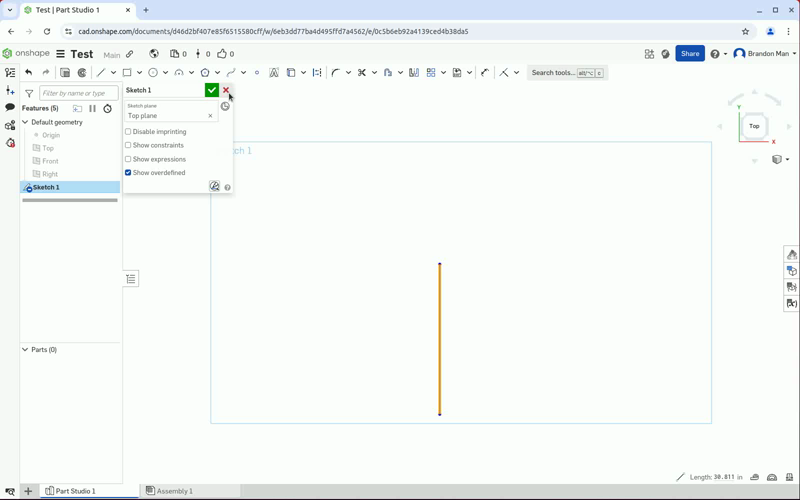
key(shift+h)
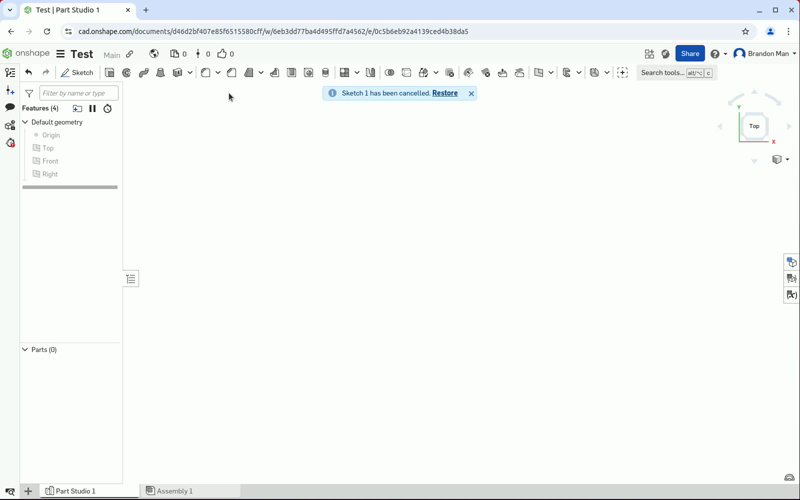
mouse_move(73, 352)
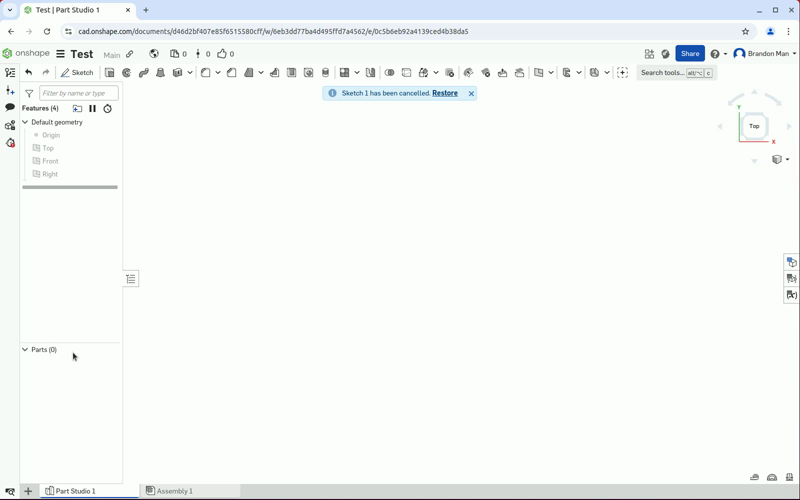
key(y)
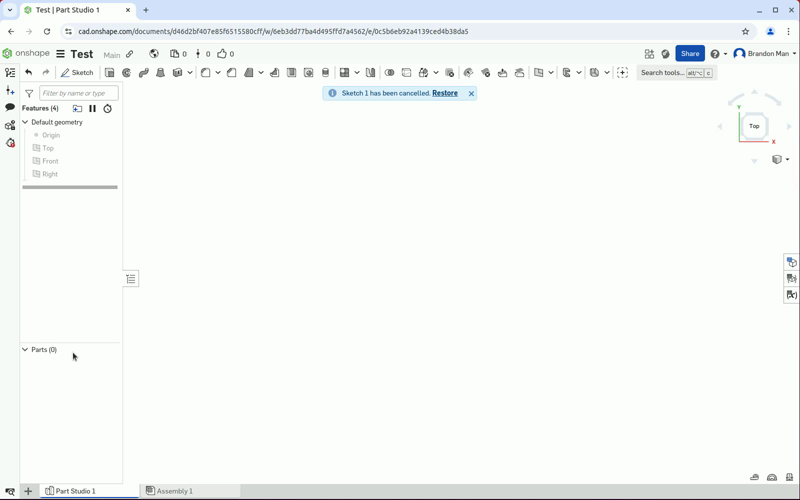
key(shift+p)
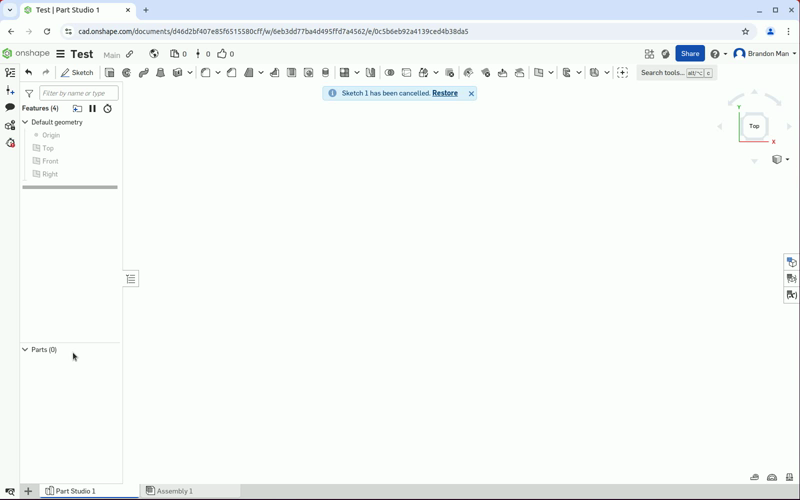
key(space)
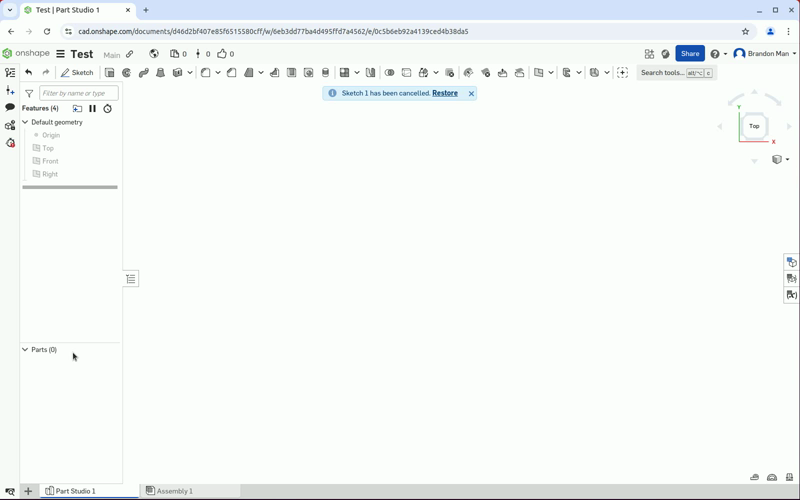
key_down(shift)
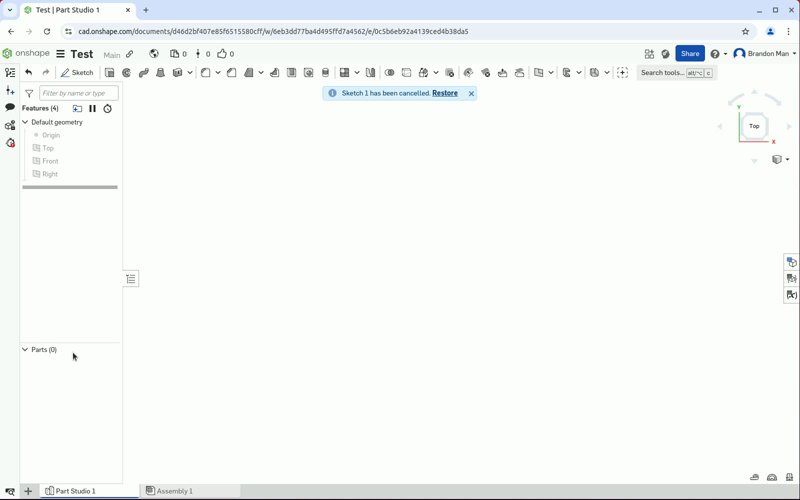
key(up)
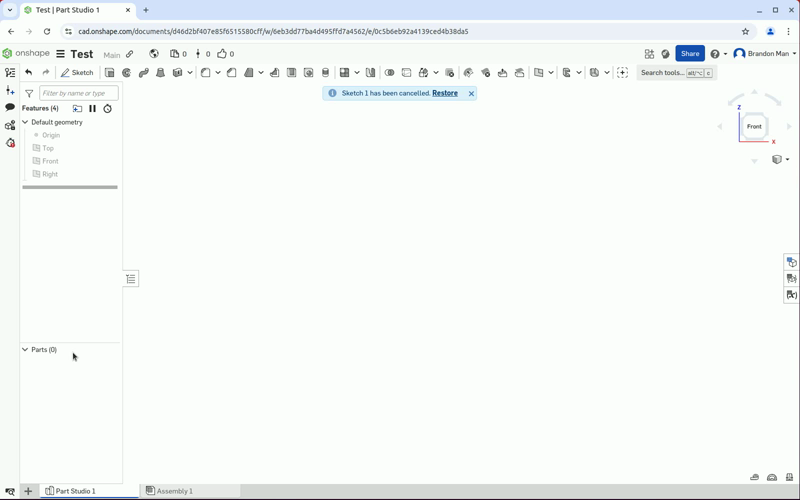
key_up(shift)
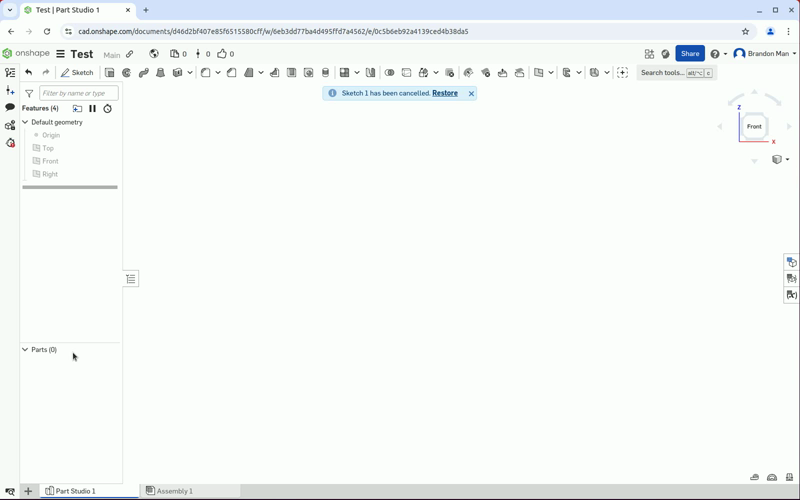
mouse_move(73, 352)
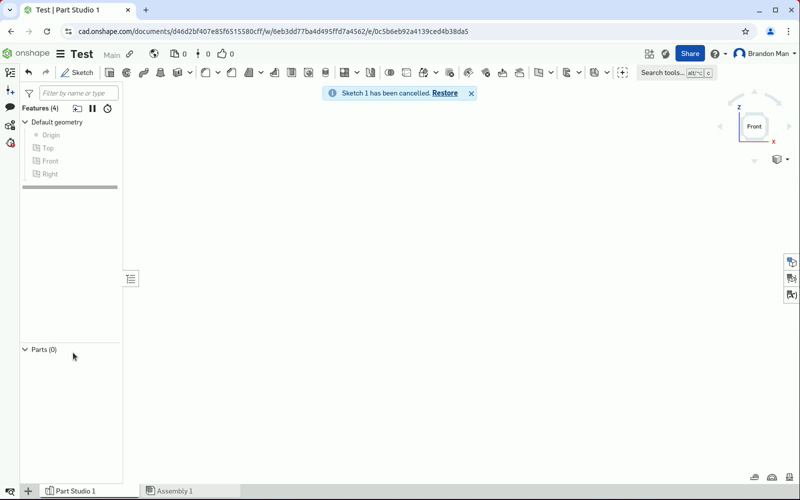
key(shift+y)
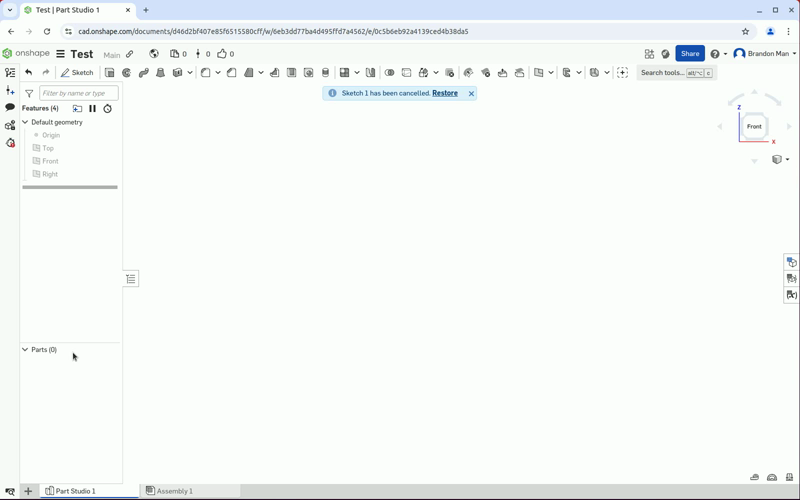
key(shift+s)
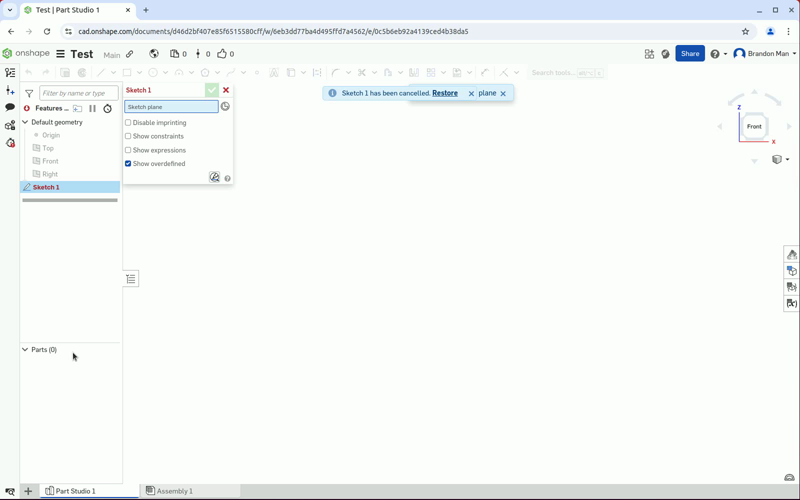
mouse_move(73, 163)
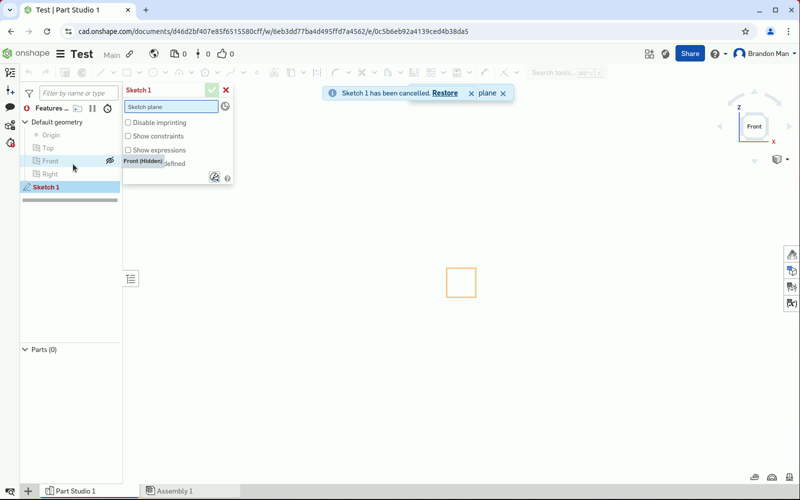
click(73, 163)
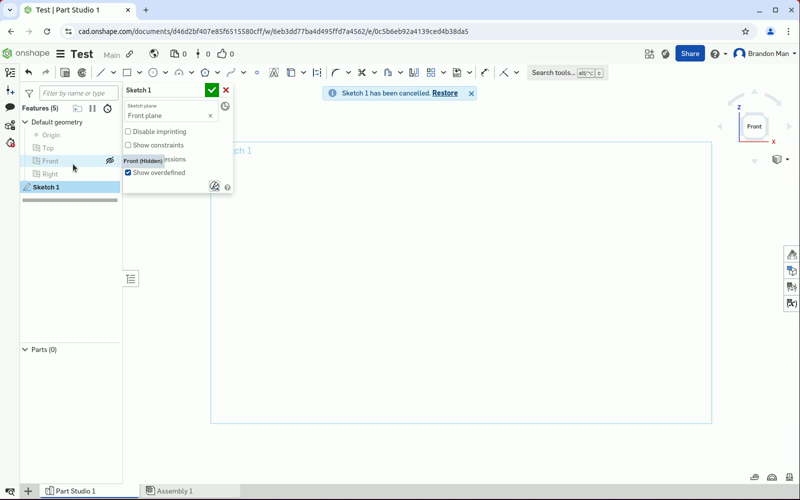
mouse_move(73, 352)
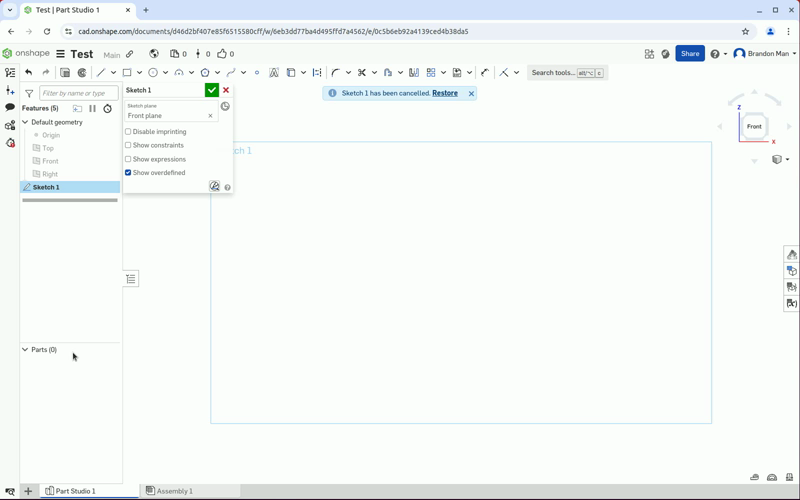
key(y)
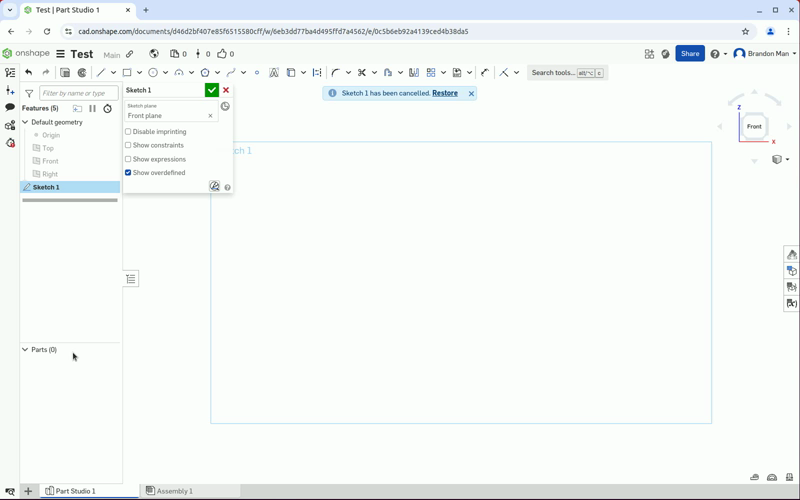
key(l)
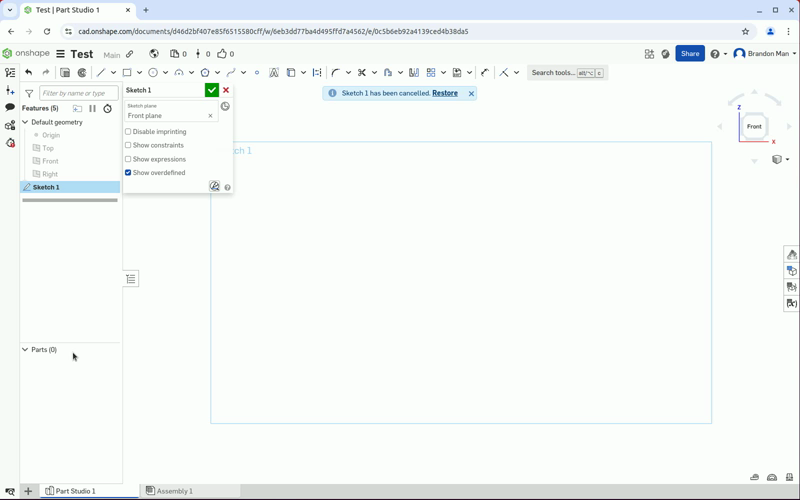
key_down(shift)
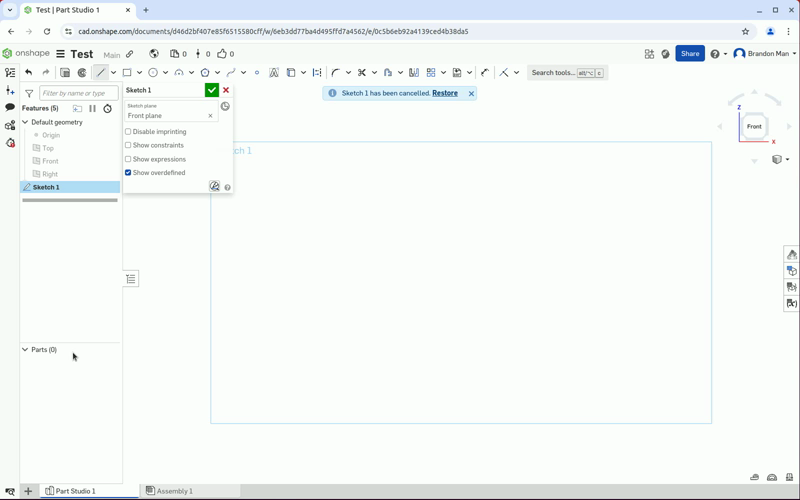
mouse_move(460, 232)
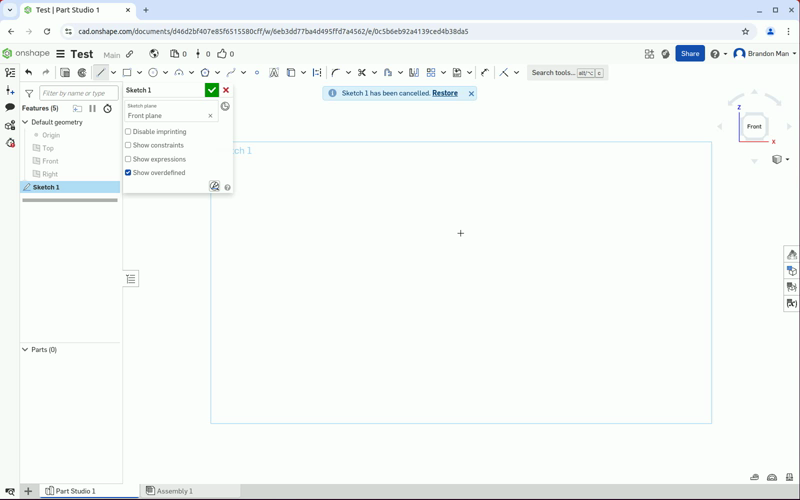
click(460, 232)
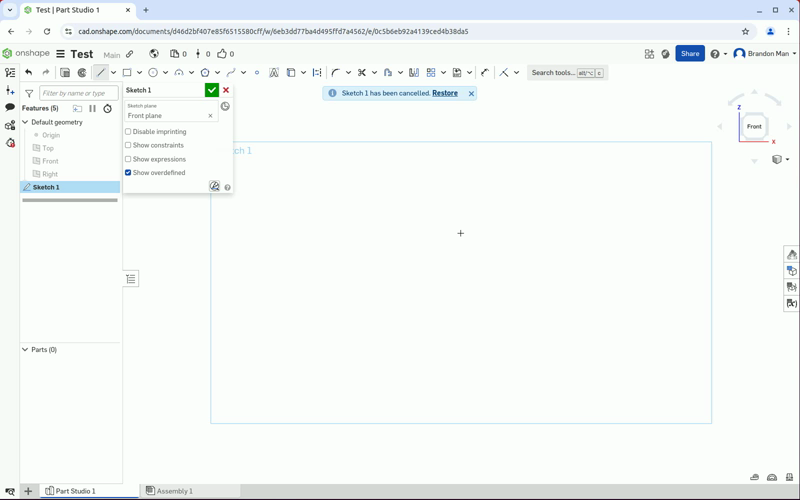
key_up(shift)
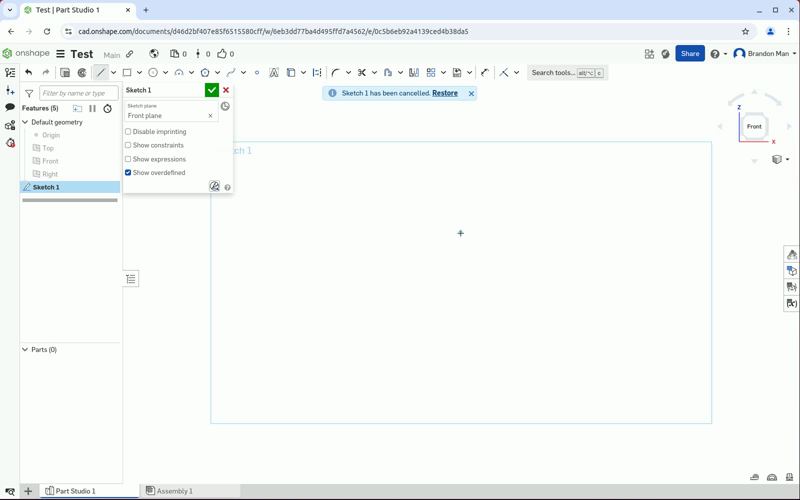
key_down(shift)
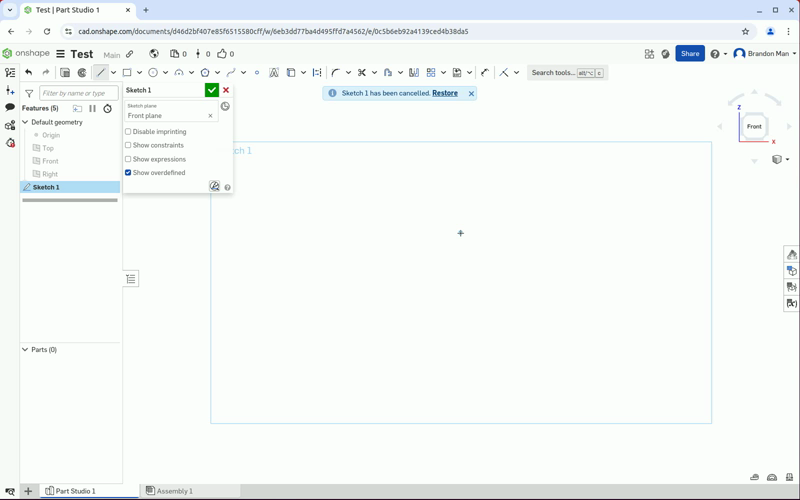
mouse_move(490, 232)
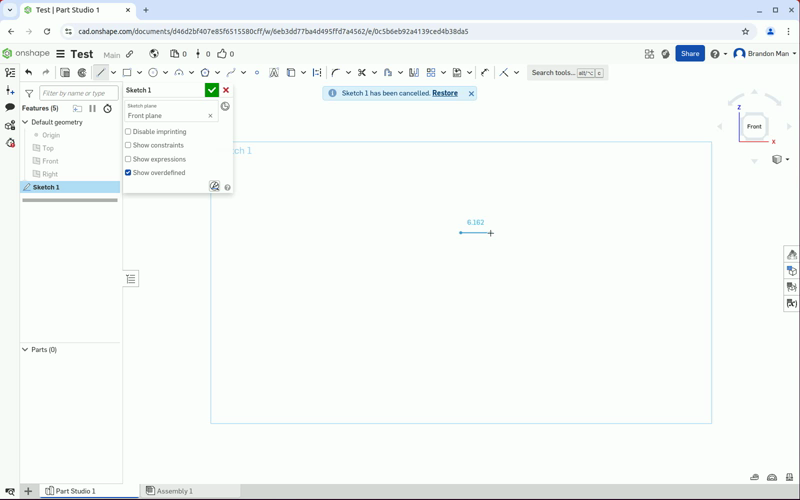
mouse_move(471, 232)
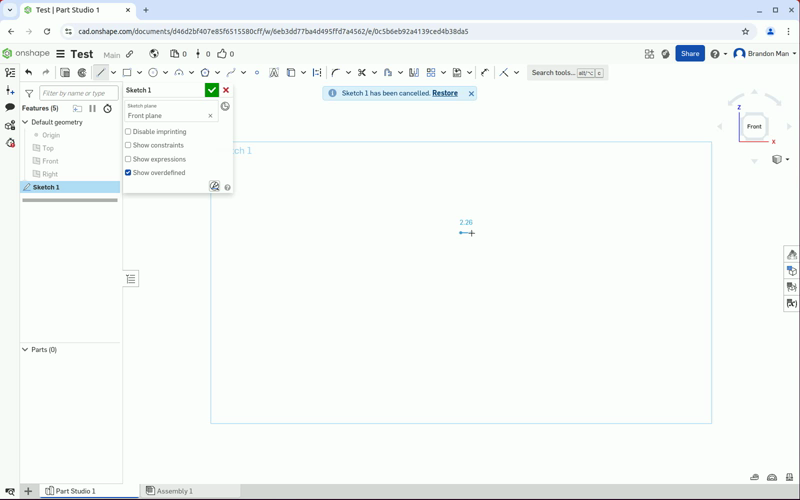
click(471, 232)
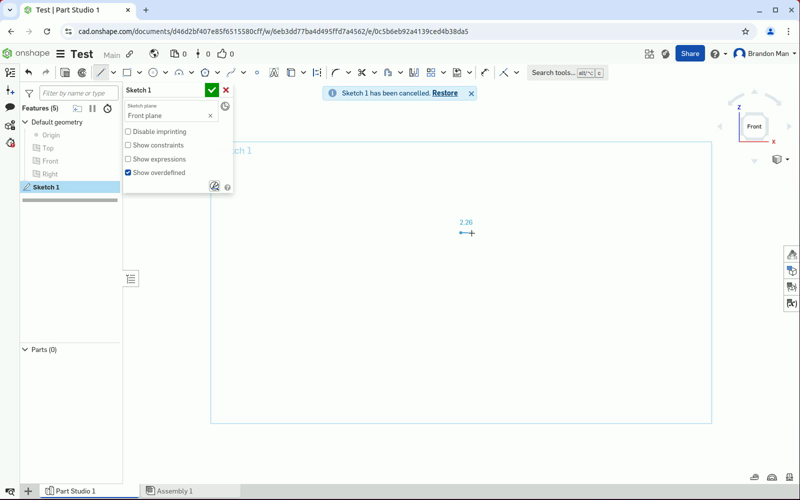
key_up(shift)
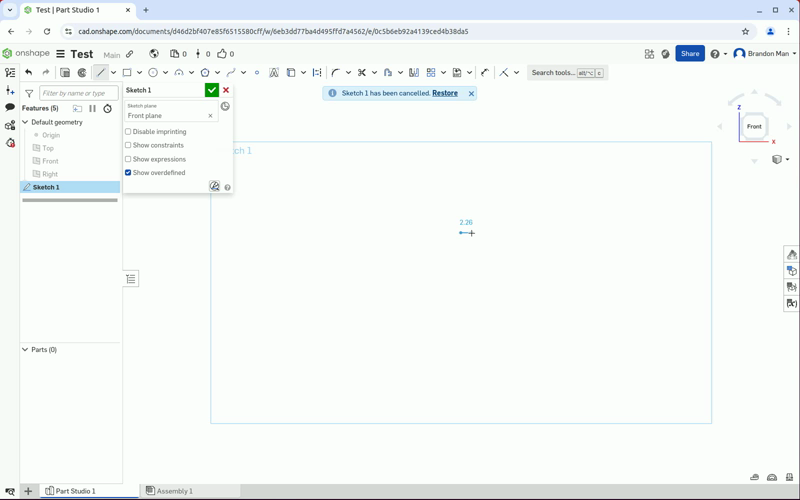
key_down(shift)
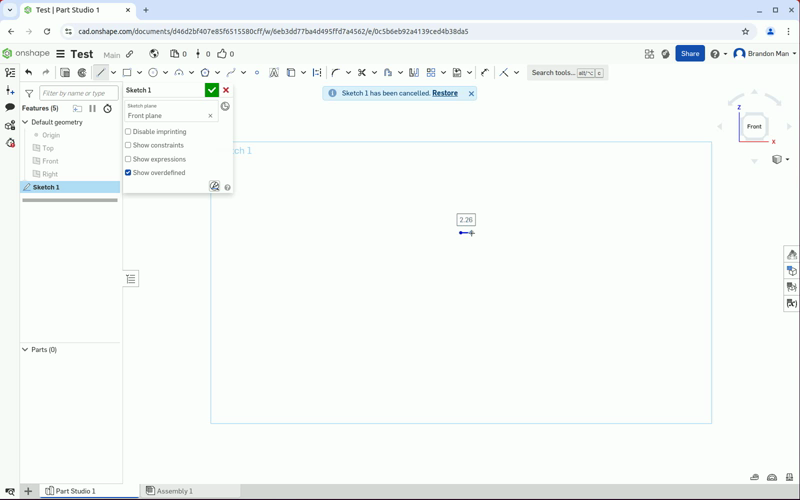
mouse_move(501, 232)
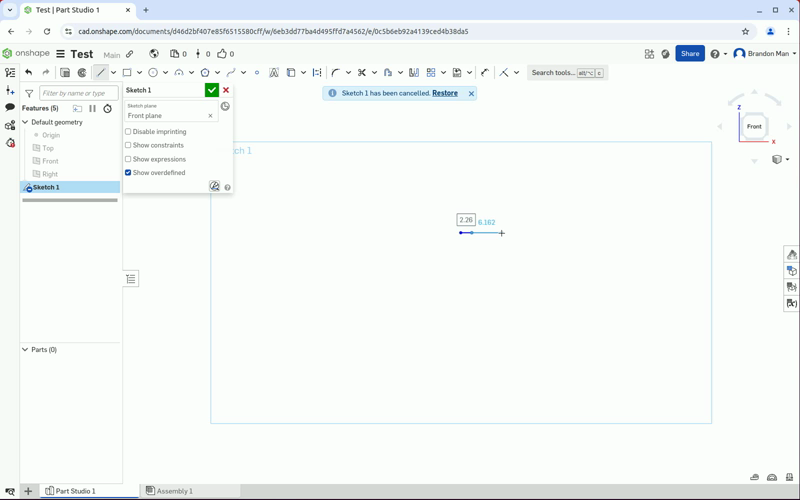
mouse_move(471, 261)
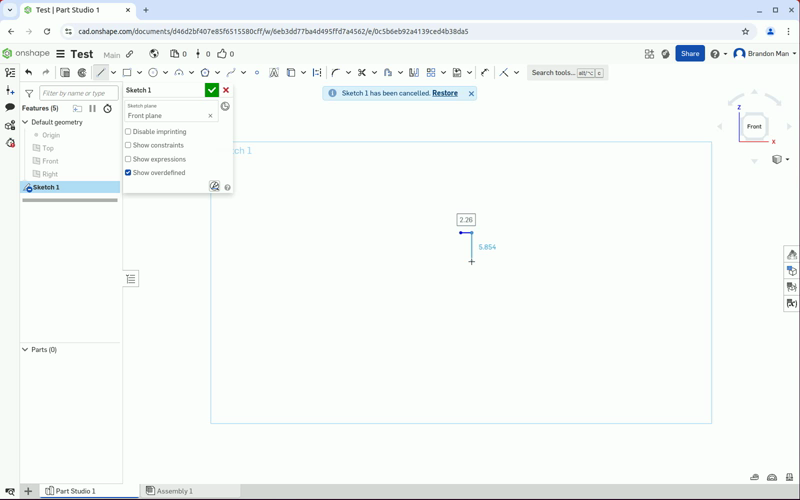
click(471, 261)
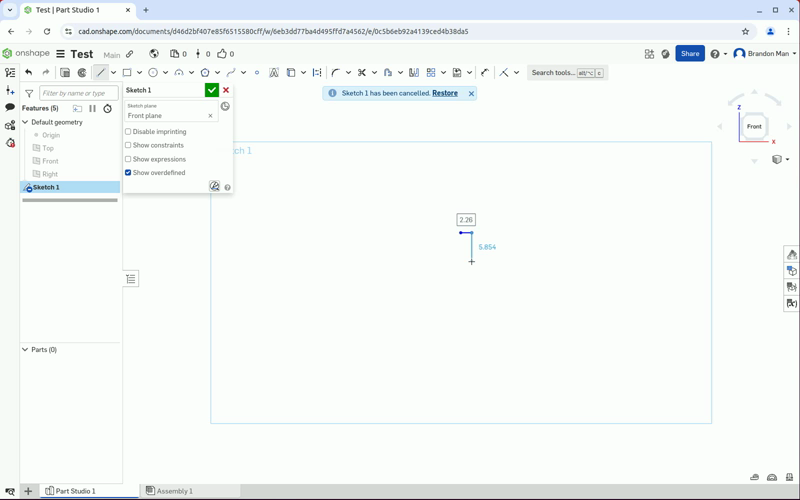
key_up(shift)
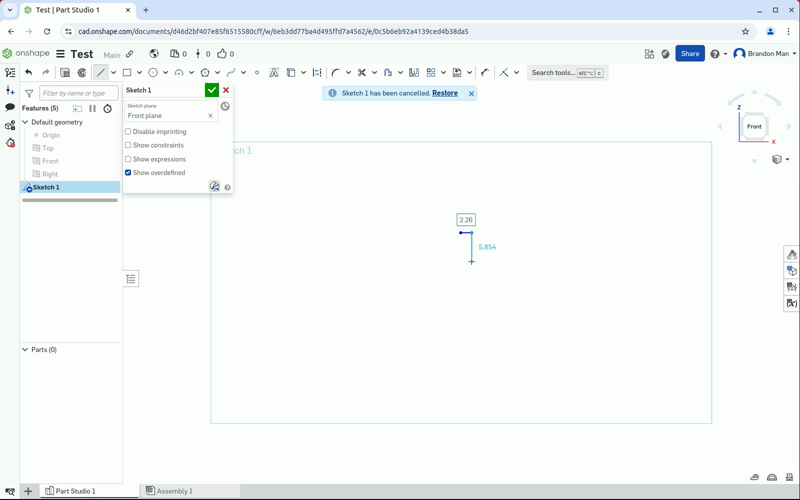
key_down(shift)
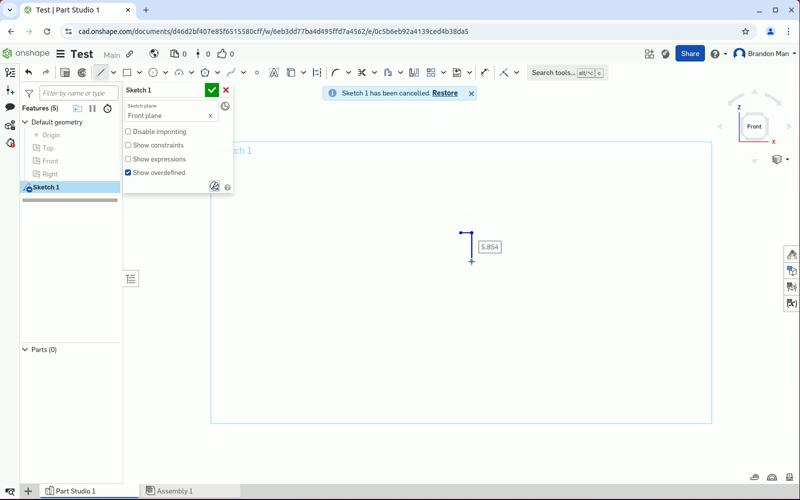
mouse_move(501, 261)
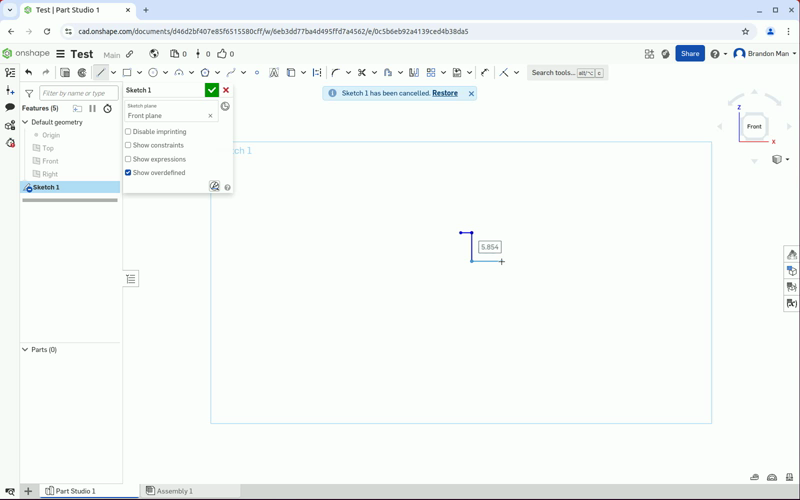
mouse_move(471, 271)
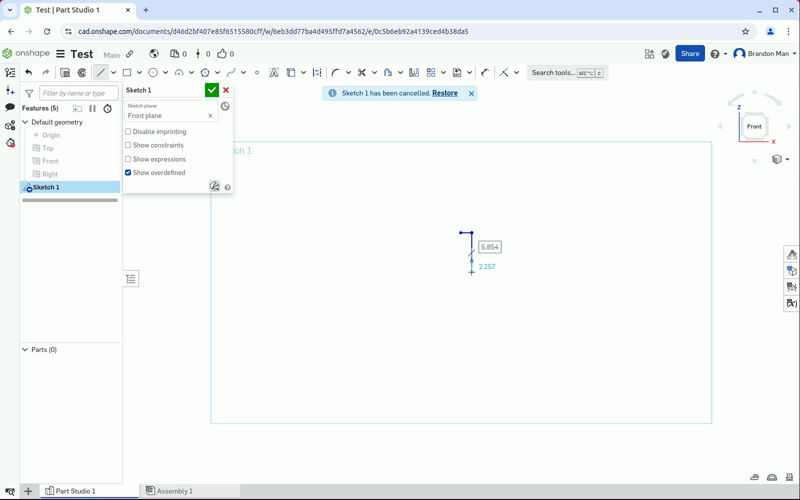
click(471, 271)
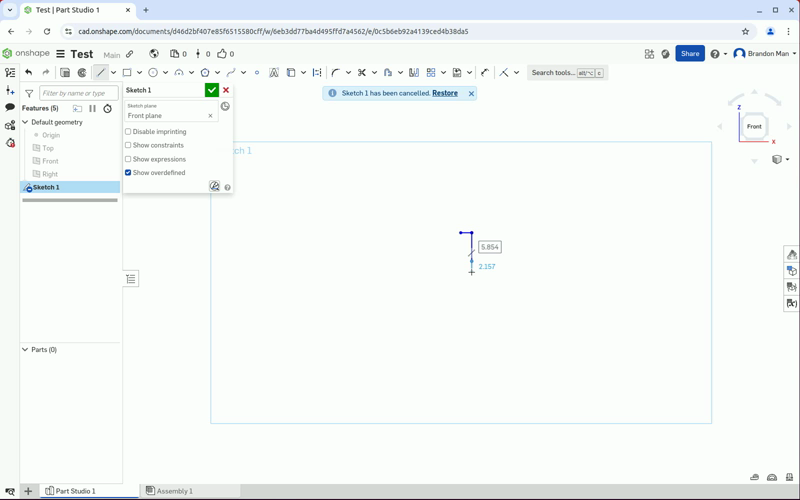
key_up(shift)
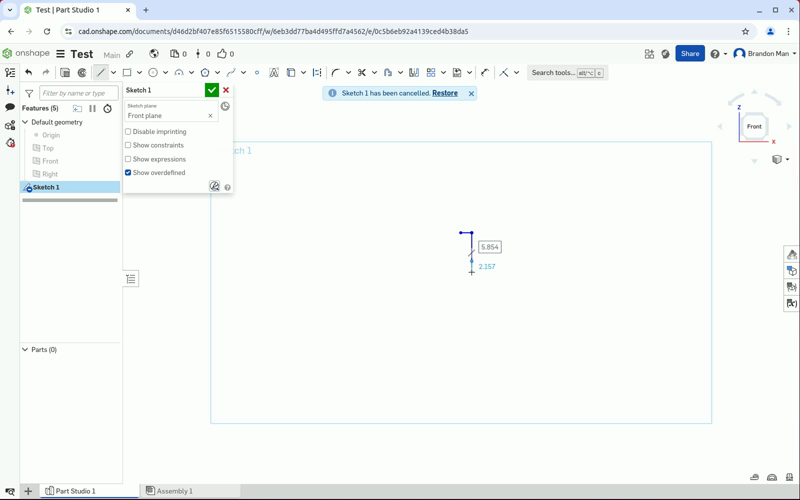
key_down(shift)
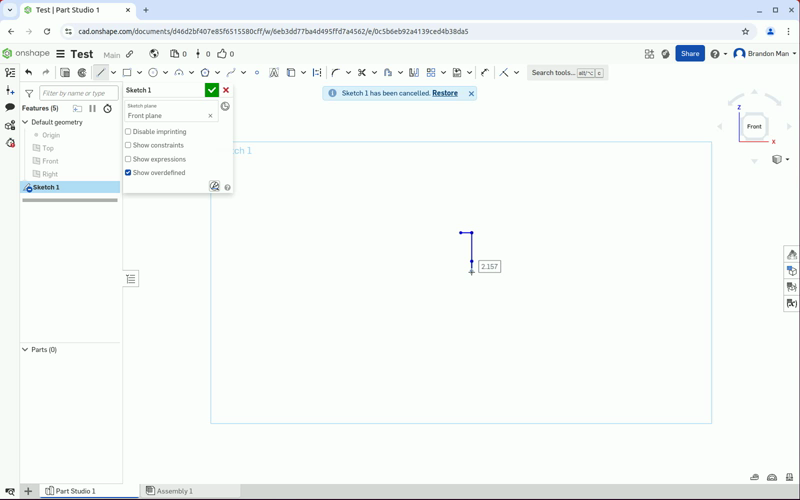
mouse_move(501, 271)
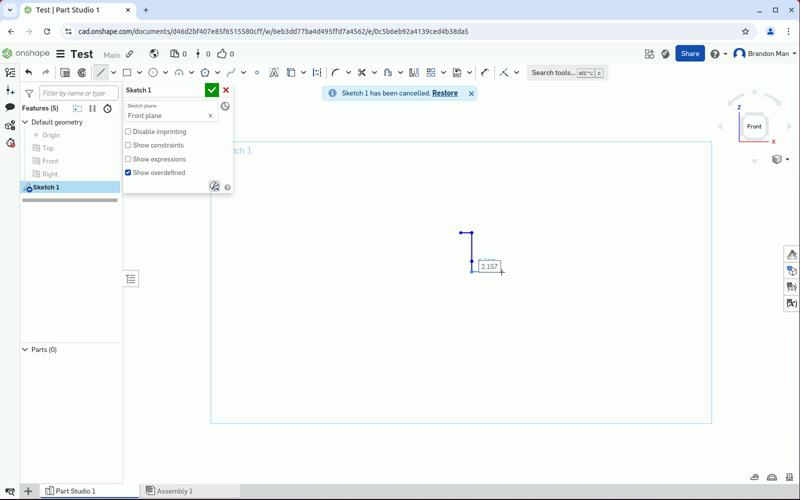
mouse_move(523, 271)
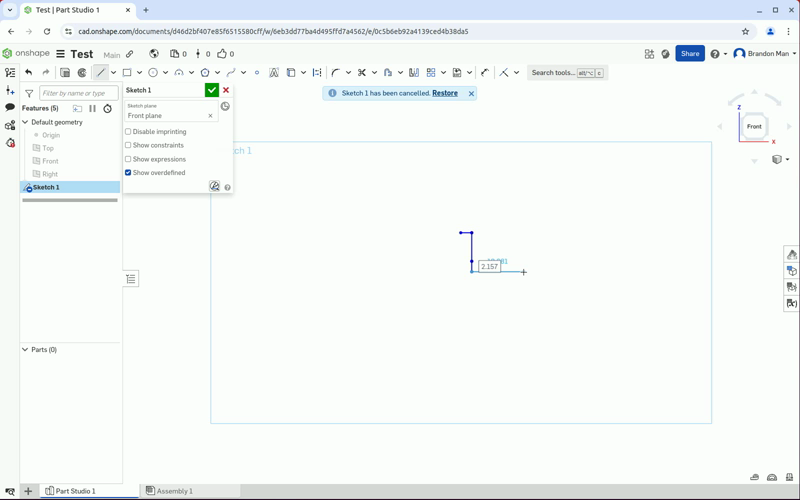
click(523, 271)
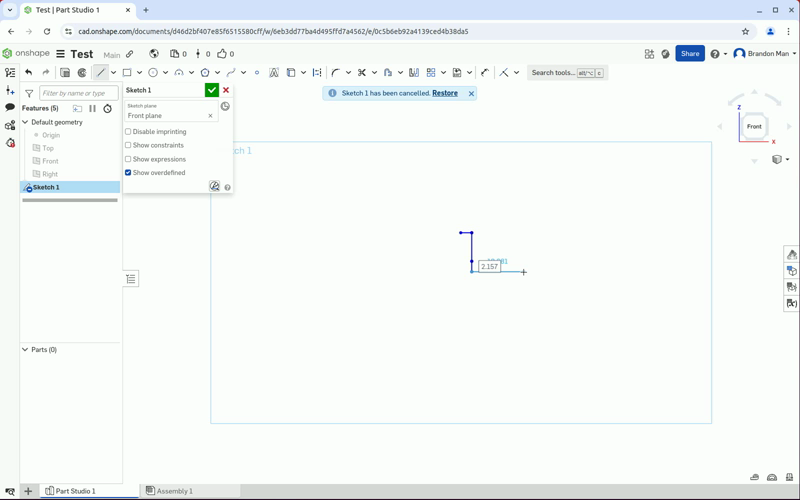
key_up(shift)
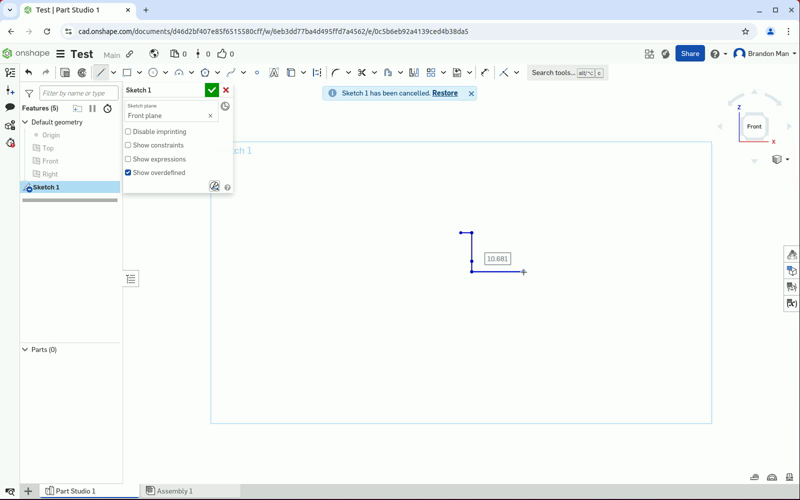
key_down(shift)
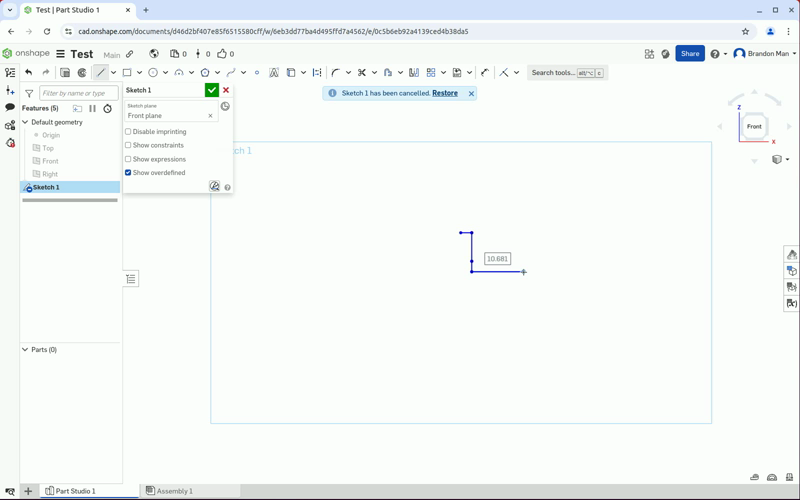
mouse_move(553, 271)
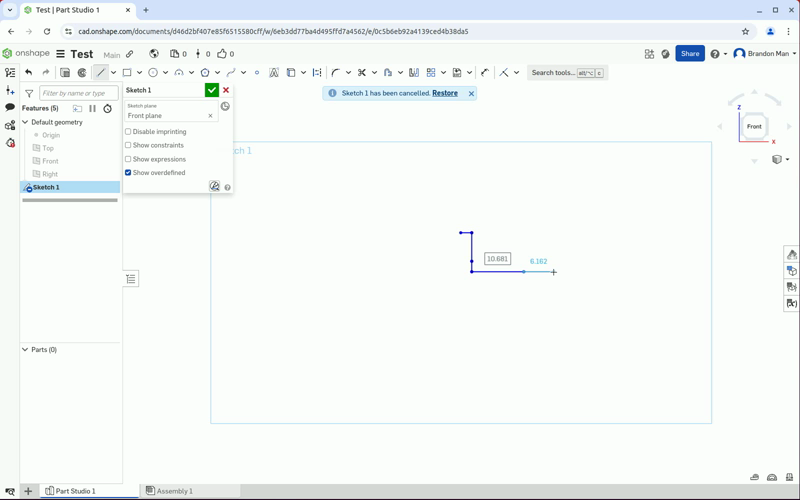
mouse_move(523, 282)
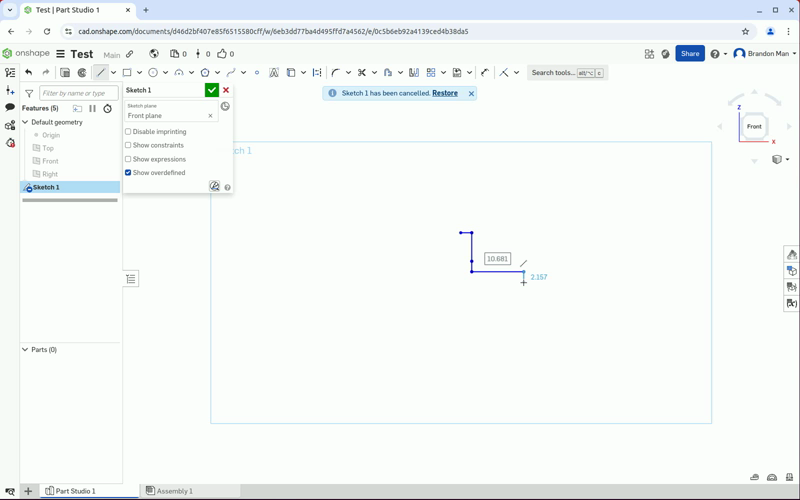
click(523, 282)
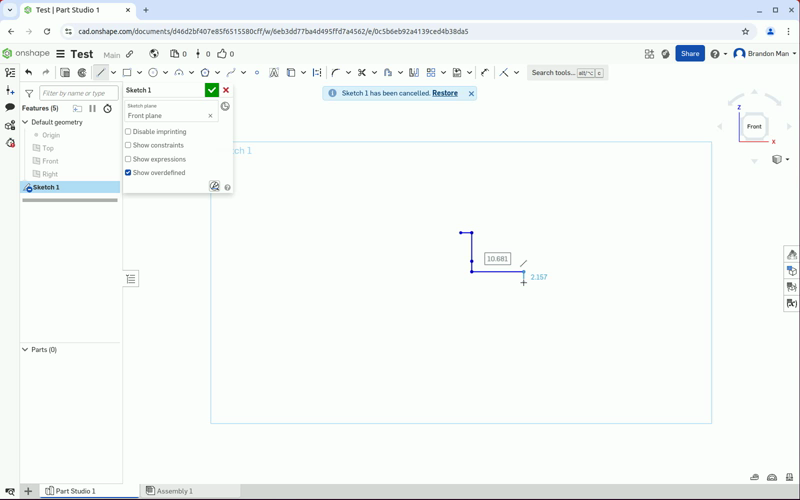
key_up(shift)
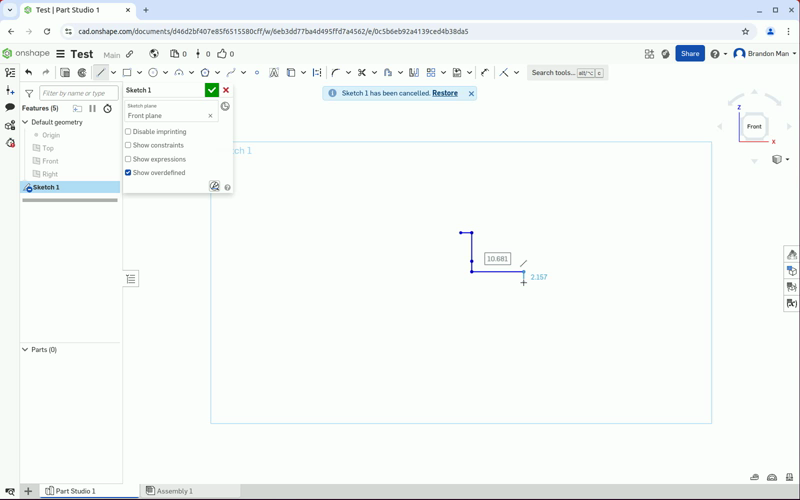
key_down(shift)
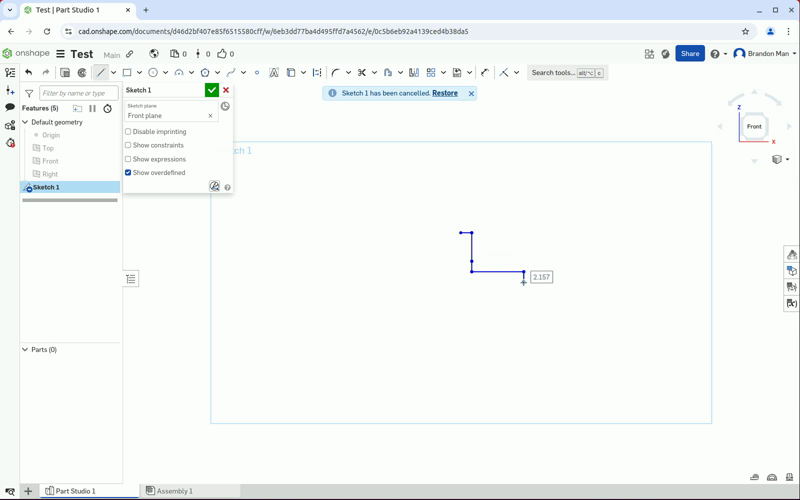
mouse_move(553, 282)
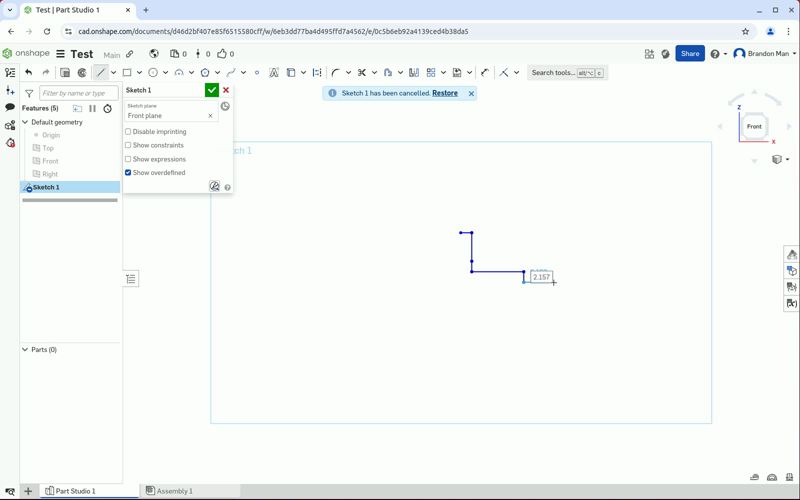
mouse_move(573, 282)
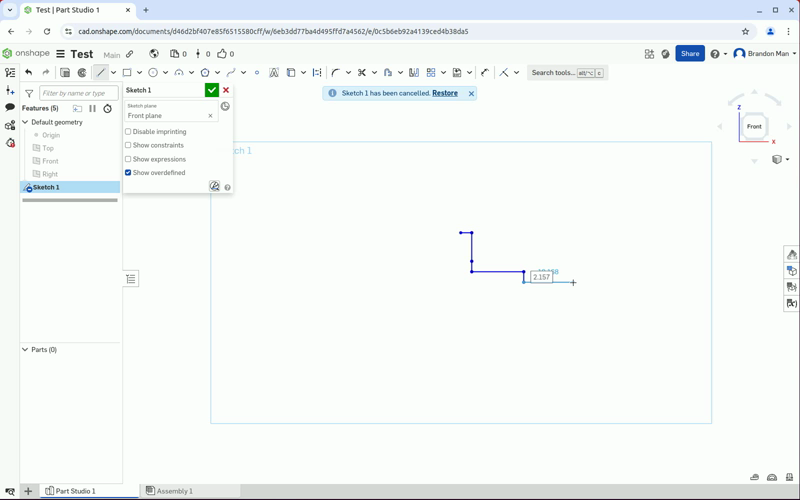
click(573, 282)
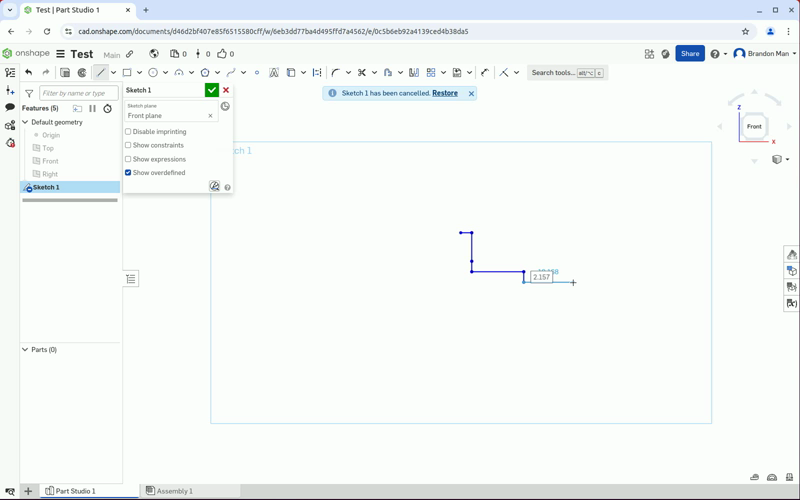
key_up(shift)
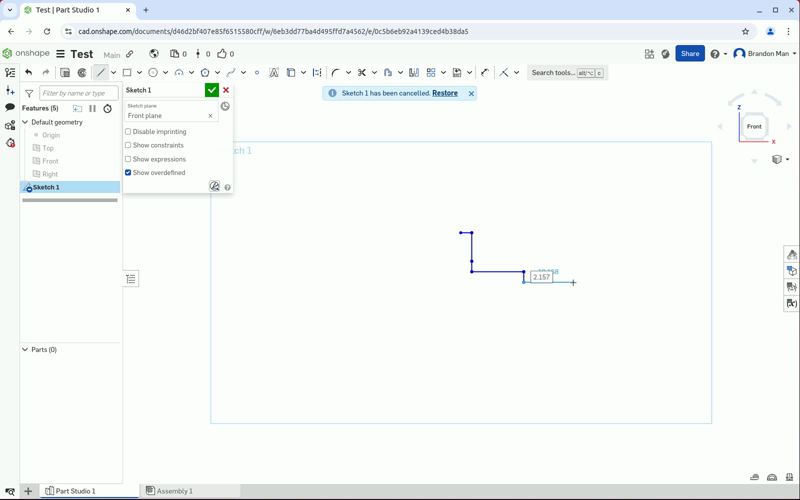
key_down(shift)
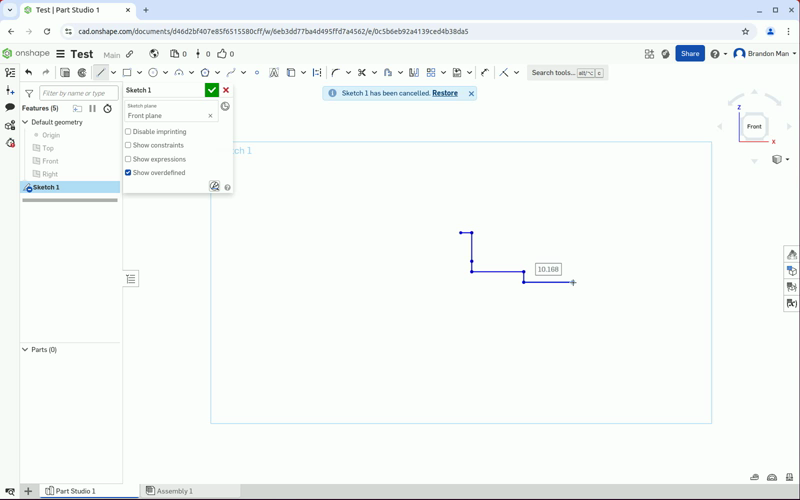
mouse_move(589, 282)
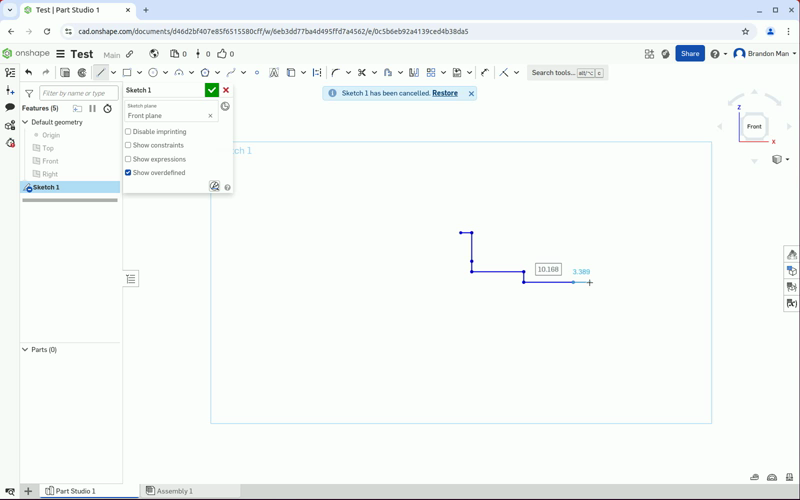
mouse_move(573, 245)
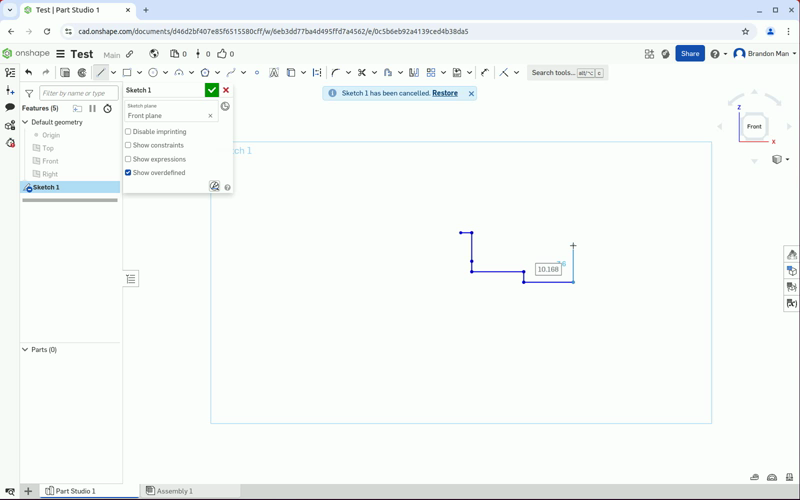
click(573, 245)
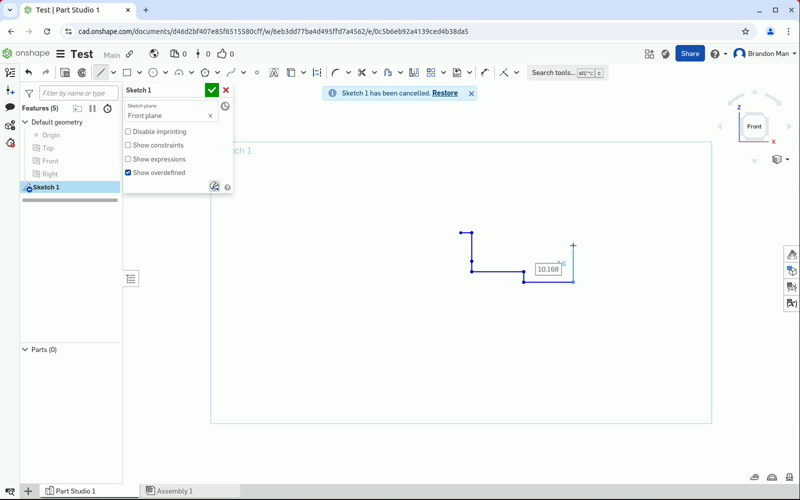
key_up(shift)
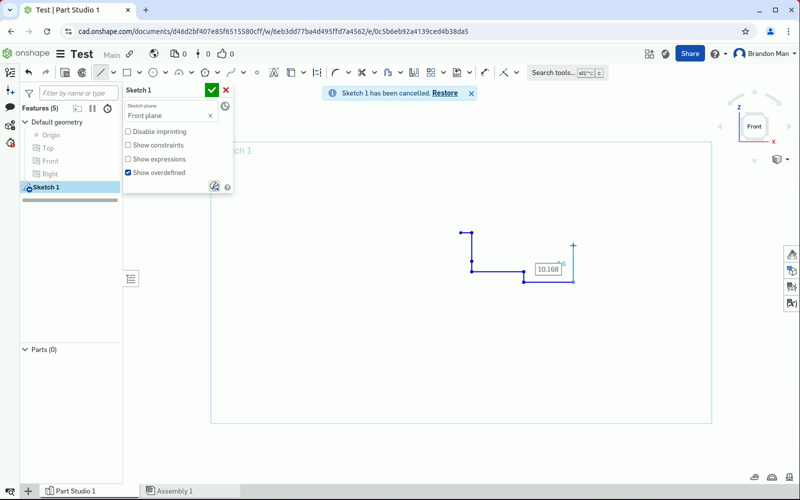
key_down(shift)
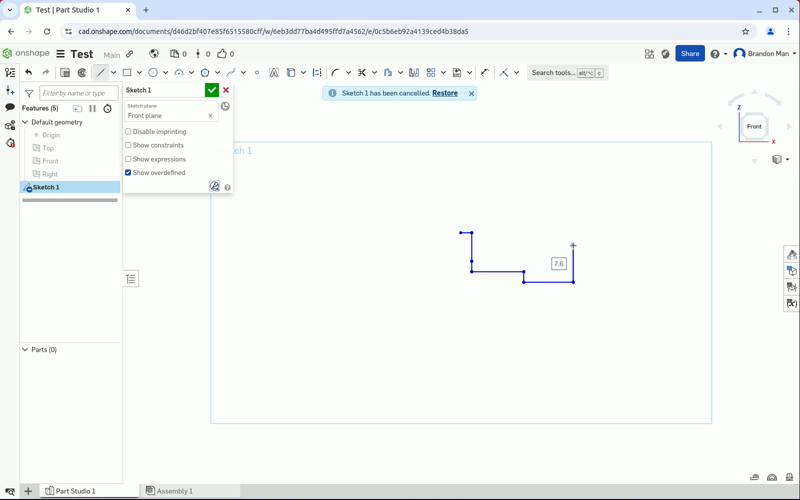
mouse_move(491, 222)
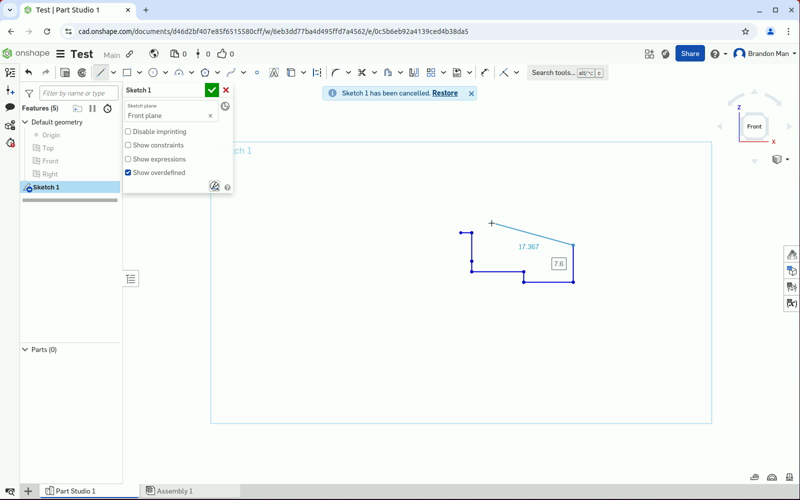
click(491, 222)
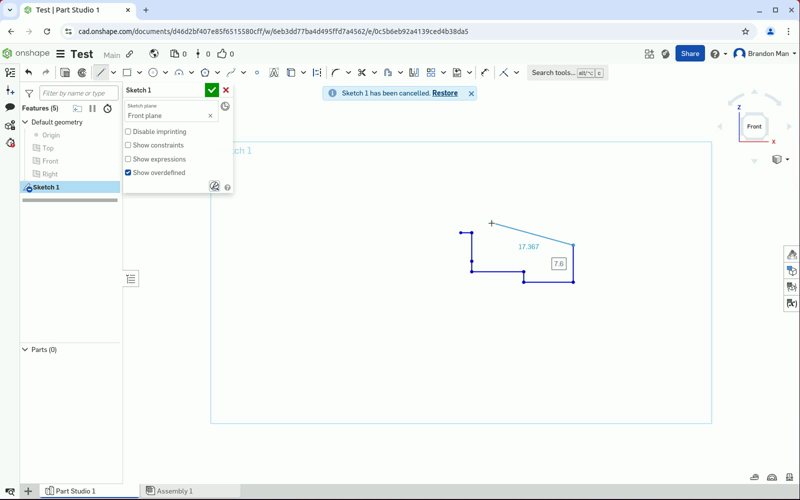
key_up(shift)
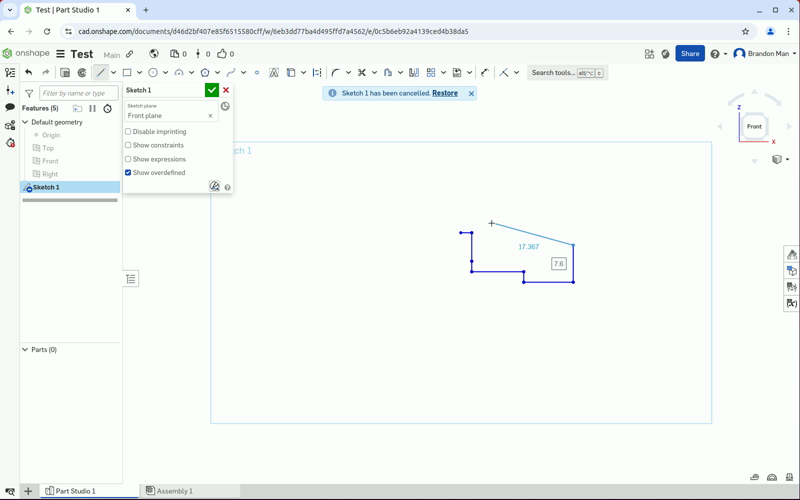
key_down(shift)
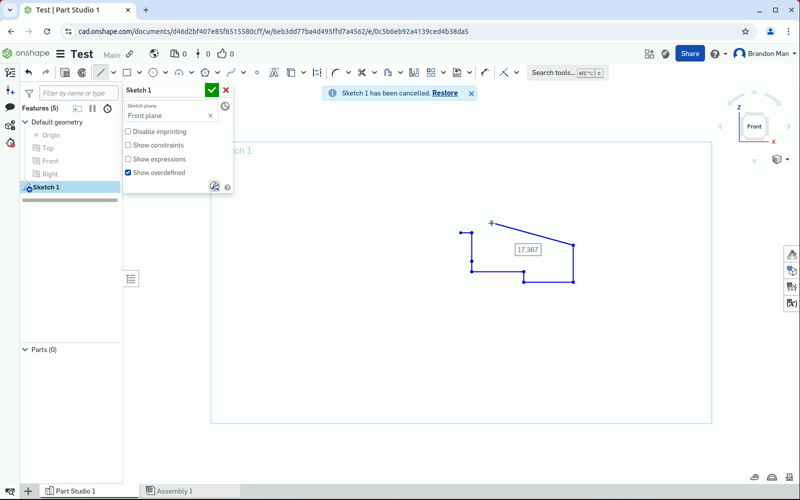
mouse_move(521, 222)
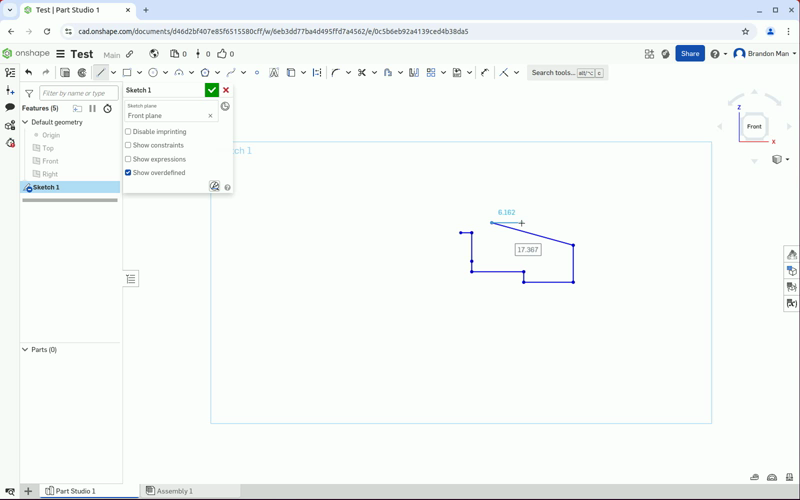
mouse_move(460, 222)
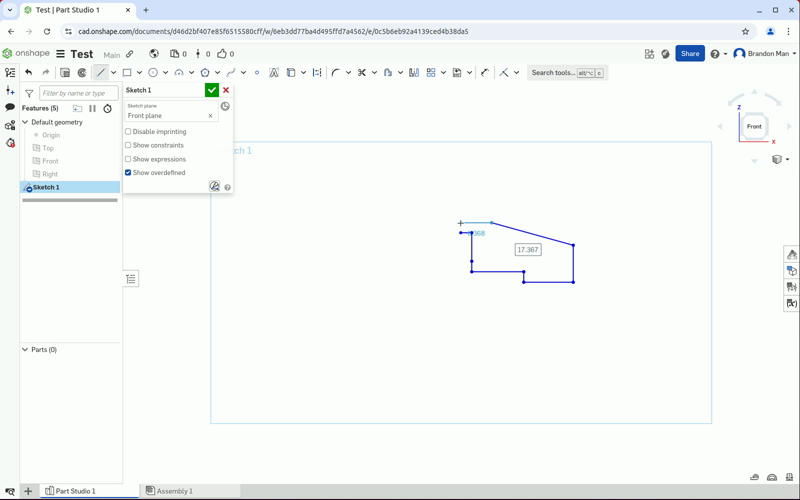
click(460, 222)
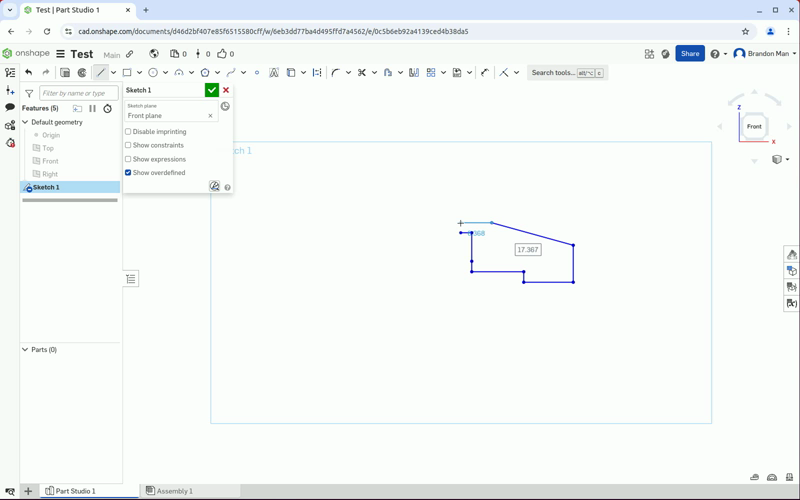
key_up(shift)
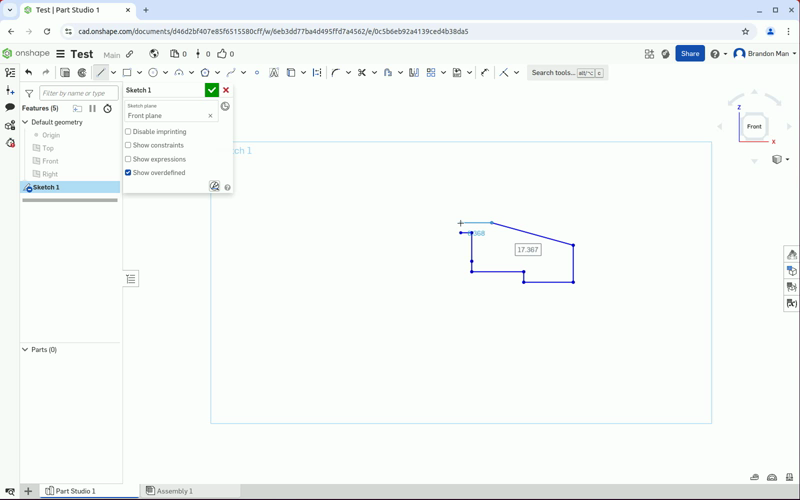
mouse_move(490, 222)
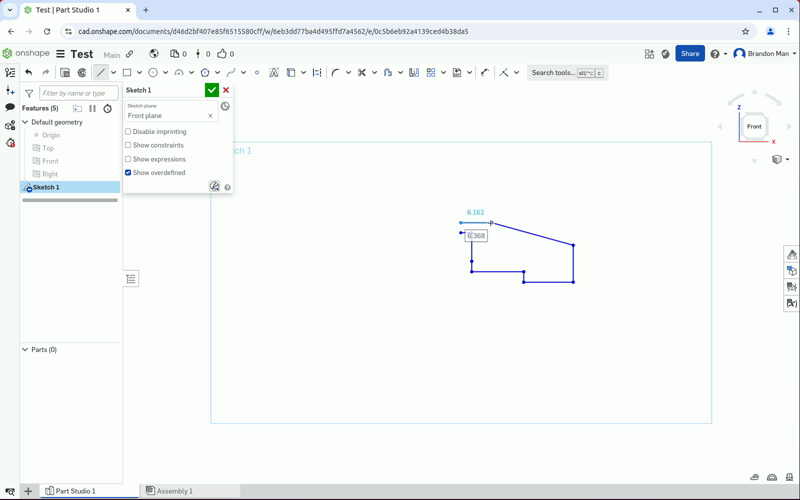
key_down(shift)
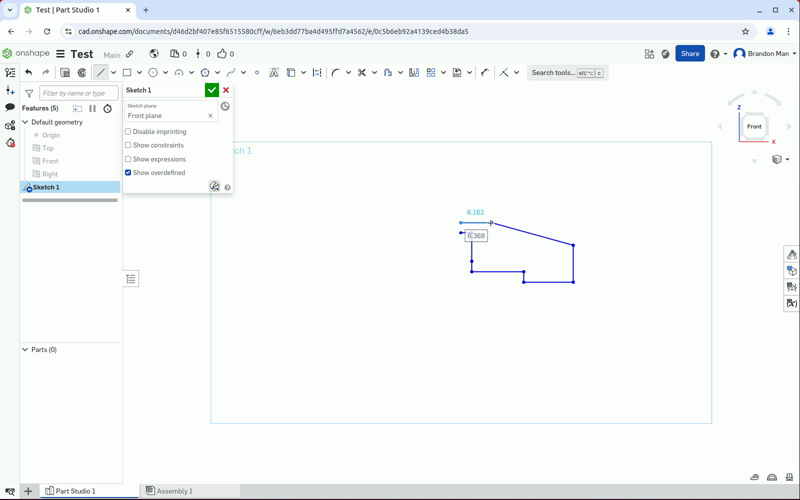
mouse_move(460, 232)
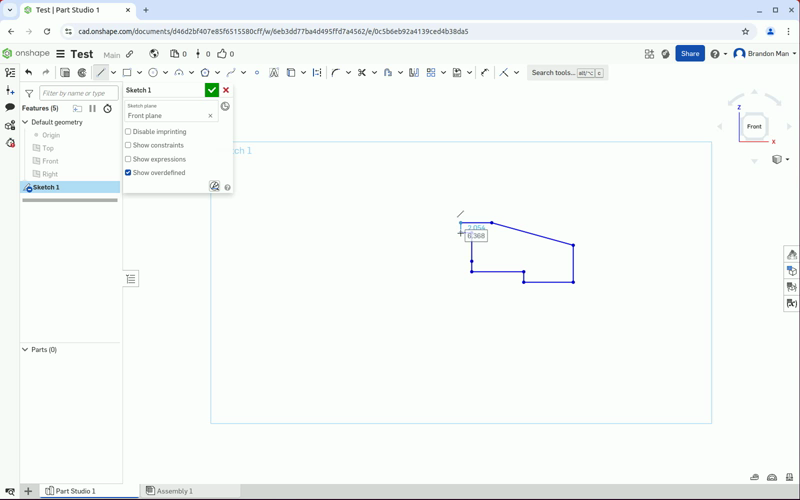
key_up(shift)
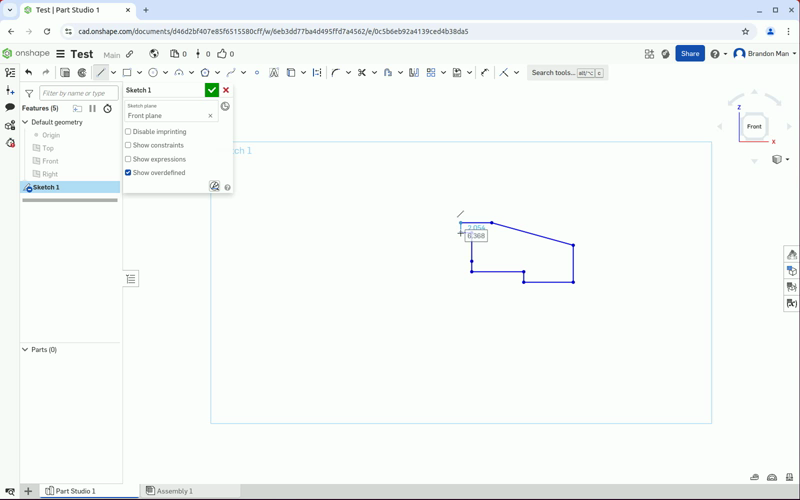
click(460, 232)
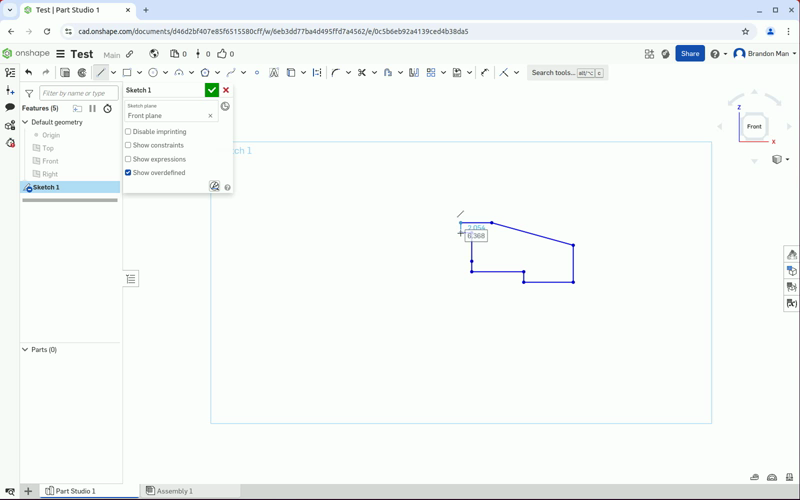
key(esc)
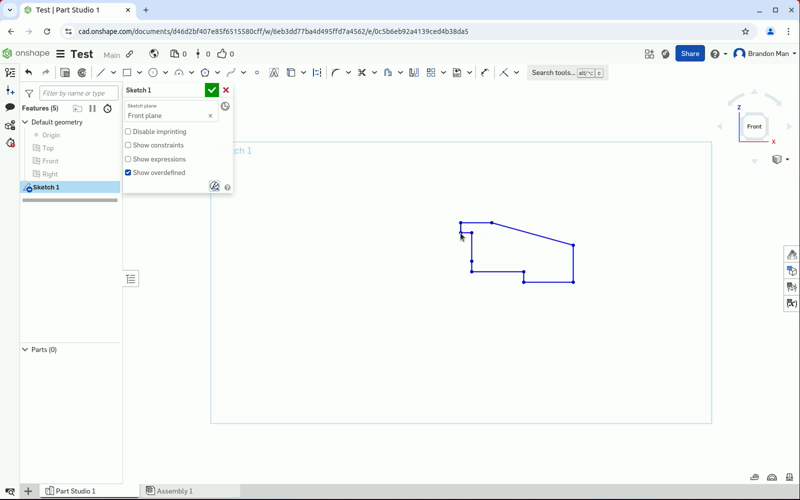
key(c)
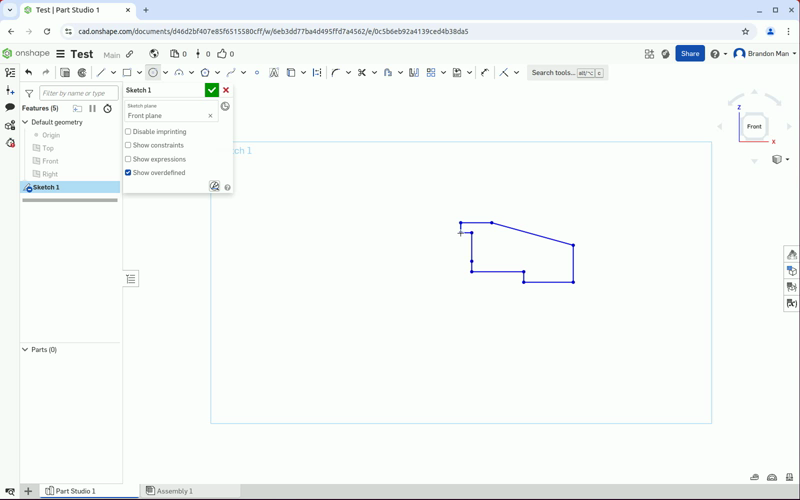
key_down(shift)
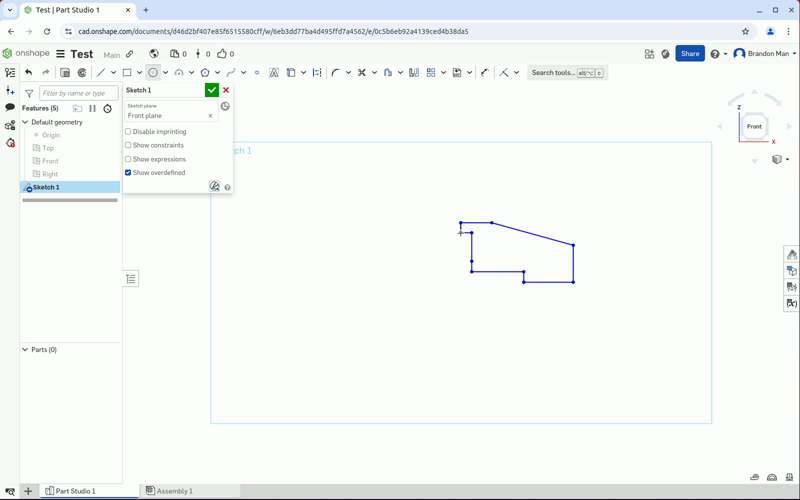
mouse_move(554, 263)
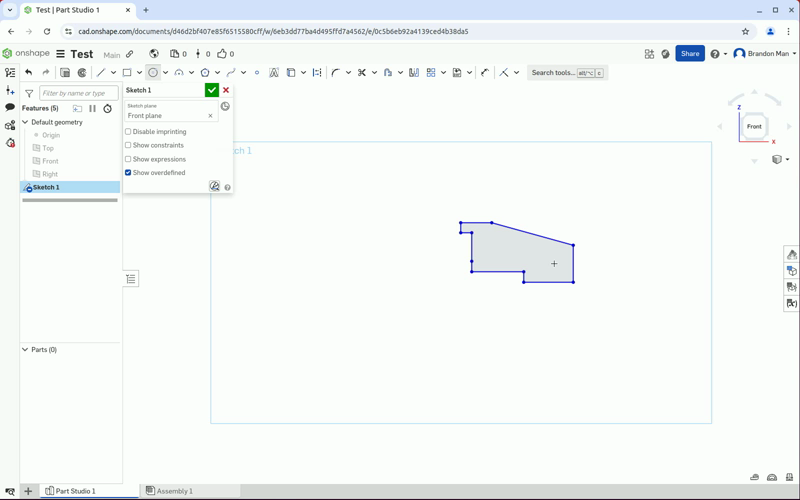
click(554, 263)
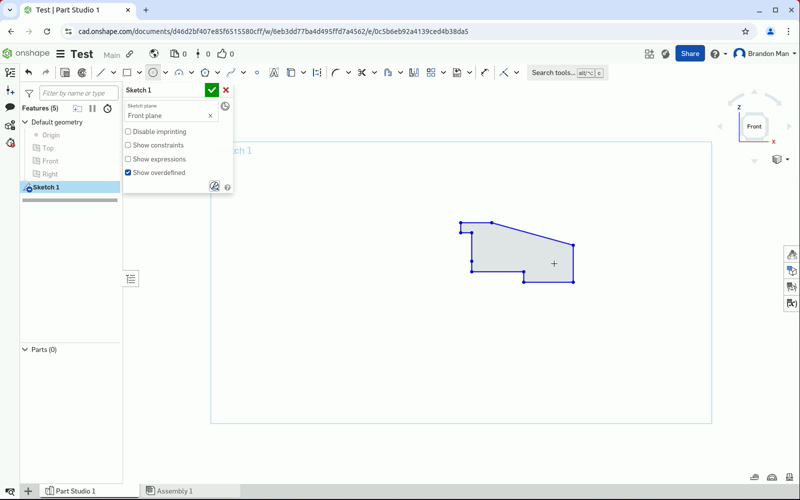
key_up(shift)
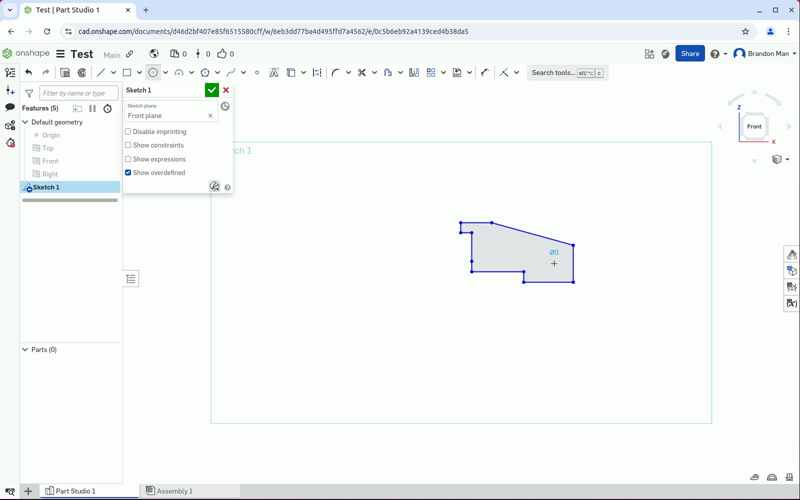
mouse_move(562, 263)
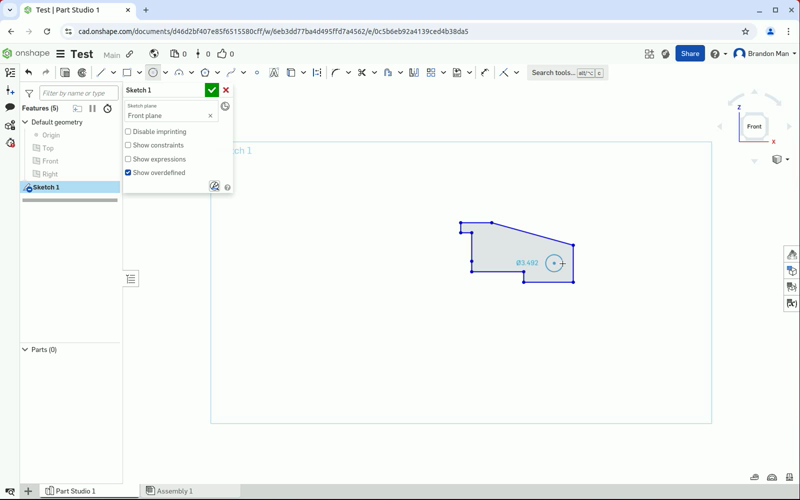
click(562, 263)
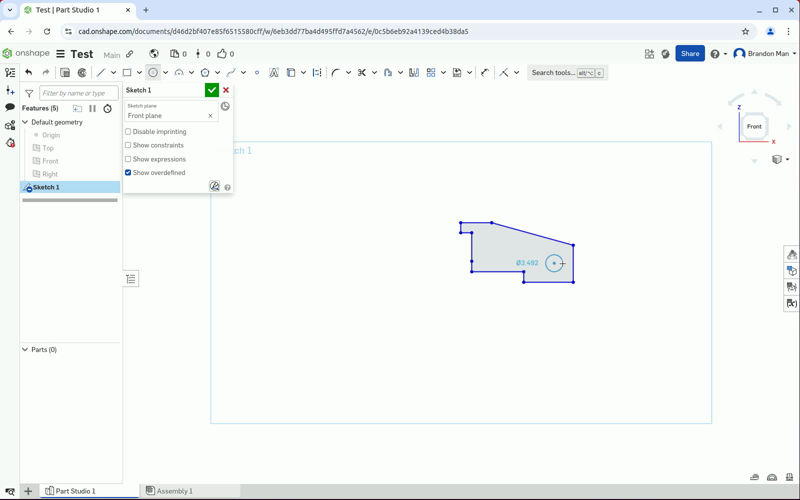
key(esc)
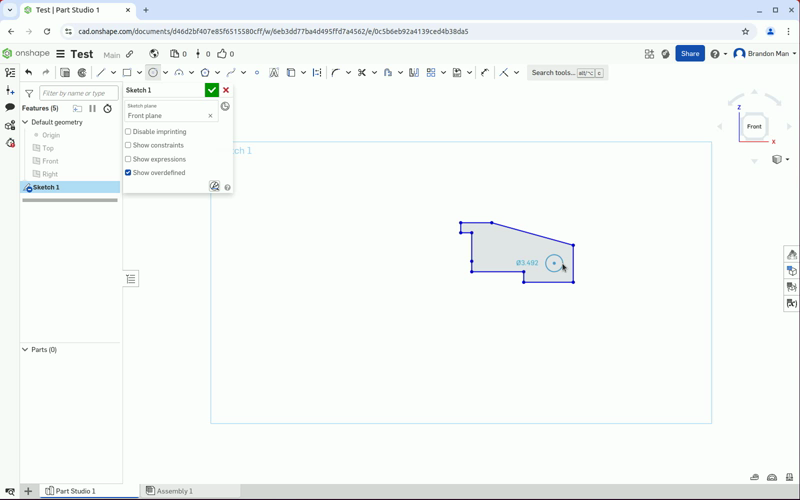
mouse_move(545, 276)
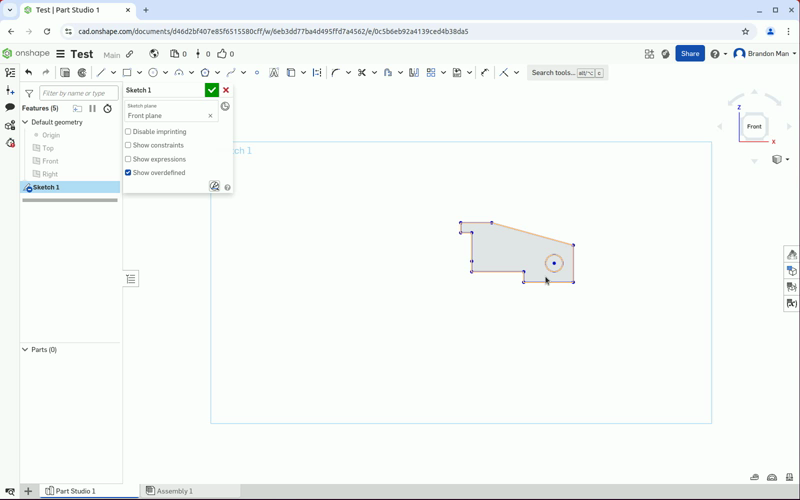
click(545, 276)
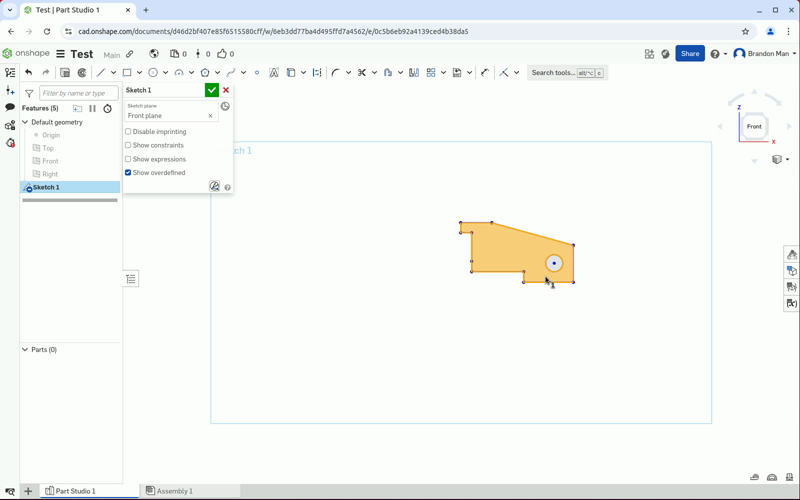
mouse_move(73, 352)
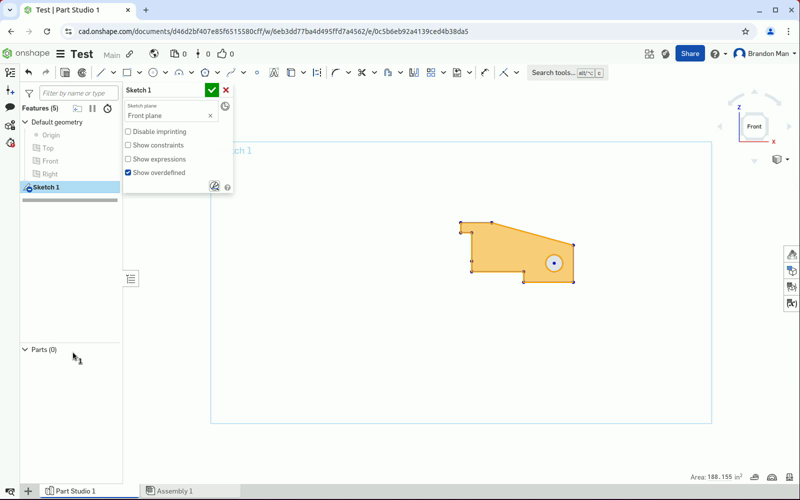
key(shift+y)
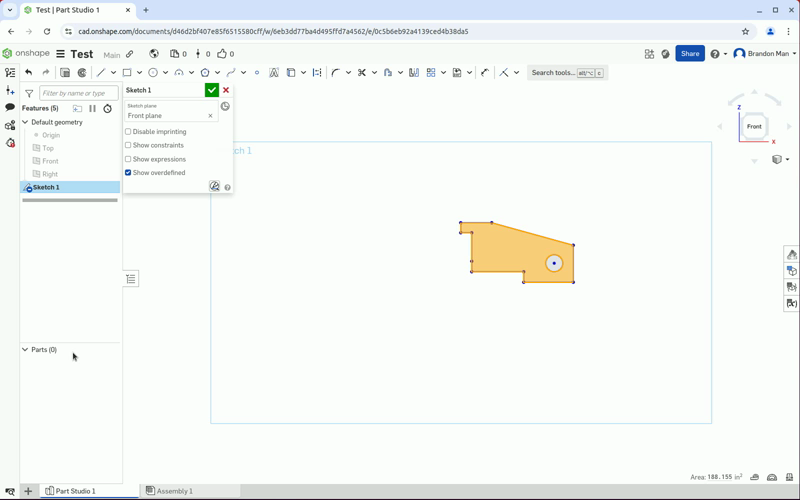
key(shift+e)
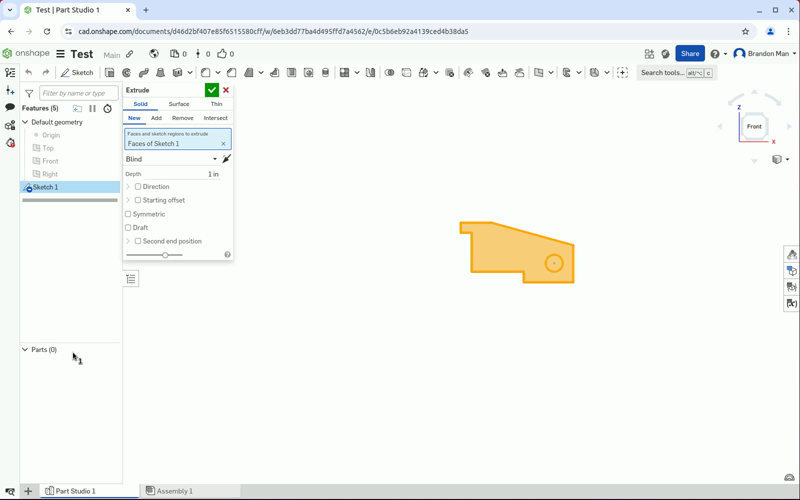
mouse_move(143, 106)
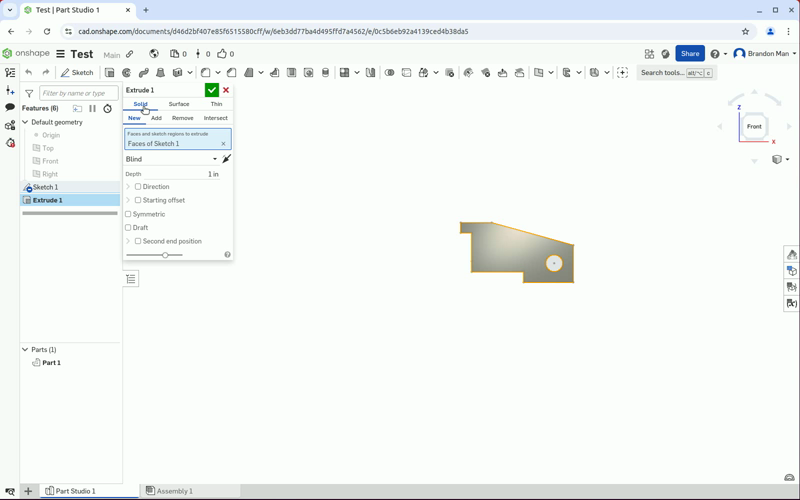
click(143, 106)
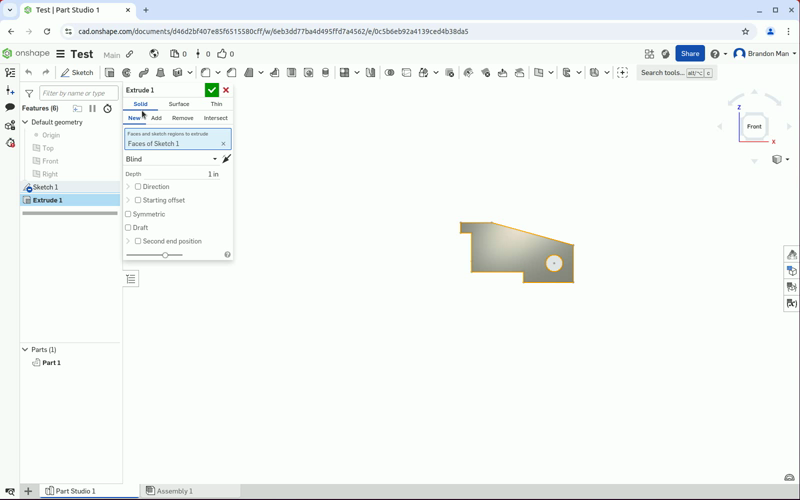
mouse_move(137, 120)
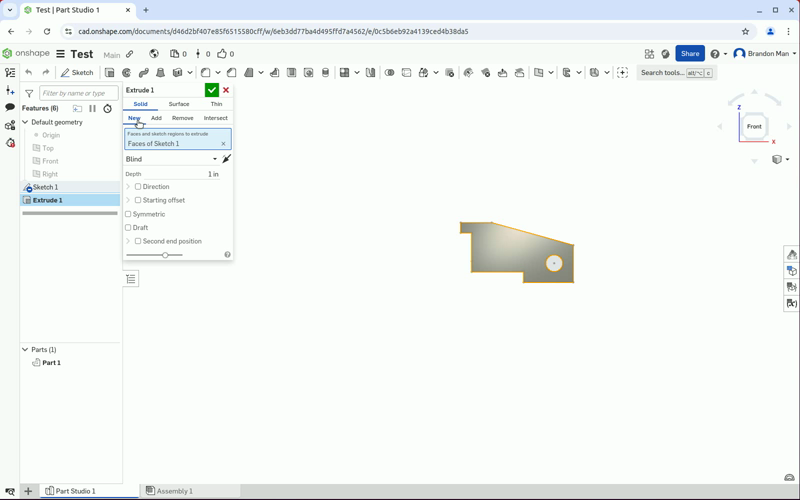
click(137, 120)
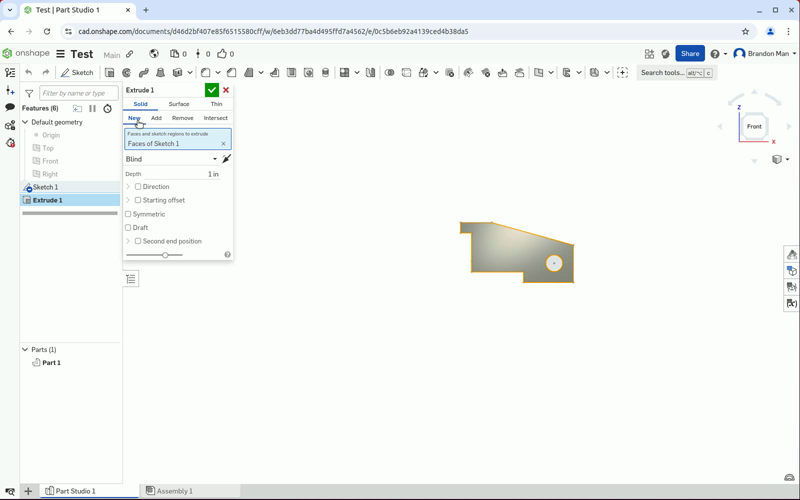
key(tab, 4)
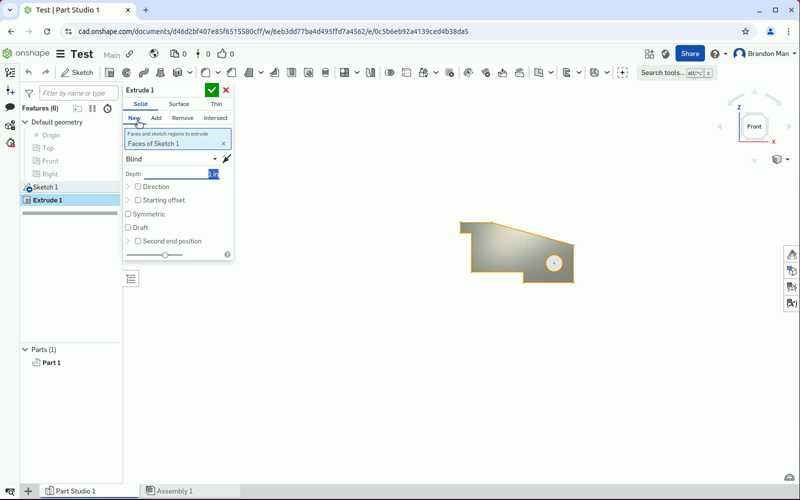
text(2.166)
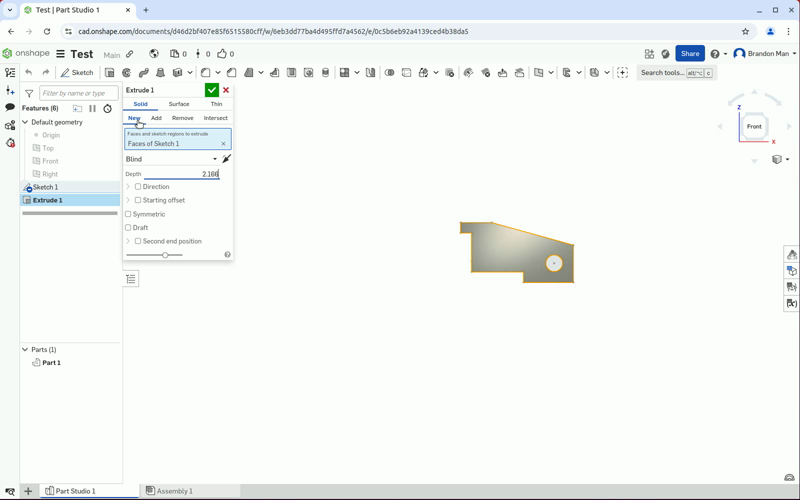
key(enter)
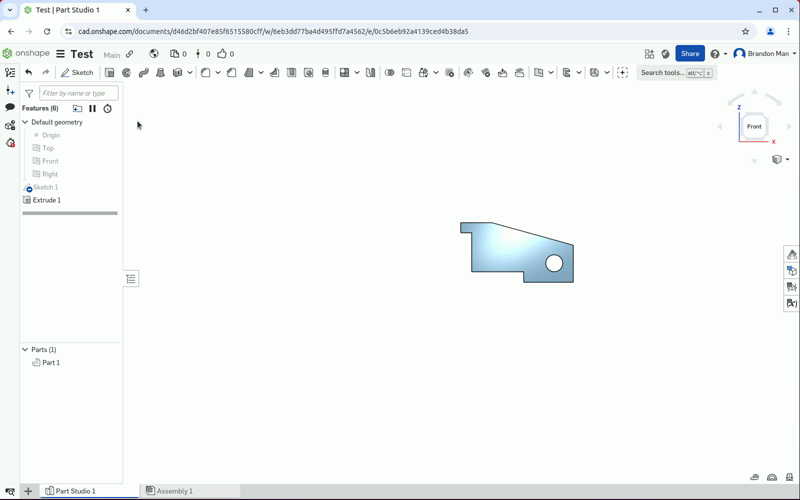
key(shift+h)
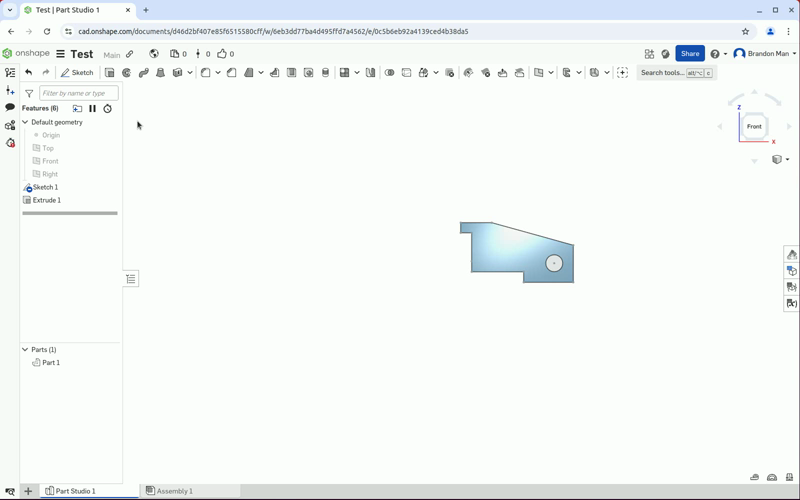
key(shift+h)
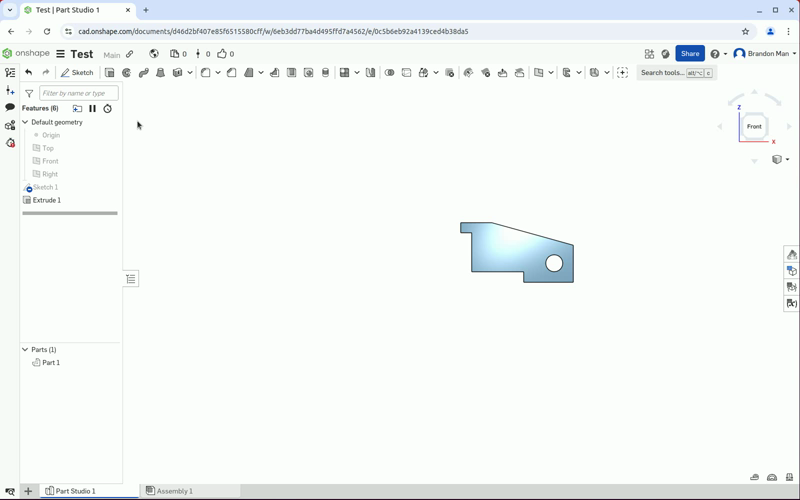
mouse_move(73, 189)
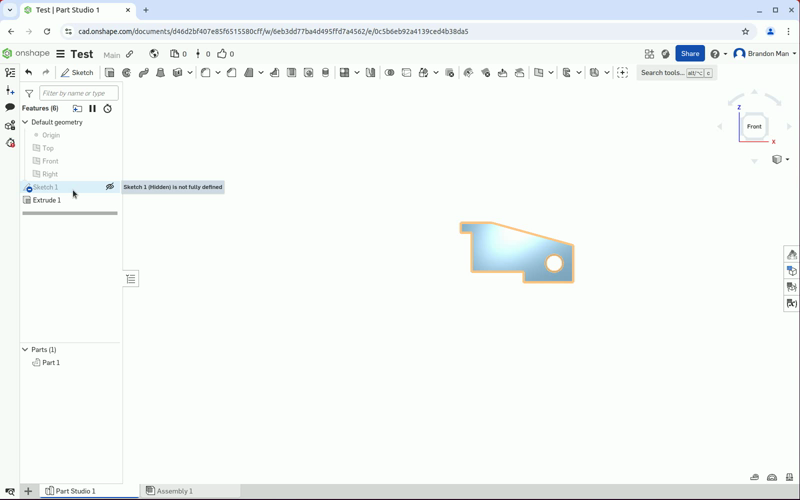
click(73, 189)
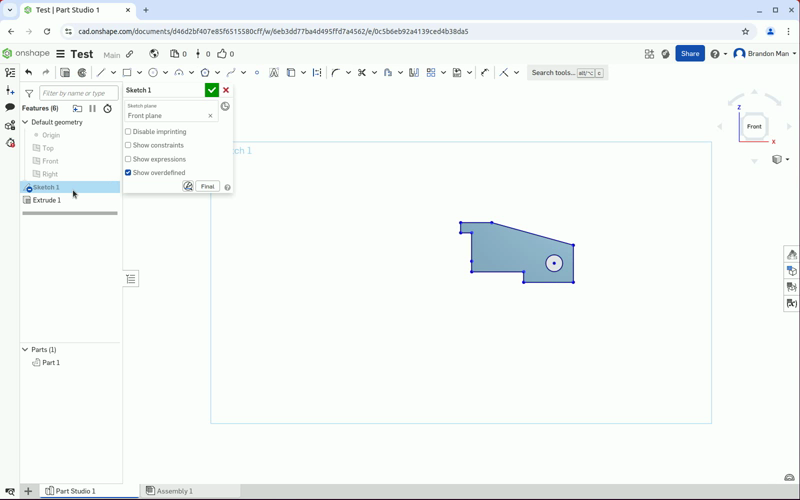
mouse_move(229, 92)
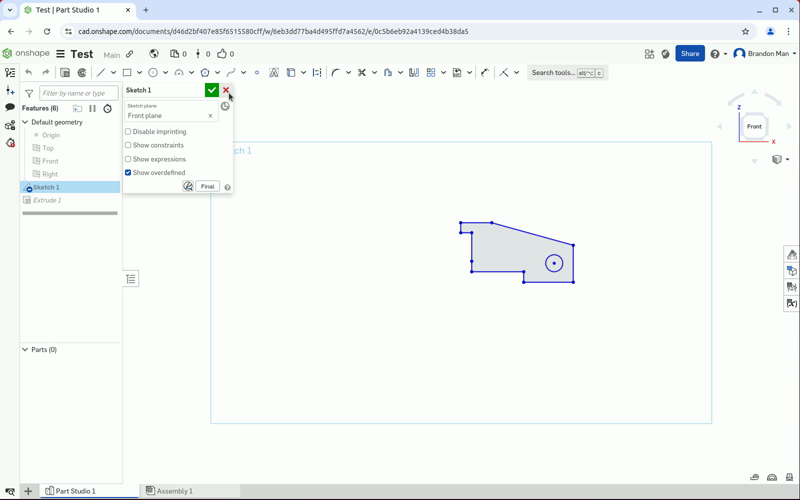
click(229, 92)
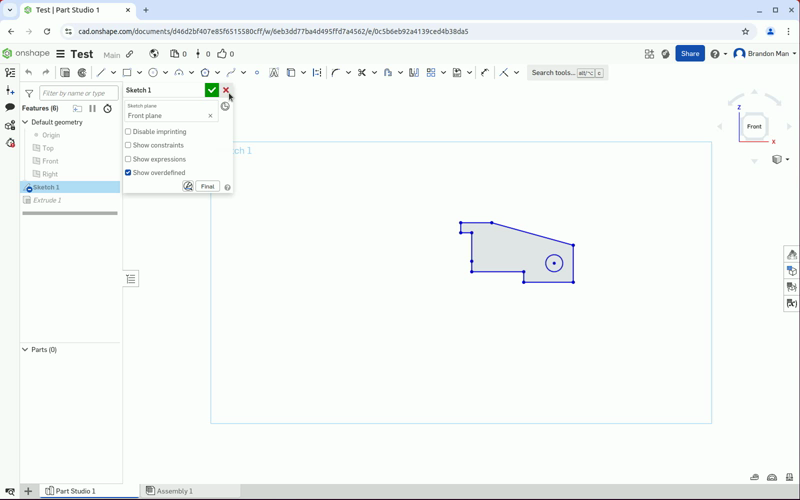
key(shift+s)
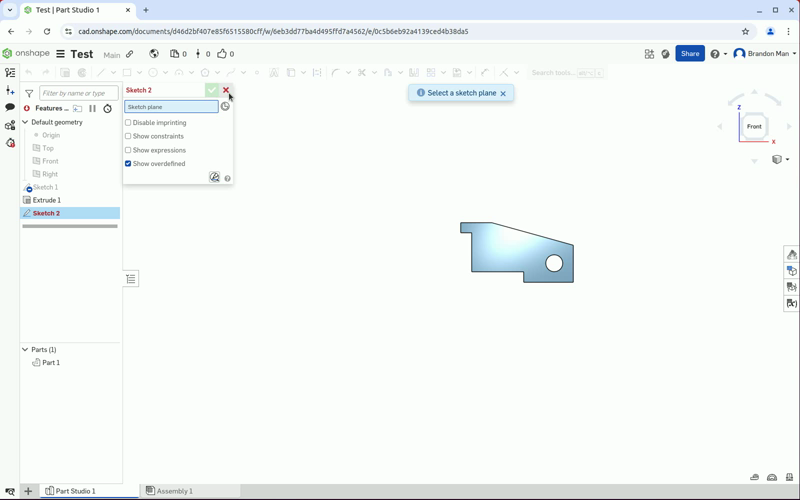
mouse_move(73, 163)
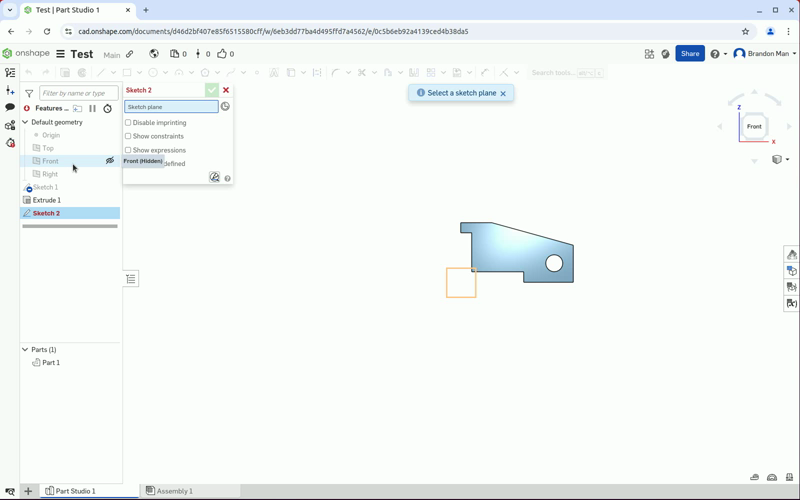
click(73, 163)
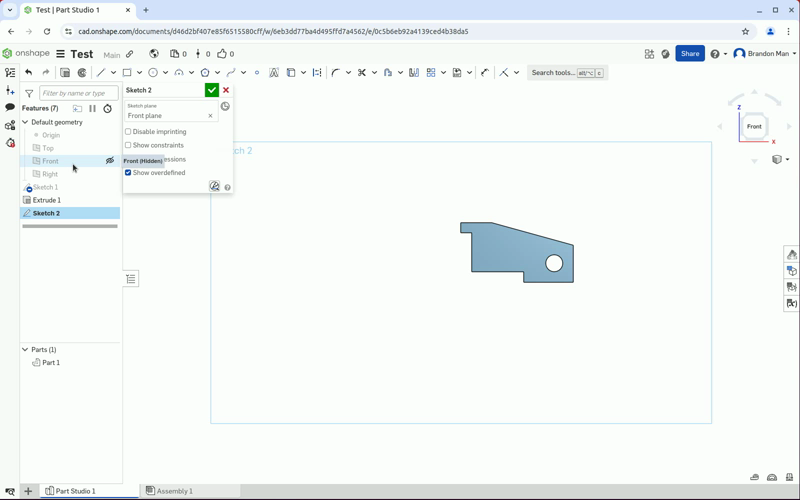
mouse_move(73, 352)
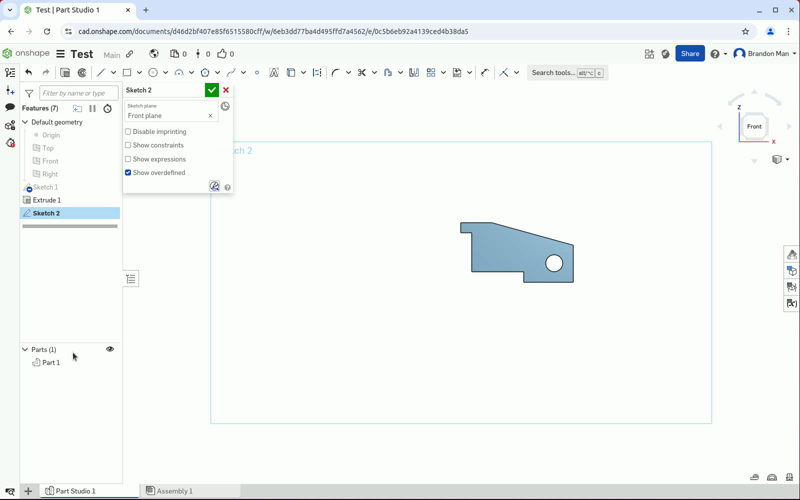
key(y)
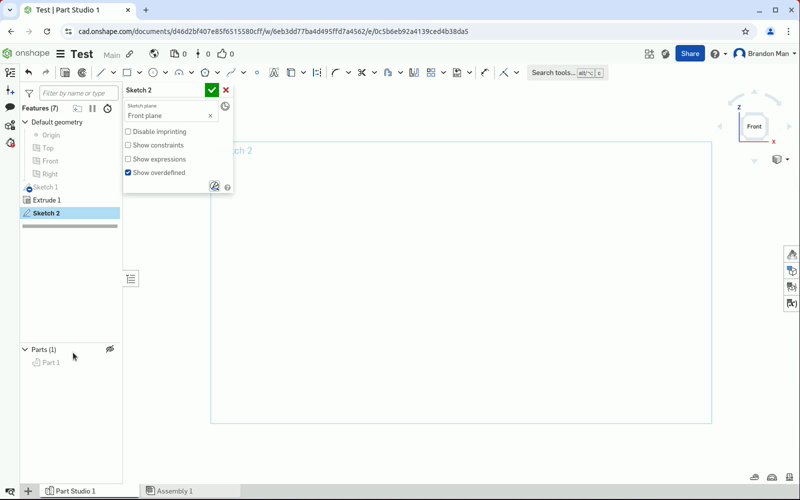
key(l)
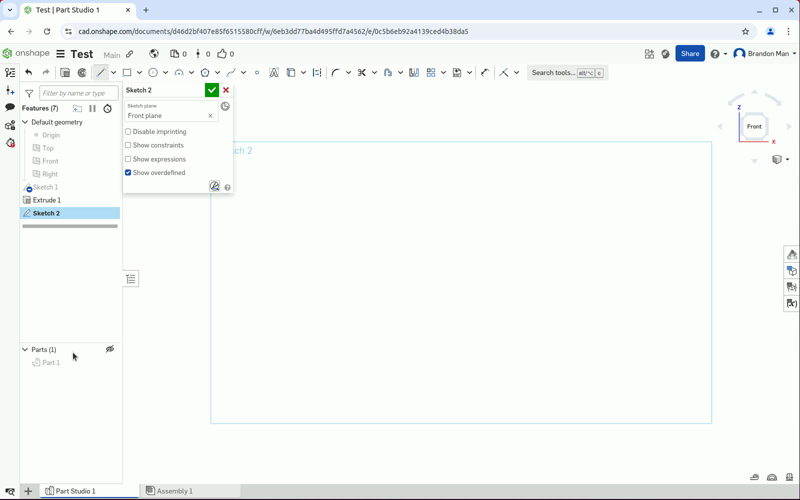
key_down(shift)
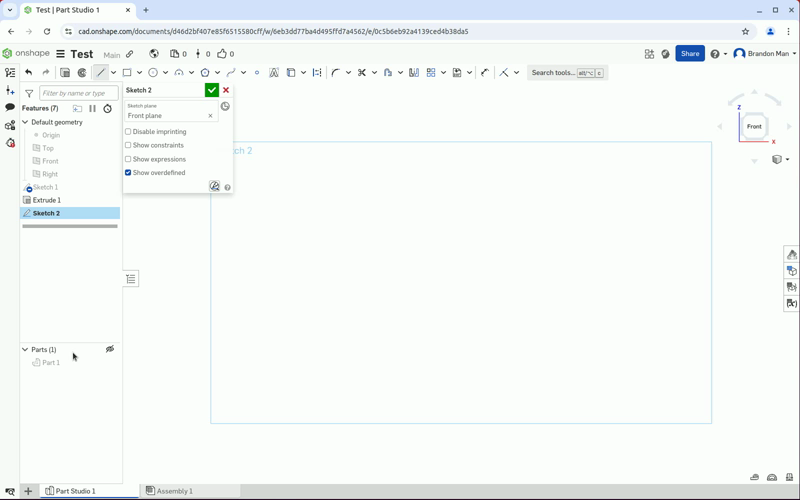
mouse_move(460, 260)
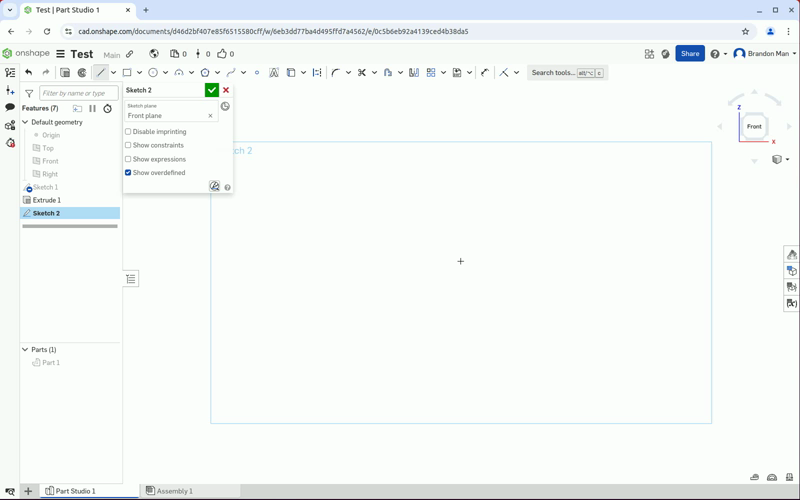
click(460, 260)
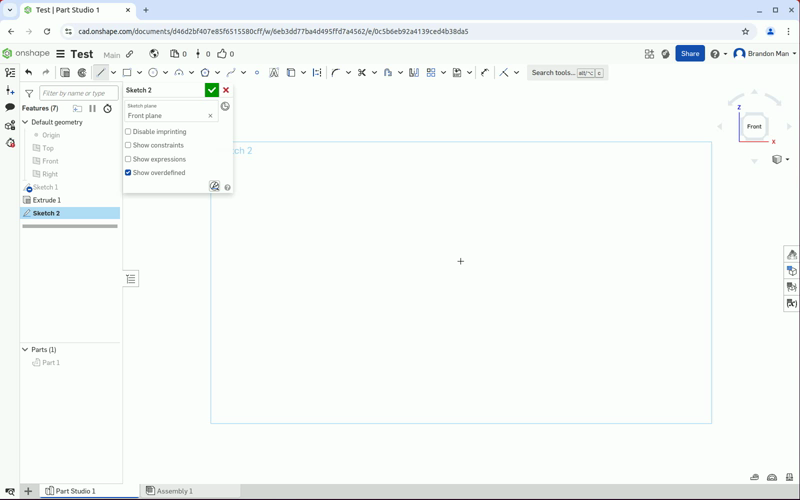
key_up(shift)
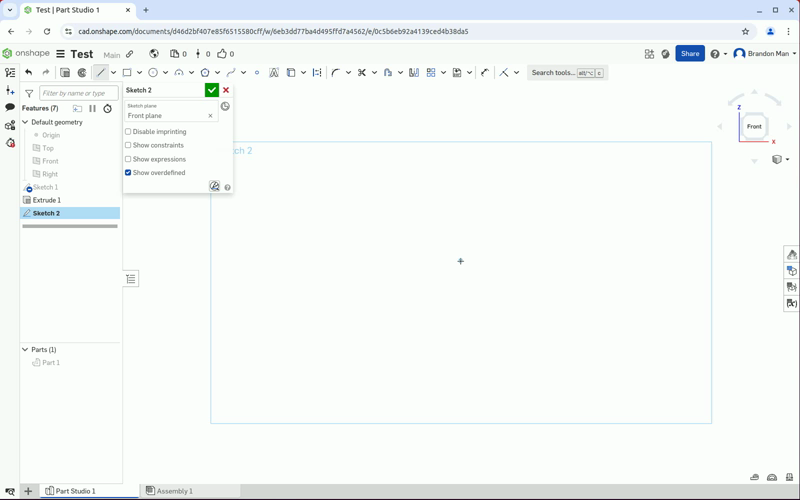
key_down(shift)
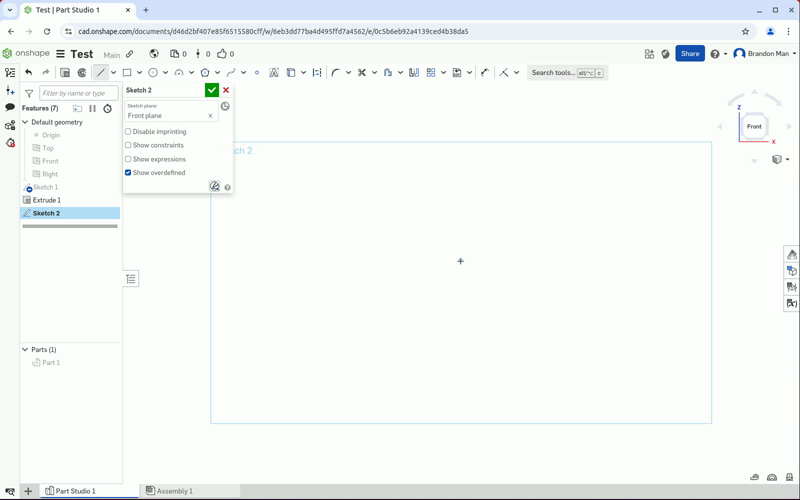
mouse_move(490, 260)
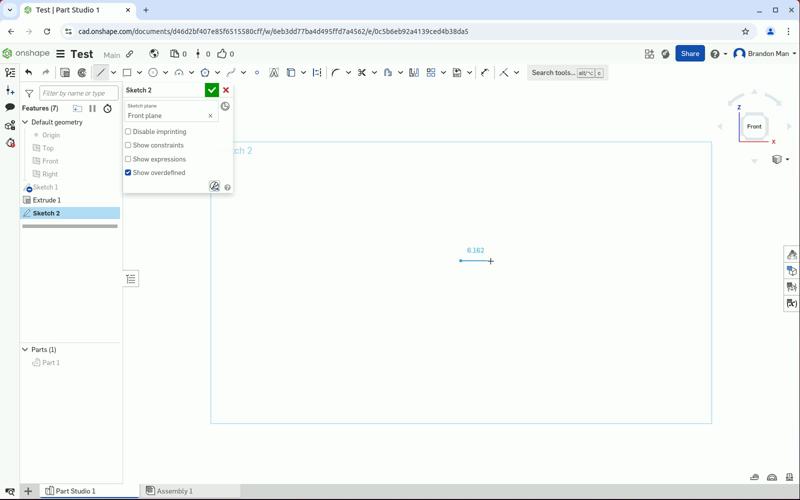
mouse_move(471, 260)
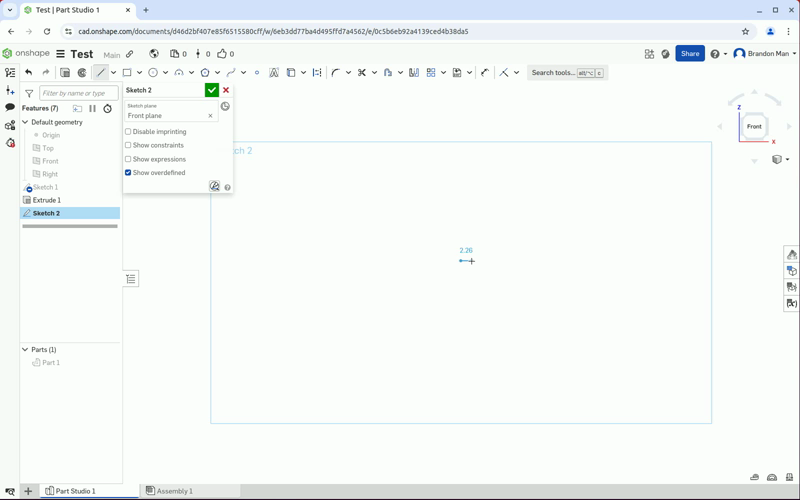
click(471, 260)
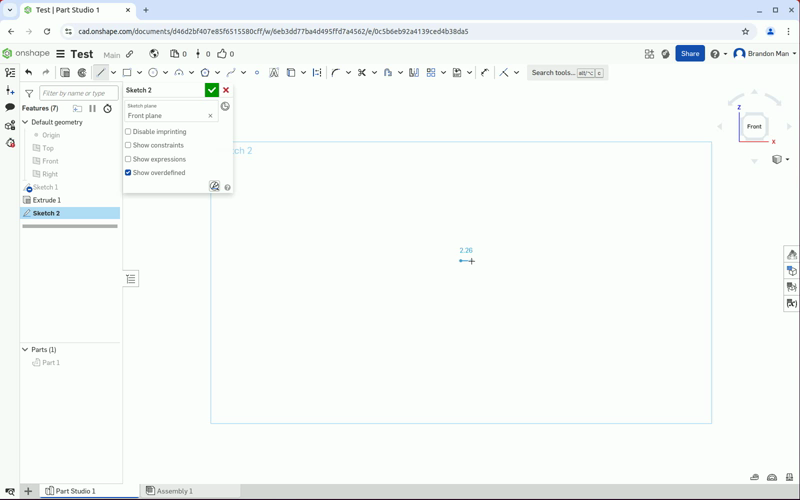
key_up(shift)
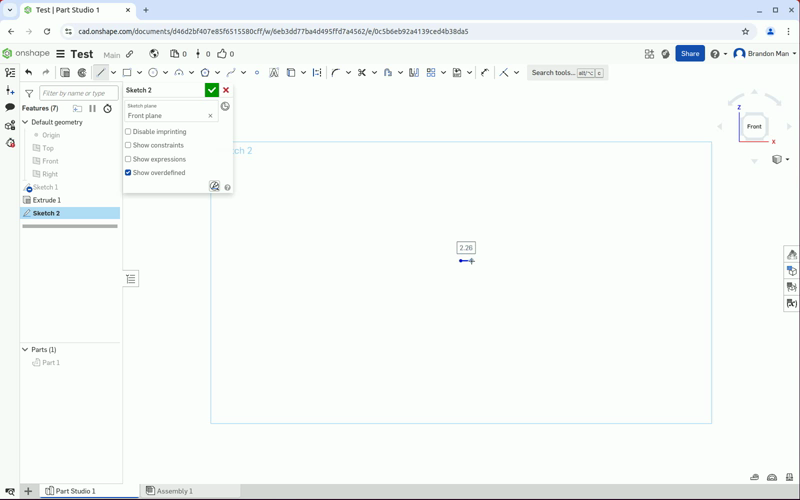
key_down(shift)
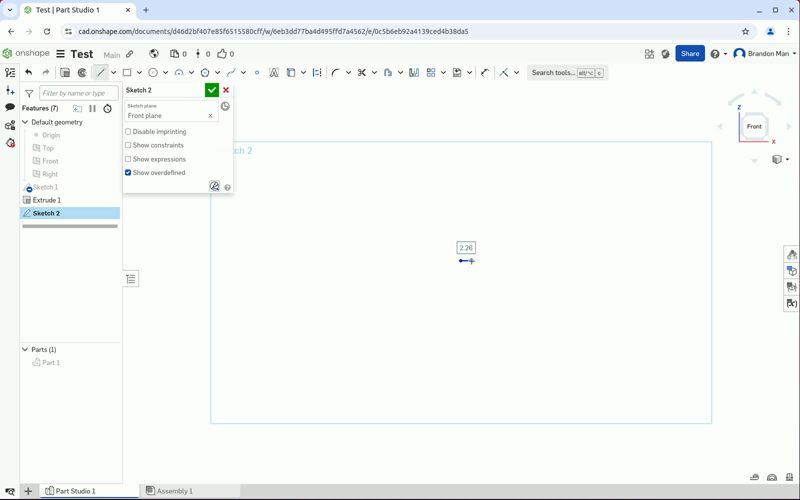
mouse_move(501, 260)
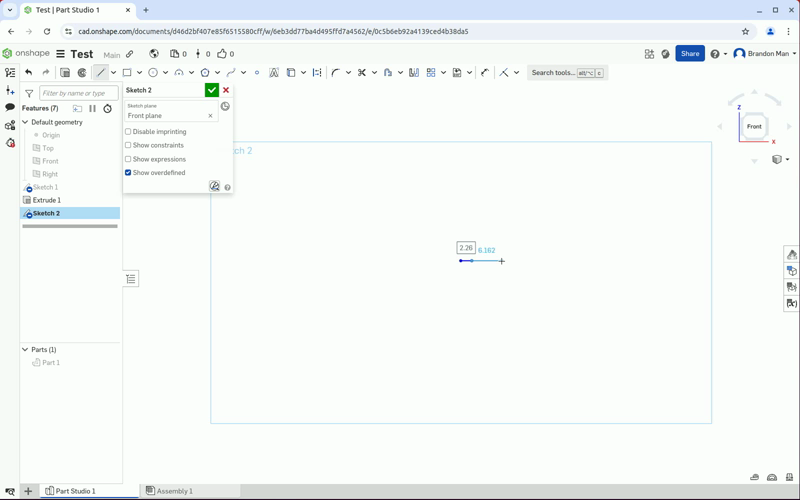
mouse_move(471, 231)
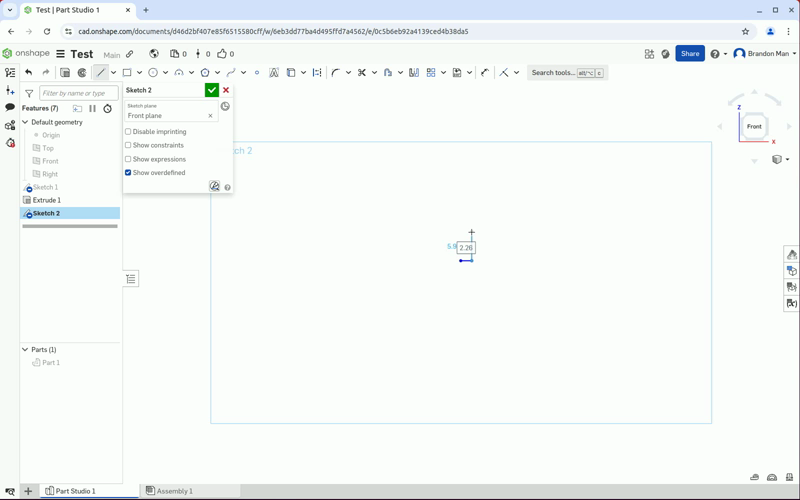
click(471, 231)
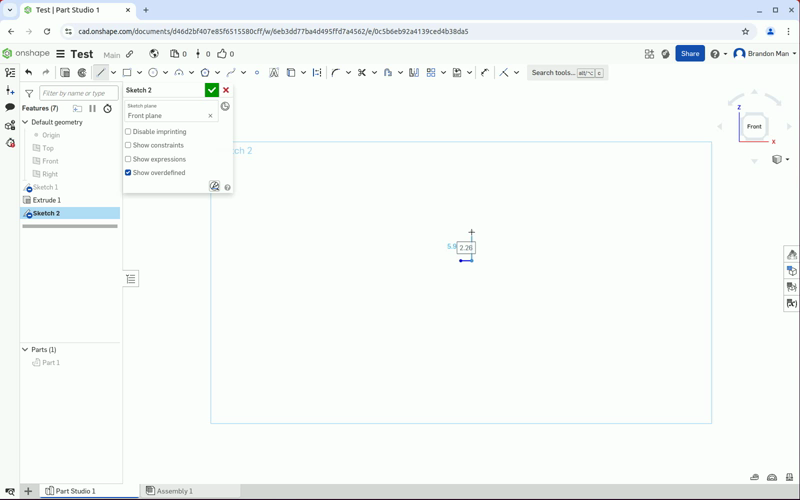
key_up(shift)
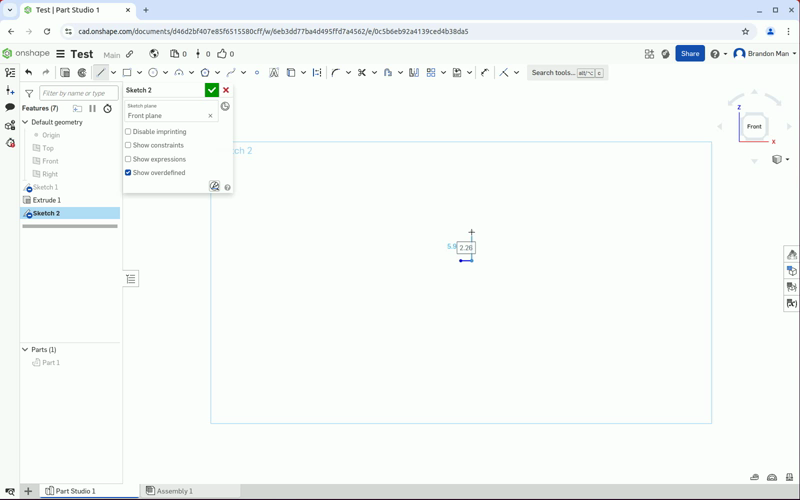
key_down(shift)
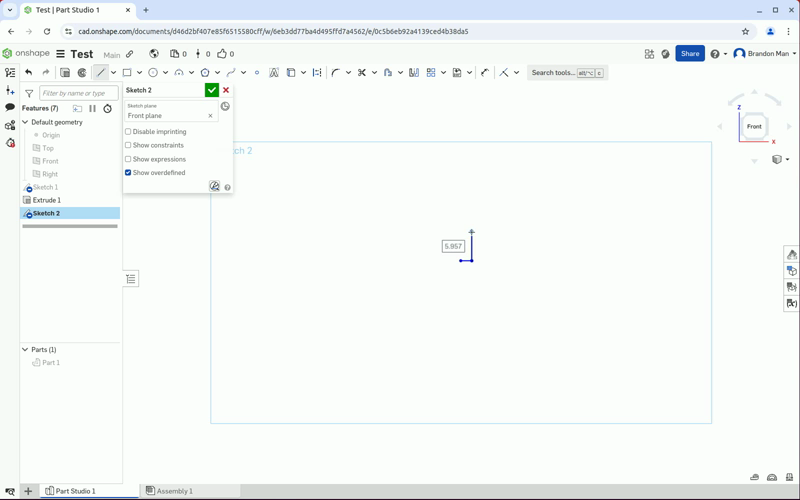
mouse_move(501, 231)
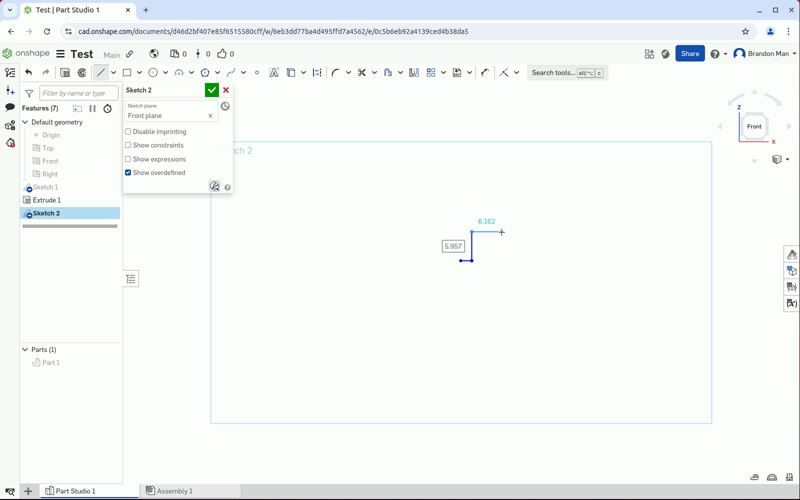
mouse_move(460, 231)
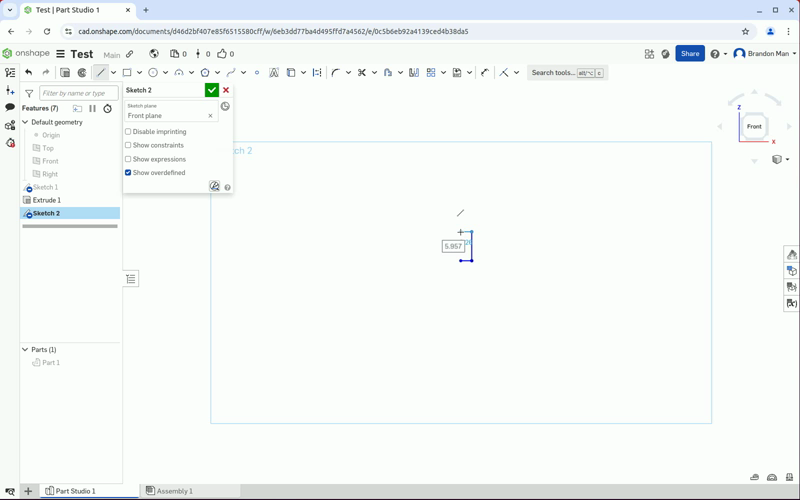
click(460, 231)
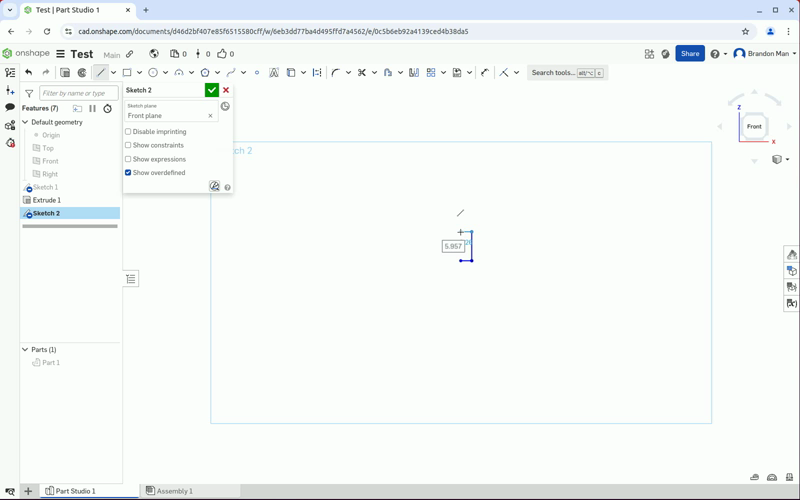
key_up(shift)
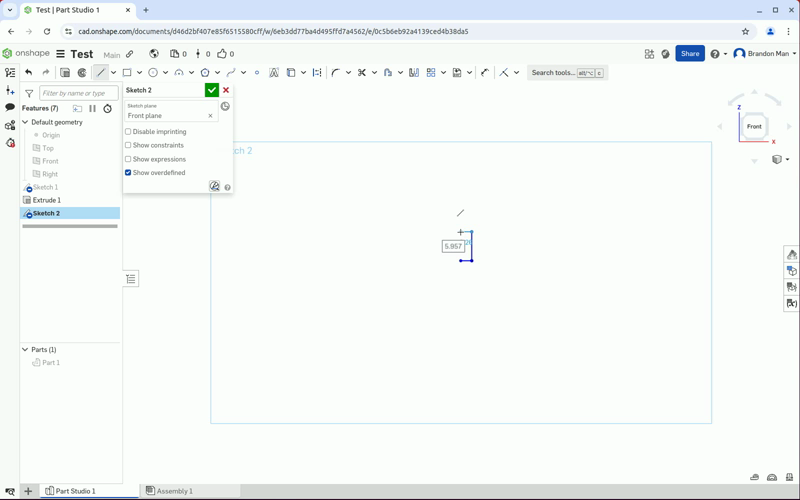
mouse_move(490, 231)
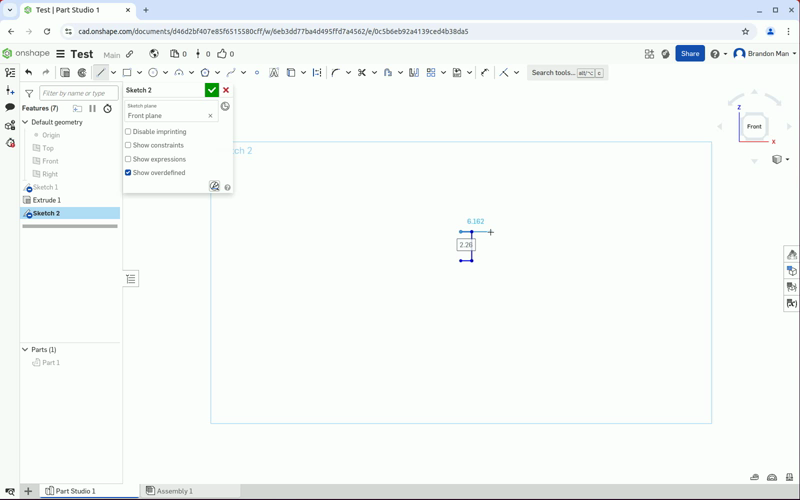
key_down(shift)
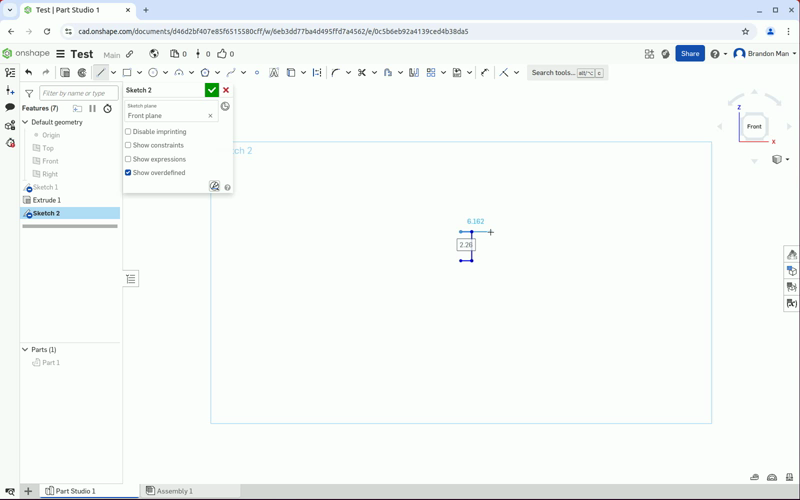
mouse_move(460, 260)
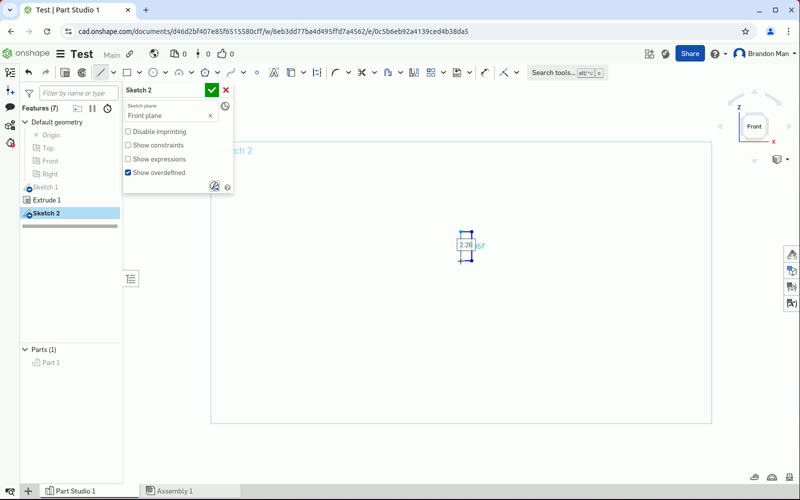
key_up(shift)
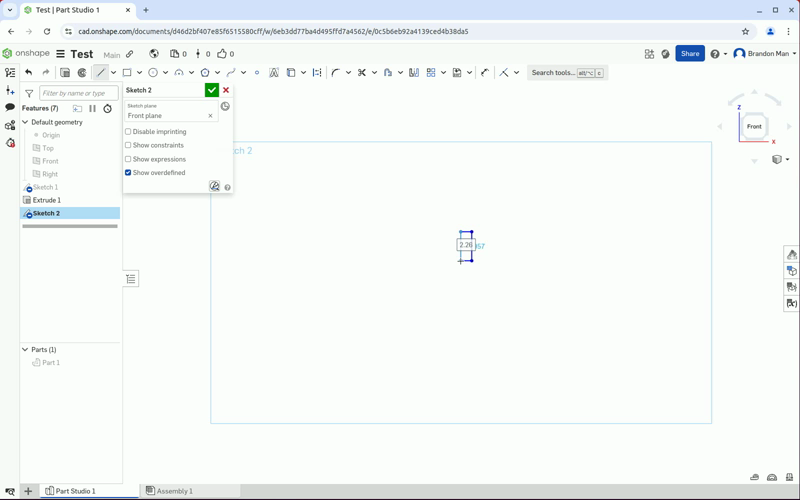
click(460, 260)
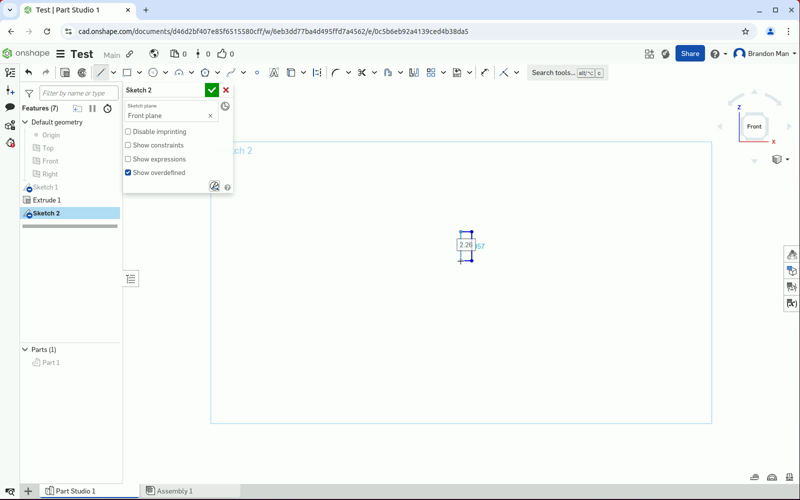
key(esc)
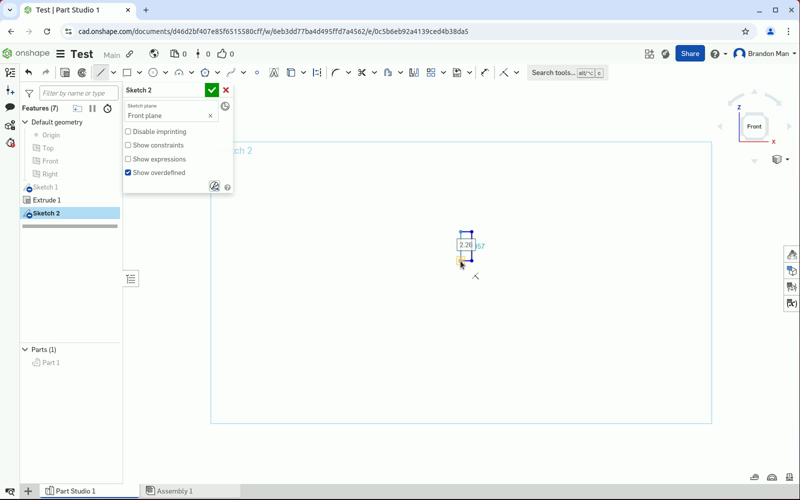
mouse_move(469, 247)
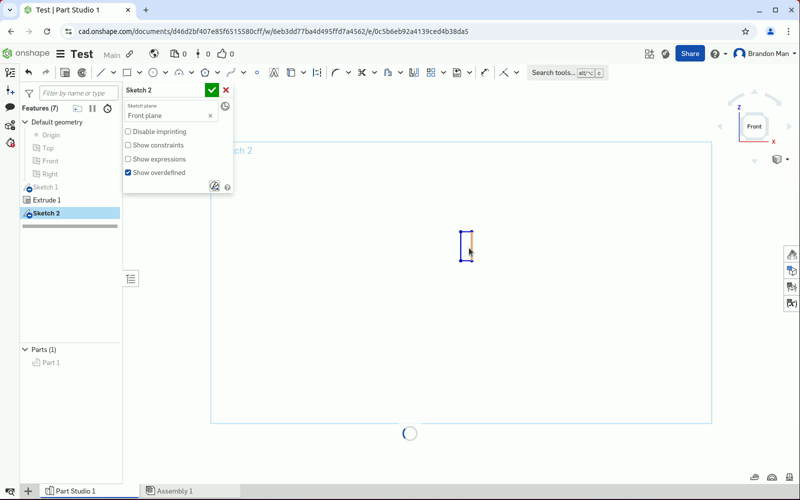
scroll(6)
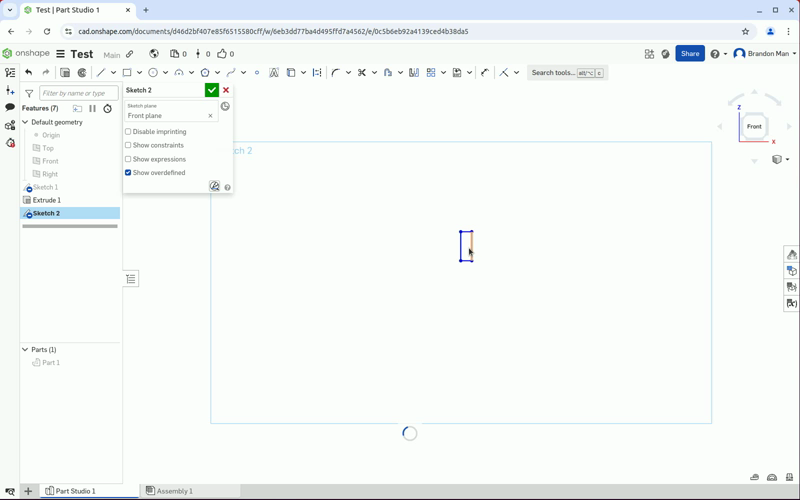
scroll(6)
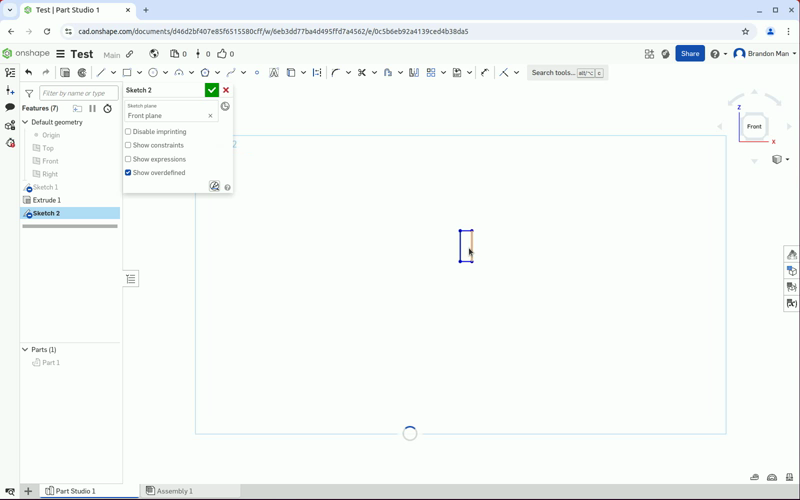
scroll(6)
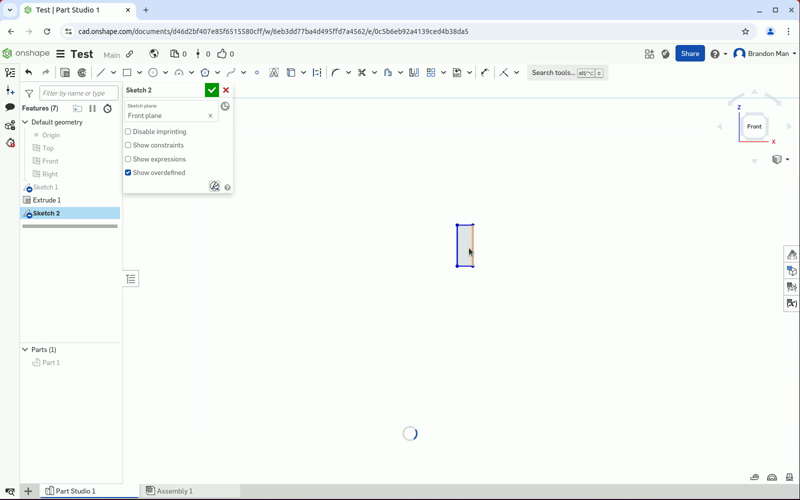
scroll(6)
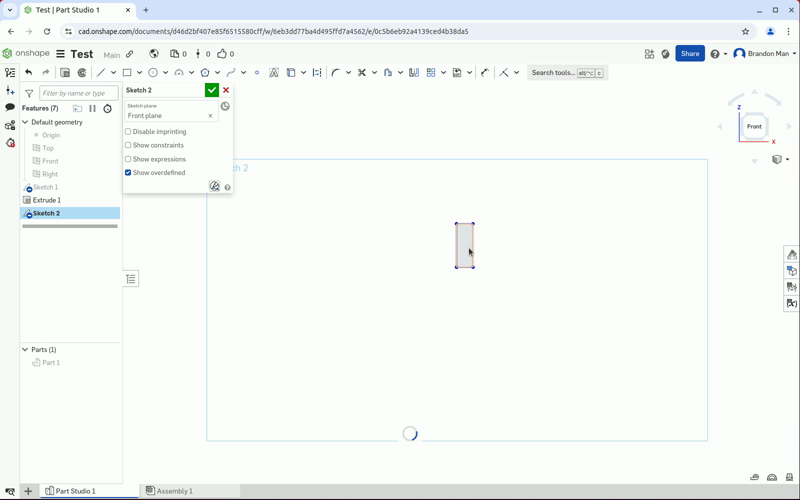
scroll(6)
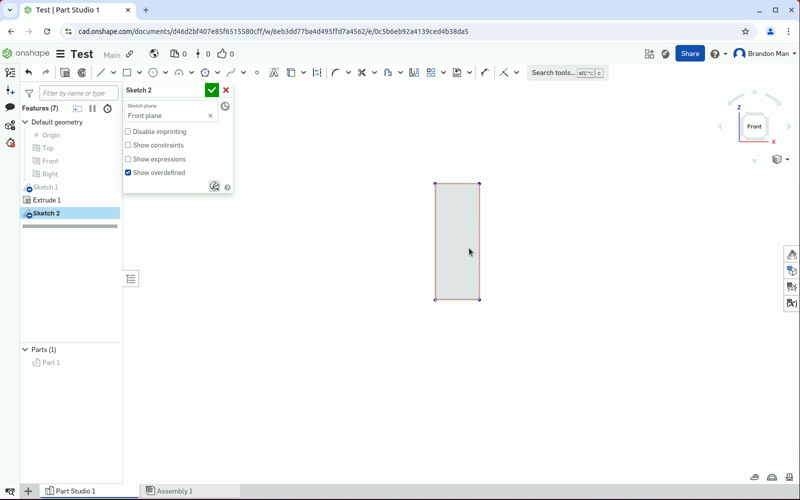
scroll(6)
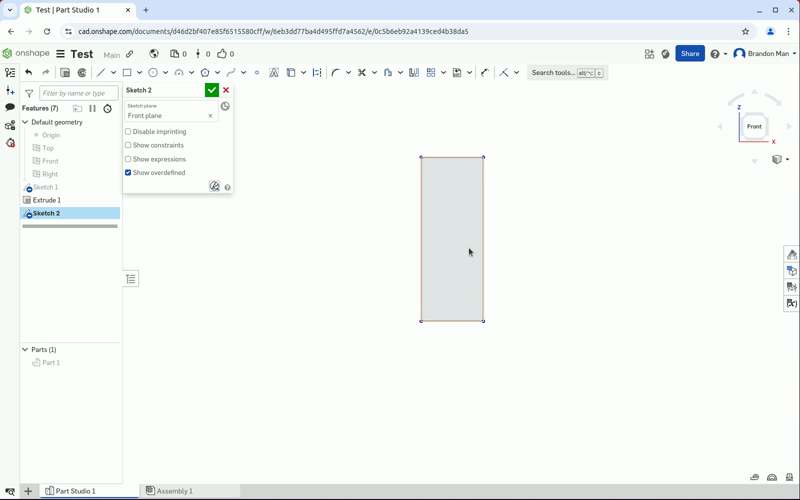
scroll(6)
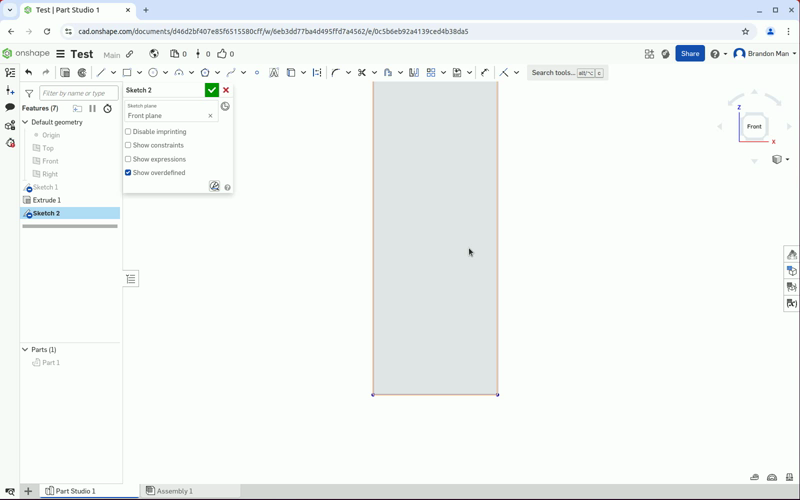
click(469, 247)
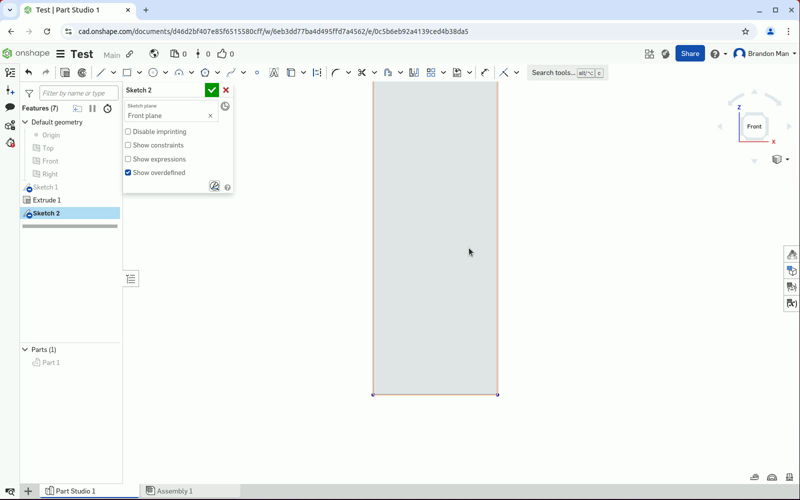
scroll(-6)
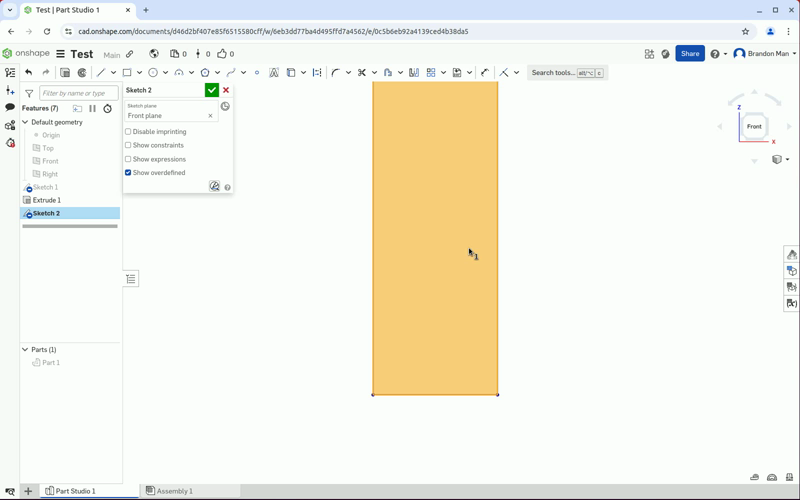
scroll(-6)
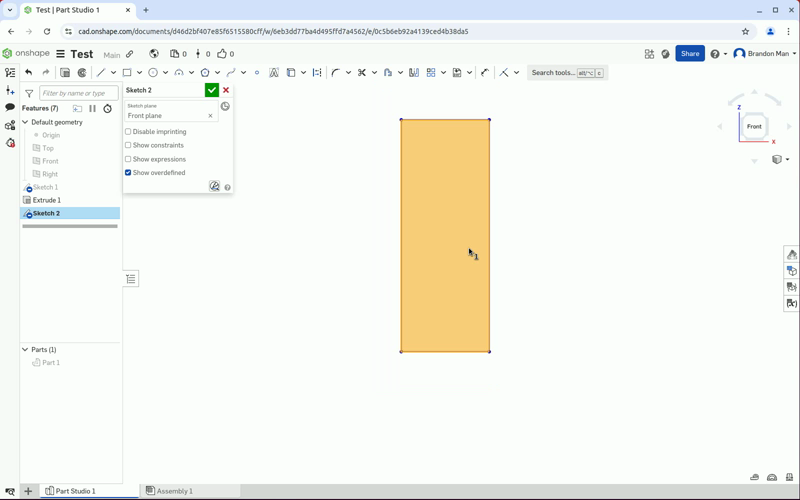
scroll(-6)
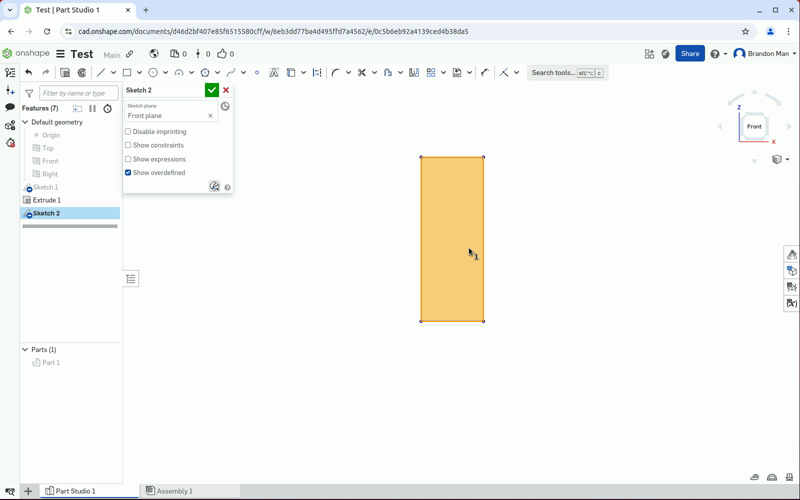
scroll(-6)
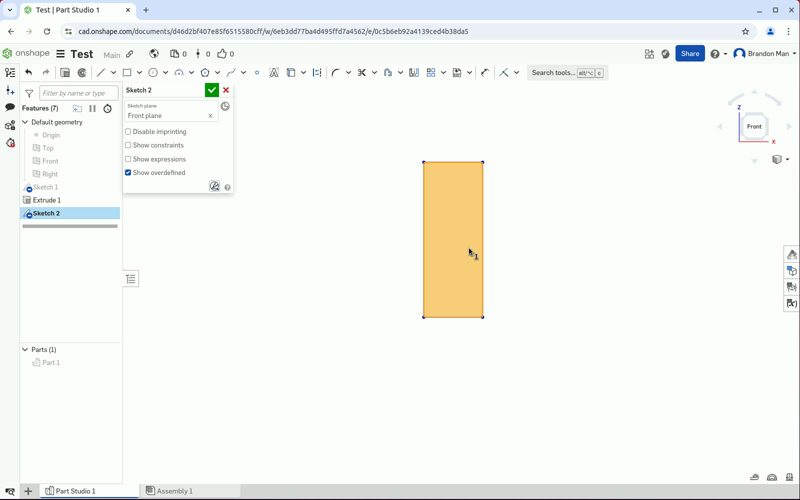
scroll(-6)
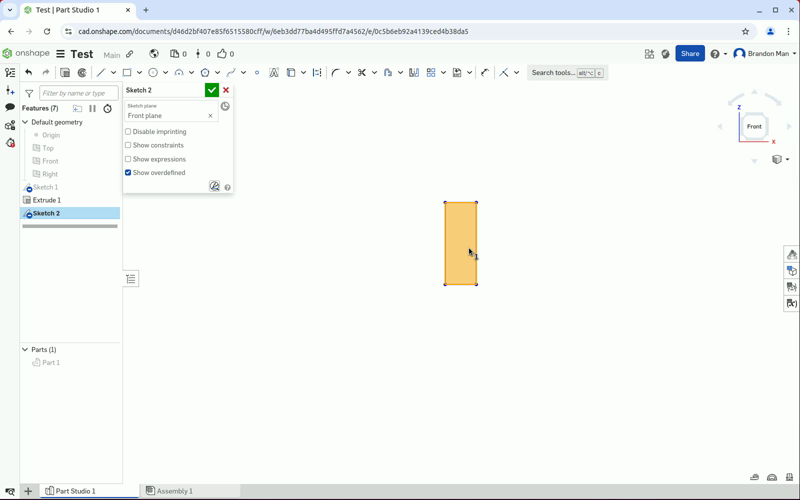
scroll(-6)
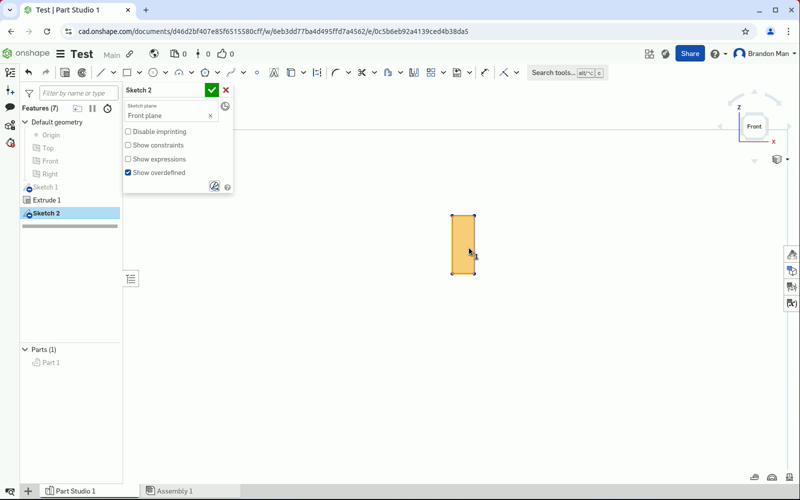
scroll(-6)
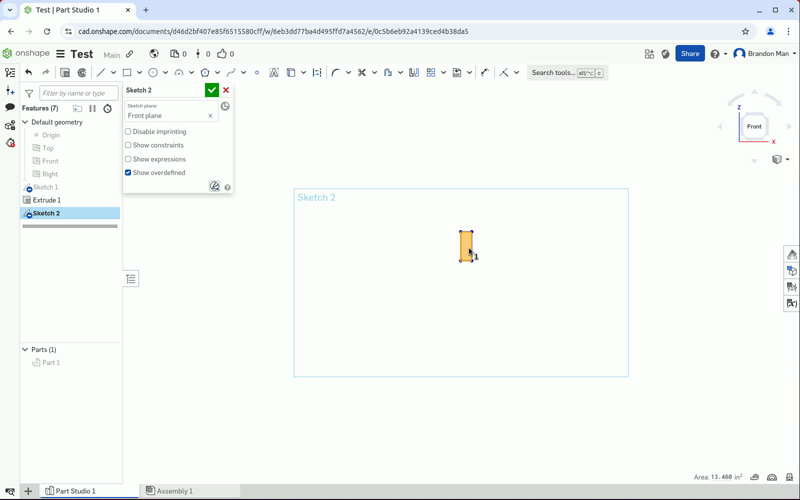
mouse_move(73, 352)
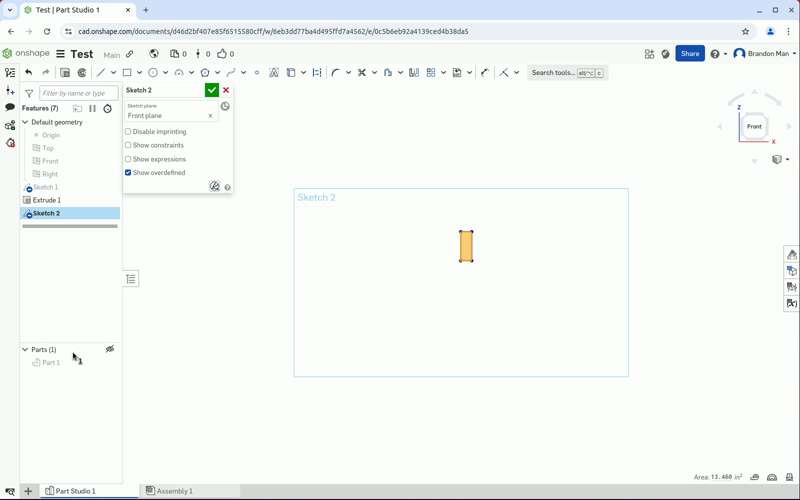
key(shift+y)
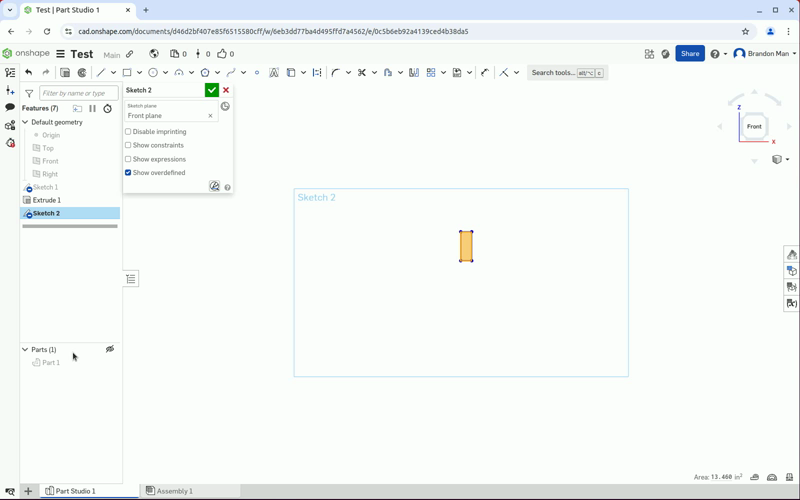
key(shift+e)
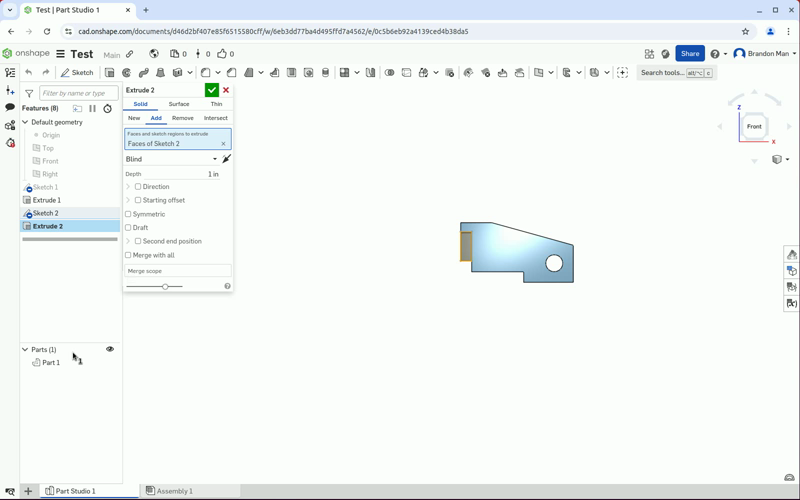
mouse_move(143, 106)
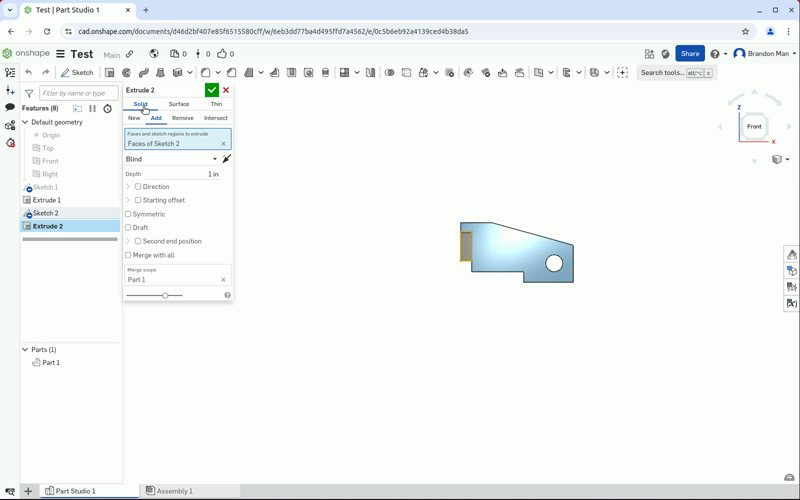
click(143, 106)
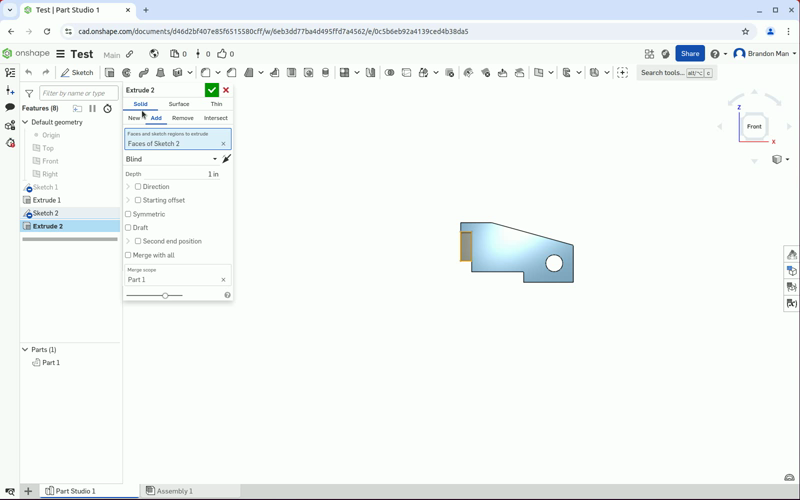
mouse_move(137, 120)
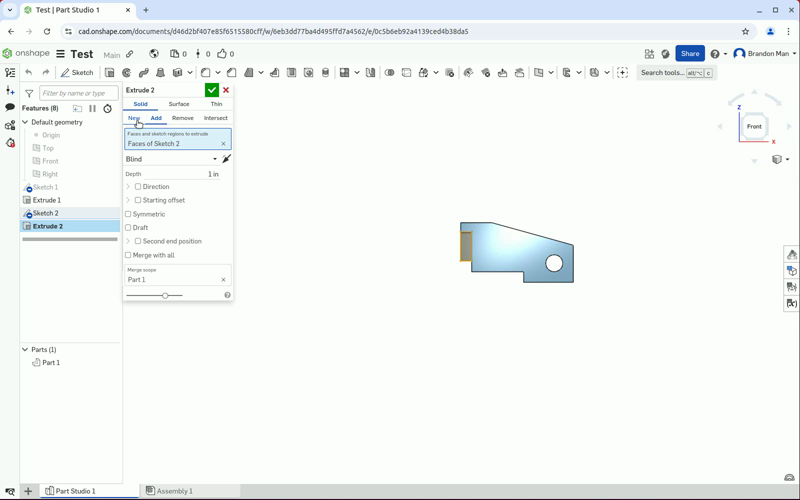
click(137, 120)
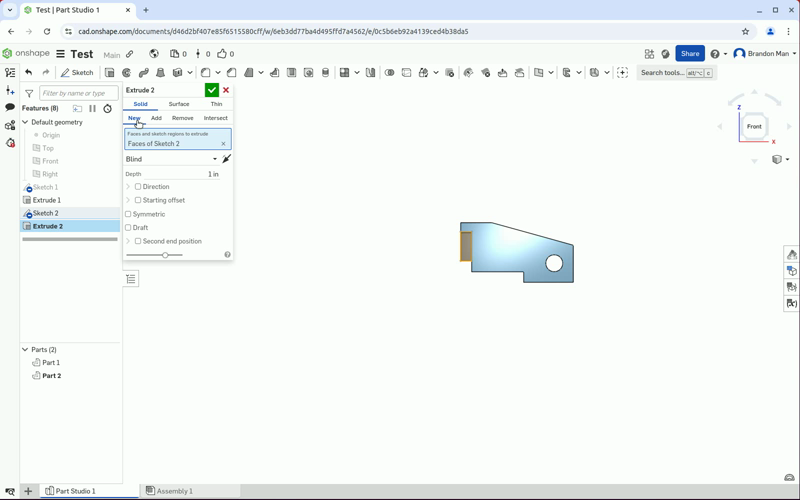
key(tab, 4)
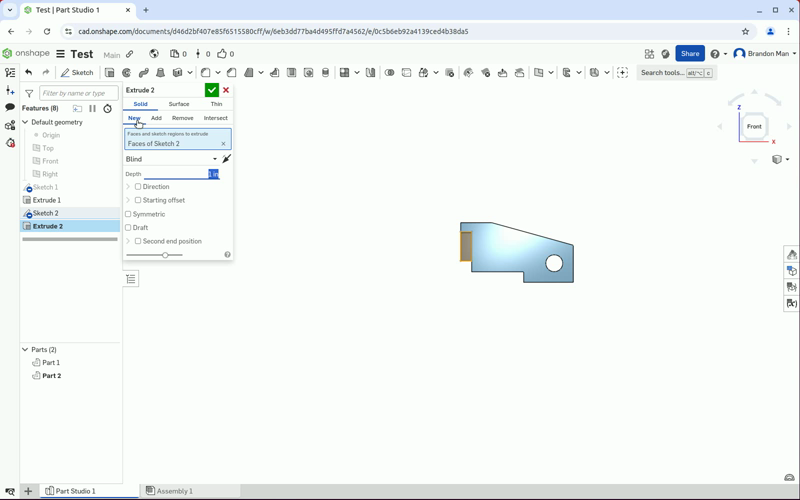
text(8.906)
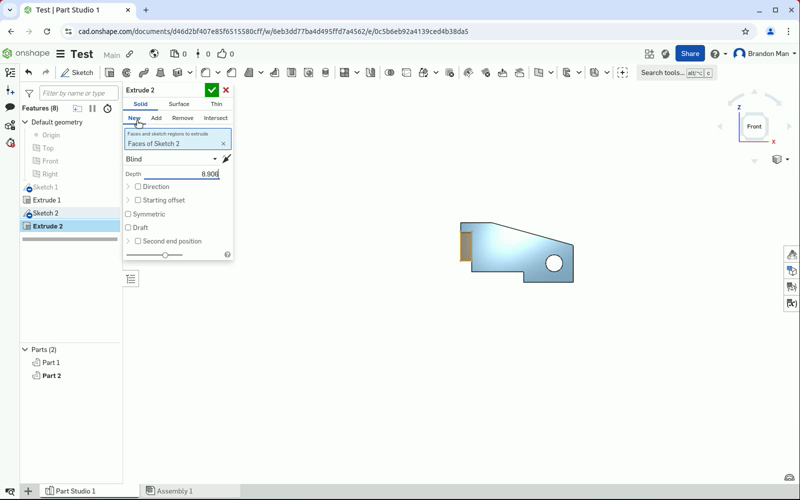
key(enter)
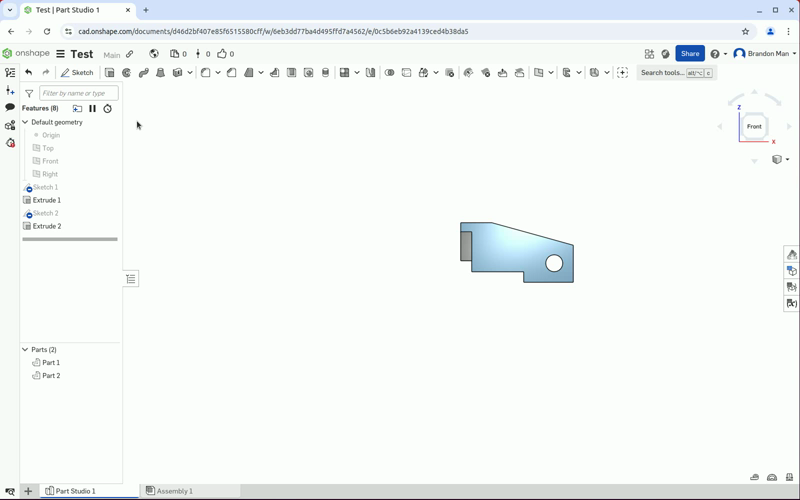
key(shift+h)
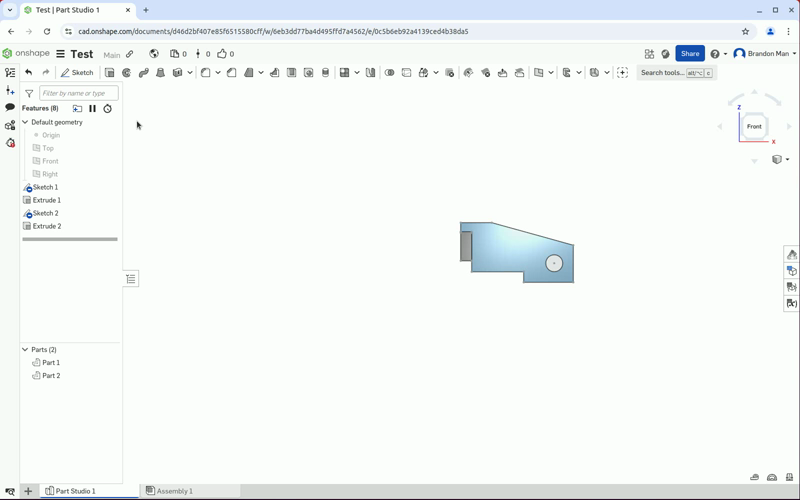
key(shift+h)
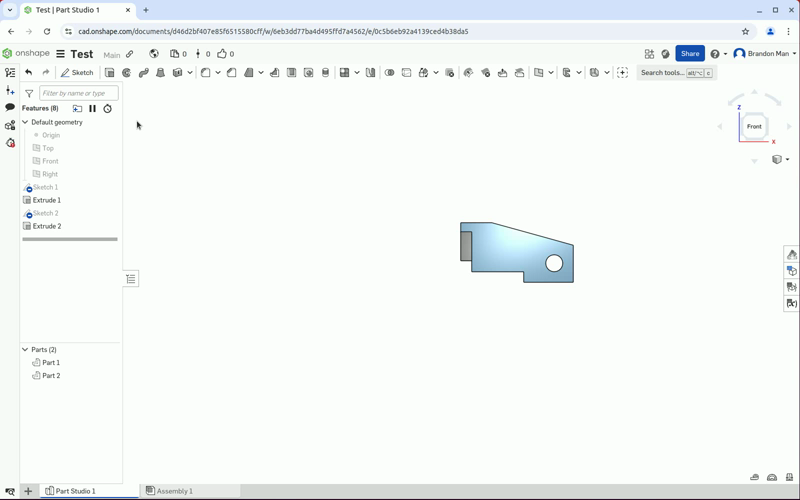
mouse_move(73, 189)
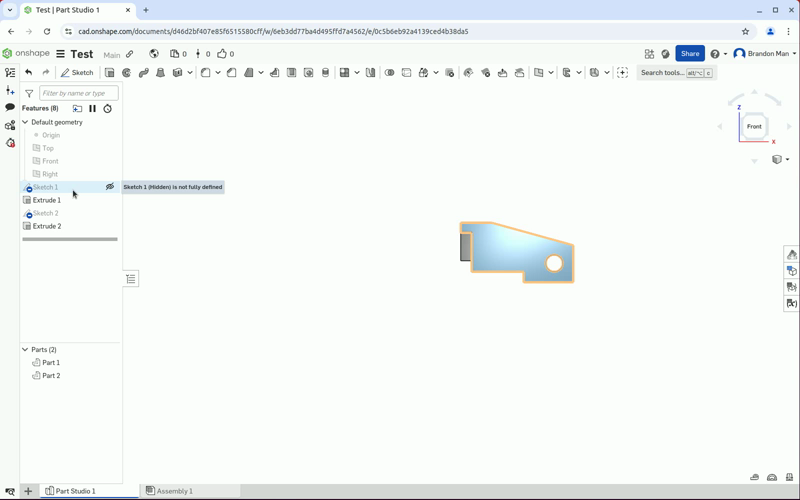
click(73, 189)
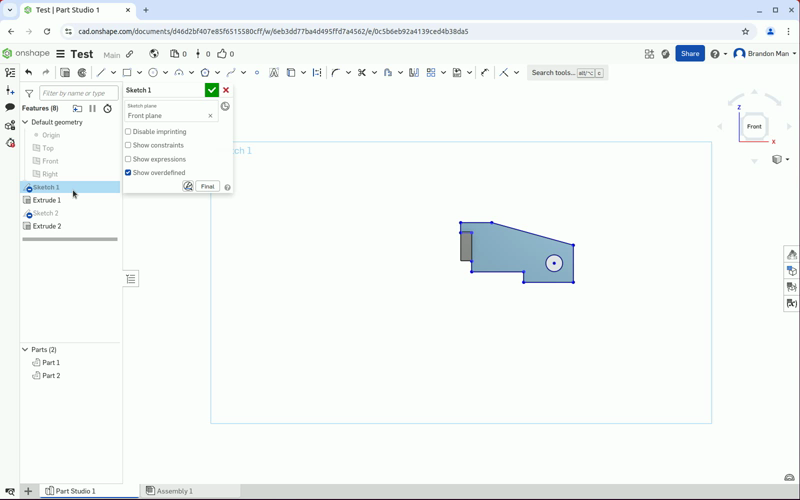
mouse_move(229, 92)
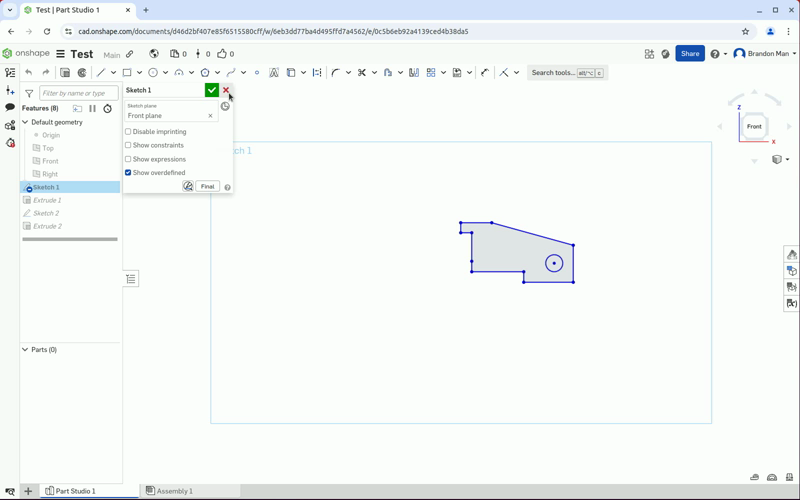
click(229, 92)
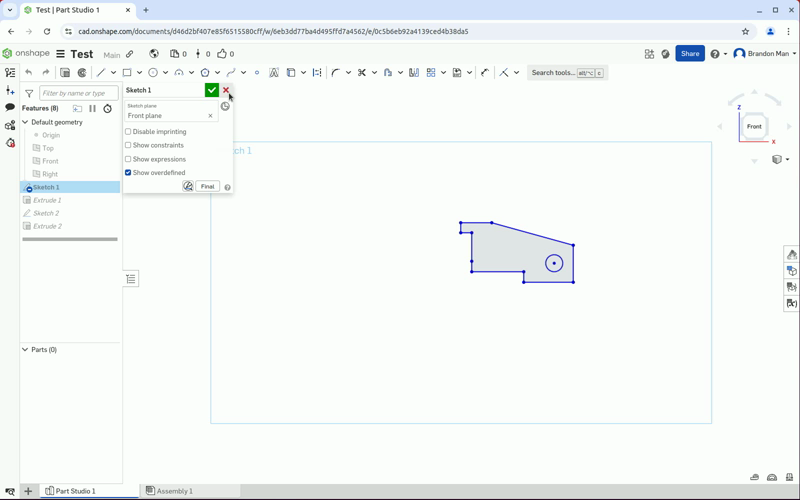
key(shift+s)
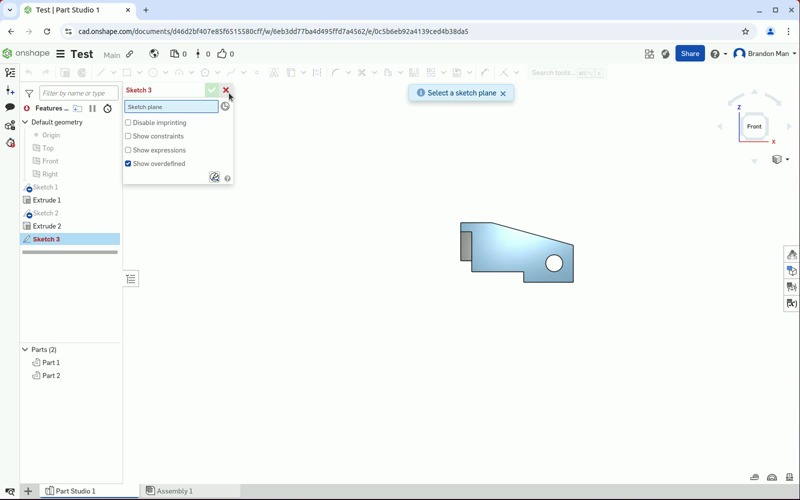
mouse_move(73, 163)
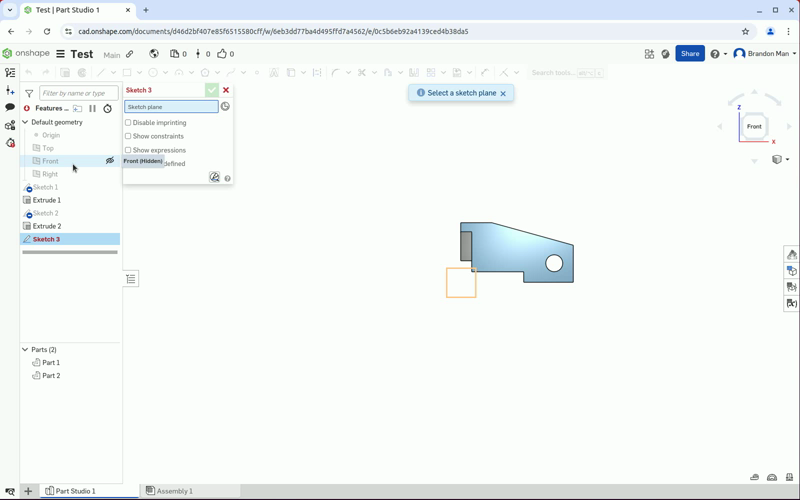
click(73, 163)
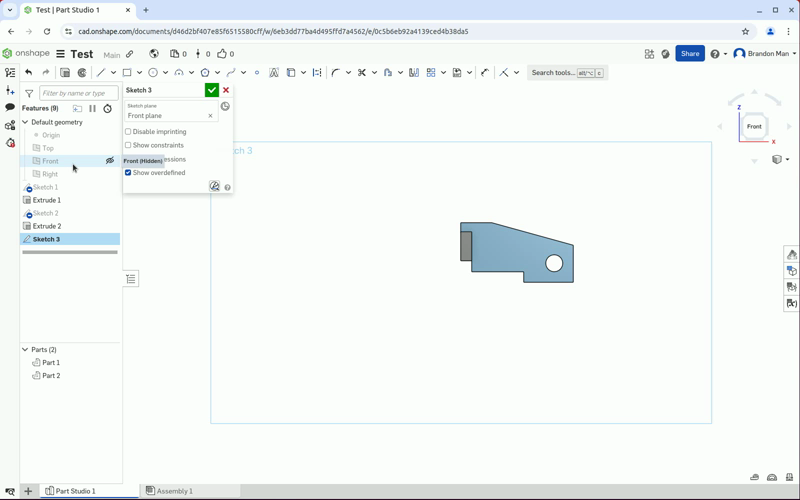
mouse_move(73, 352)
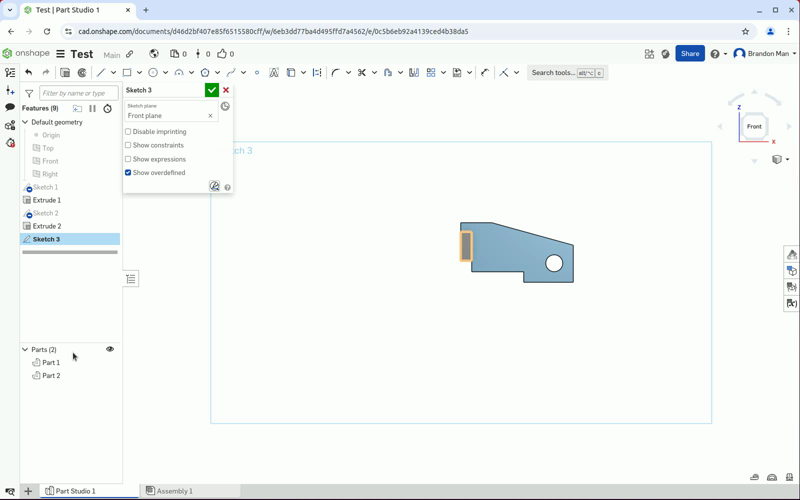
key(y)
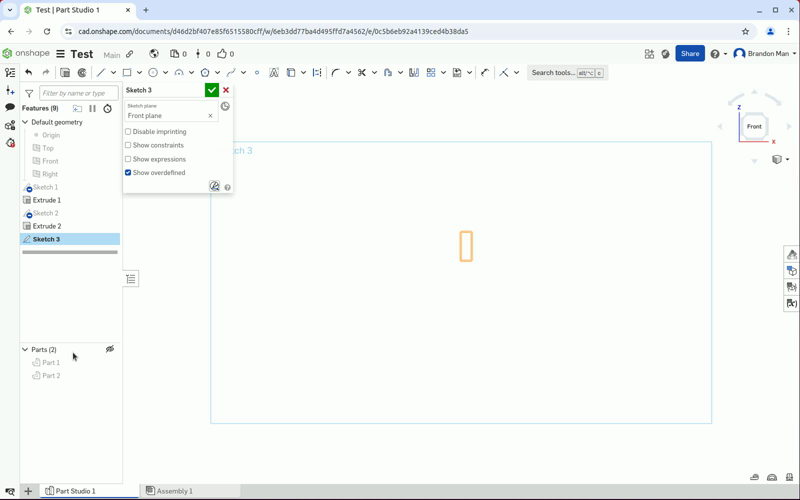
key(l)
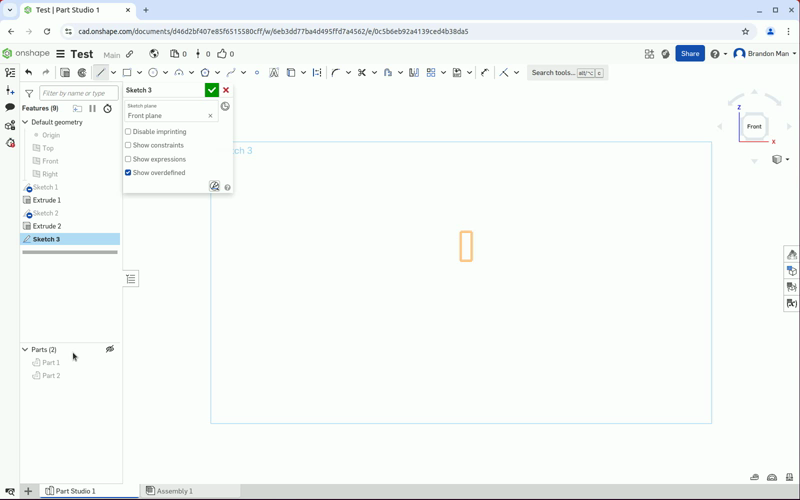
key_down(shift)
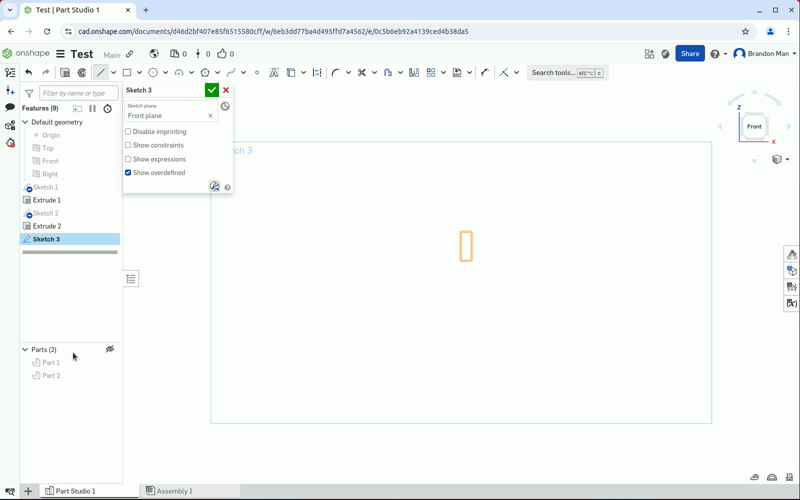
mouse_move(471, 282)
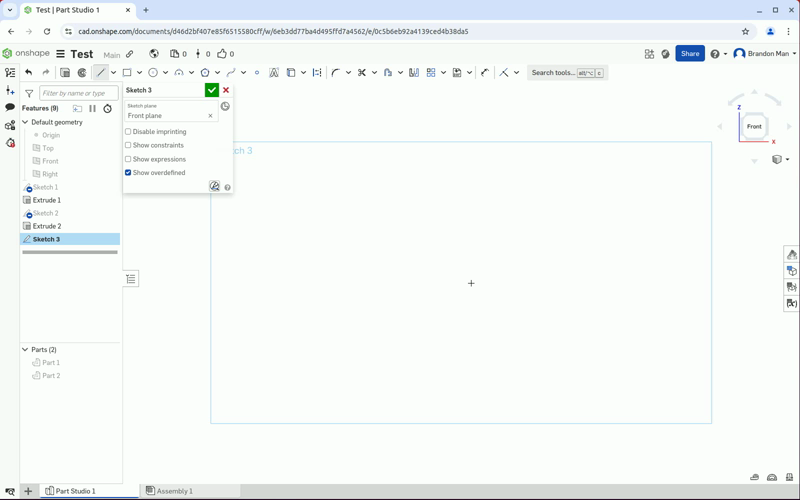
click(471, 282)
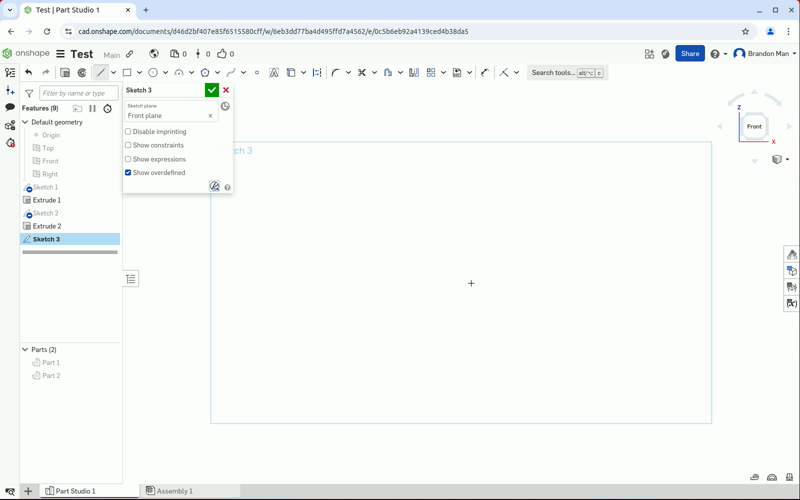
key_up(shift)
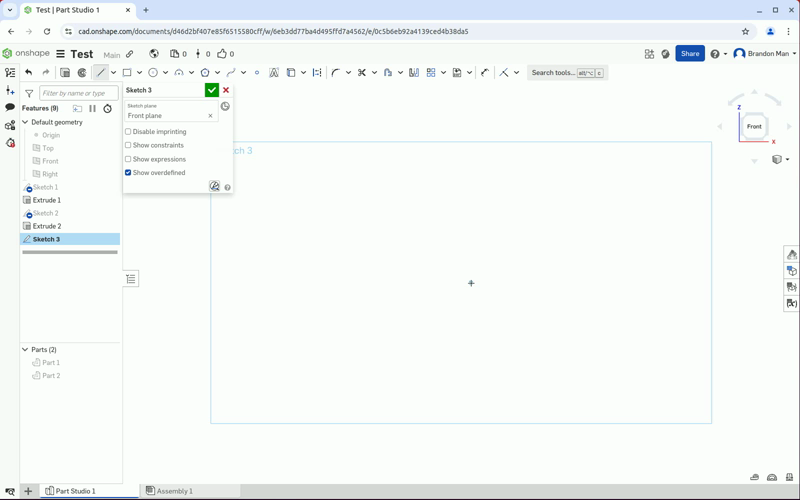
key_down(shift)
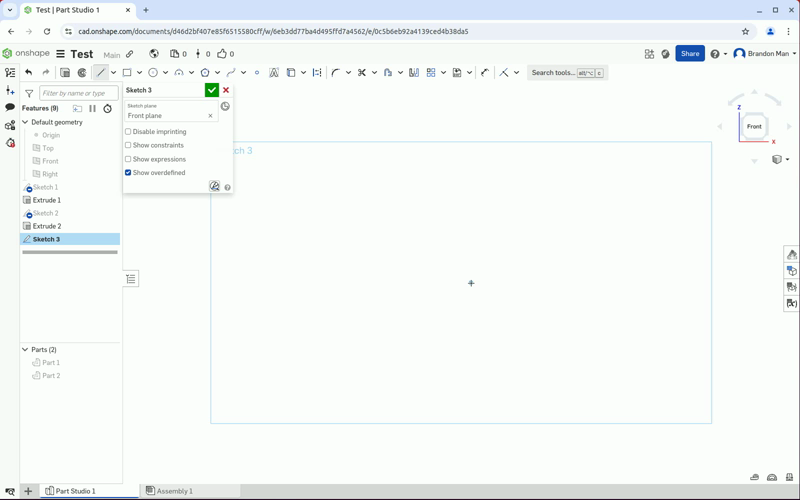
mouse_move(501, 282)
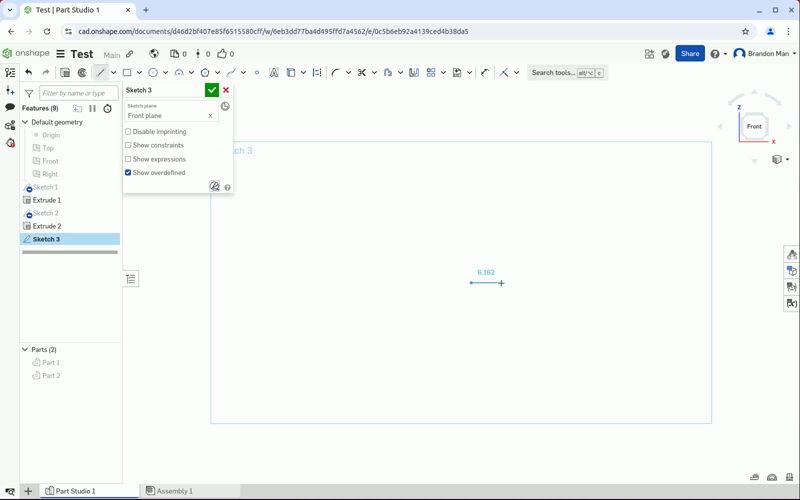
mouse_move(523, 282)
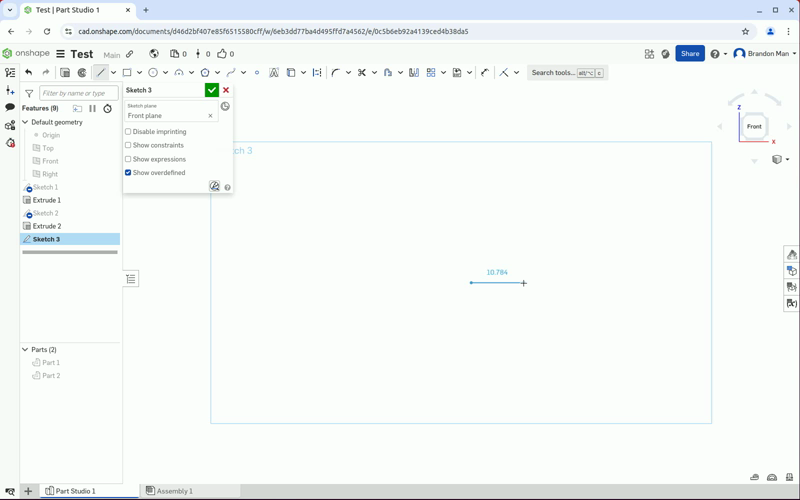
click(523, 282)
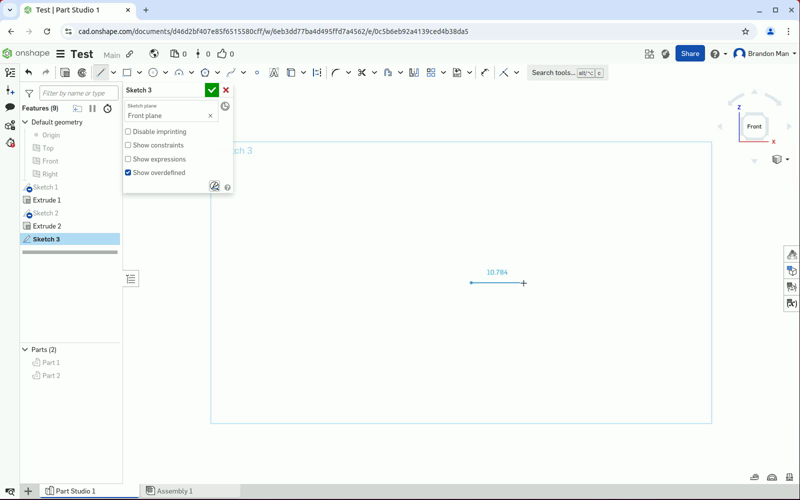
key_up(shift)
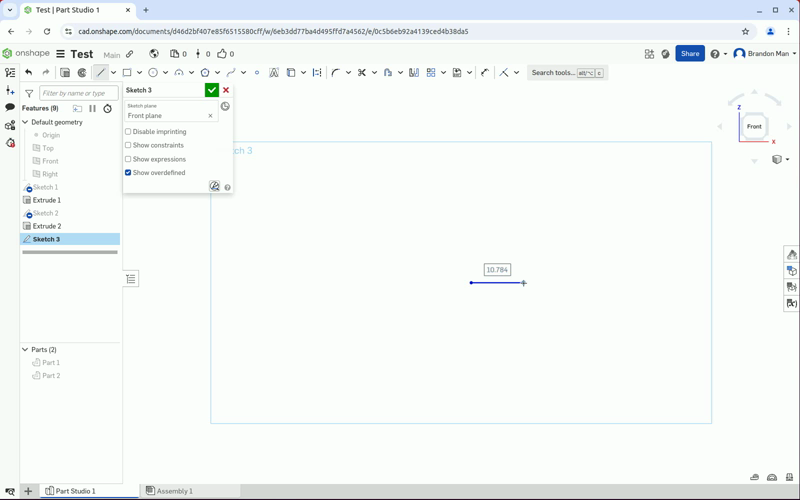
key_down(shift)
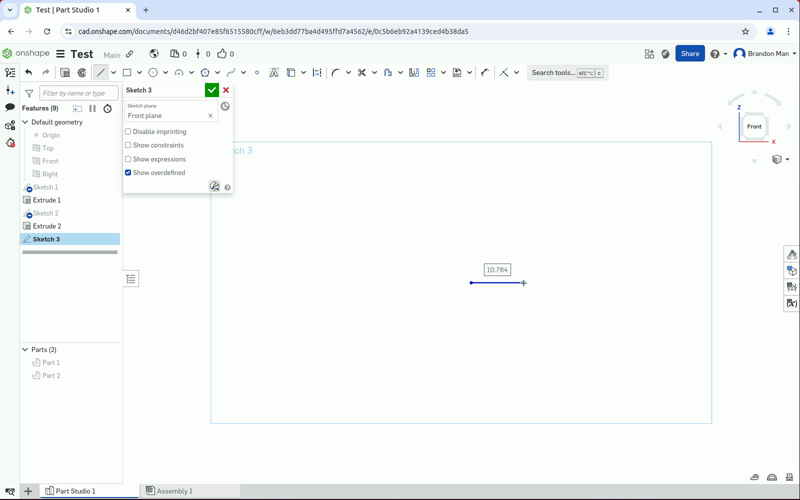
mouse_move(553, 282)
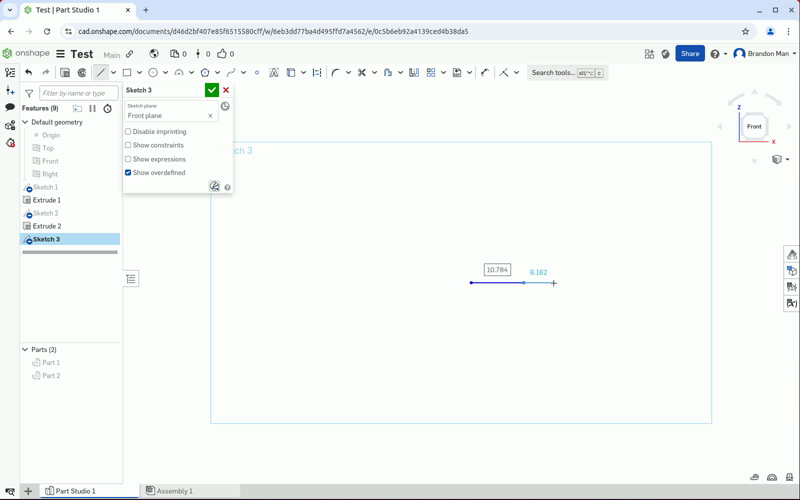
mouse_move(523, 271)
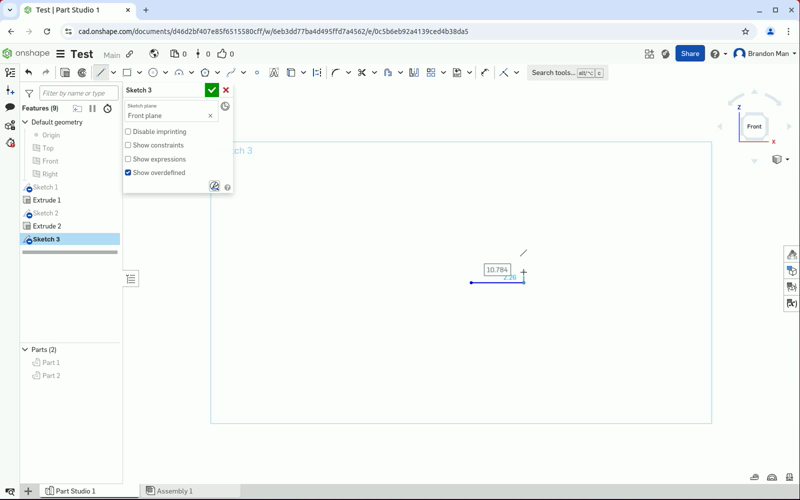
click(523, 271)
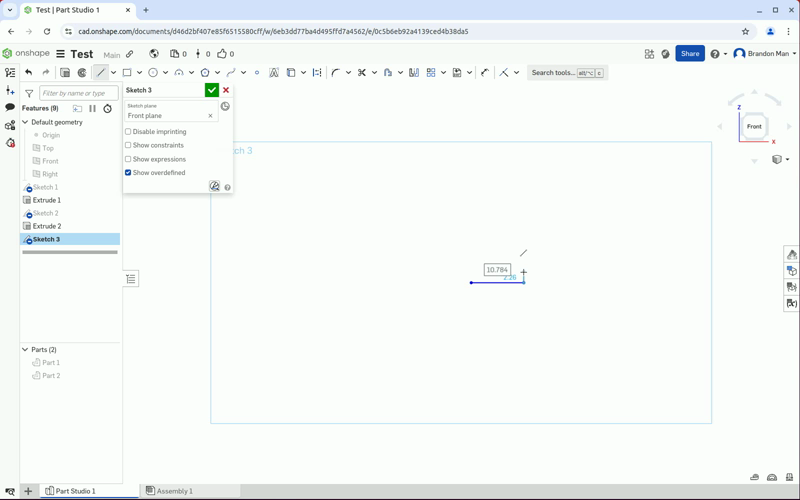
key_up(shift)
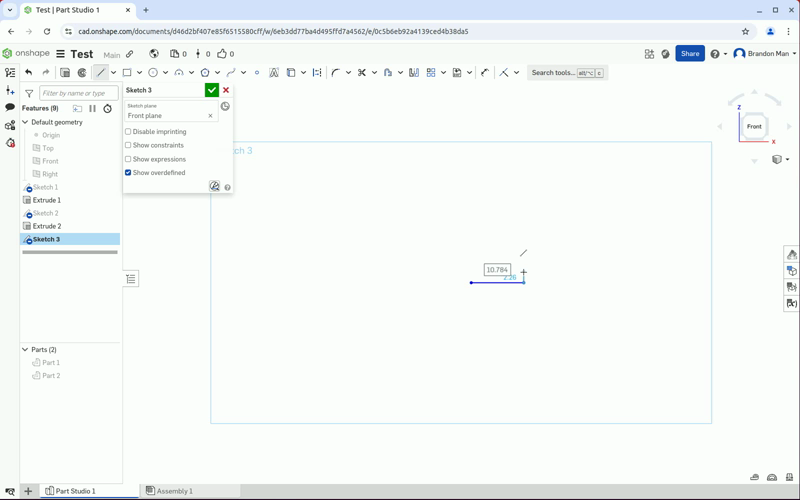
key_down(shift)
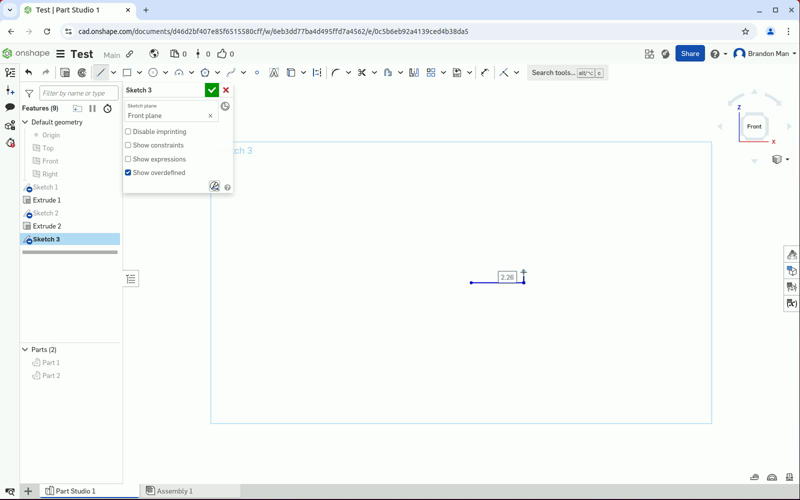
mouse_move(553, 271)
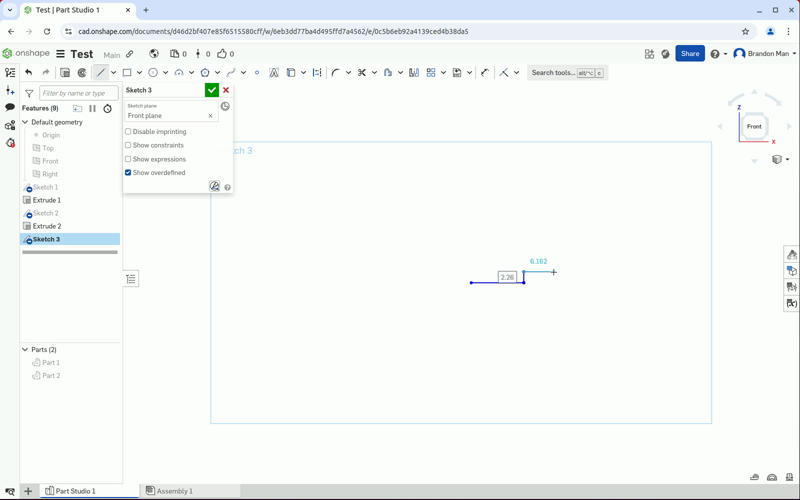
mouse_move(471, 271)
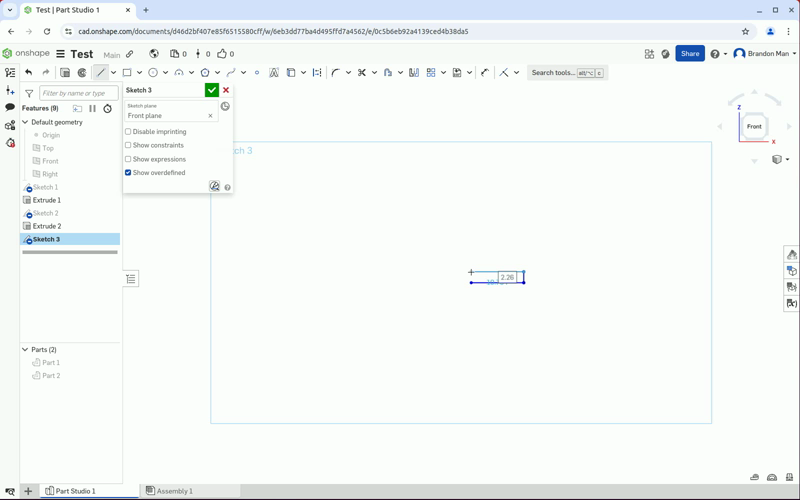
click(471, 271)
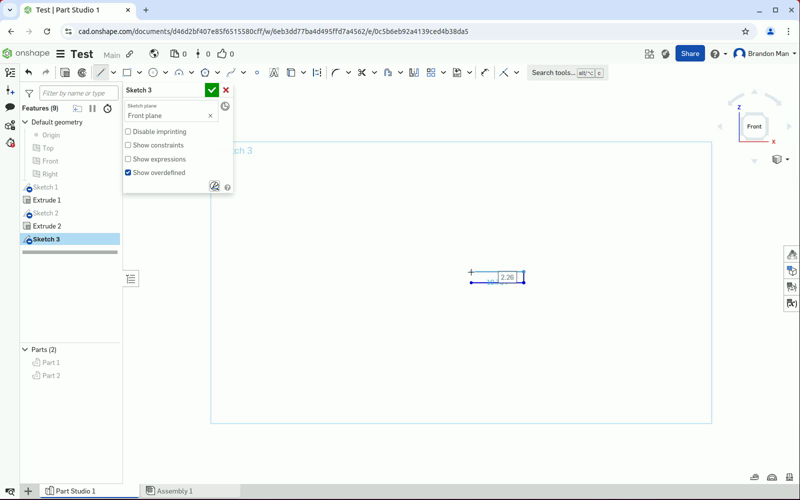
key_up(shift)
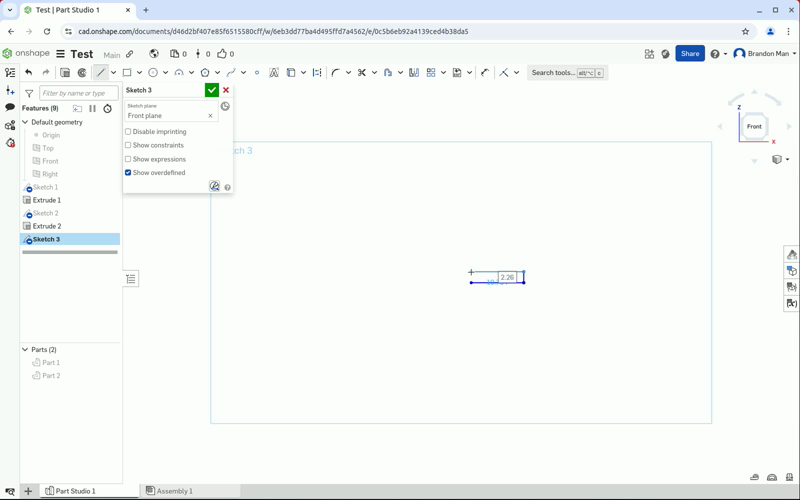
mouse_move(501, 271)
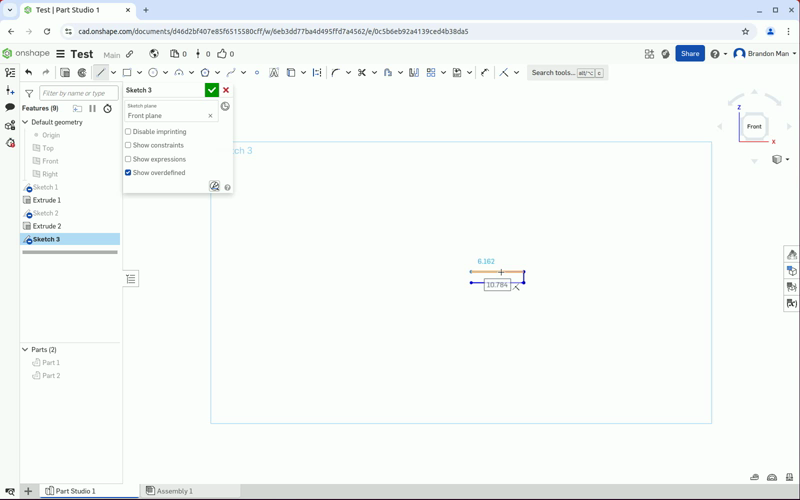
key_down(shift)
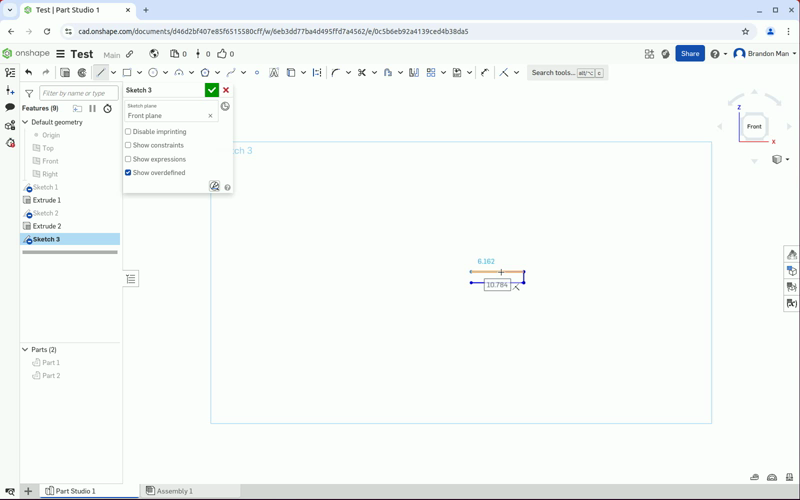
mouse_move(471, 282)
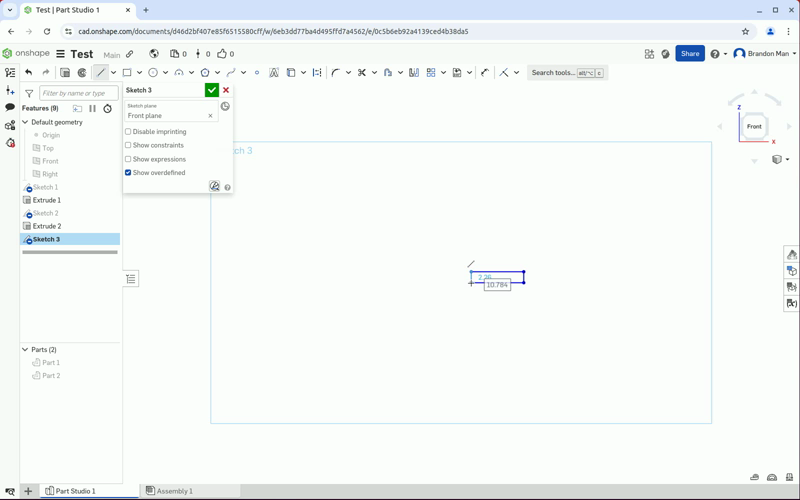
key_up(shift)
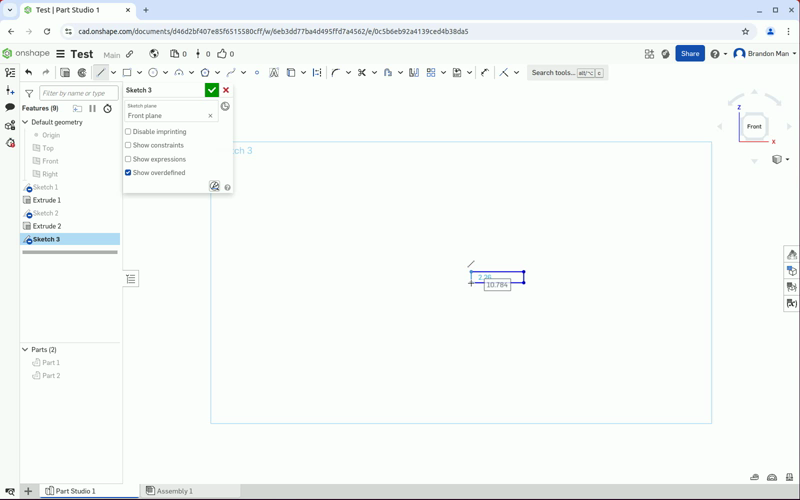
click(471, 282)
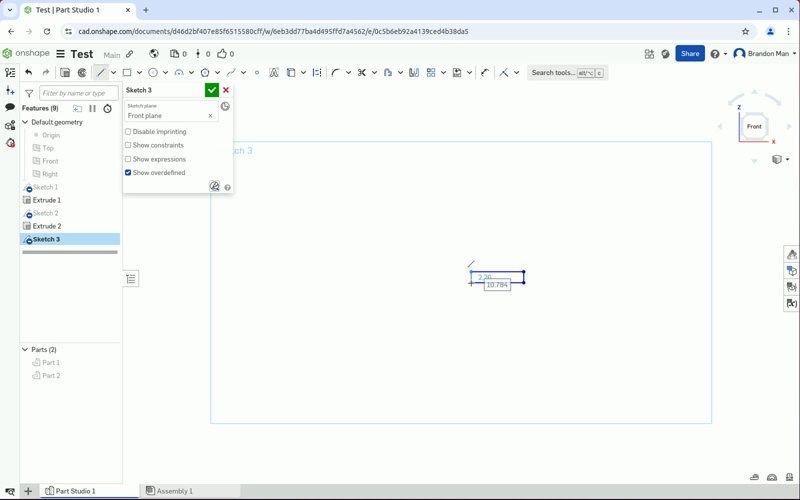
key(esc)
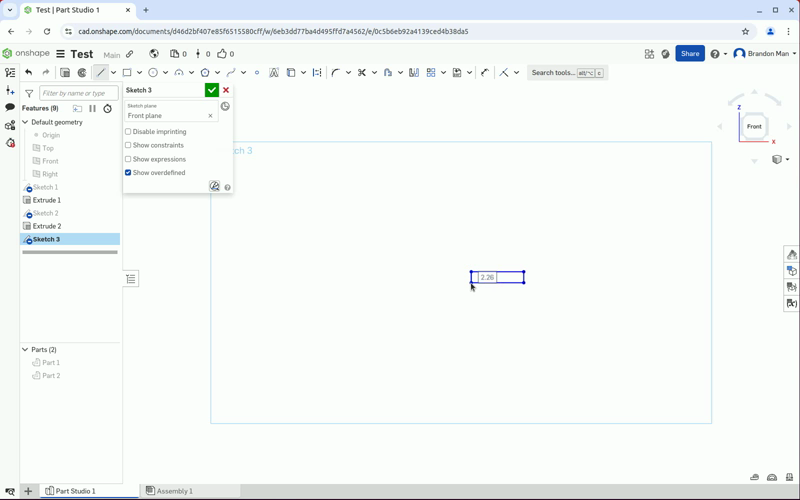
mouse_move(514, 273)
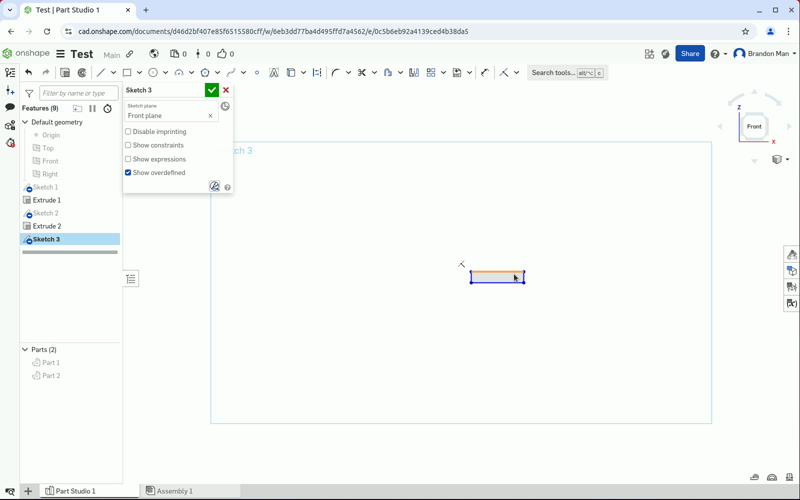
scroll(6)
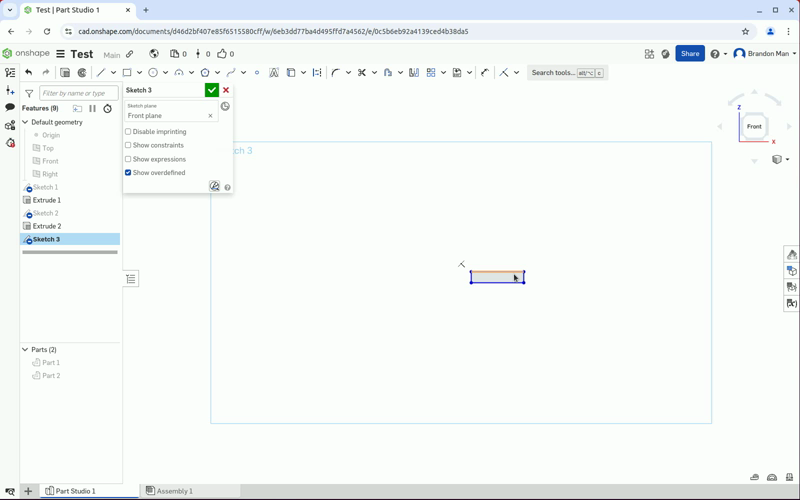
scroll(6)
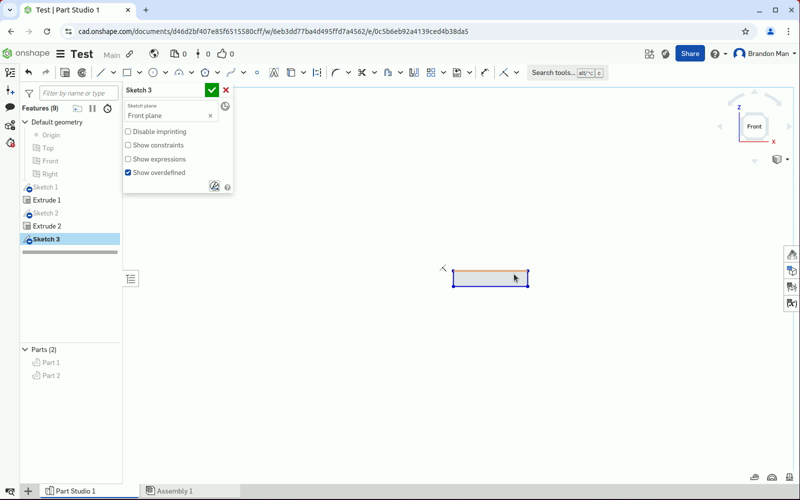
scroll(6)
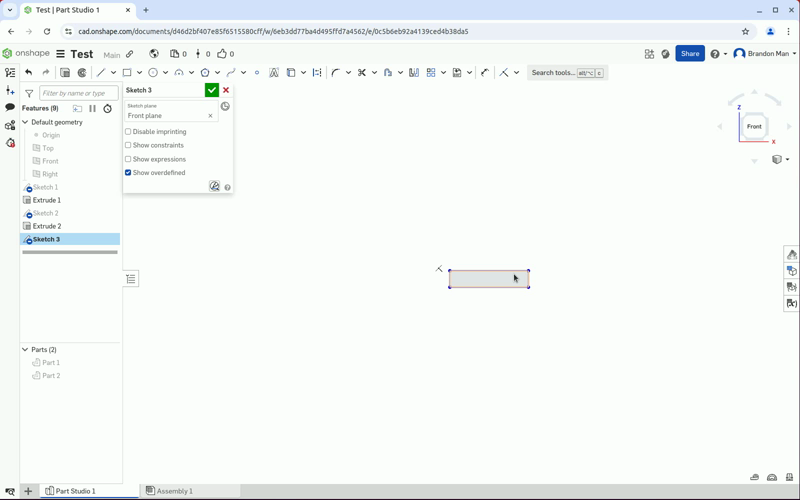
scroll(6)
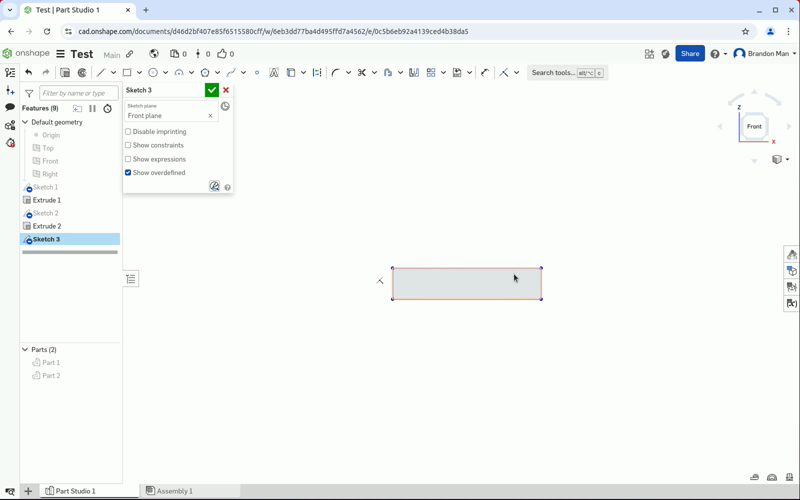
scroll(6)
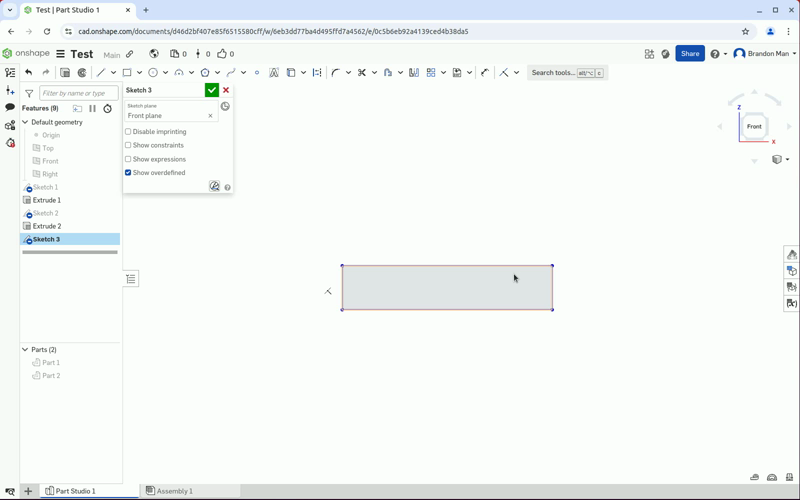
scroll(6)
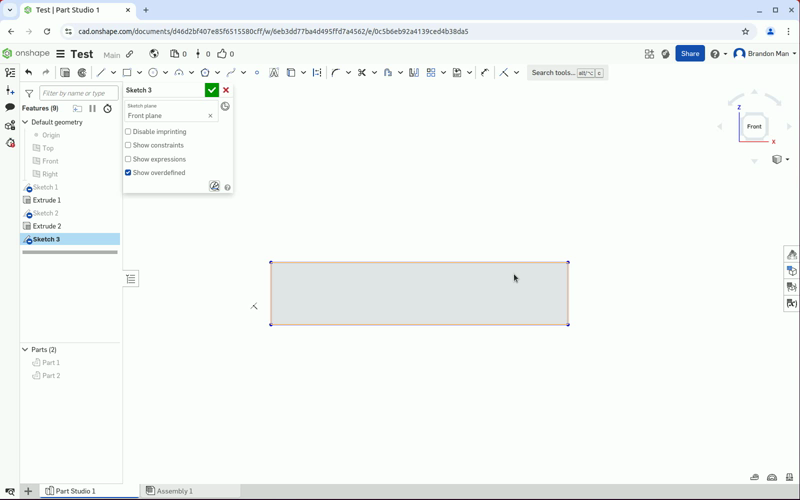
scroll(6)
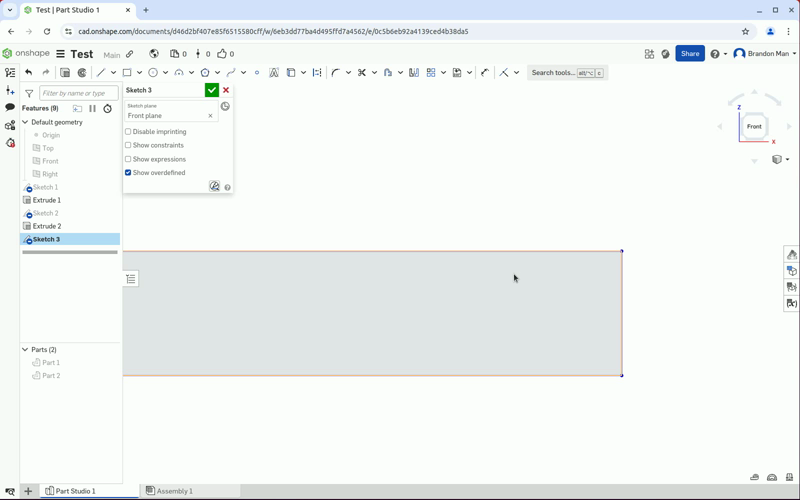
click(514, 273)
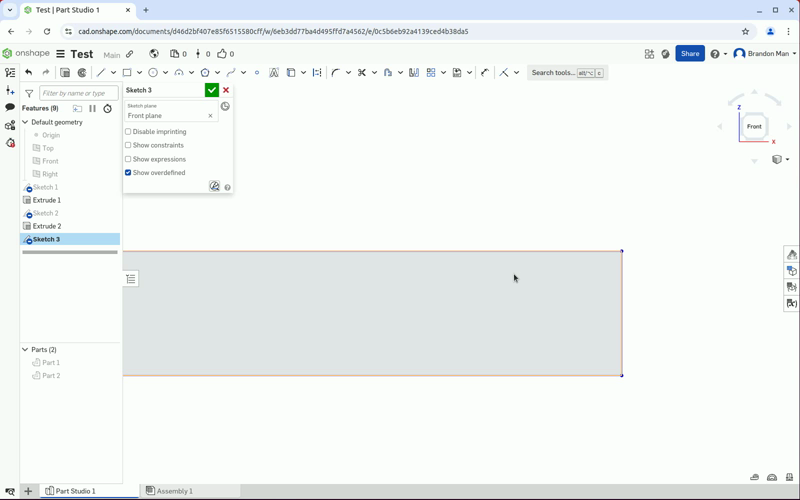
scroll(-6)
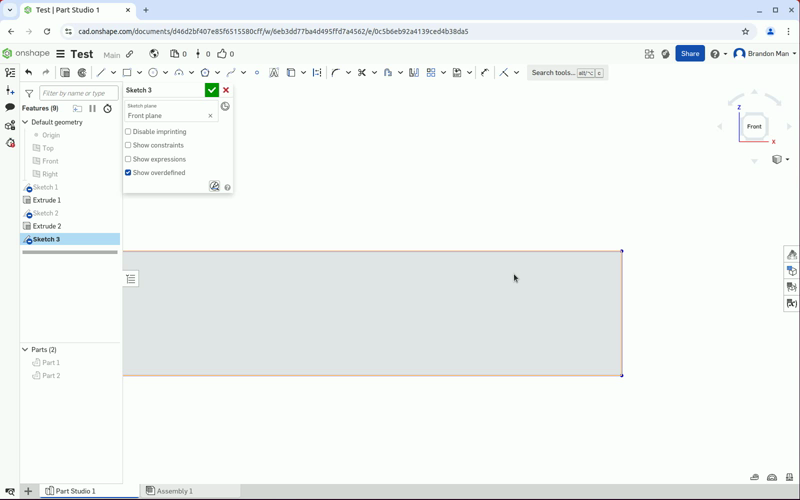
scroll(-6)
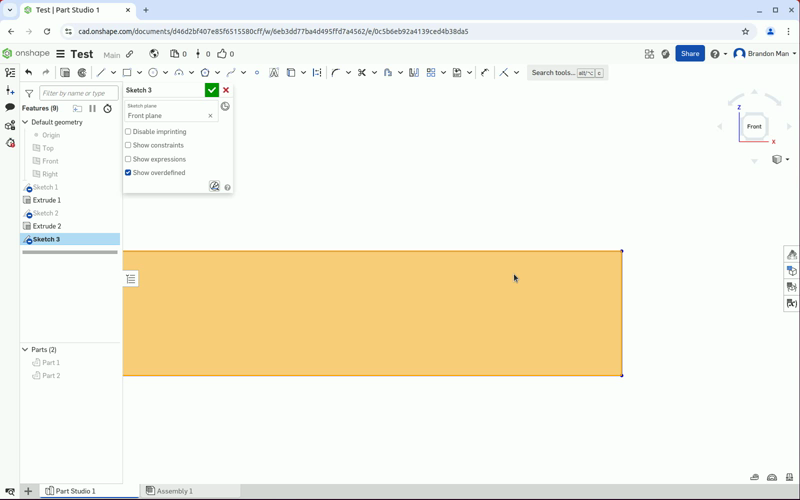
scroll(-6)
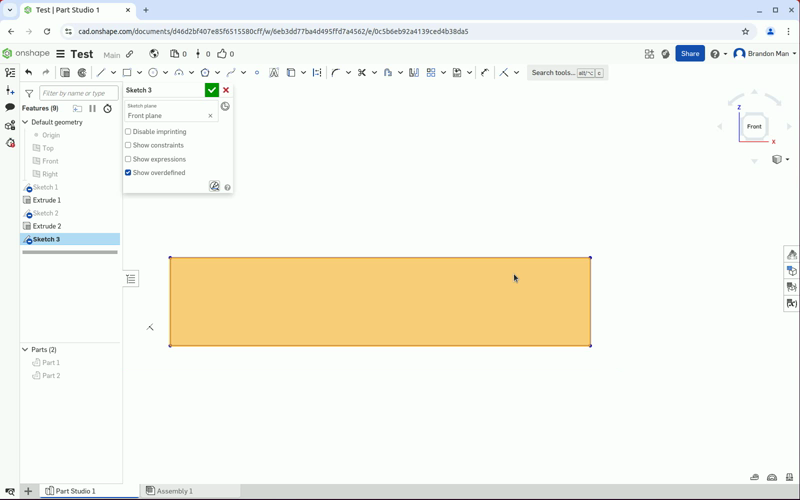
scroll(-6)
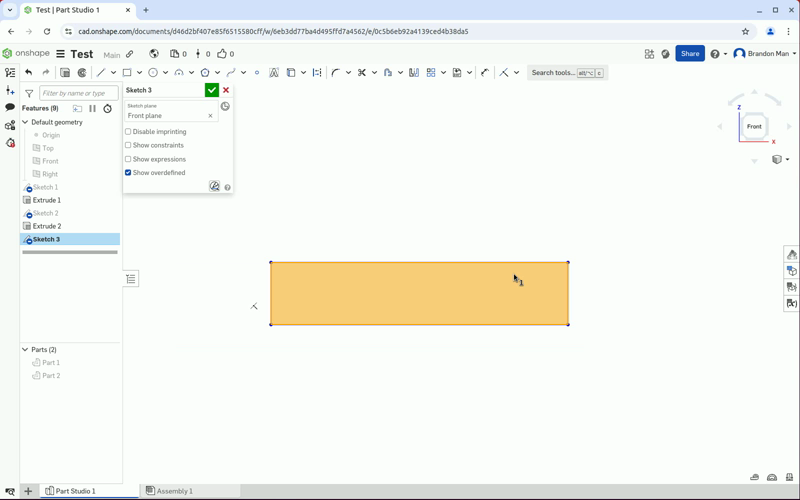
scroll(-6)
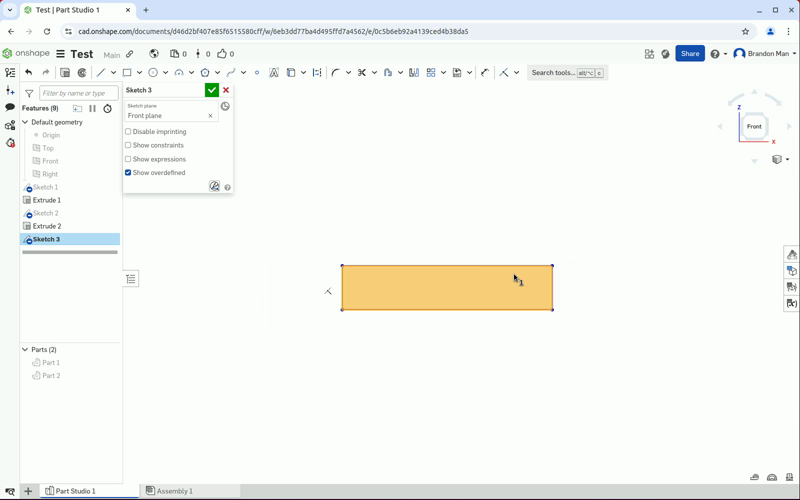
scroll(-6)
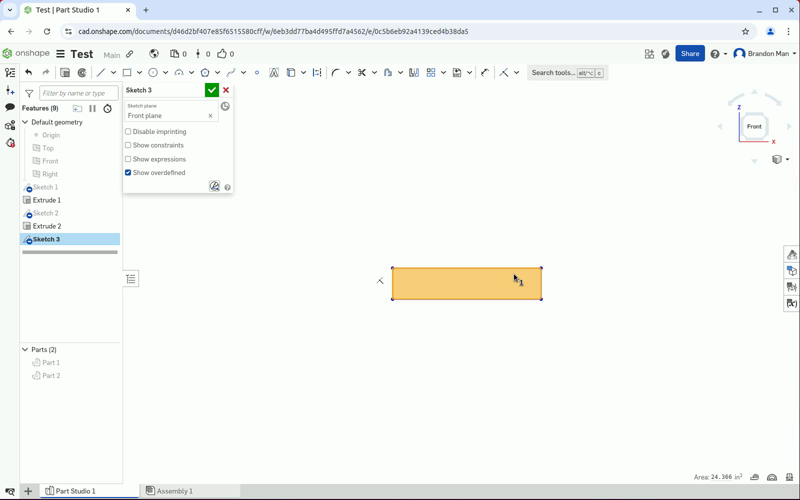
scroll(-6)
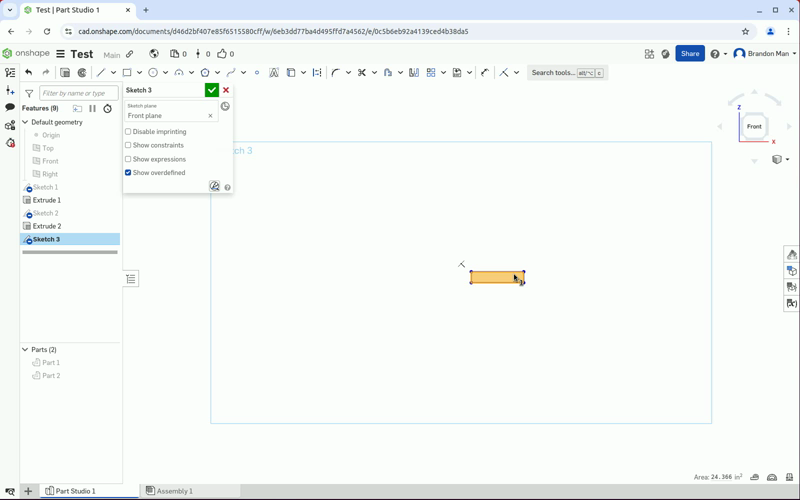
mouse_move(73, 352)
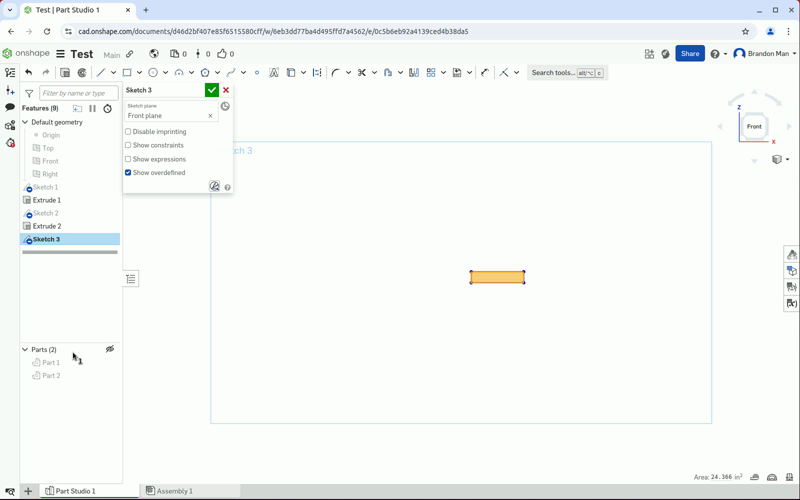
key(shift+y)
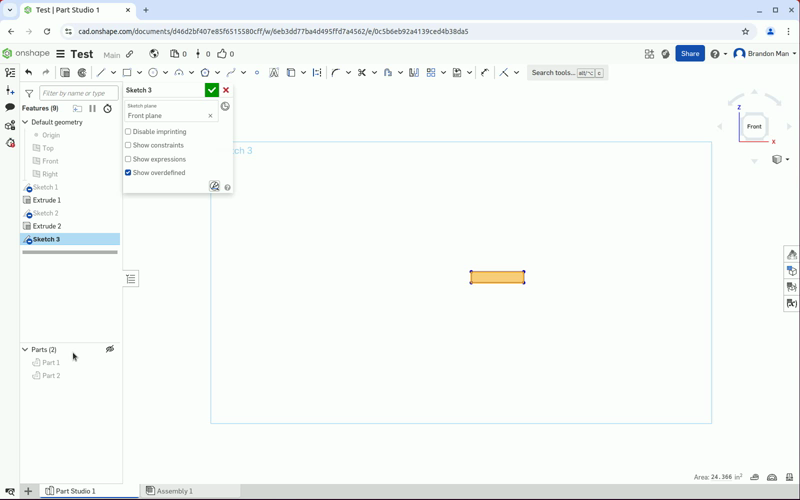
key(shift+e)
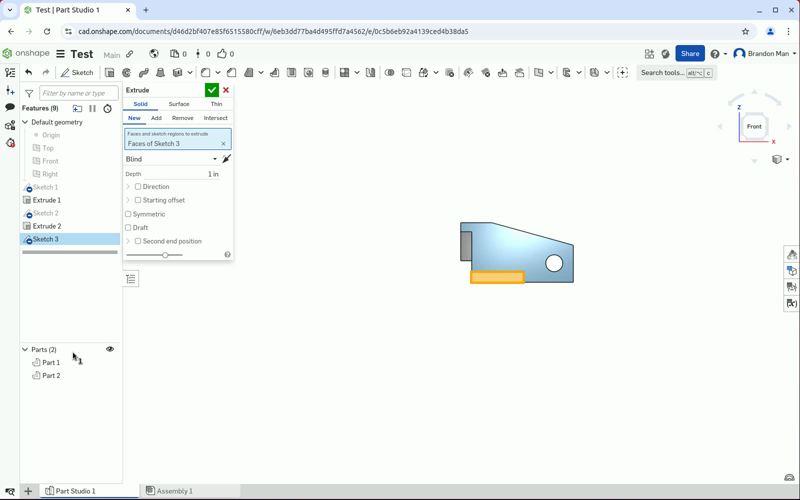
mouse_move(143, 106)
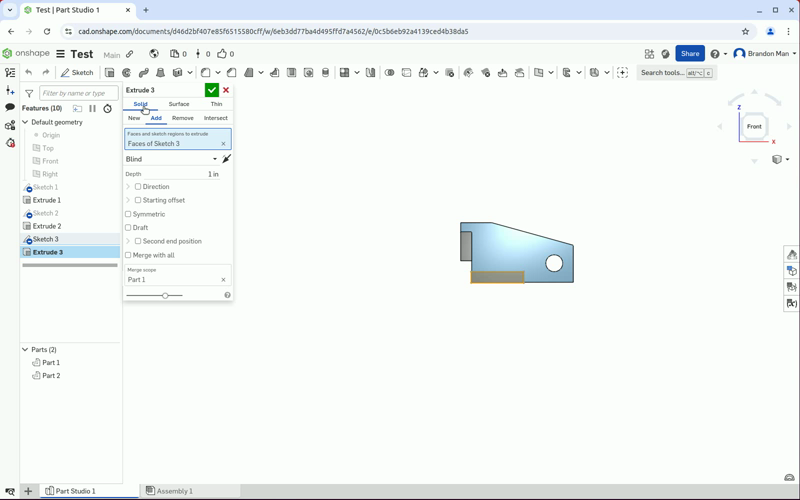
click(143, 106)
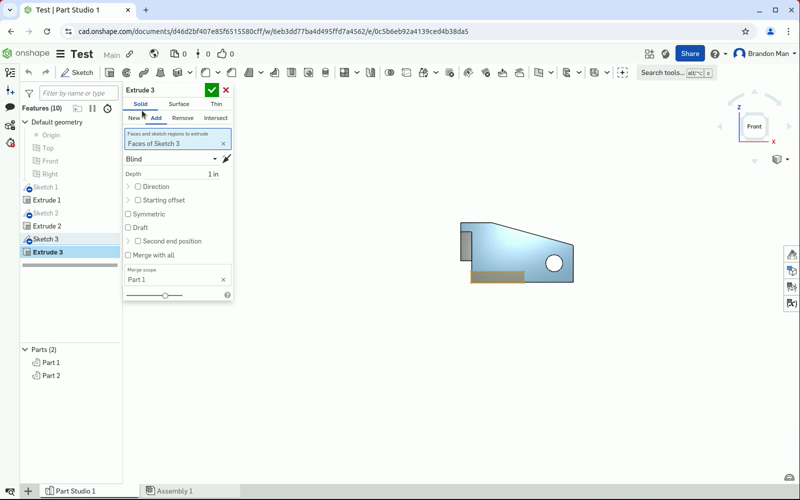
mouse_move(137, 120)
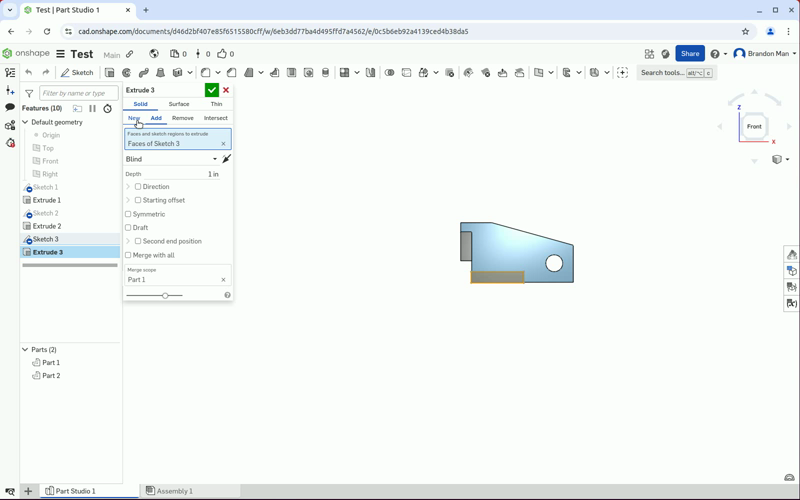
click(137, 120)
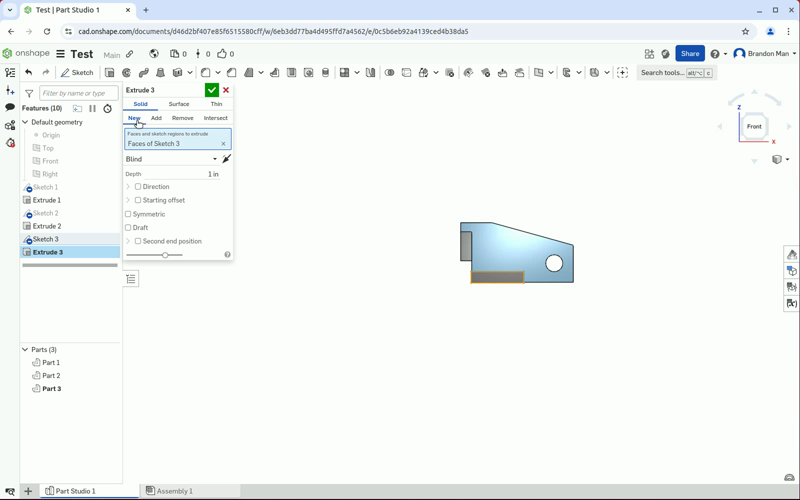
key(tab, 4)
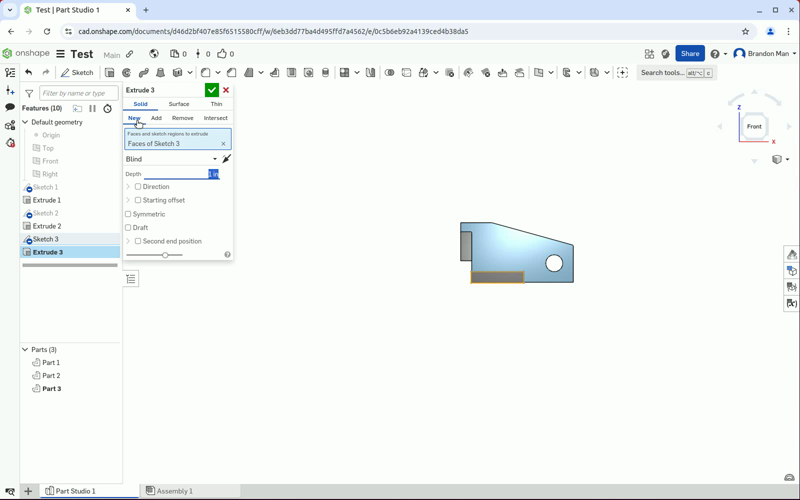
text(8.906)
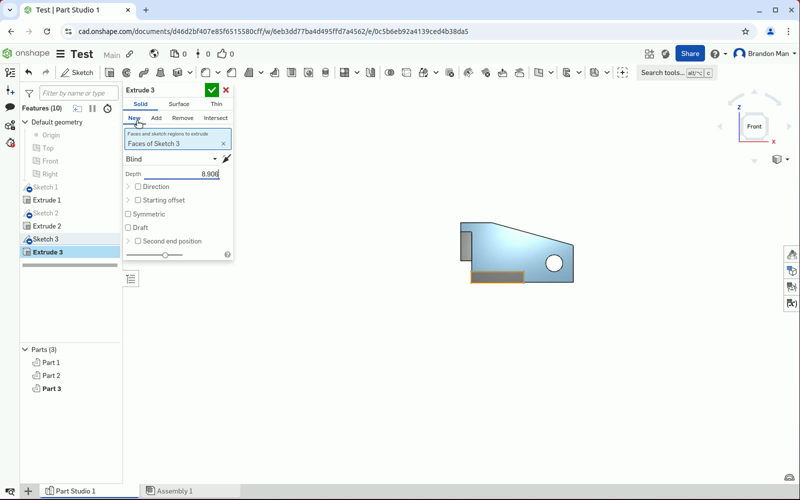
key(enter)
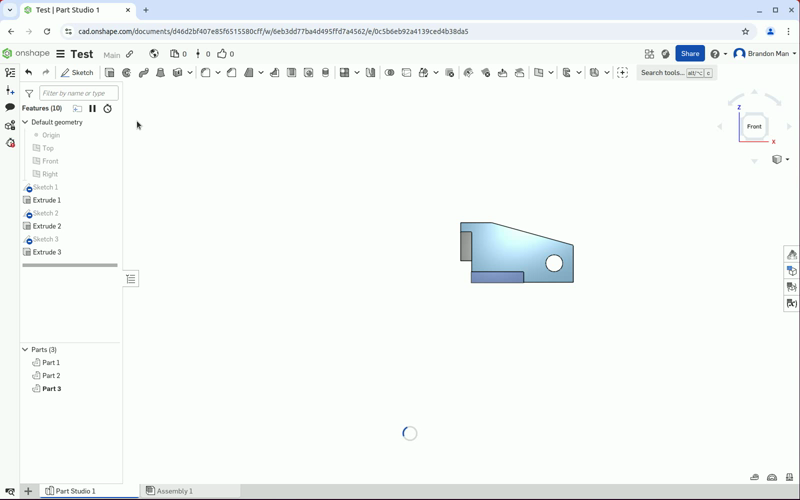
key(shift+h)
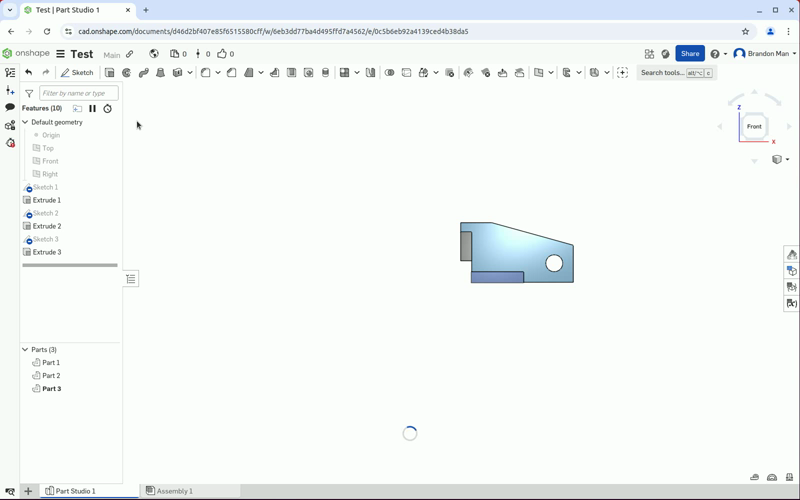
key(shift+h)
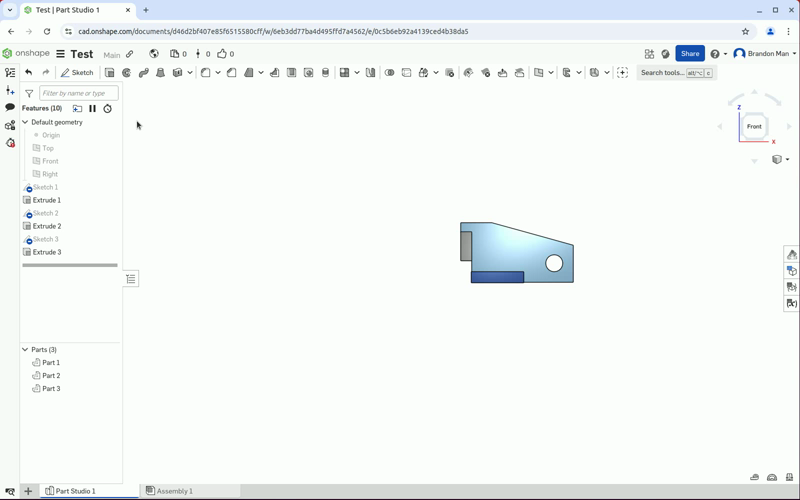
mouse_move(73, 189)
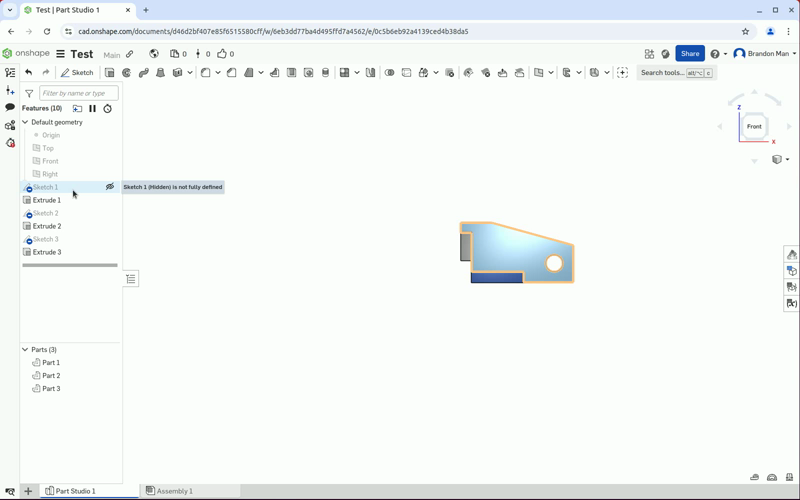
click(73, 189)
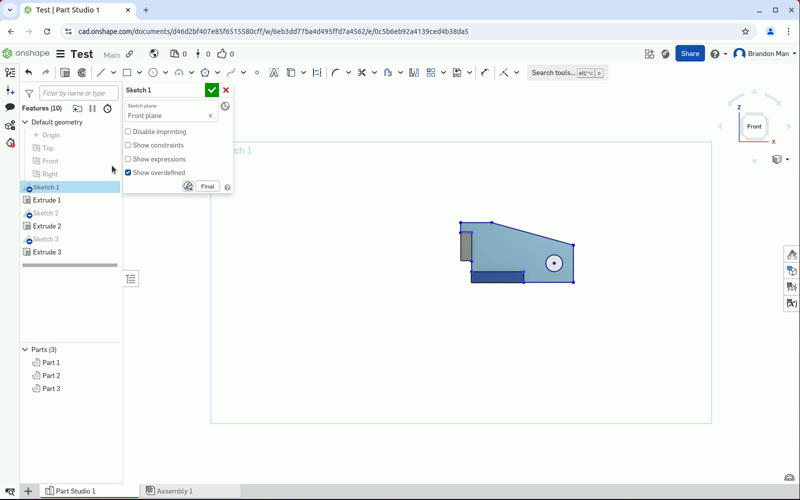
mouse_move(229, 92)
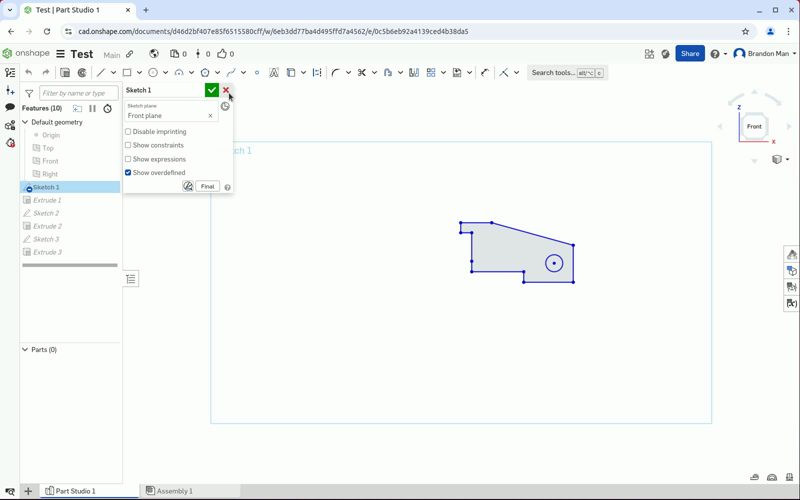
click(229, 92)
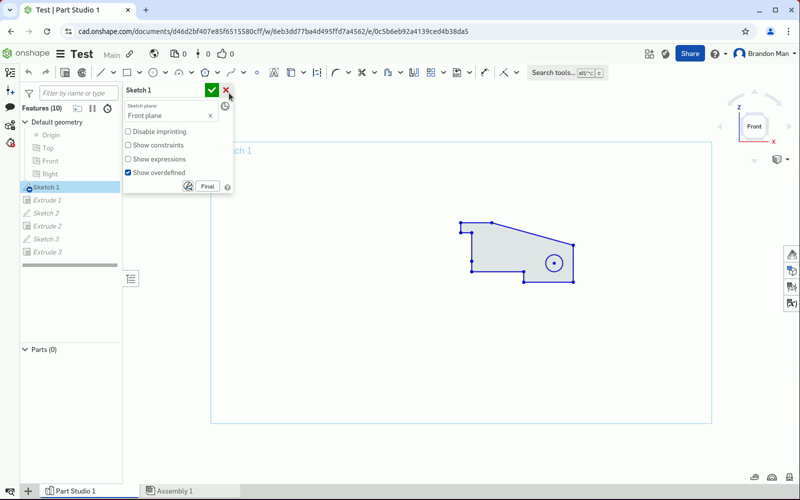
key(shift+s)
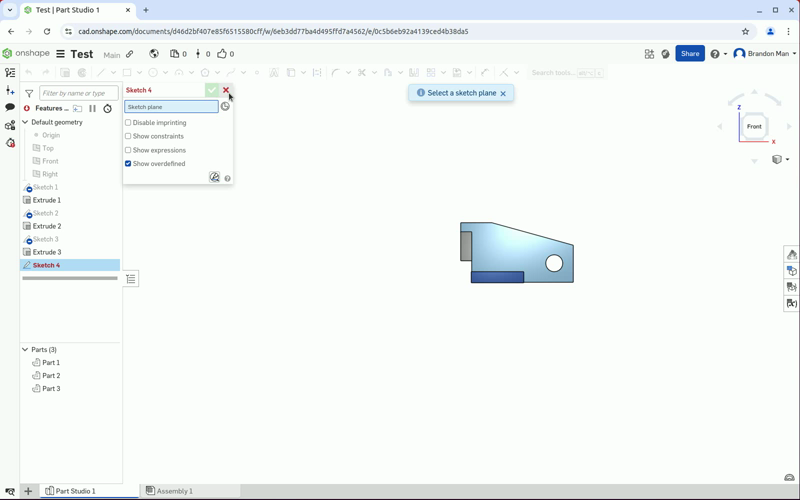
mouse_move(73, 163)
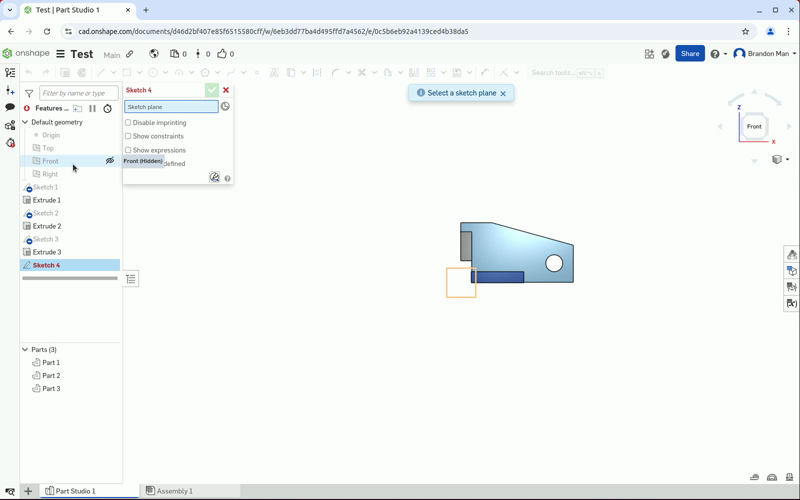
click(73, 163)
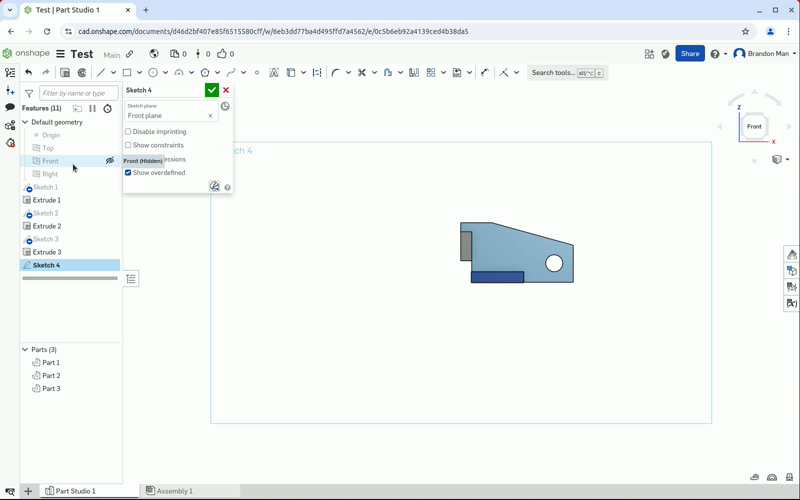
mouse_move(73, 352)
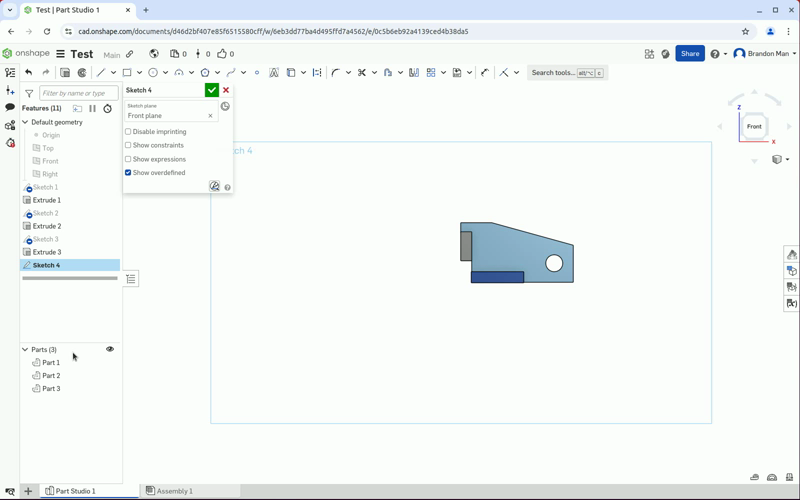
key(y)
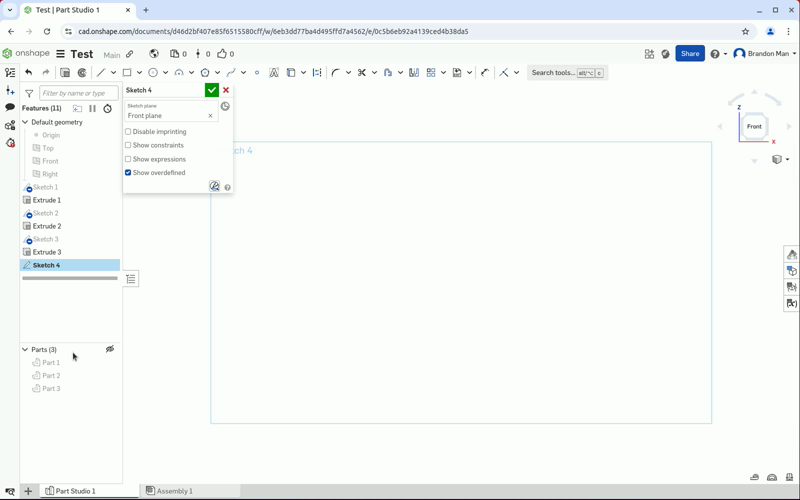
key(l)
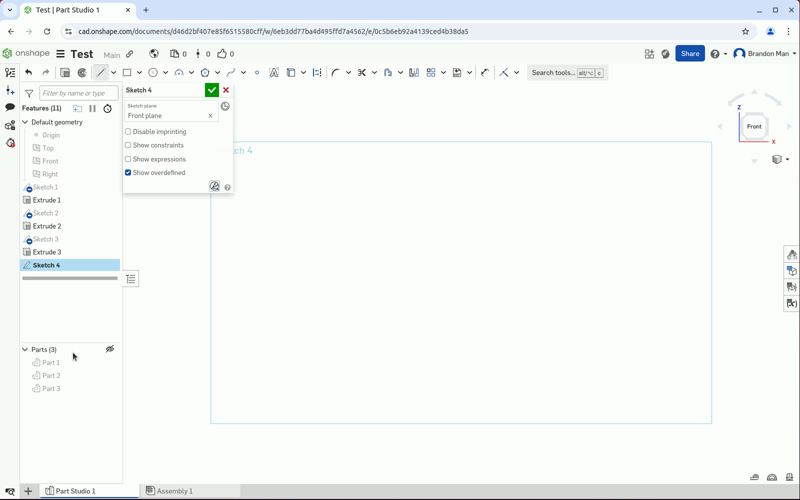
key_down(shift)
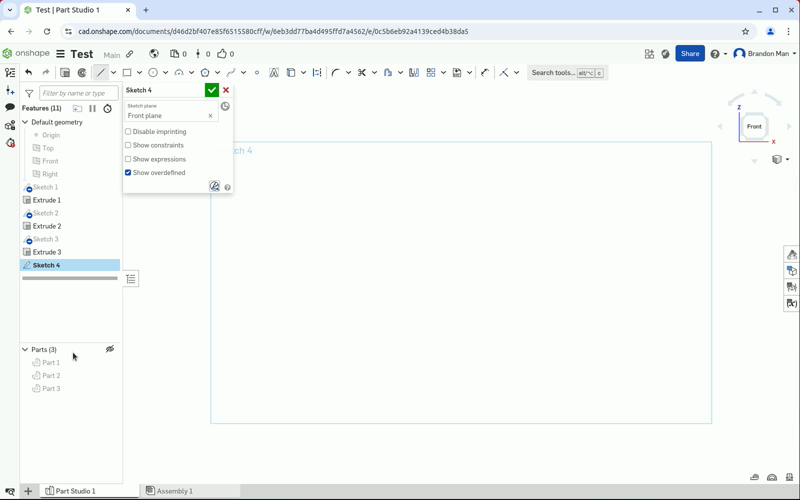
mouse_move(460, 282)
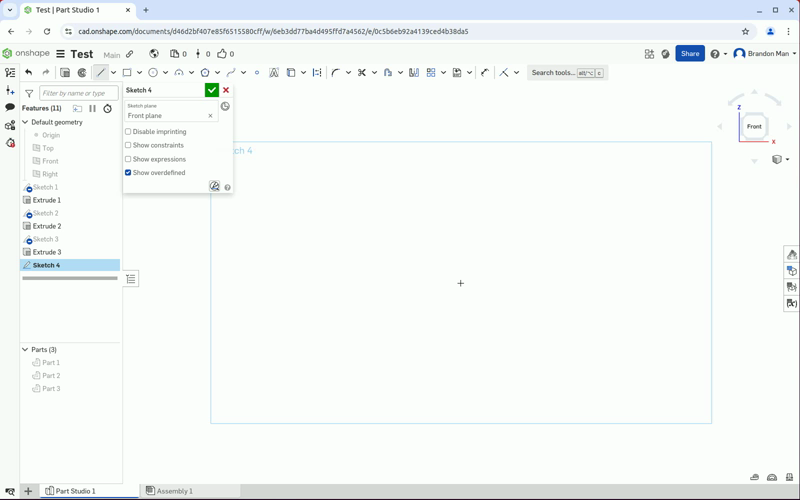
click(460, 282)
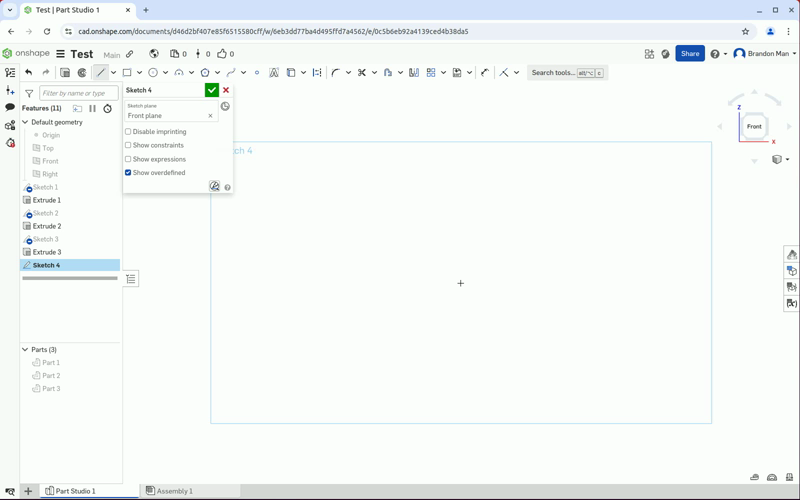
key_up(shift)
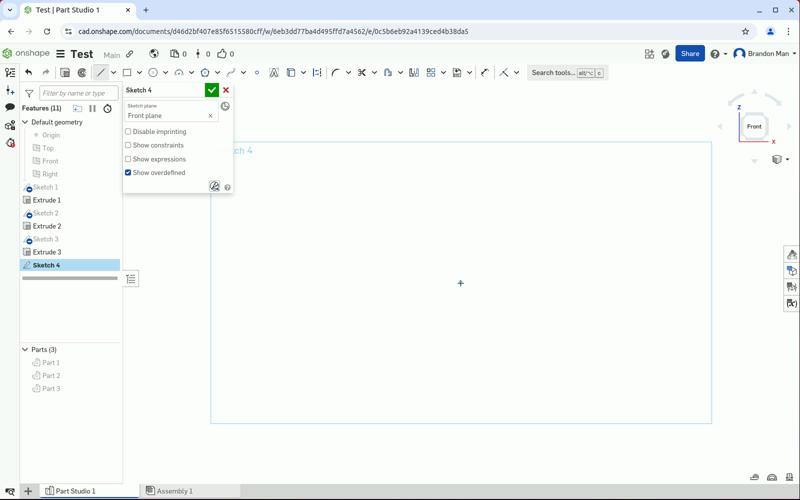
key_down(shift)
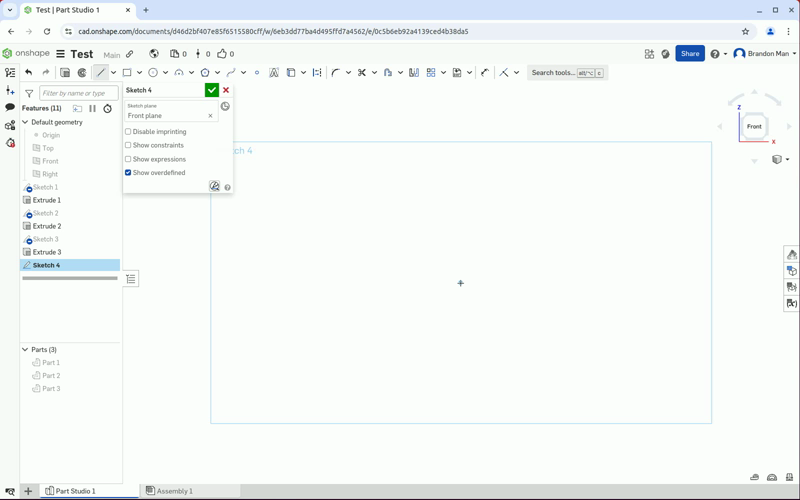
mouse_move(490, 282)
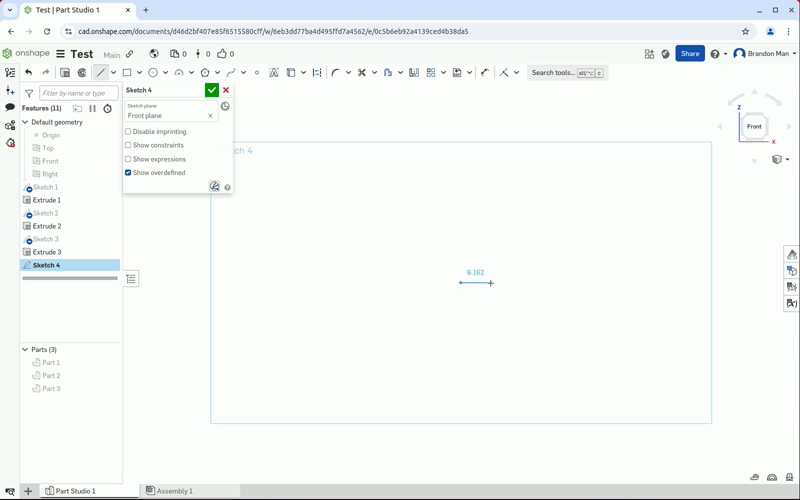
mouse_move(472, 282)
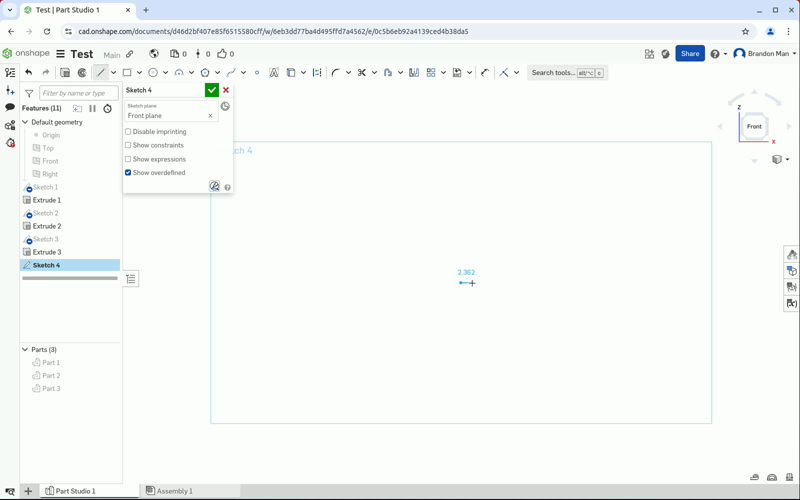
click(472, 282)
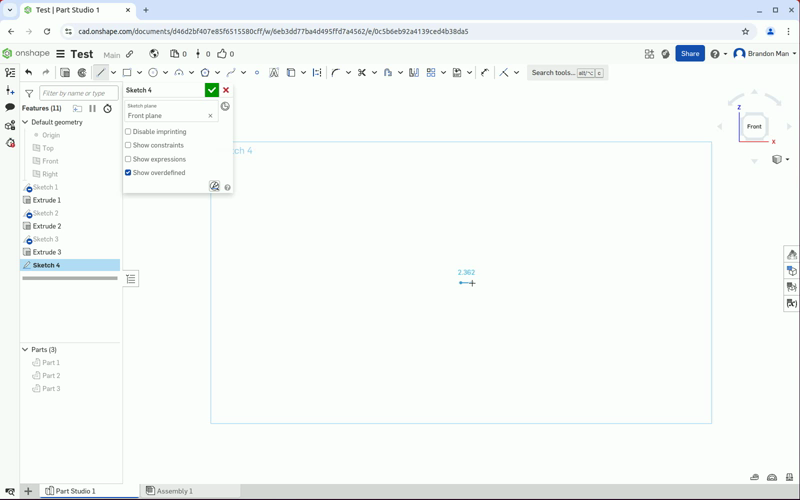
key_up(shift)
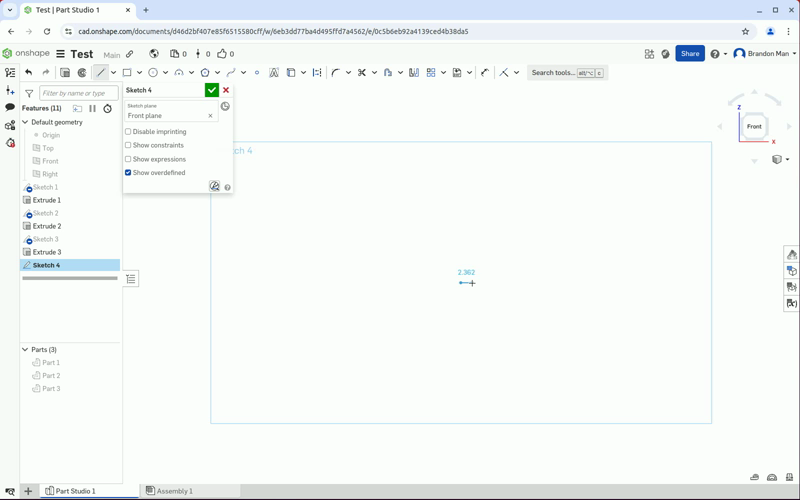
key_down(shift)
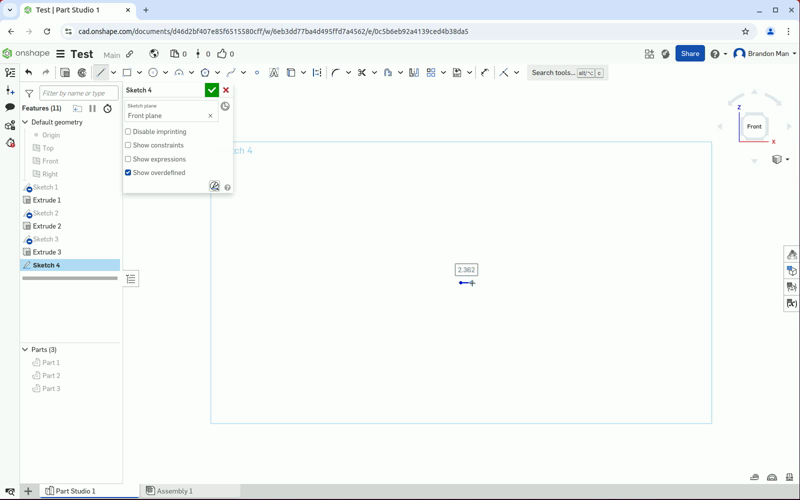
mouse_move(502, 282)
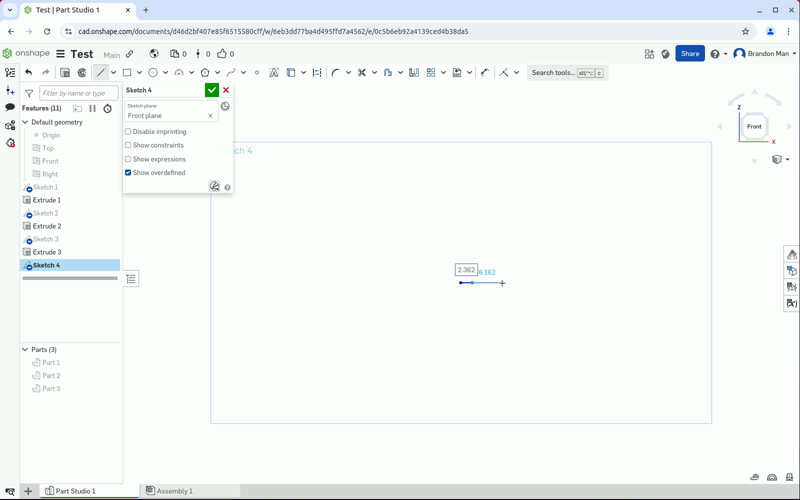
mouse_move(472, 271)
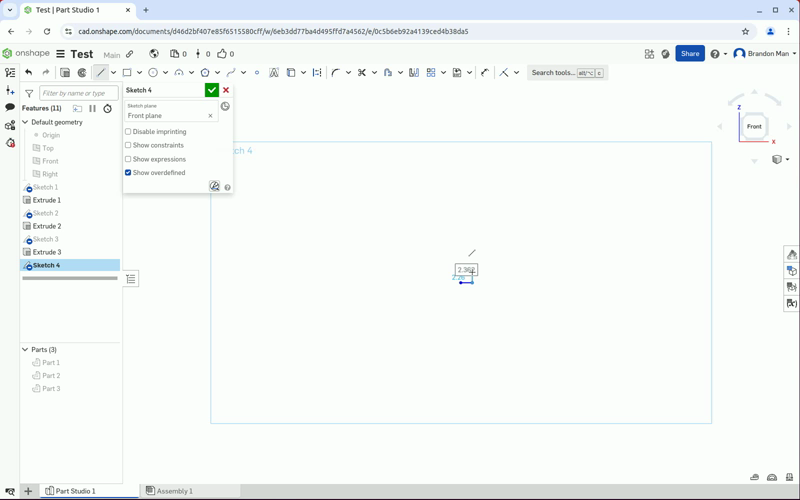
click(472, 271)
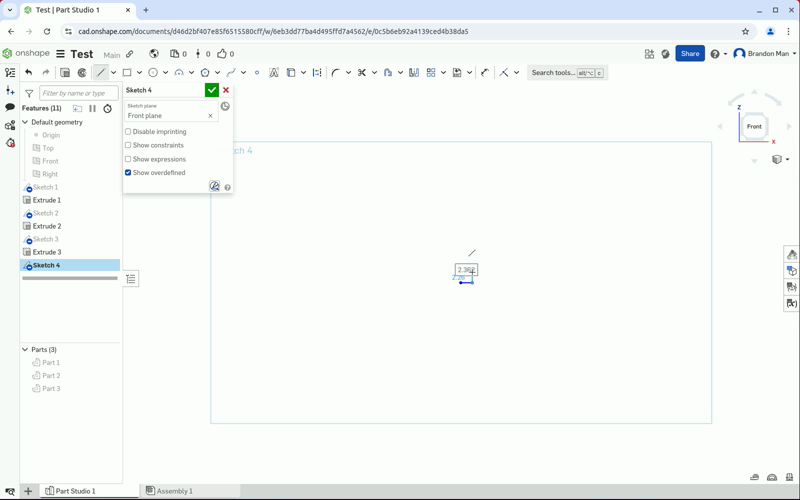
key_up(shift)
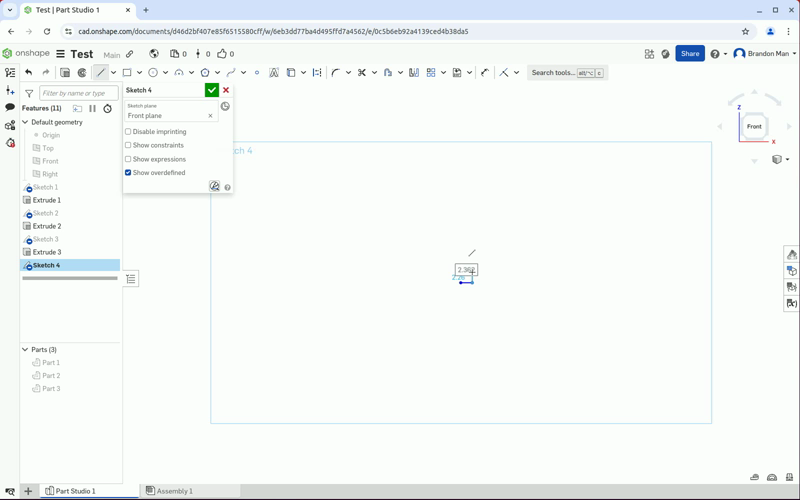
key_down(shift)
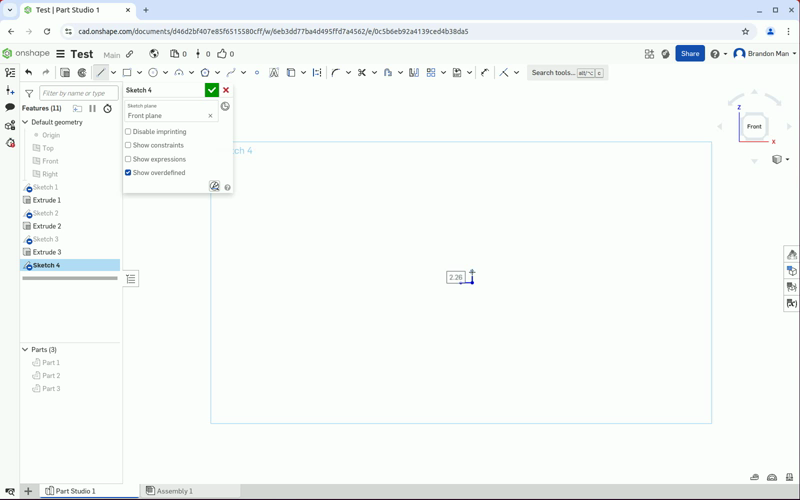
mouse_move(502, 271)
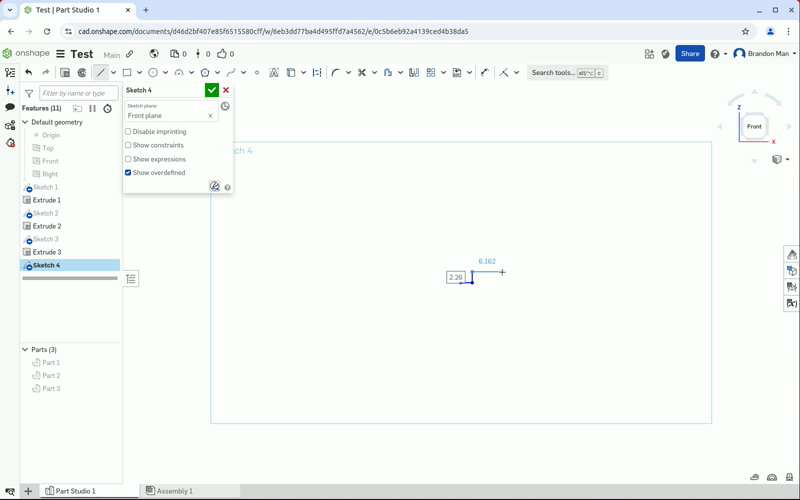
mouse_move(472, 259)
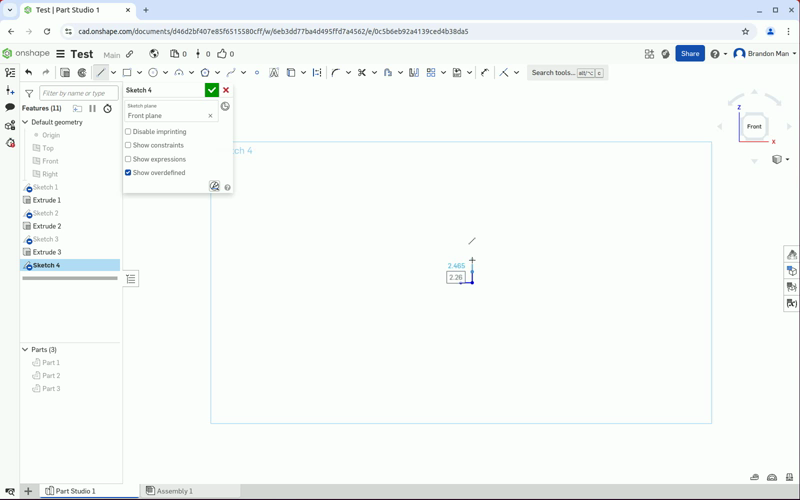
click(472, 259)
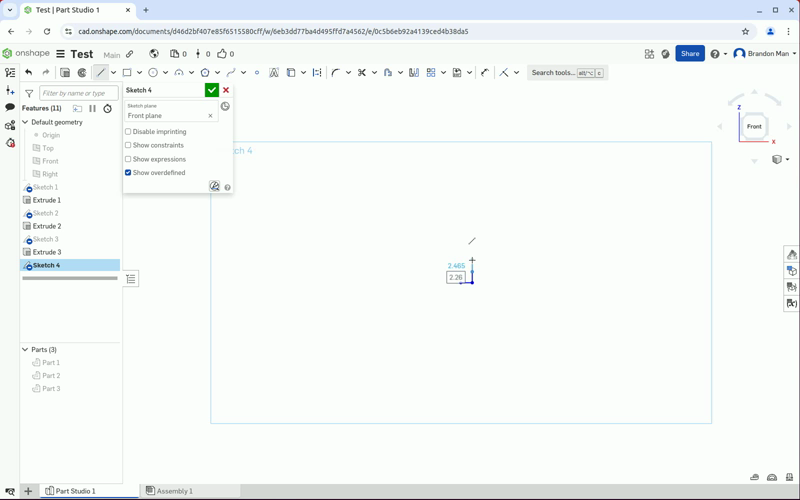
key_up(shift)
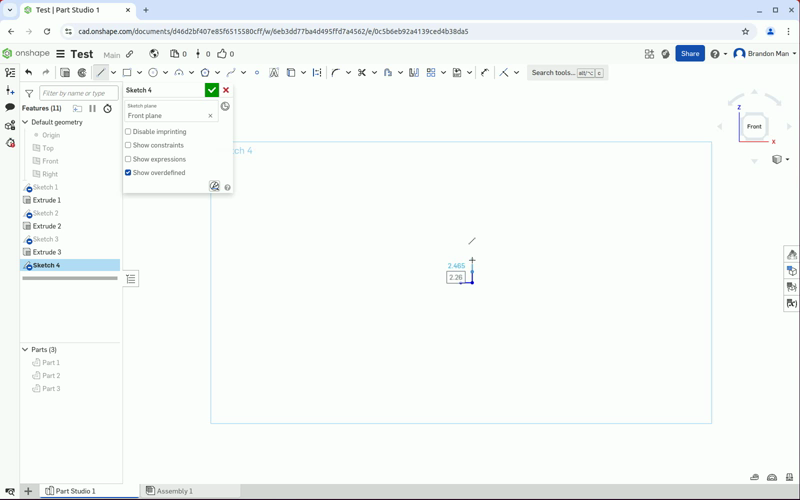
key_down(shift)
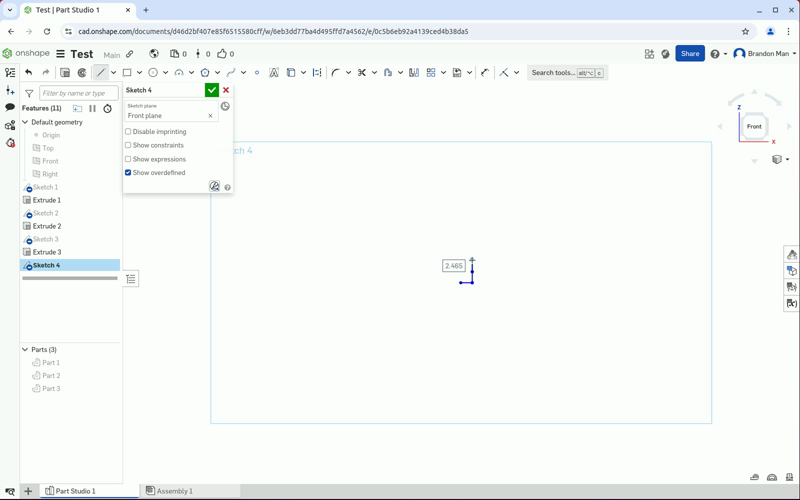
mouse_move(502, 259)
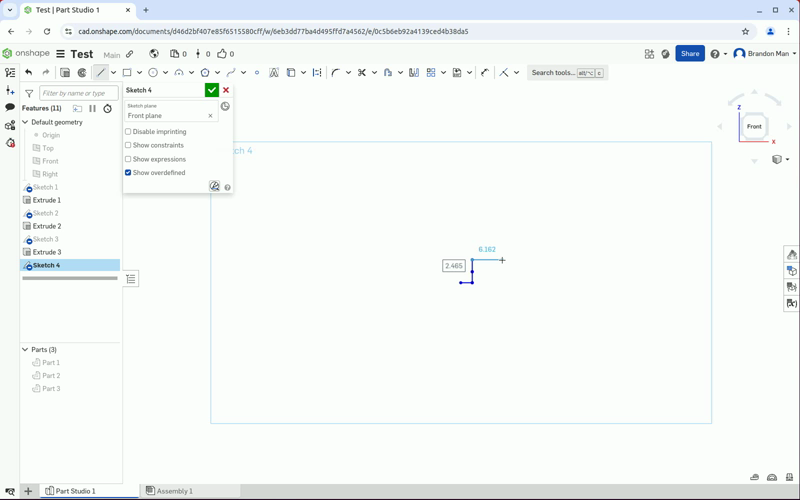
mouse_move(460, 259)
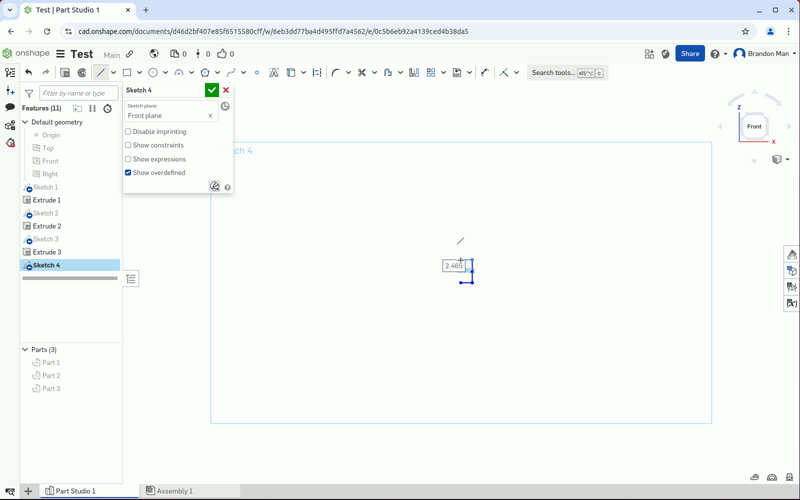
click(460, 259)
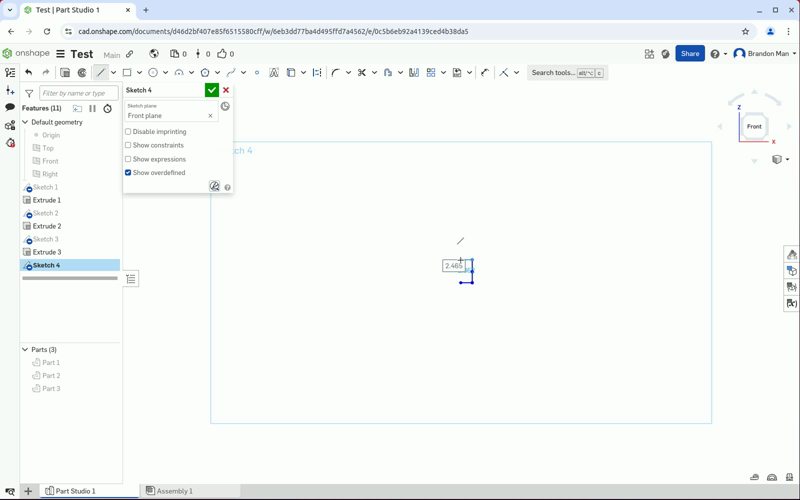
key_up(shift)
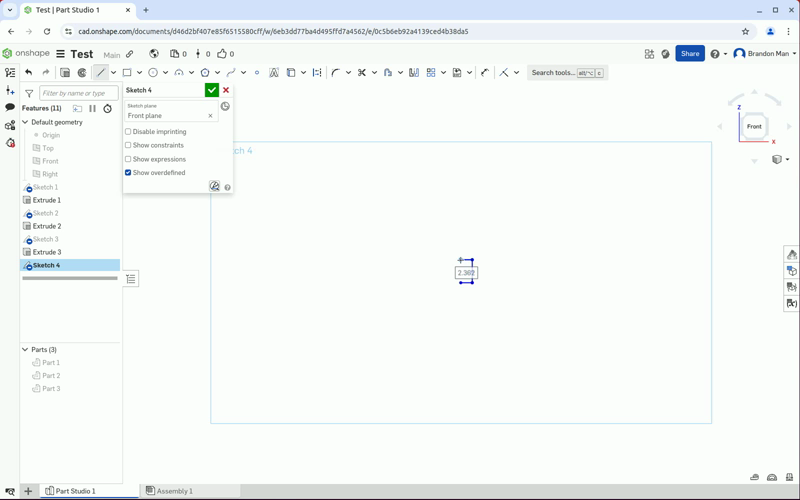
mouse_move(490, 259)
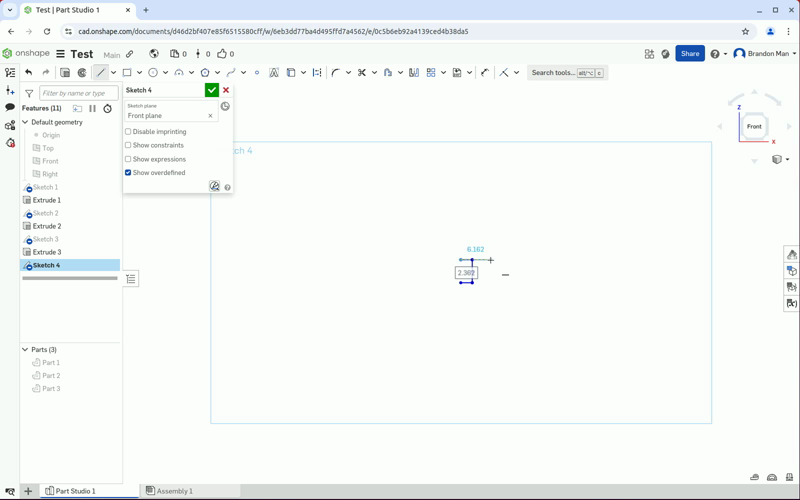
key_down(shift)
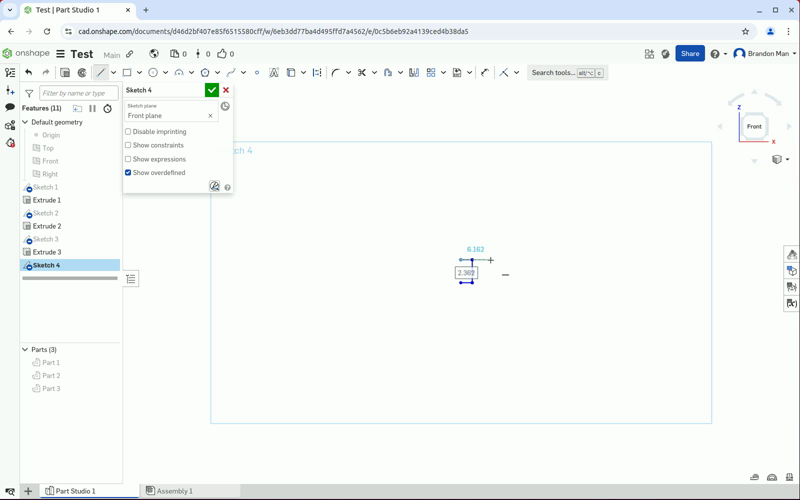
mouse_move(460, 282)
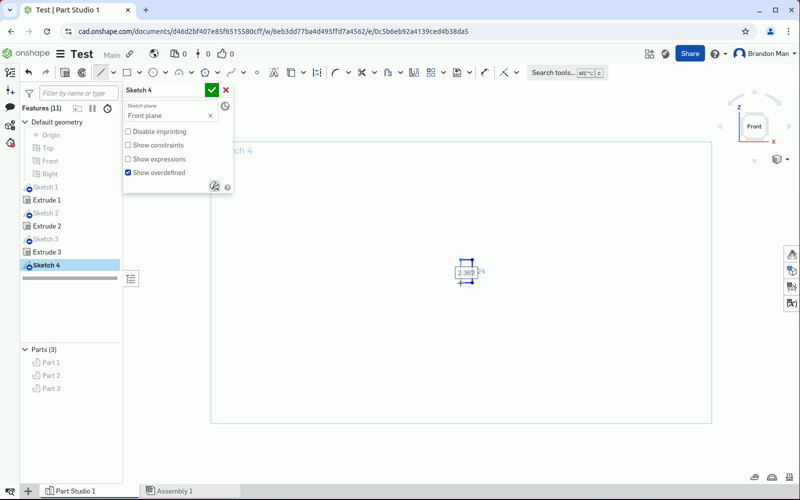
key_up(shift)
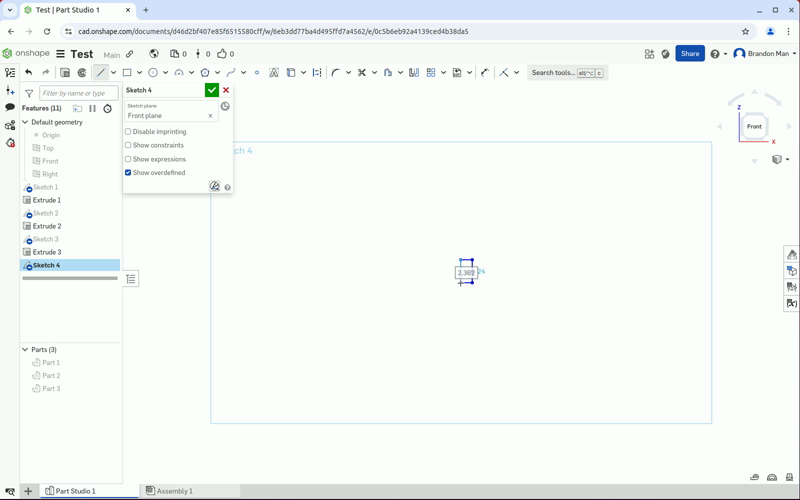
click(460, 282)
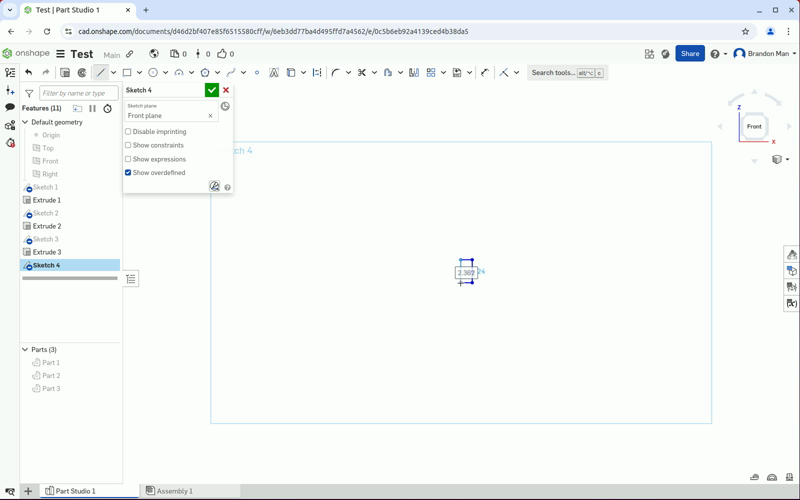
key(esc)
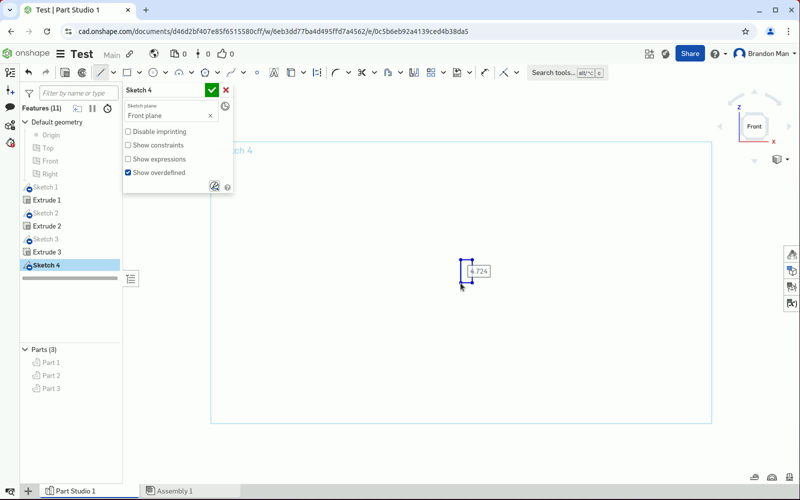
mouse_move(463, 260)
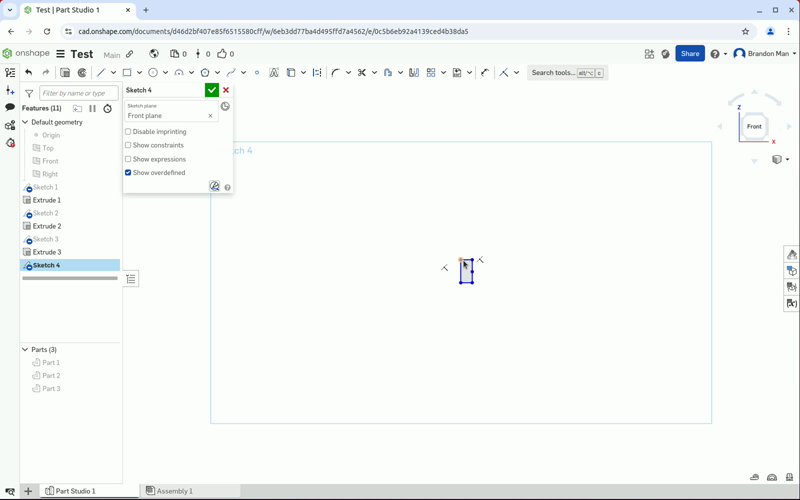
scroll(6)
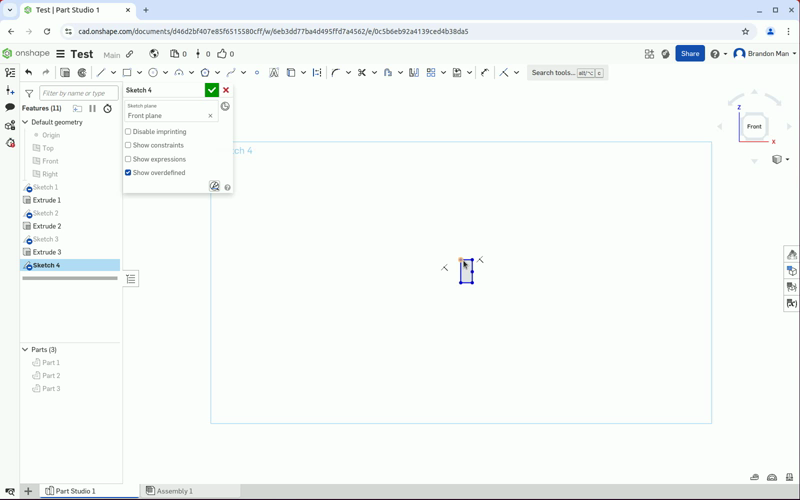
scroll(6)
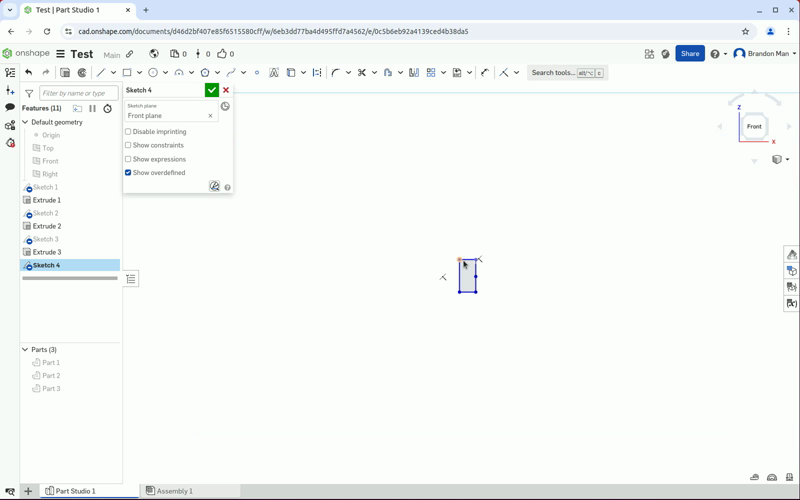
scroll(6)
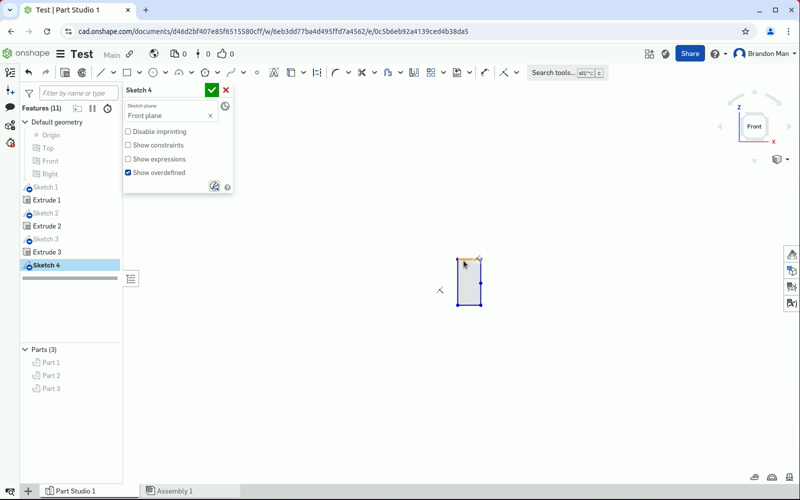
scroll(6)
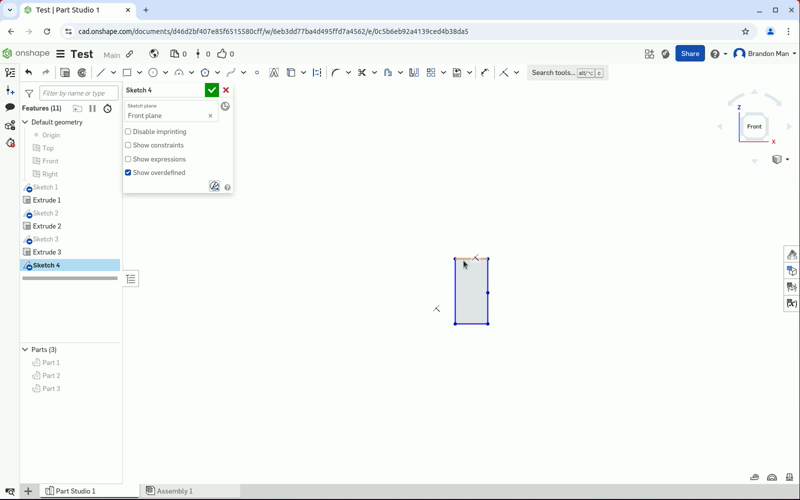
scroll(6)
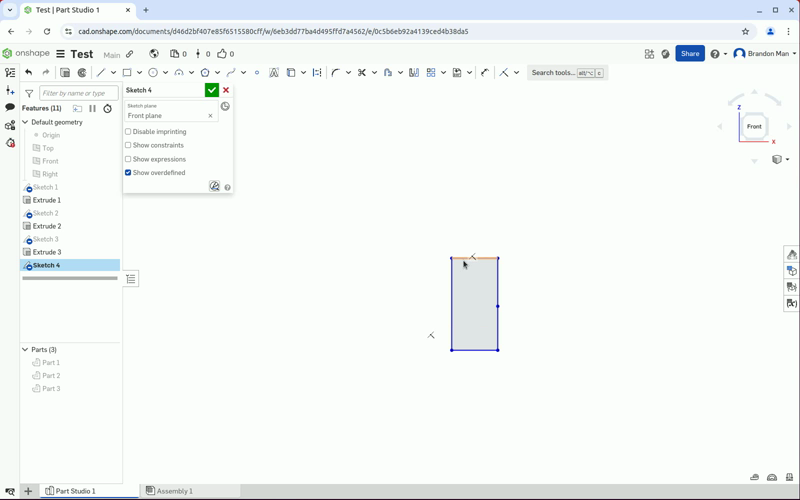
scroll(6)
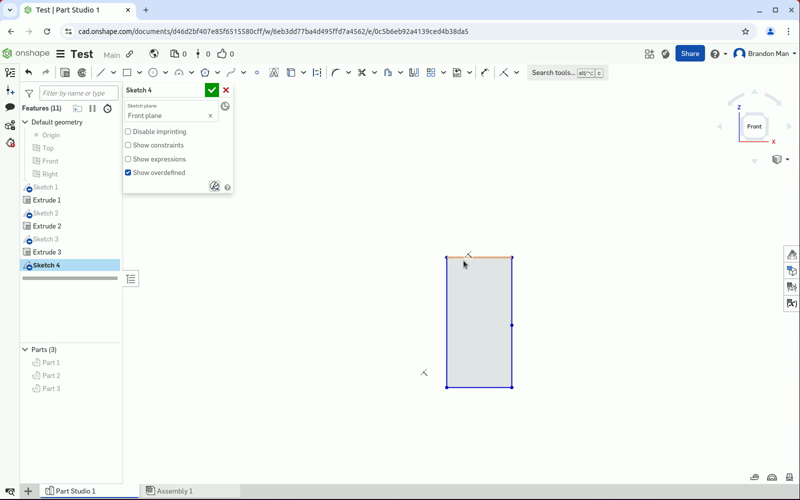
scroll(6)
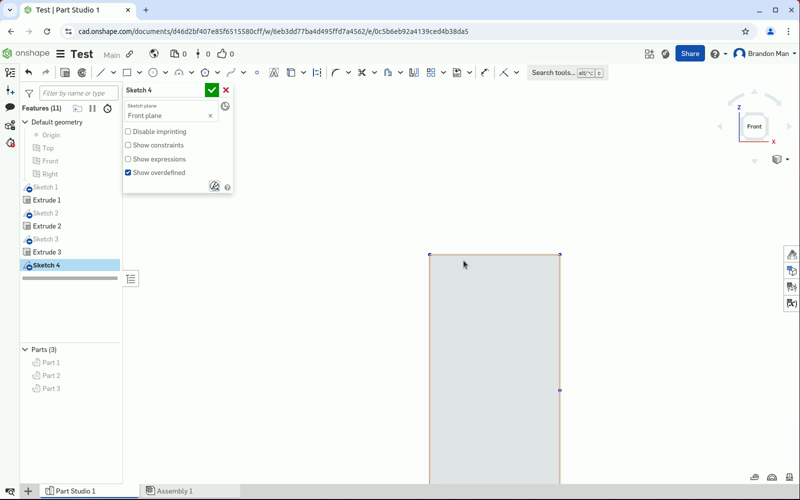
click(463, 260)
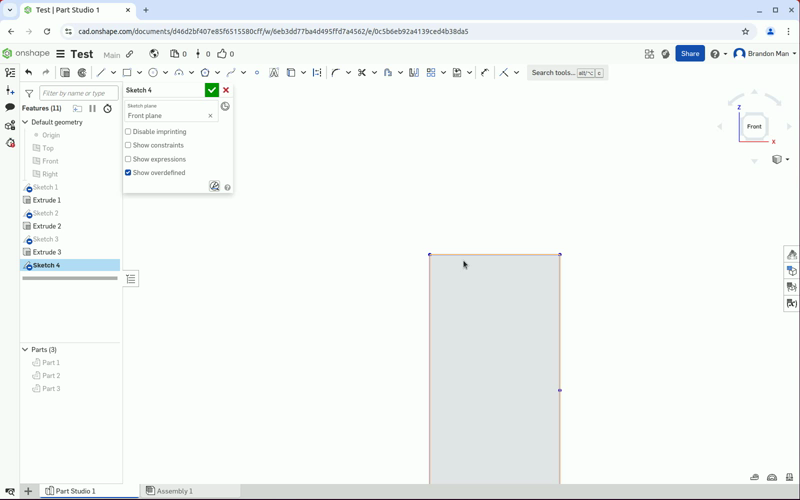
scroll(-6)
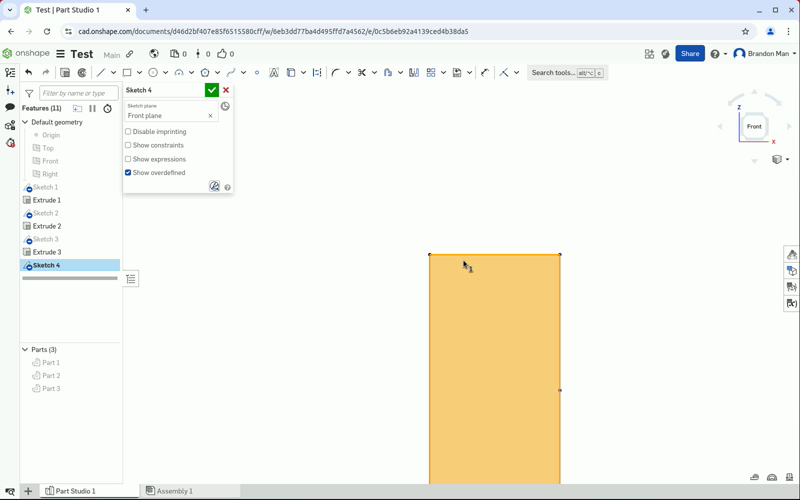
scroll(-6)
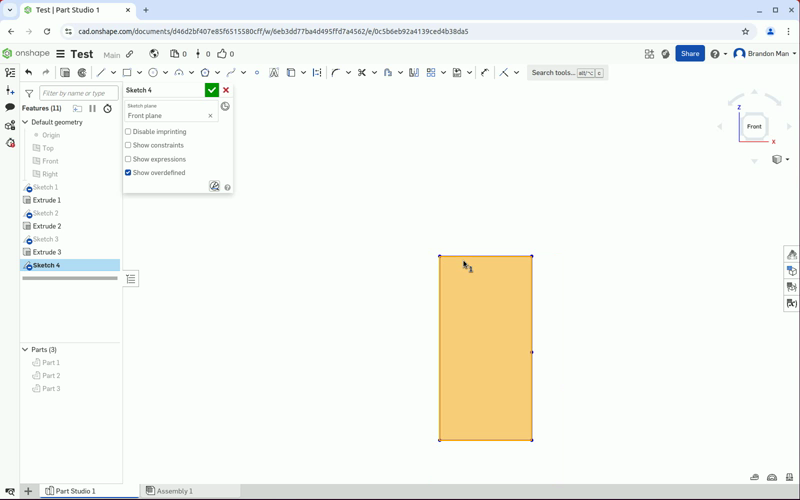
scroll(-6)
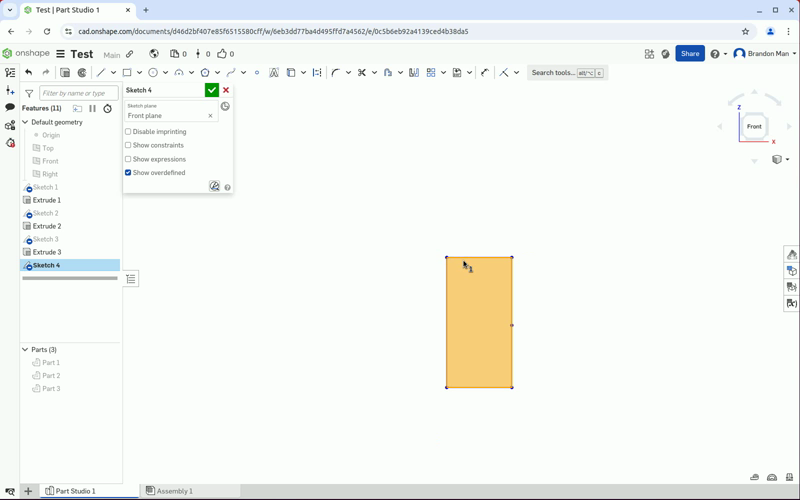
scroll(-6)
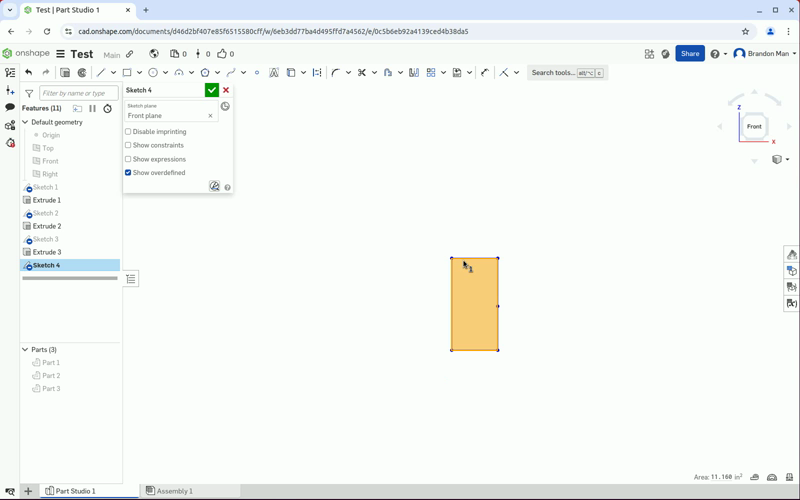
scroll(-6)
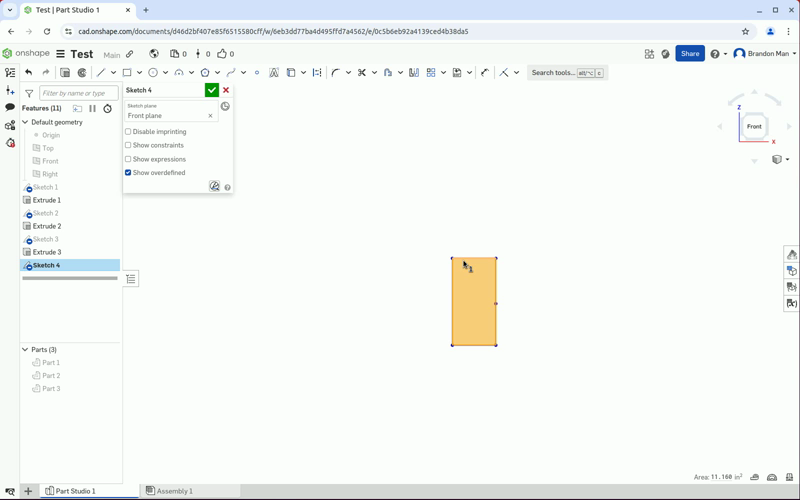
scroll(-6)
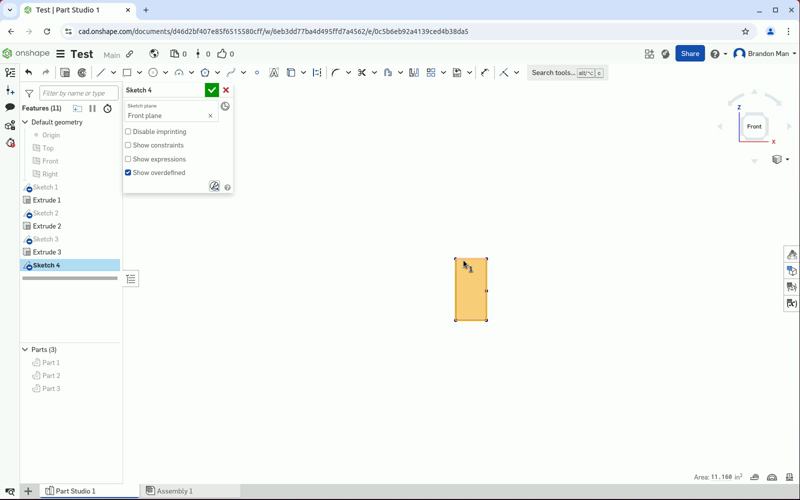
scroll(-6)
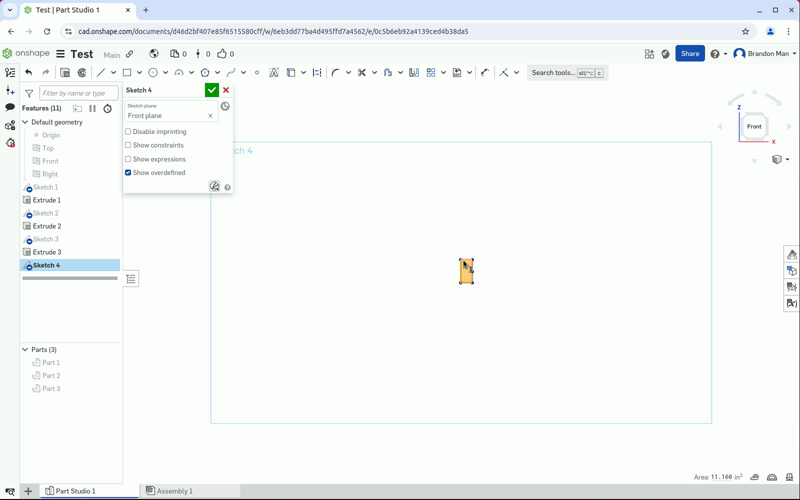
mouse_move(73, 352)
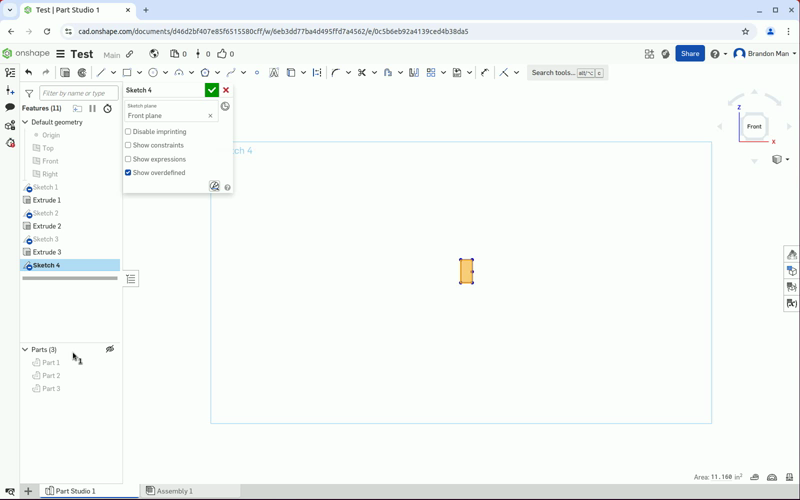
key(shift+y)
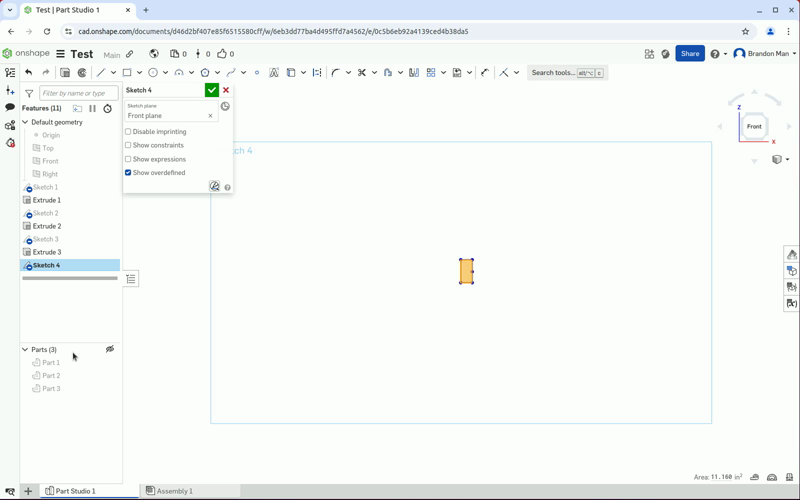
key(shift+e)
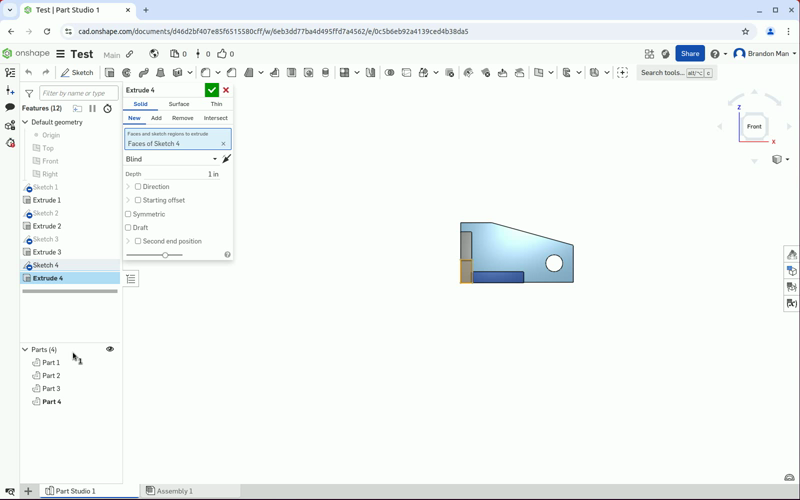
mouse_move(143, 106)
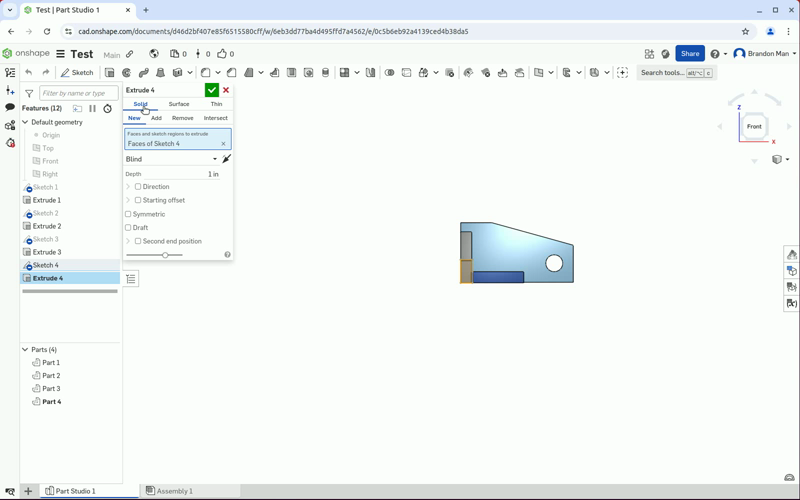
click(143, 106)
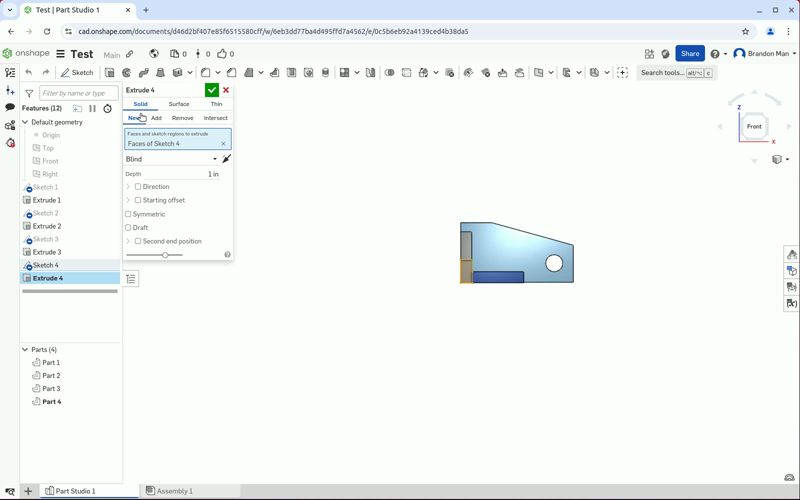
mouse_move(137, 120)
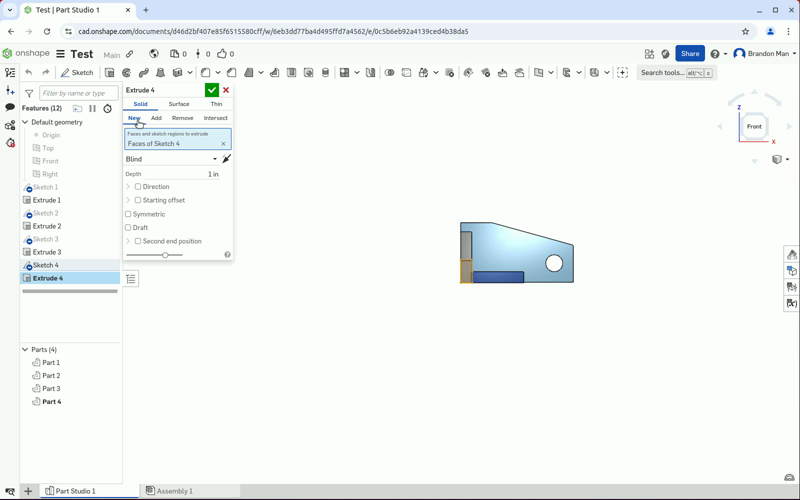
click(137, 120)
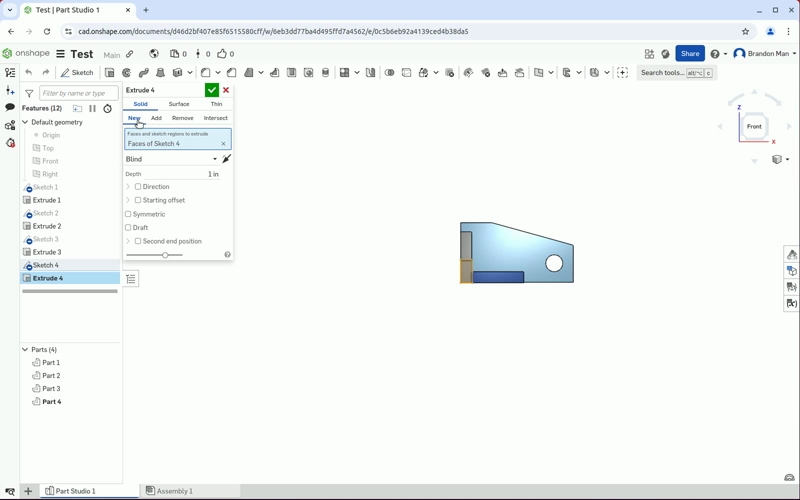
key(tab, 4)
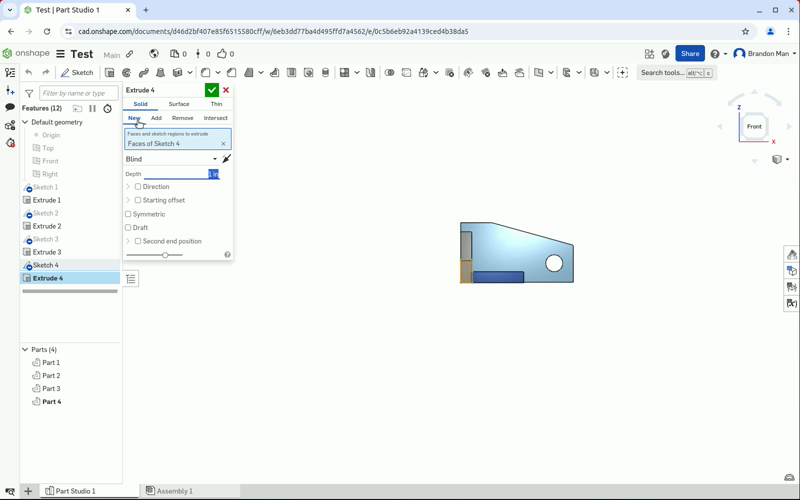
text(8.906)
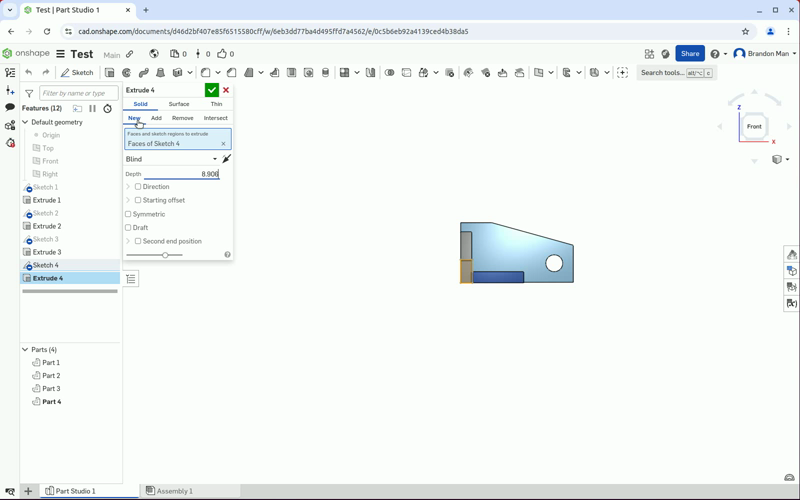
key(enter)
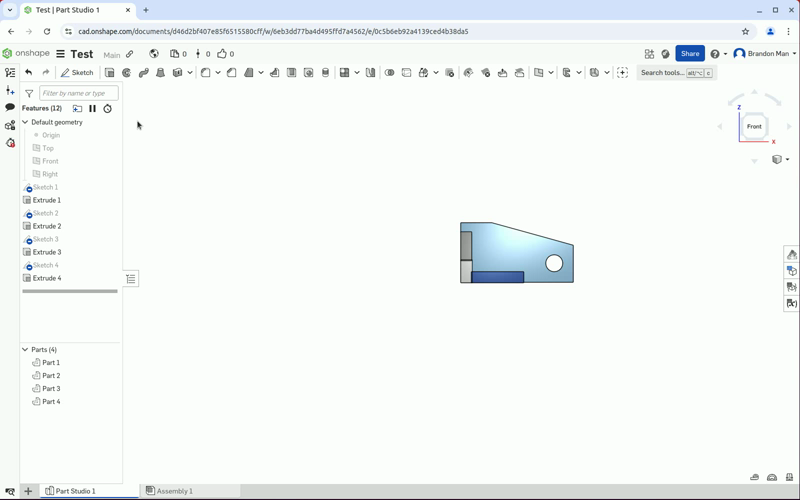
key(shift+h)
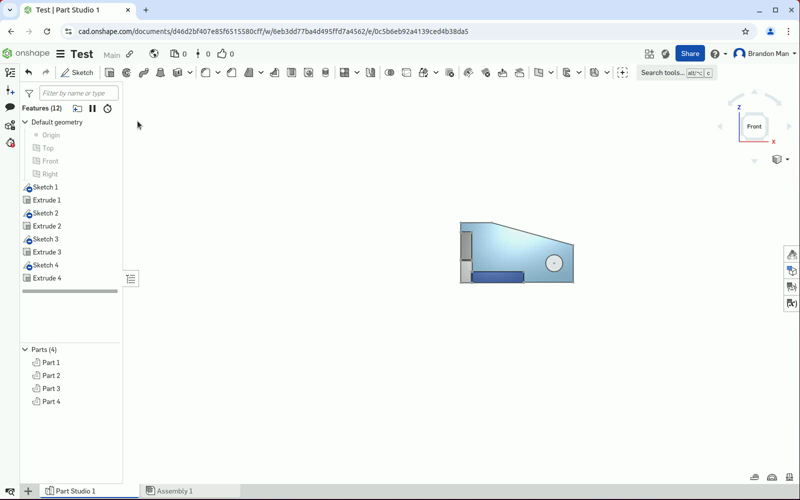
key(shift+h)
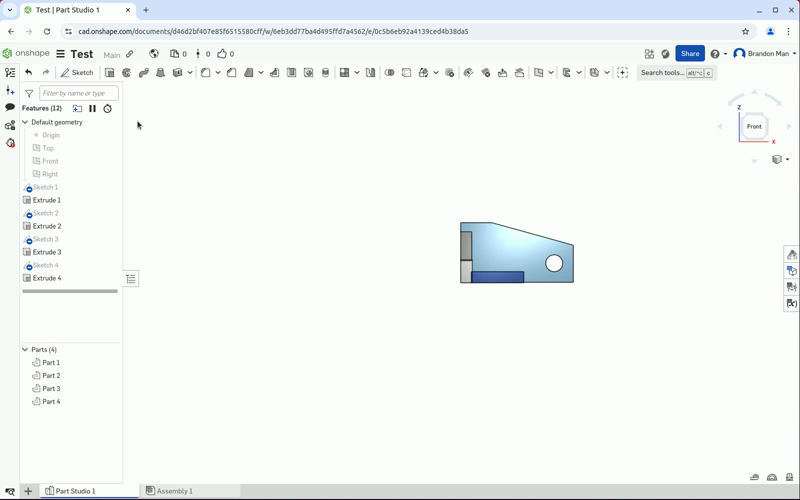
mouse_move(73, 189)
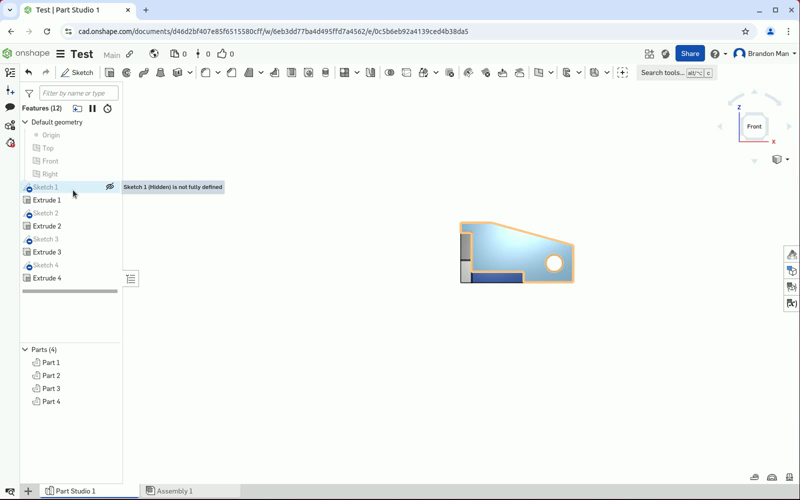
click(73, 189)
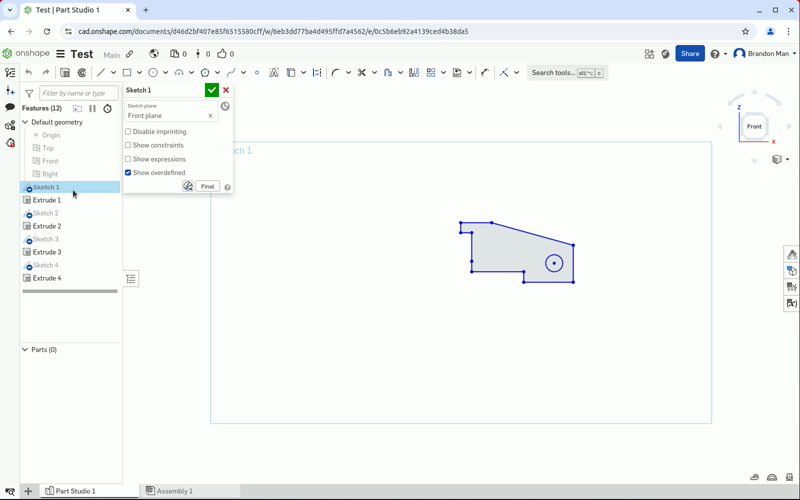
mouse_move(229, 92)
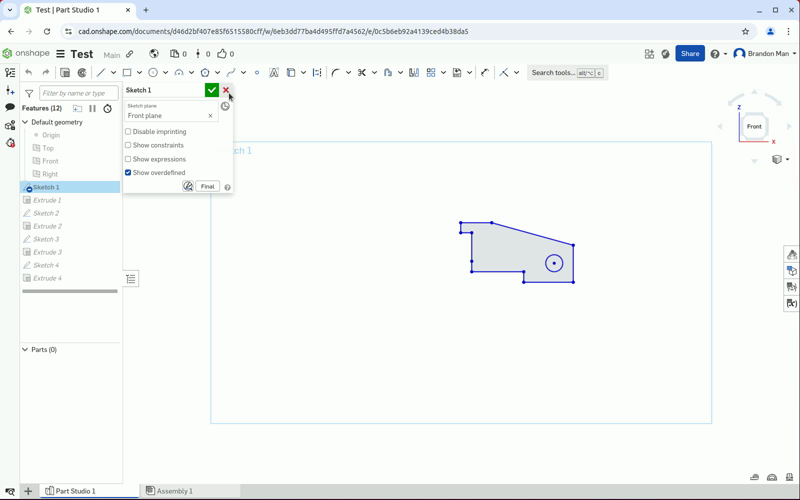
click(229, 92)
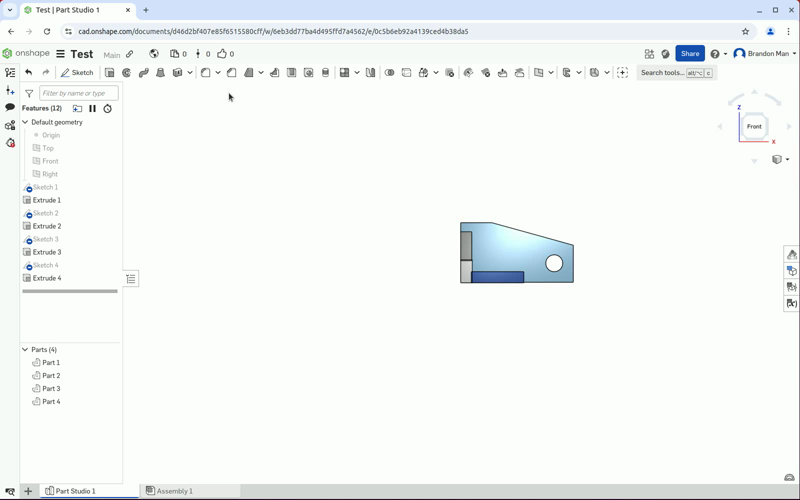
mouse_move(73, 352)
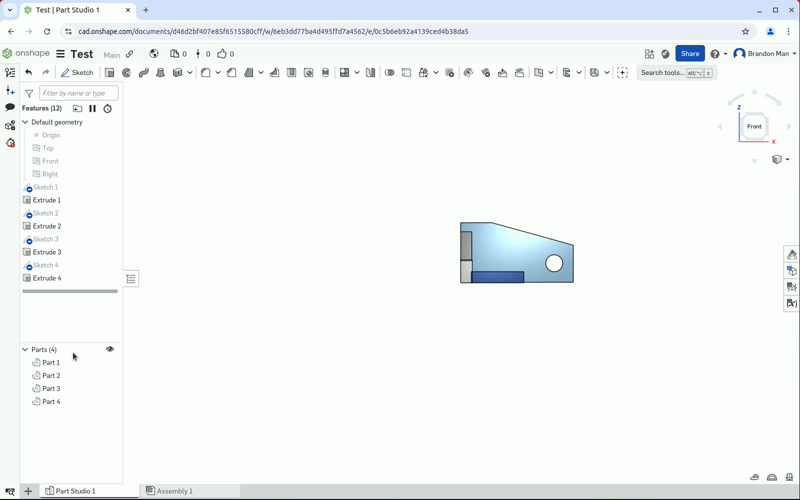
key(y)
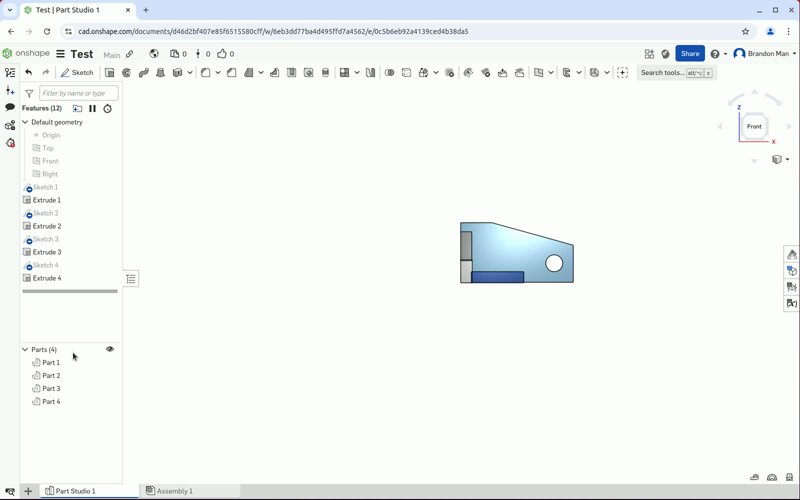
key(shift+p)
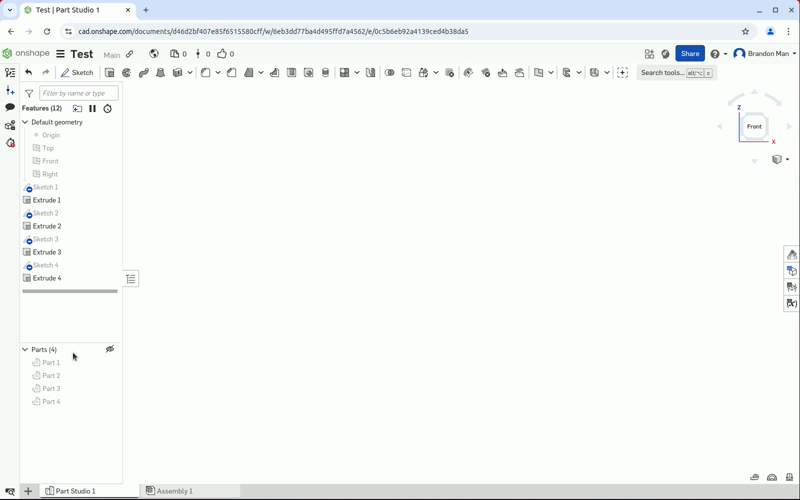
key(space)
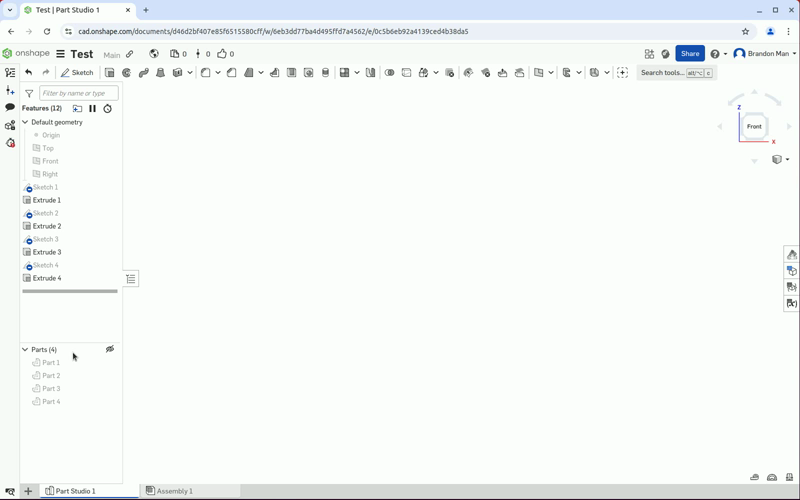
key_down(shift)
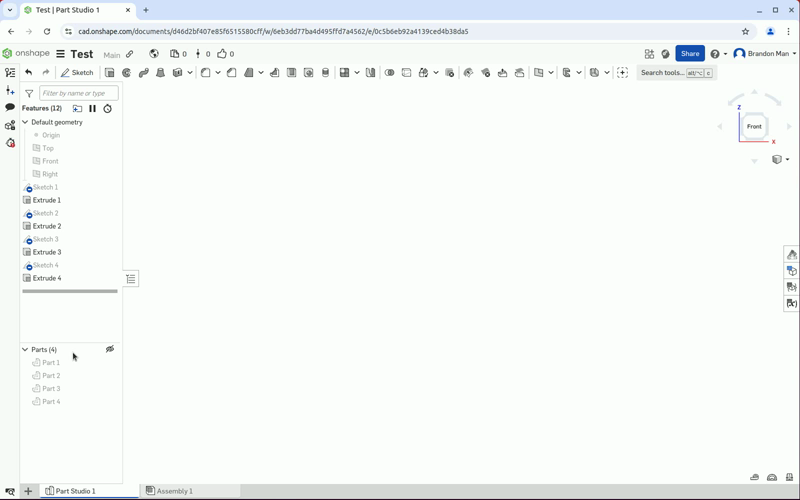
key(down)
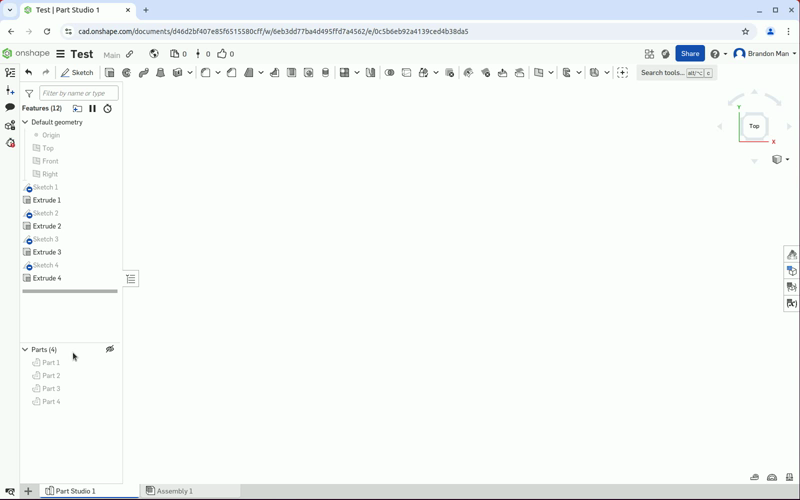
key_up(shift)
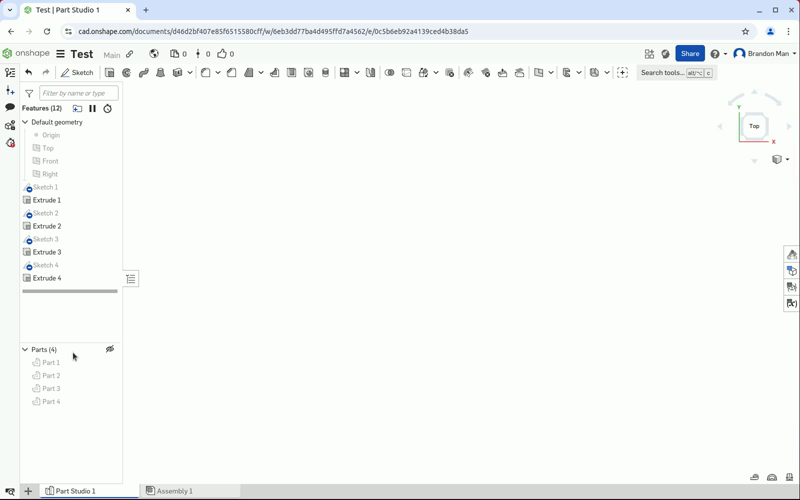
mouse_move(73, 352)
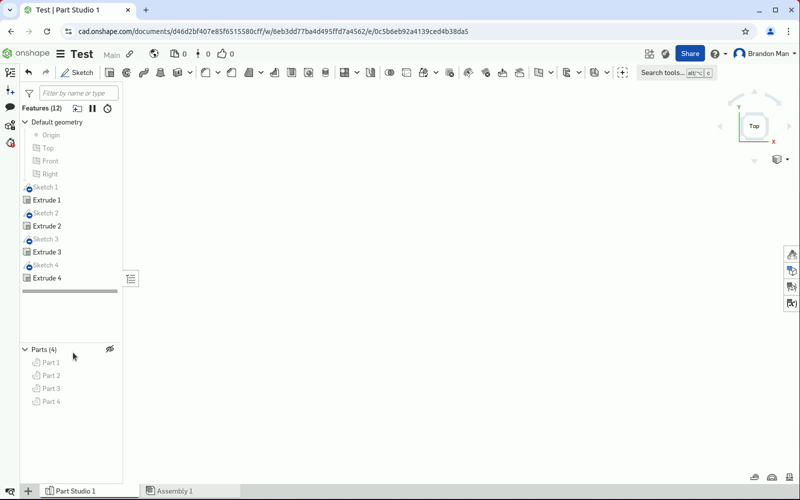
key(shift+y)
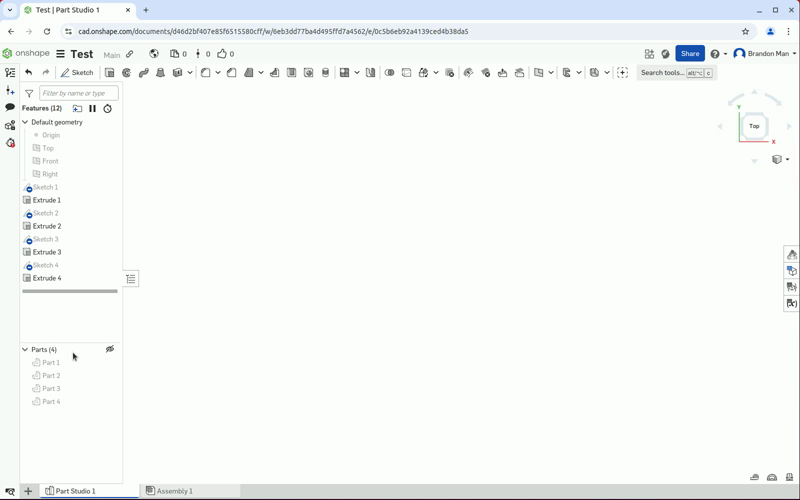
key(shift+s)
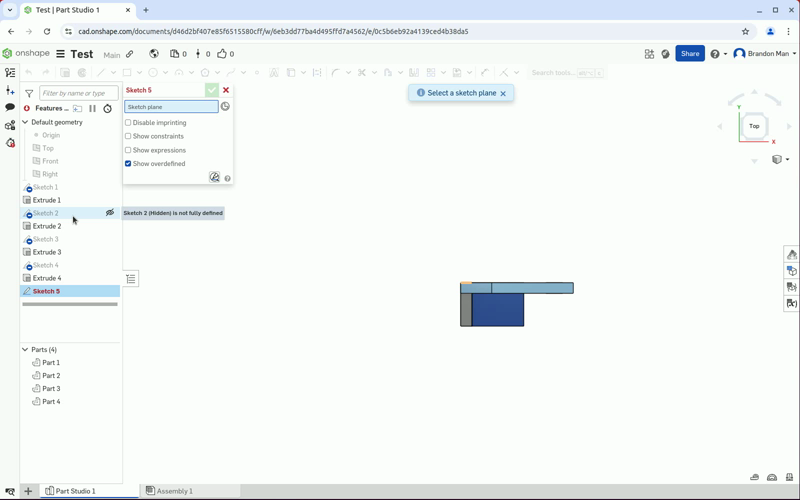
scroll(3)
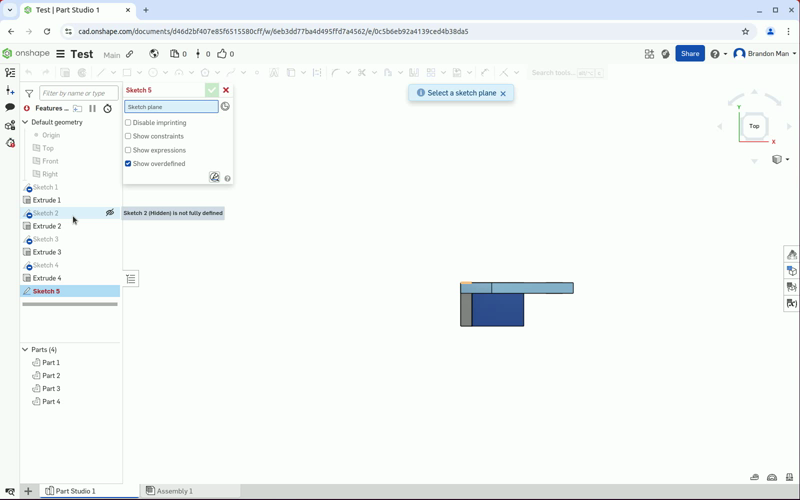
mouse_move(73, 150)
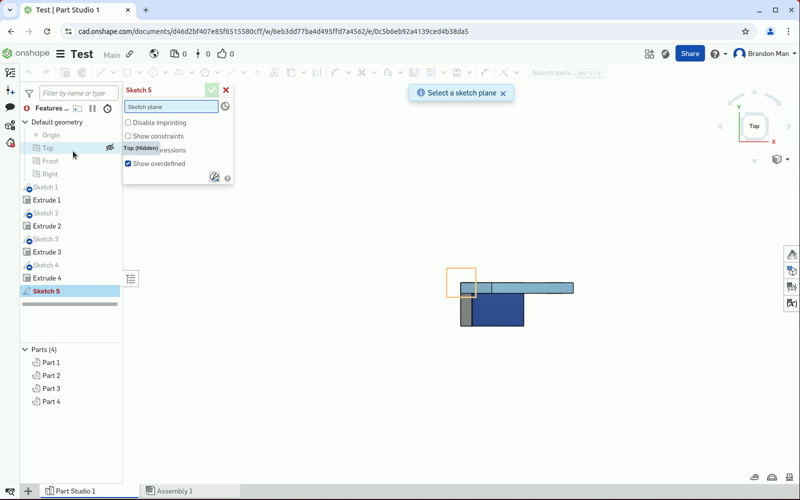
click(73, 150)
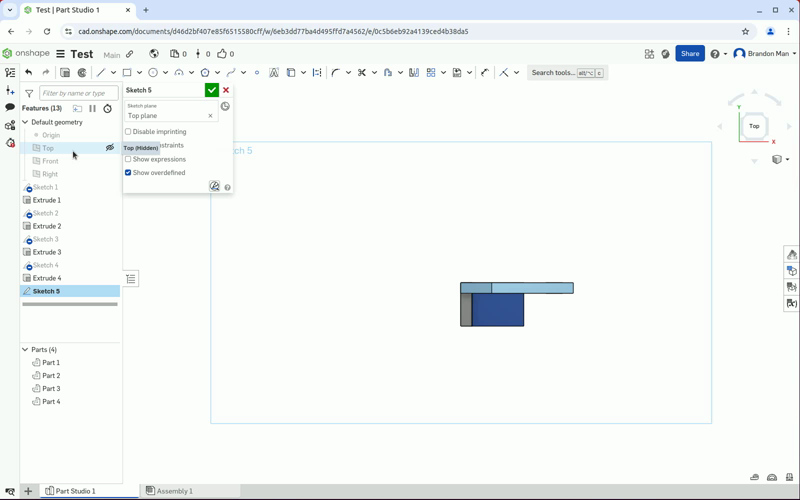
mouse_move(73, 352)
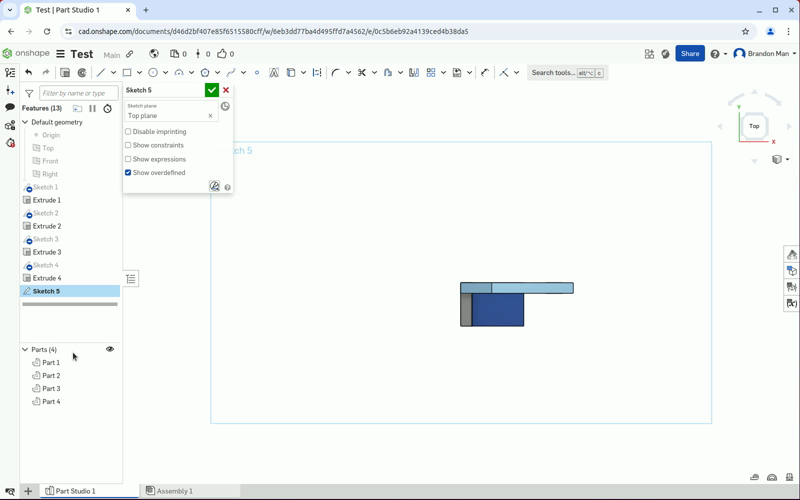
key(y)
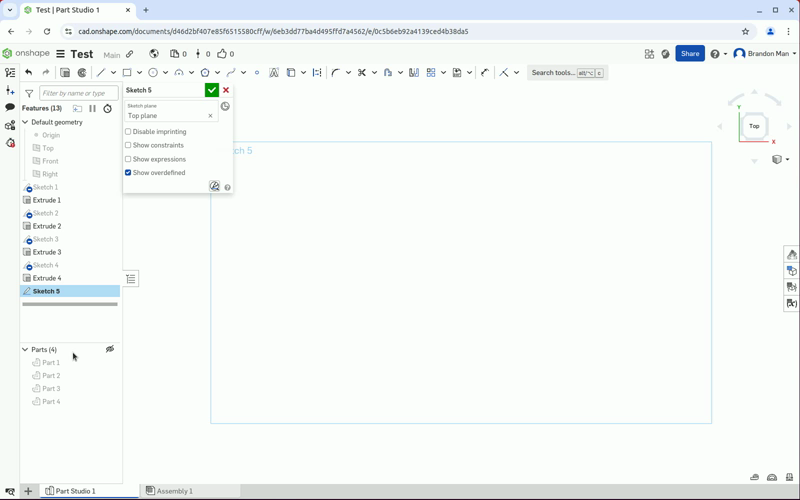
key(l)
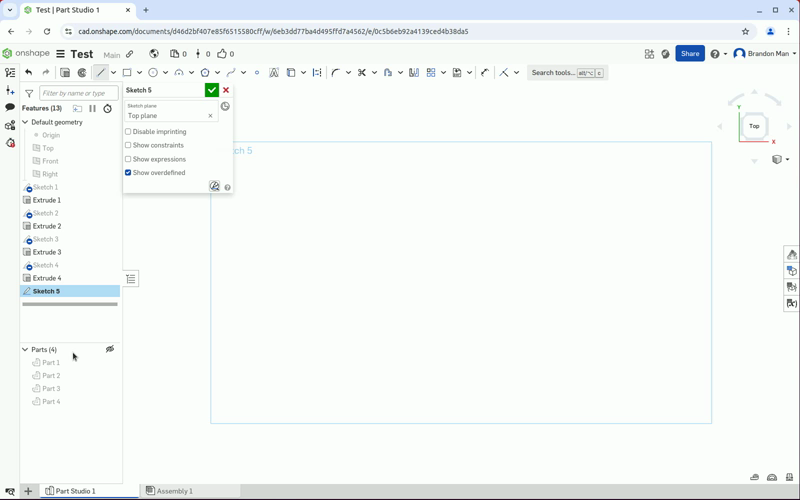
key_down(shift)
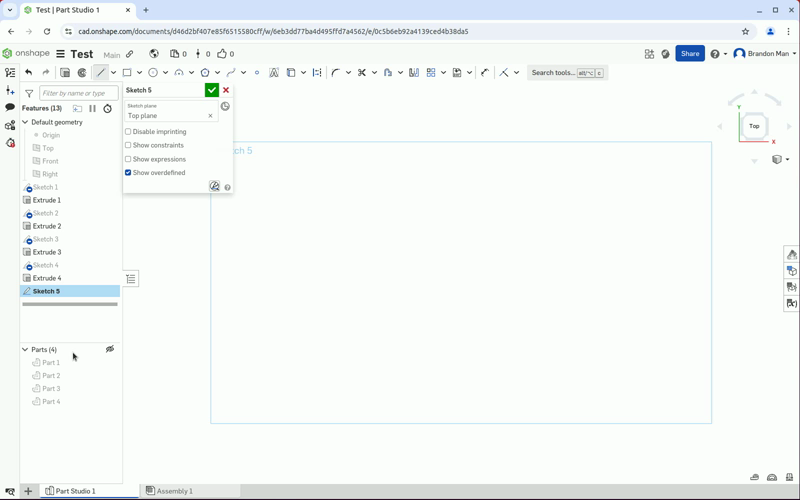
mouse_move(471, 326)
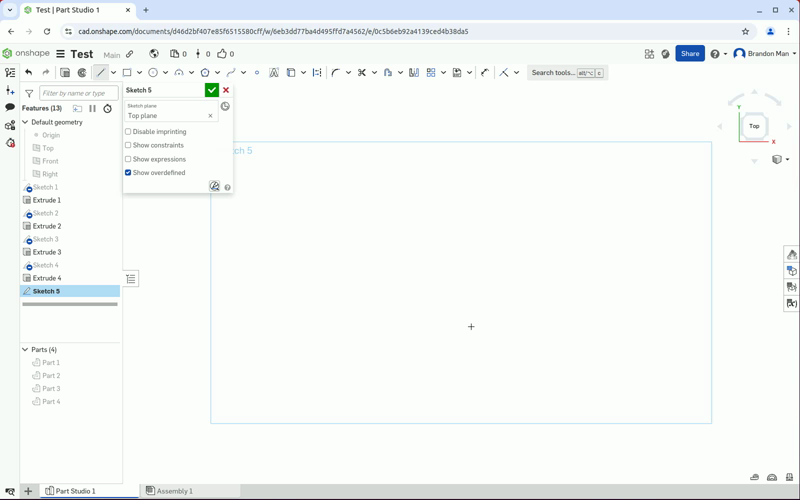
click(471, 326)
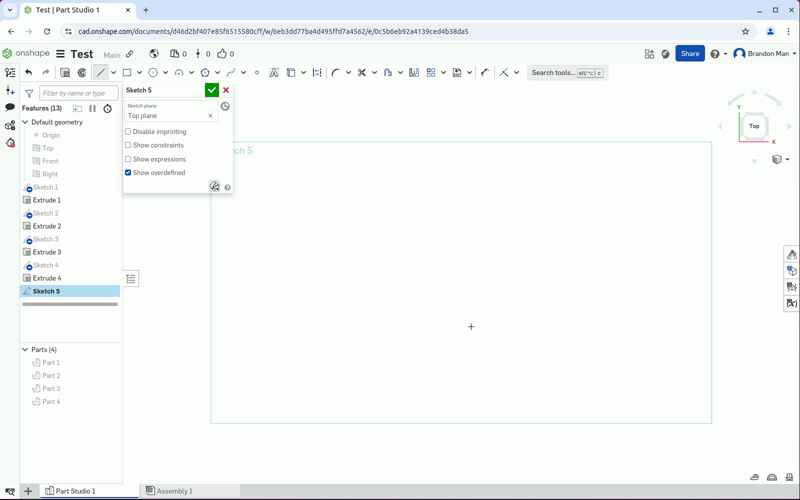
key_up(shift)
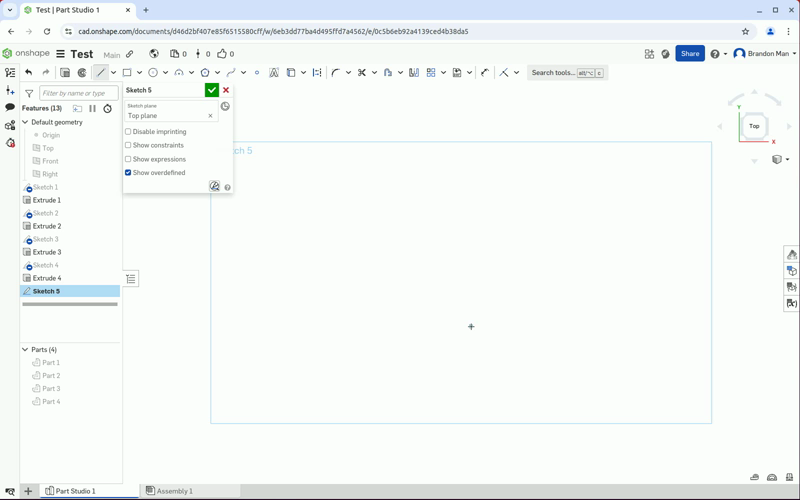
key_down(shift)
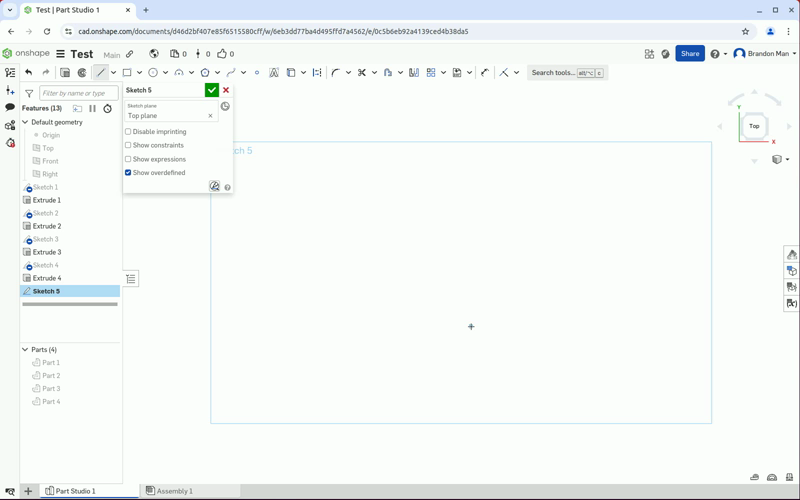
mouse_move(501, 326)
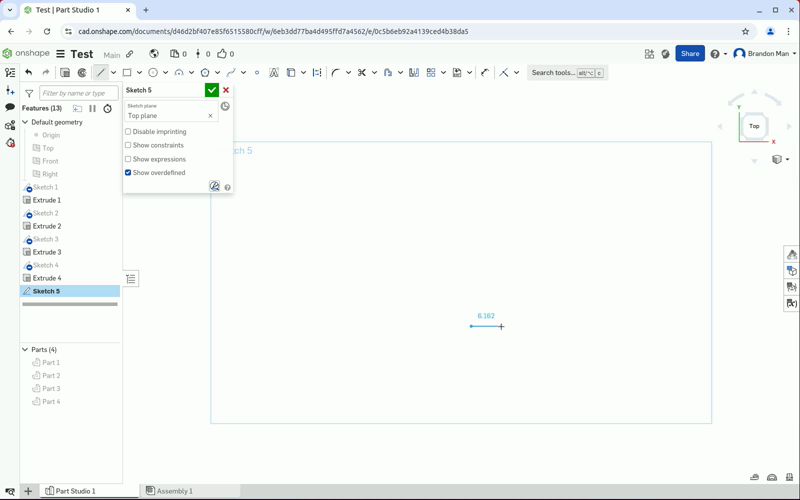
mouse_move(525, 329)
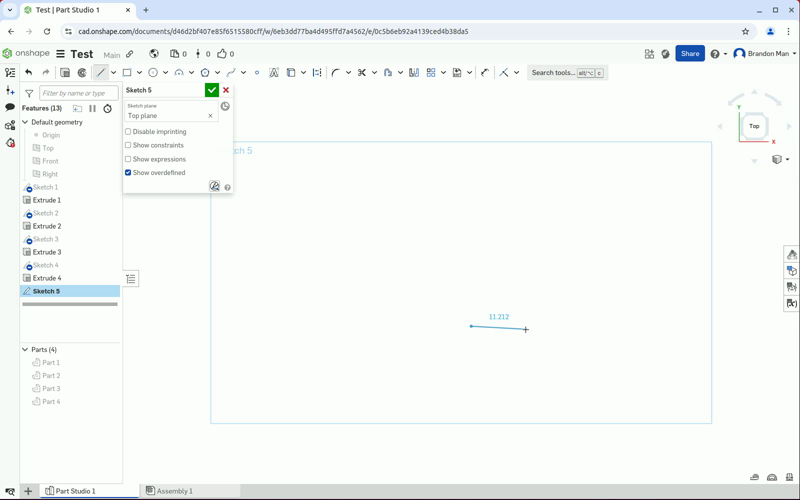
click(525, 329)
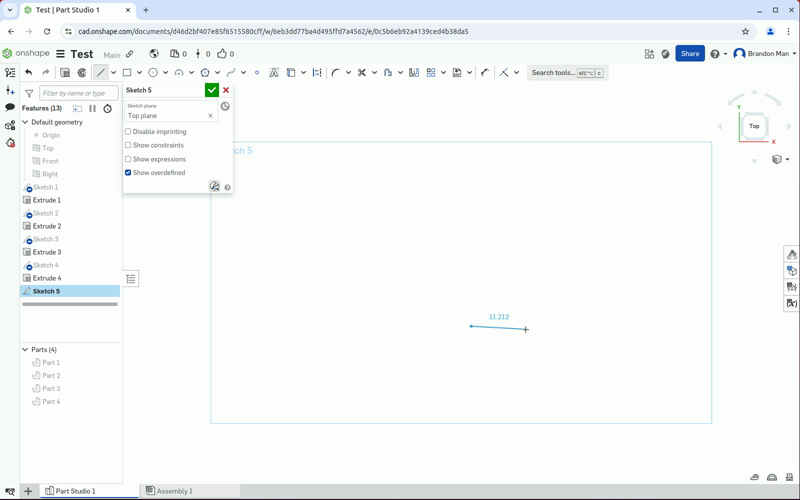
key_up(shift)
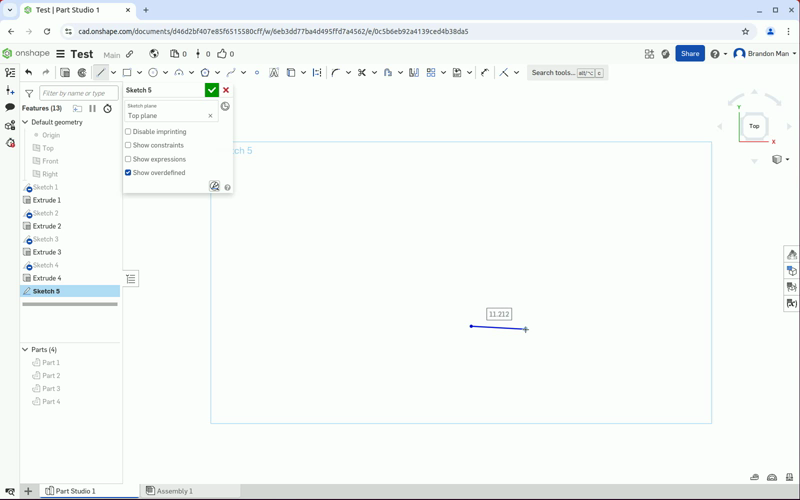
key_down(shift)
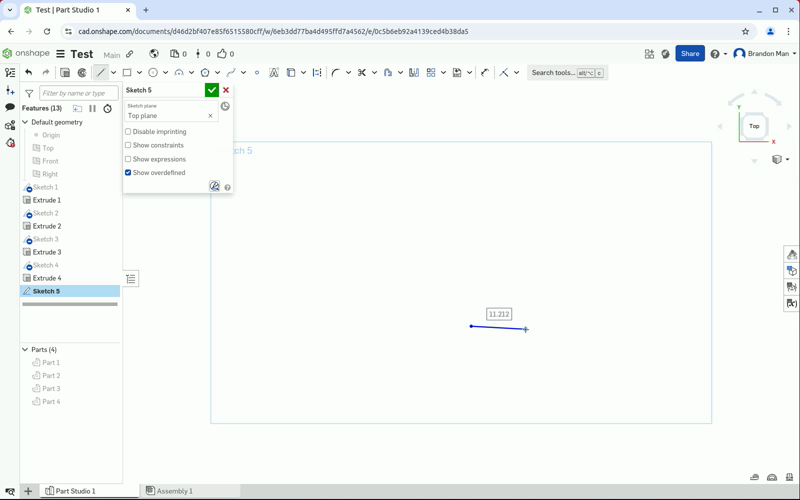
mouse_move(555, 329)
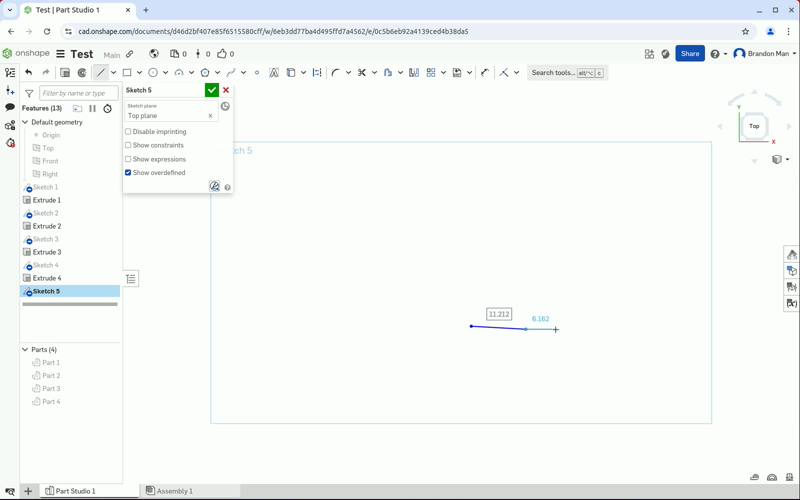
mouse_move(523, 293)
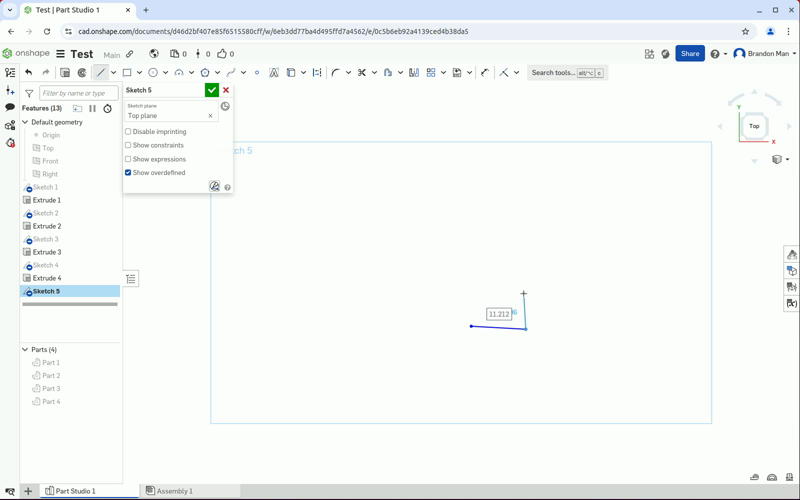
click(523, 293)
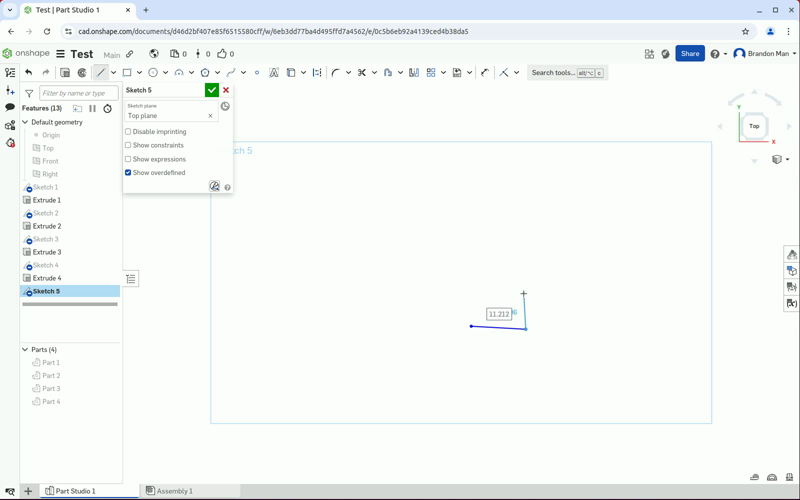
key_up(shift)
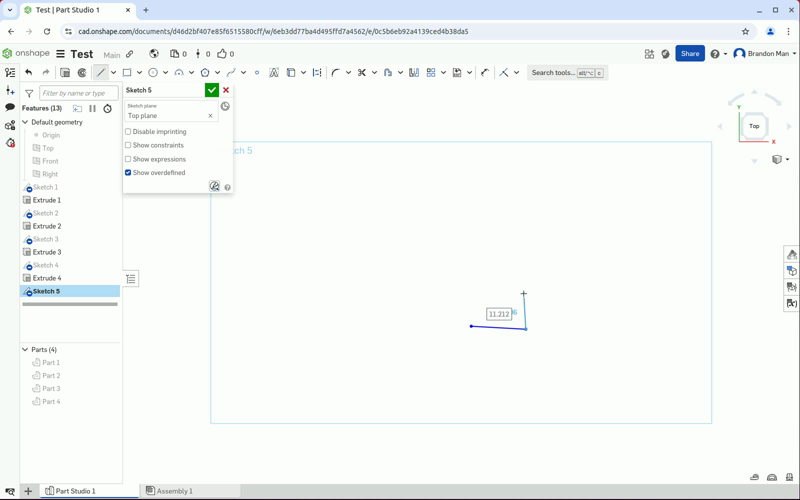
key_down(shift)
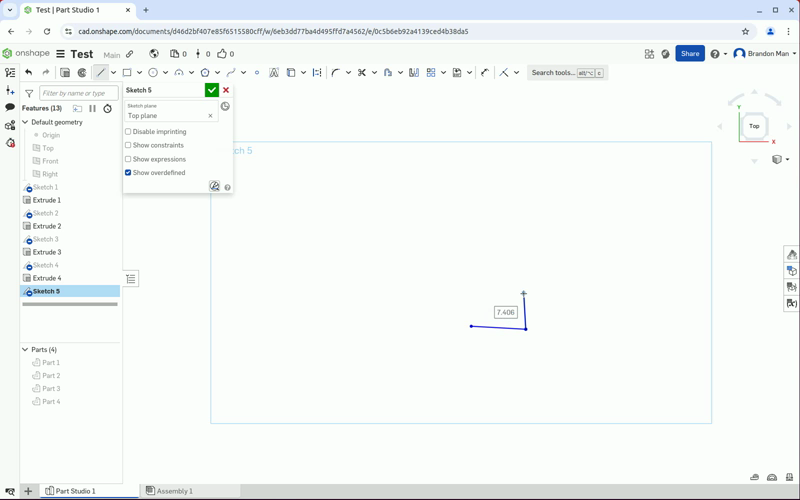
mouse_move(471, 326)
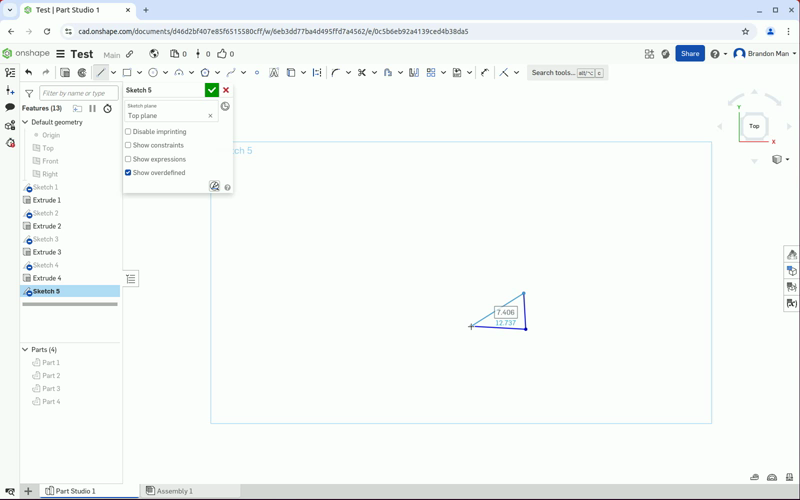
key_up(shift)
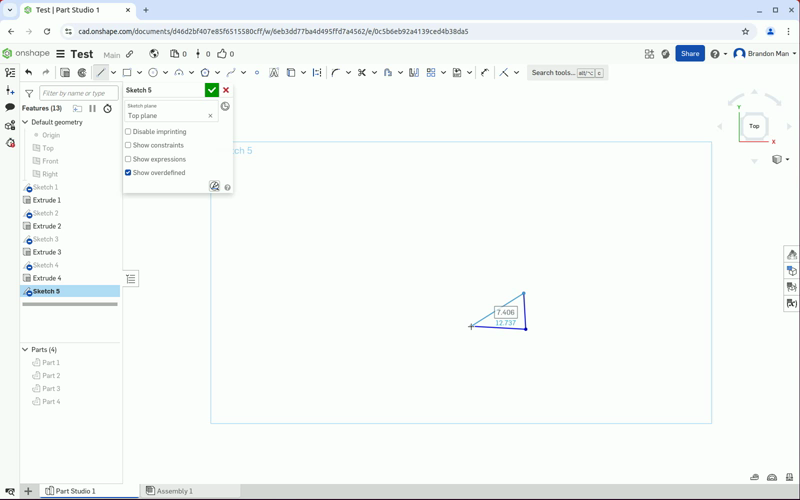
click(471, 326)
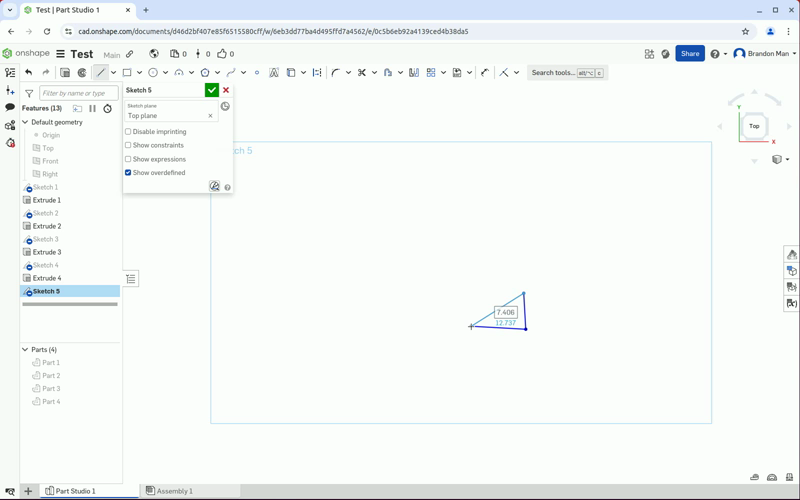
key(esc)
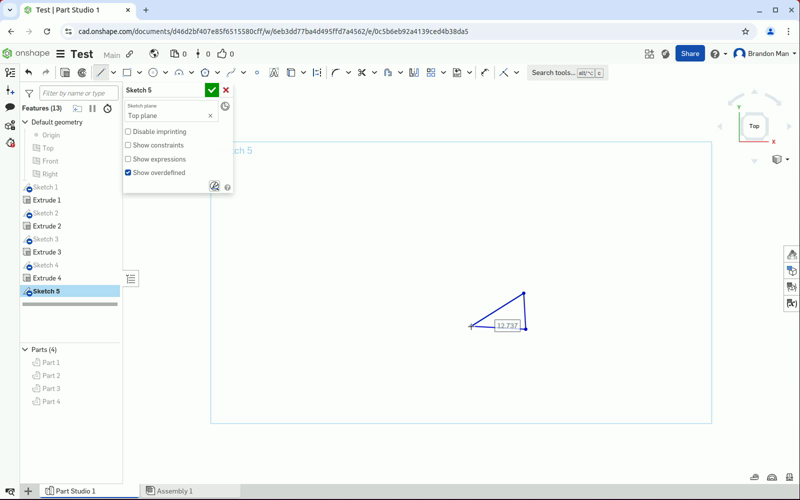
mouse_move(497, 315)
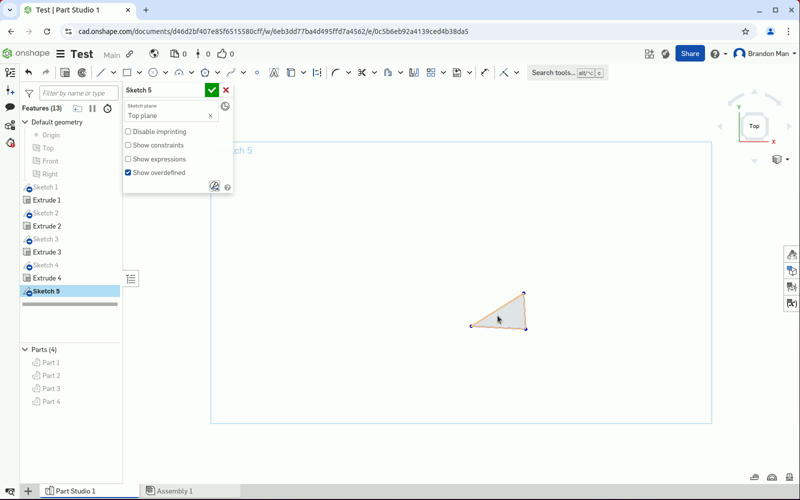
scroll(6)
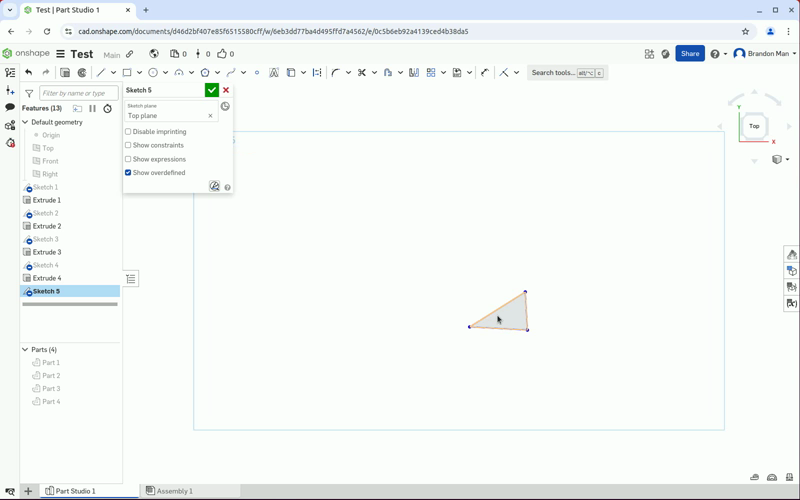
scroll(6)
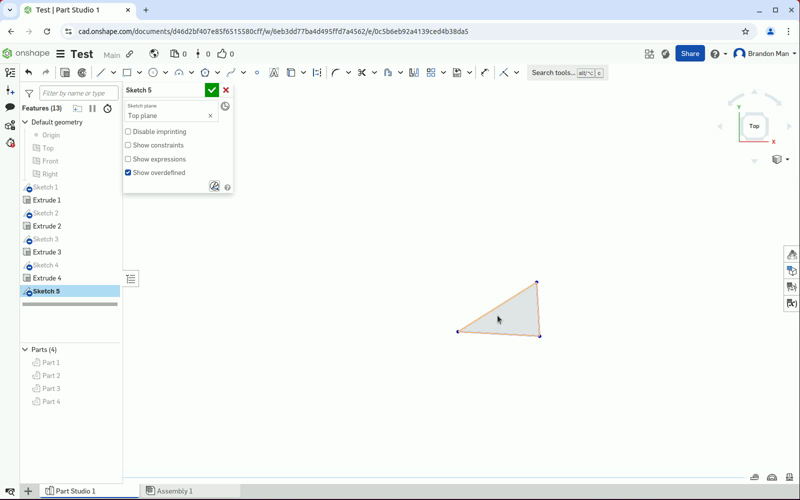
scroll(6)
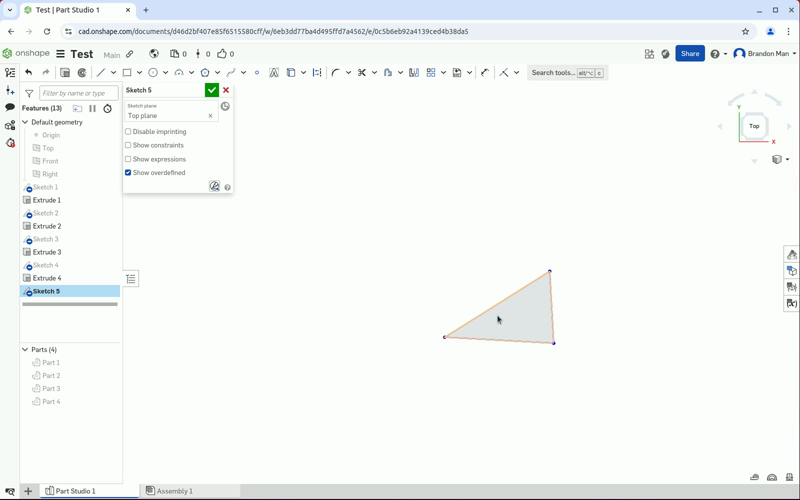
scroll(6)
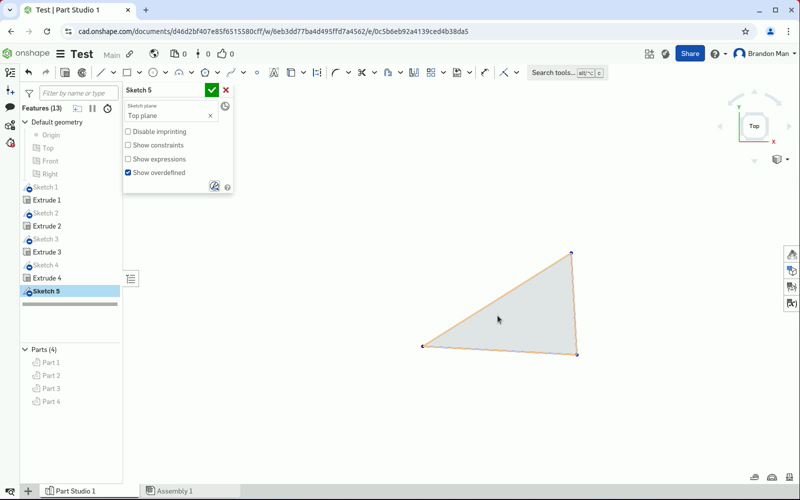
scroll(6)
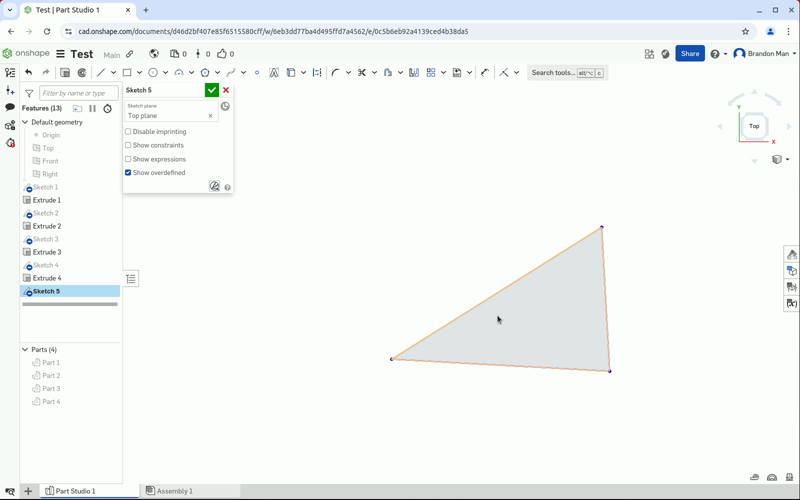
scroll(6)
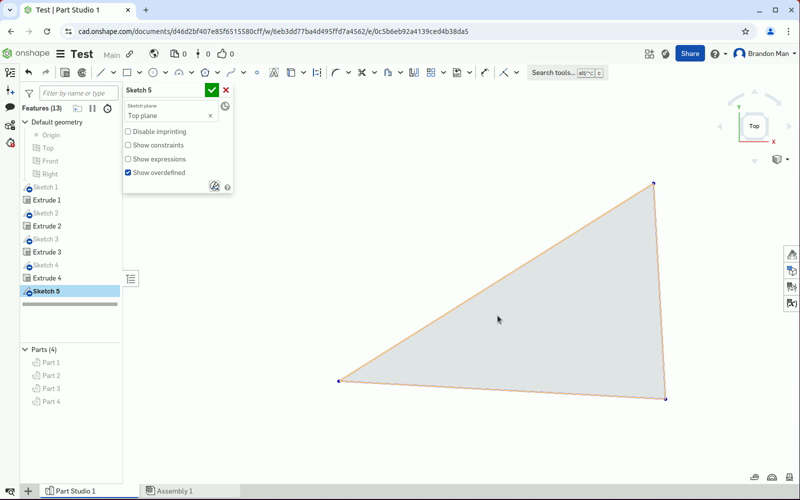
scroll(6)
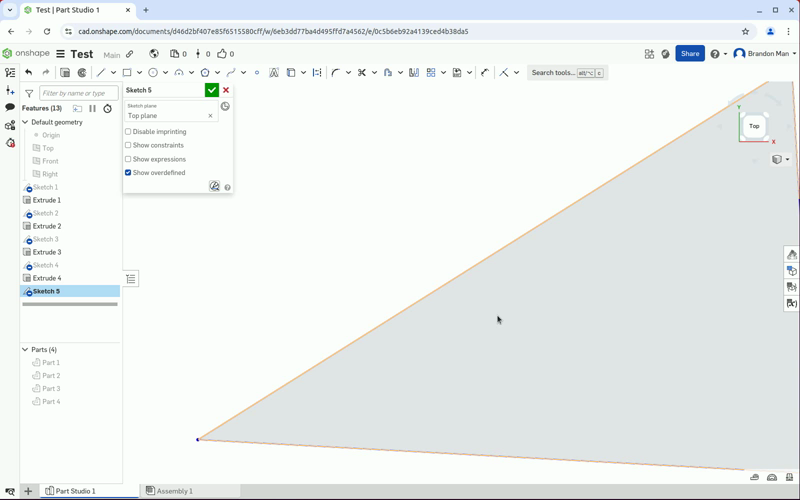
click(497, 315)
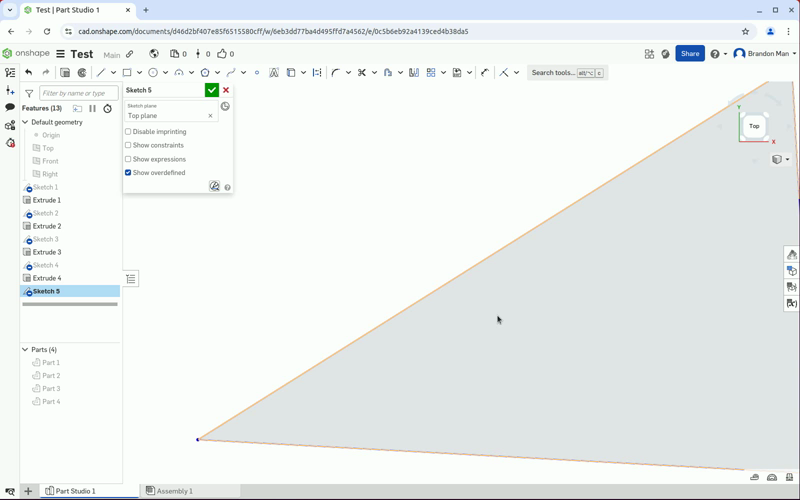
scroll(-6)
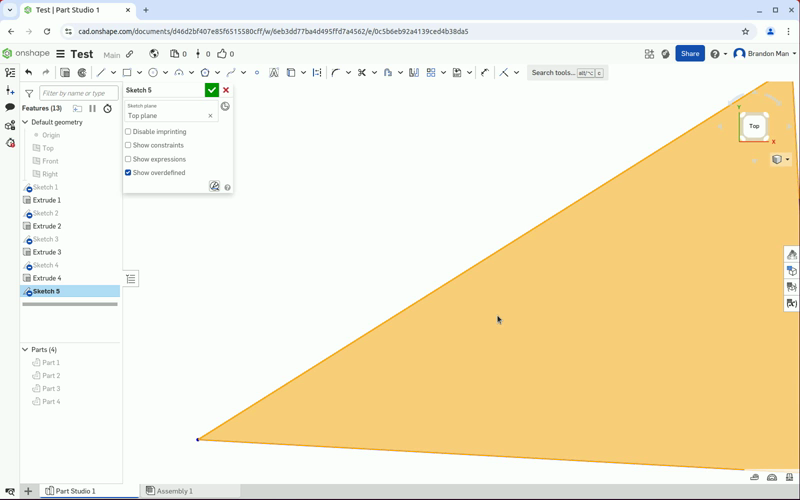
scroll(-6)
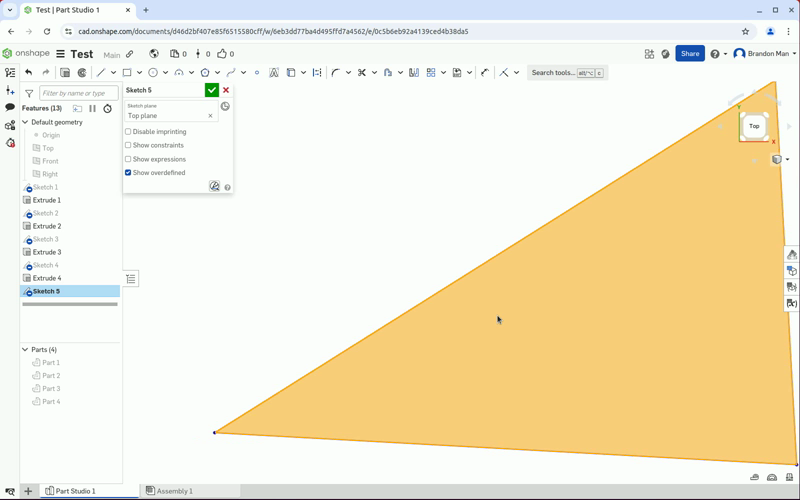
scroll(-6)
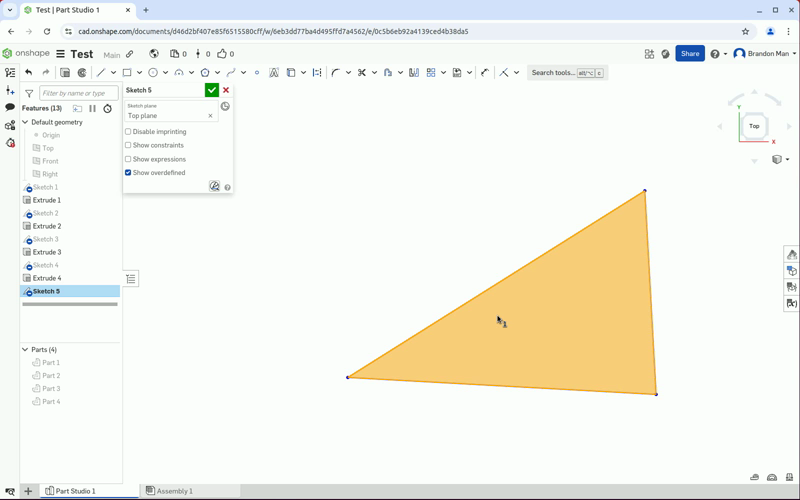
scroll(-6)
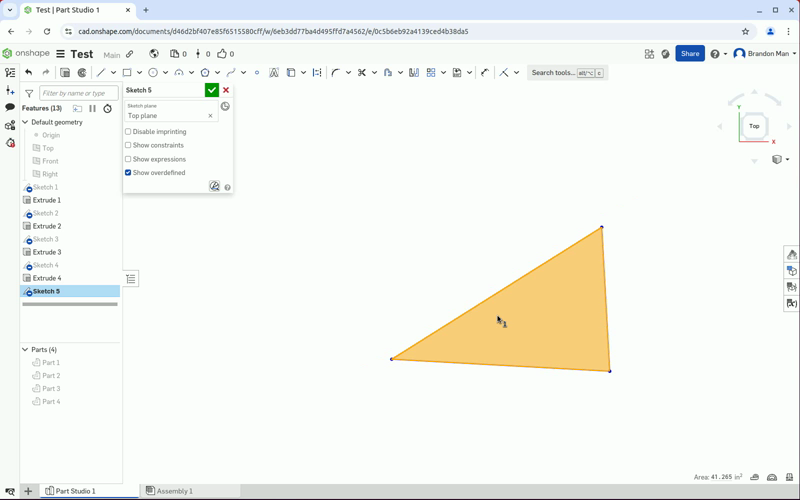
scroll(-6)
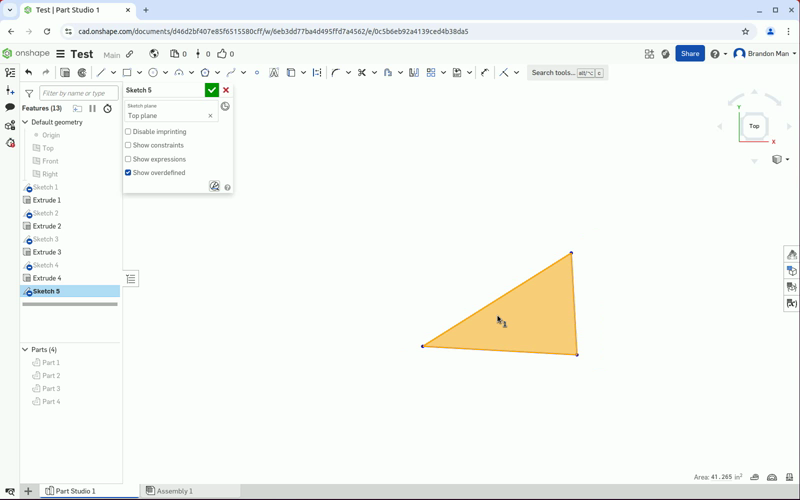
scroll(-6)
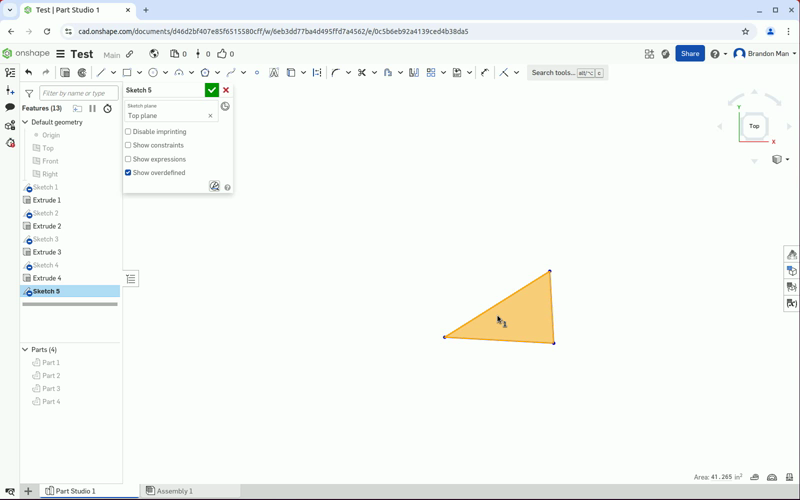
scroll(-6)
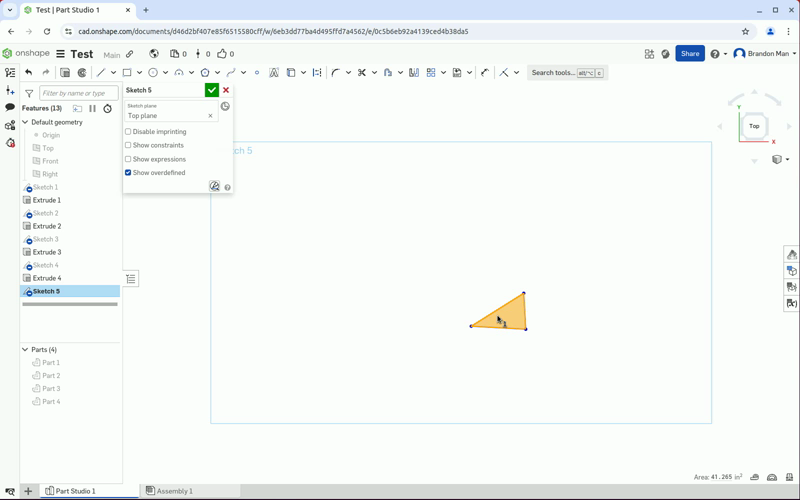
mouse_move(73, 352)
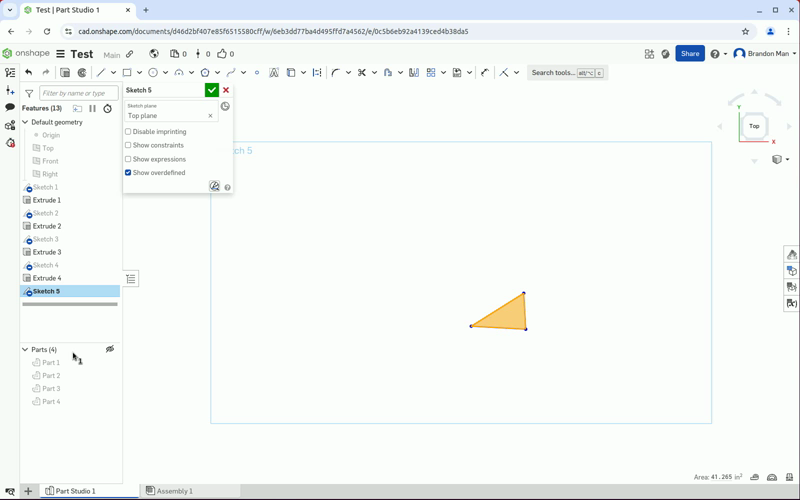
key(shift+y)
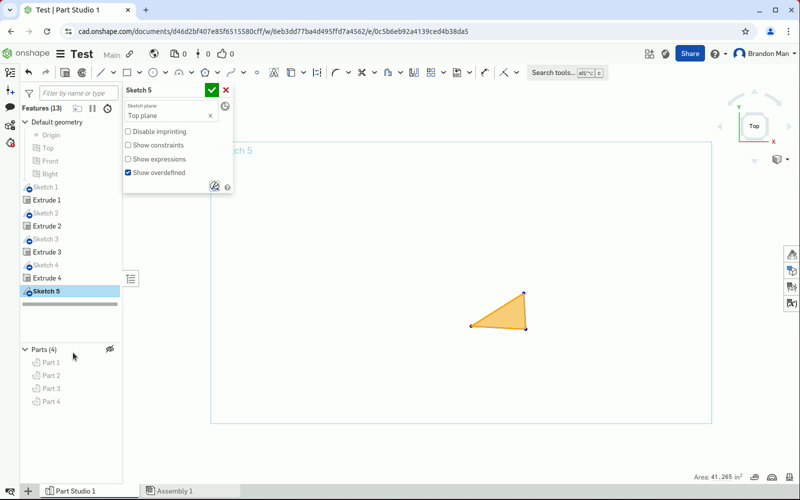
key(shift+e)
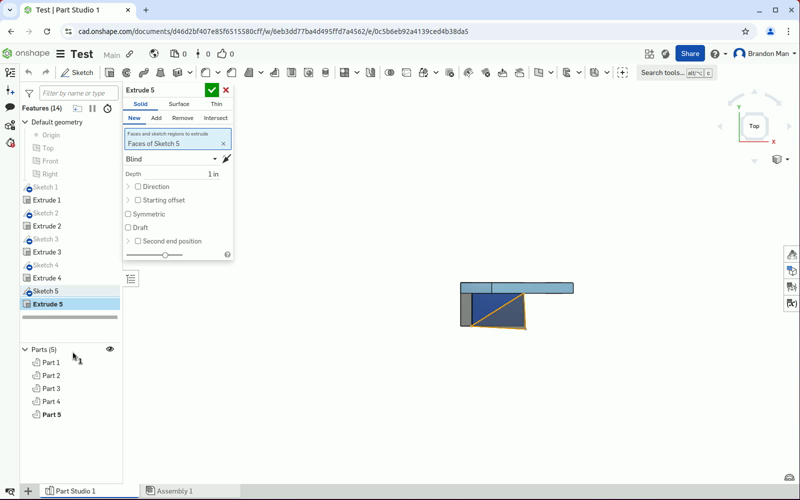
mouse_move(143, 106)
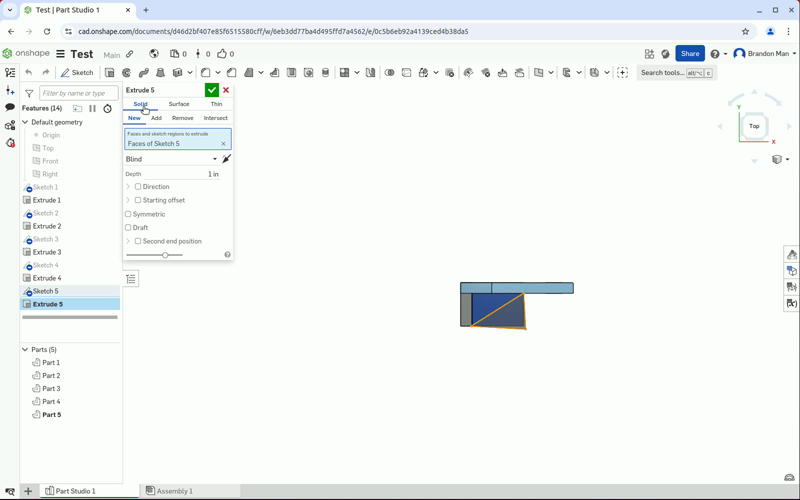
click(143, 106)
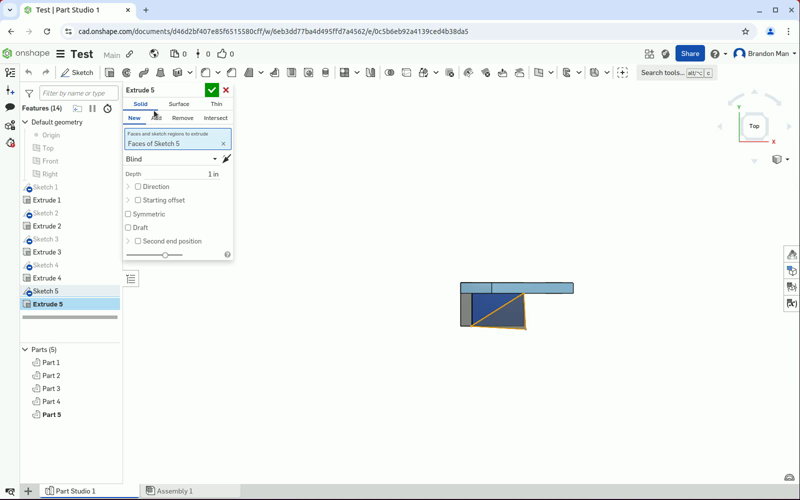
mouse_move(186, 120)
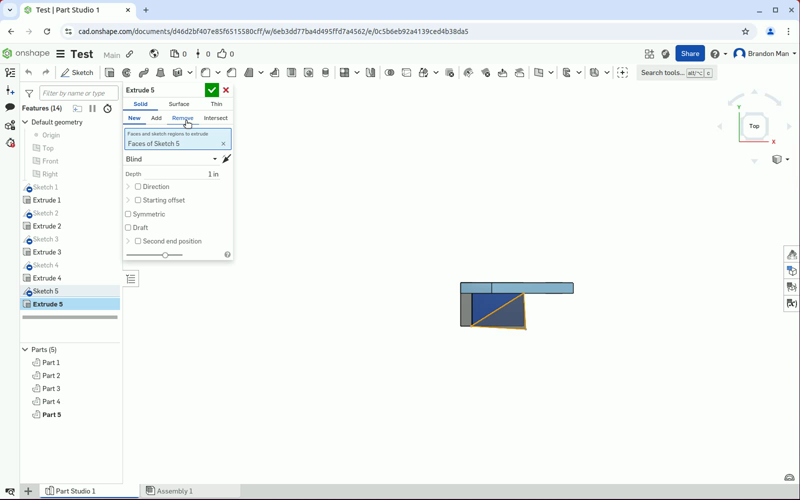
click(186, 120)
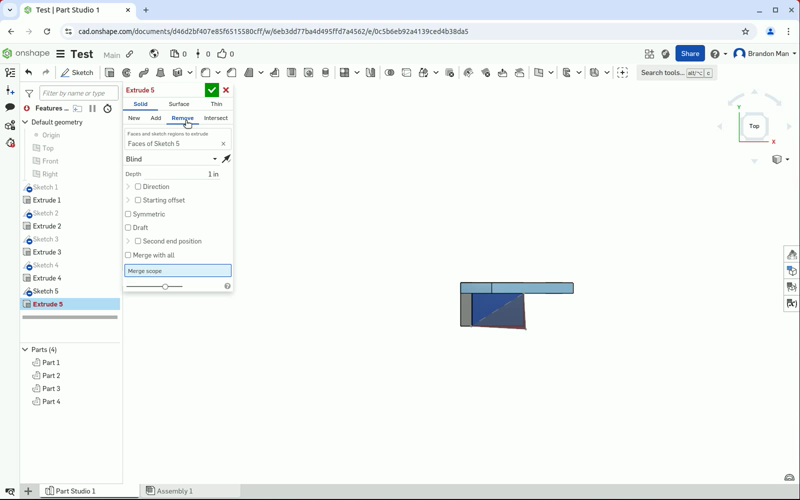
key(tab, 4)
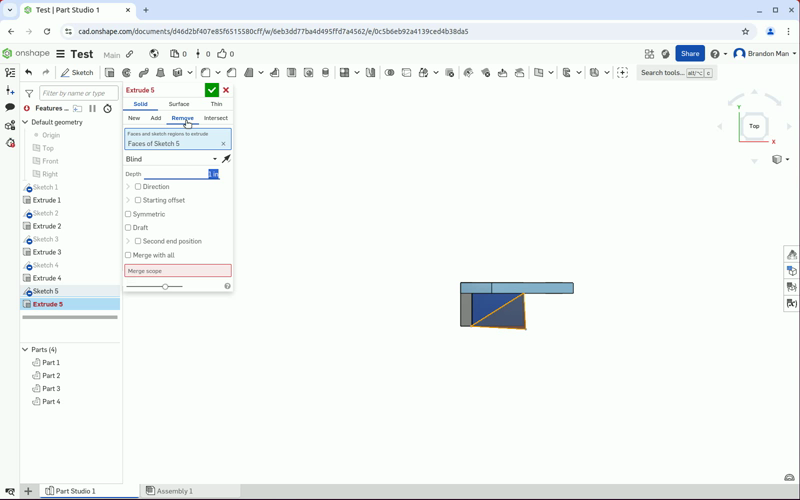
text(-5.055)
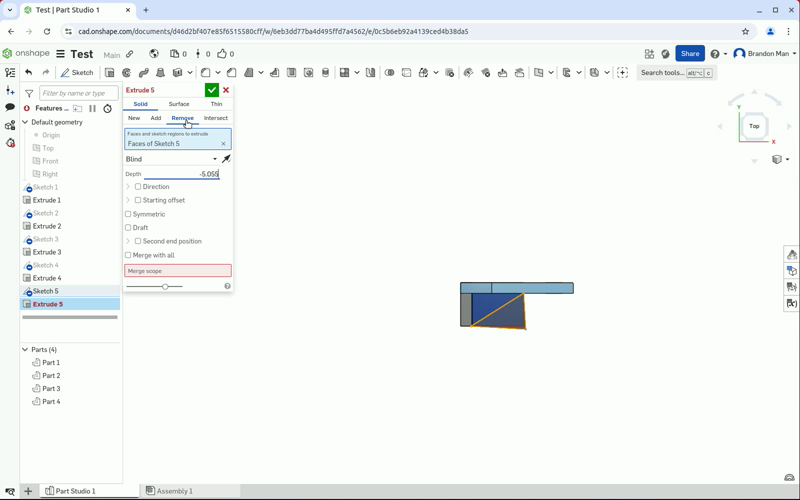
key(tab, 6)
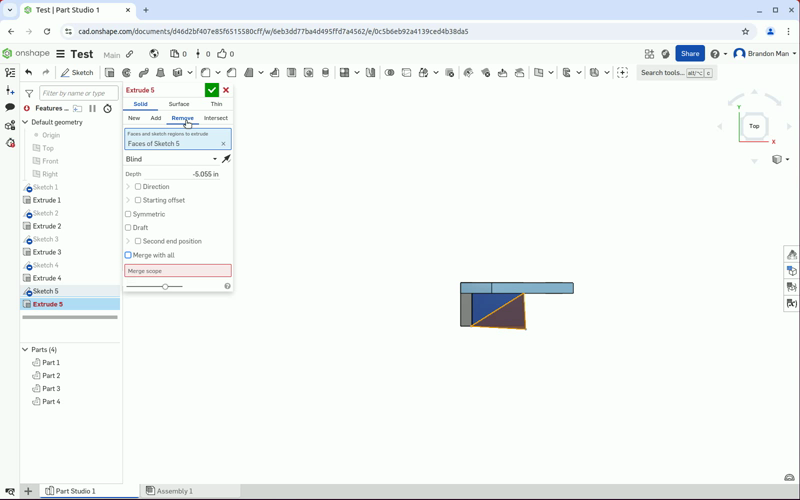
key(space)
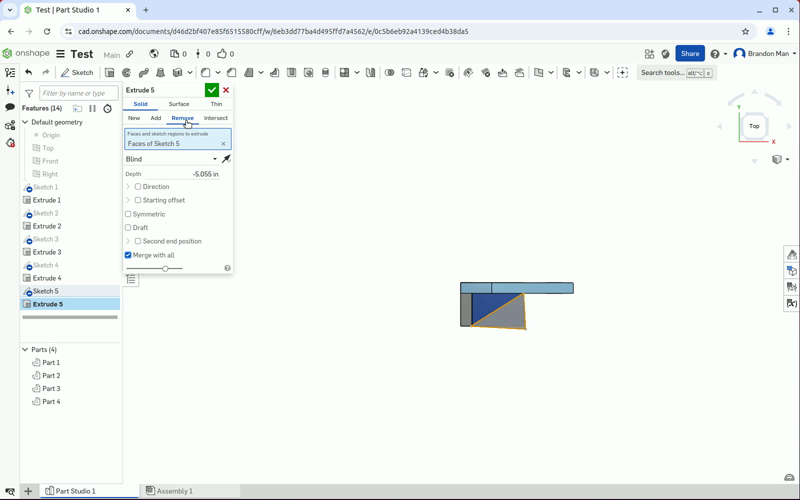
key(enter)
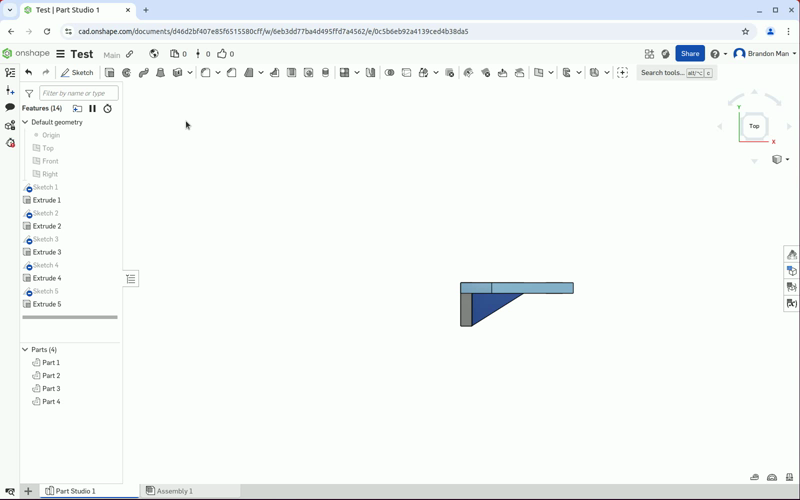
key(shift+h)
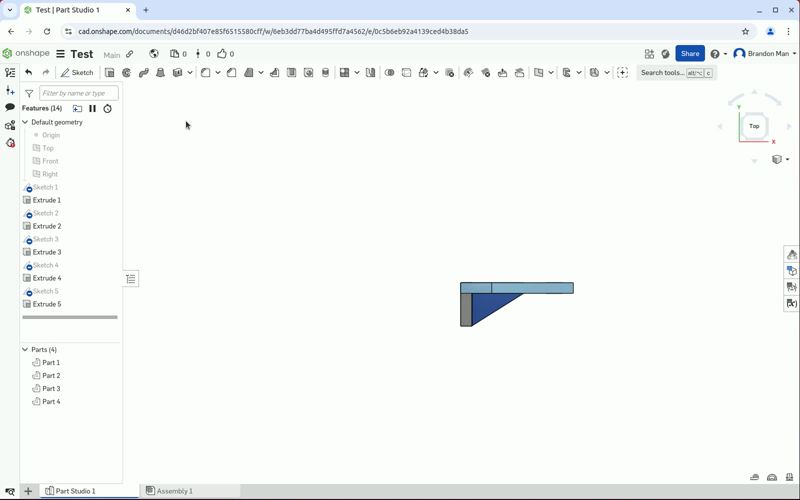
key(shift+h)
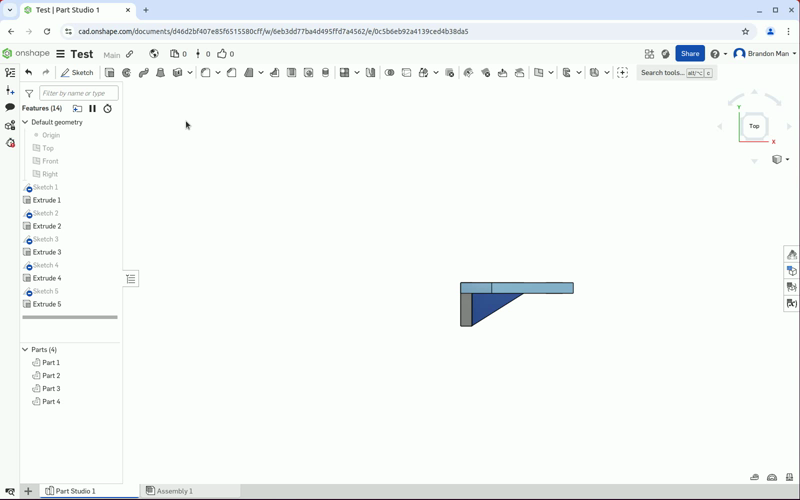
mouse_move(73, 189)
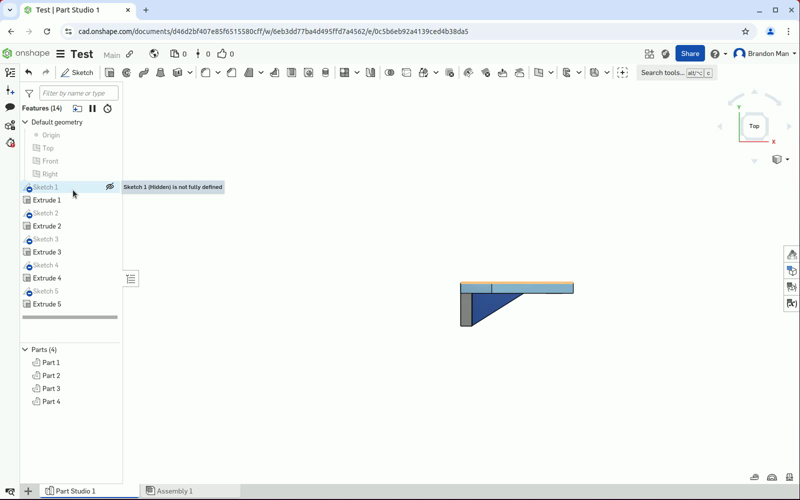
click(73, 189)
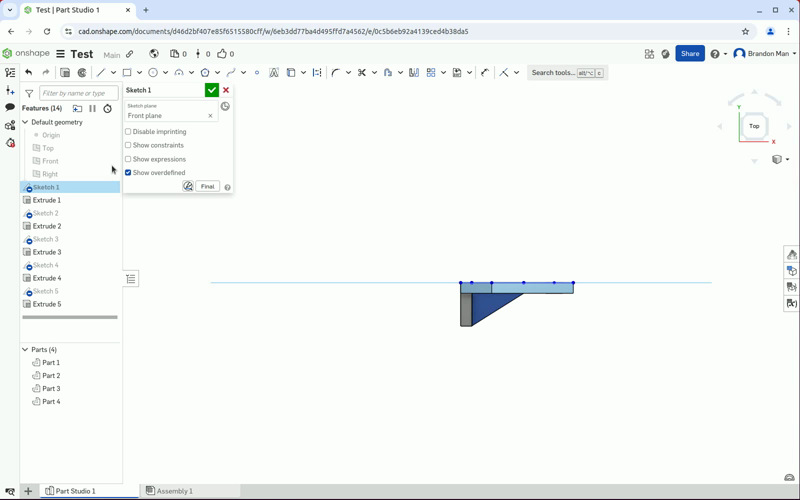
mouse_move(229, 92)
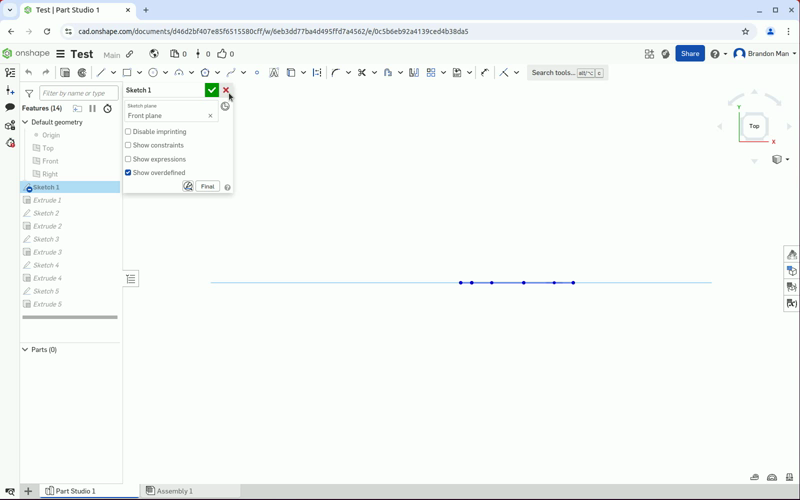
click(229, 92)
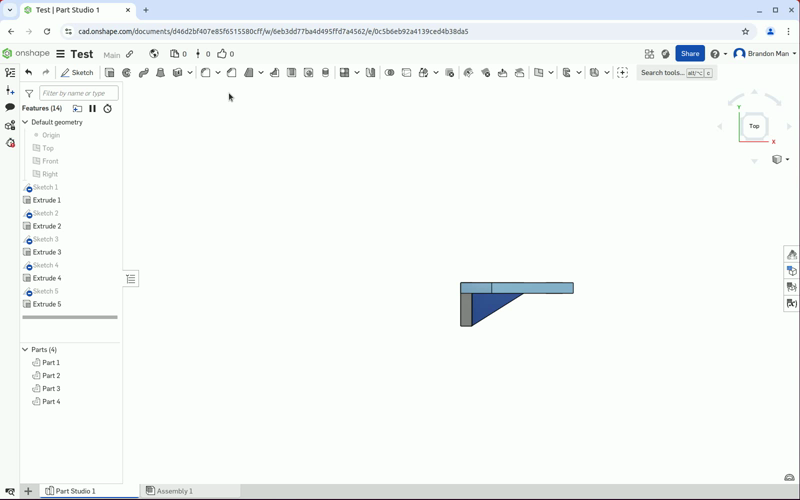
mouse_move(73, 352)
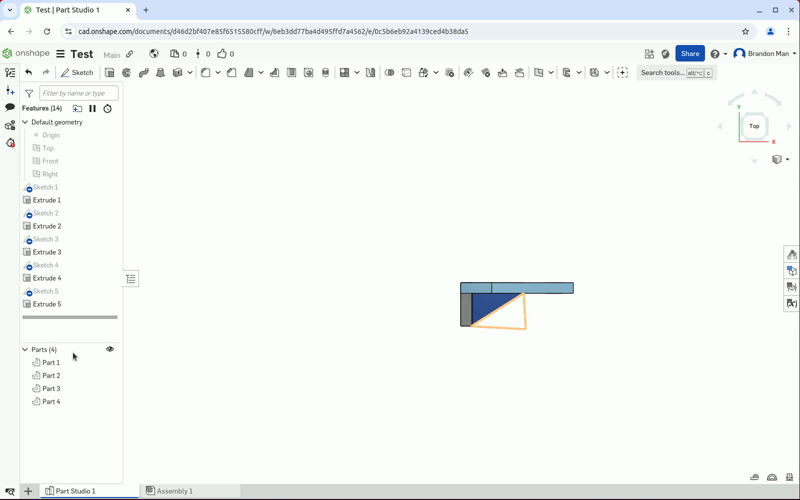
key(y)
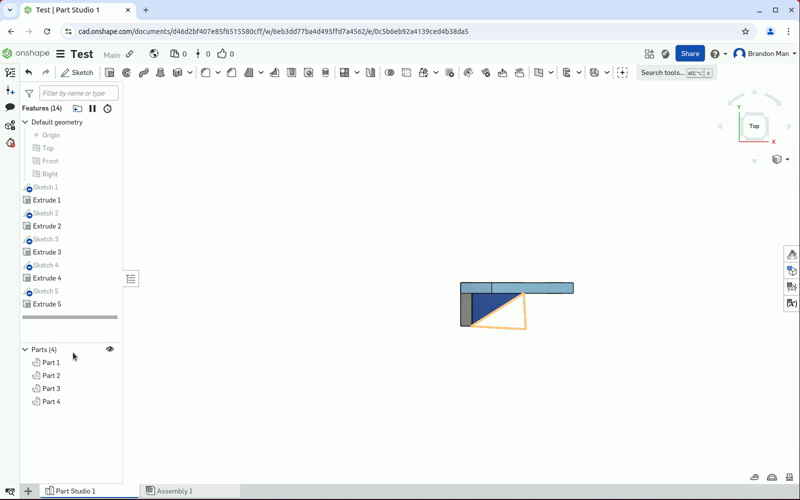
key(shift+p)
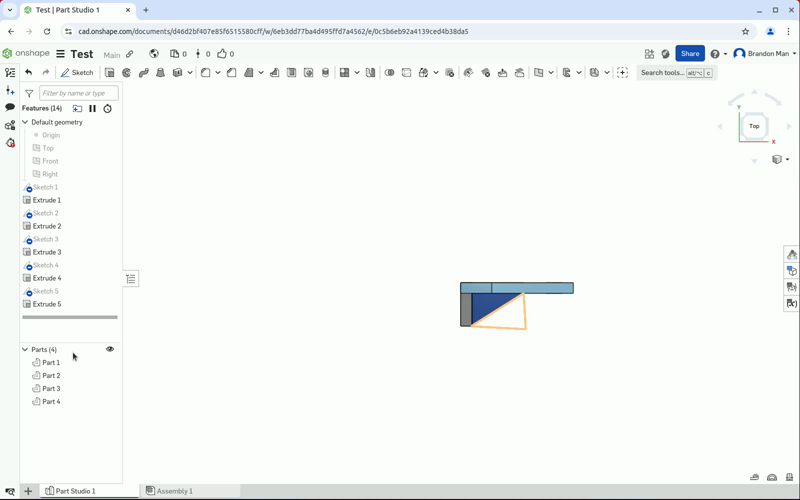
key(space)
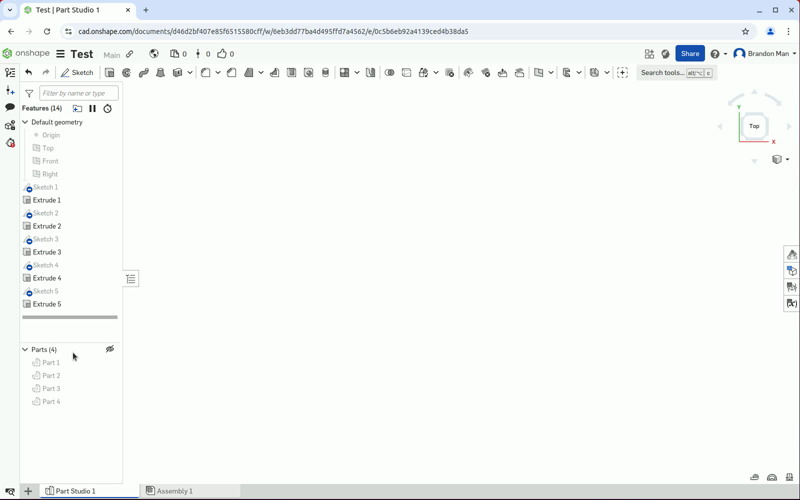
key_down(shift)
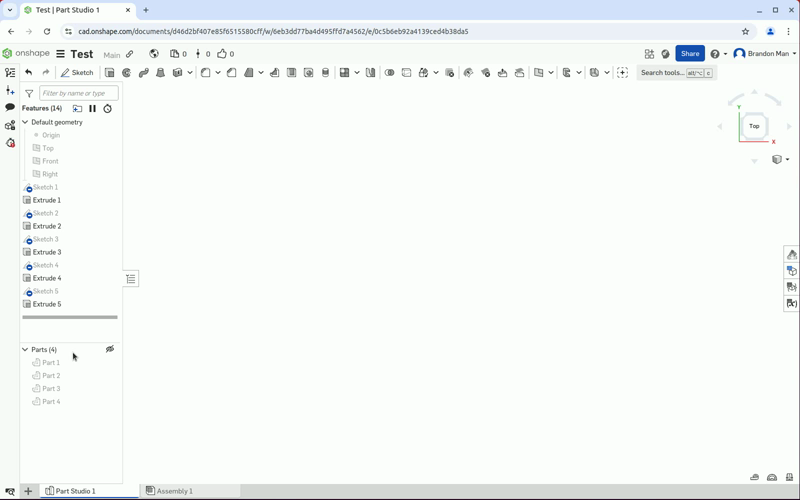
key(up)
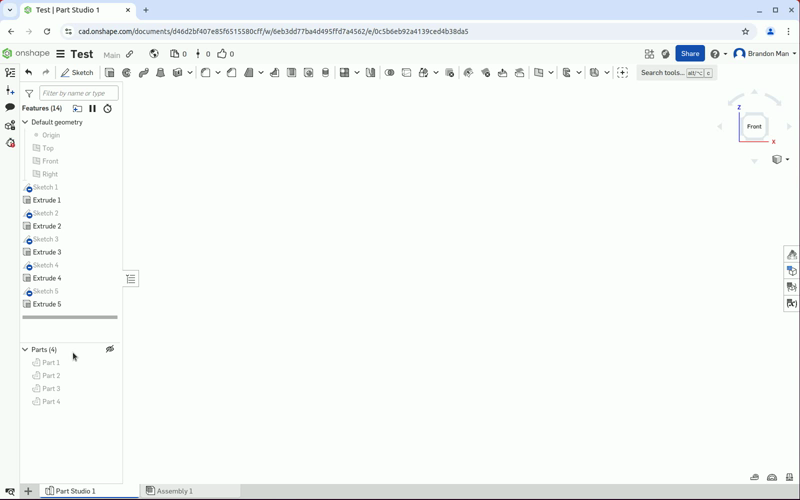
key_up(shift)
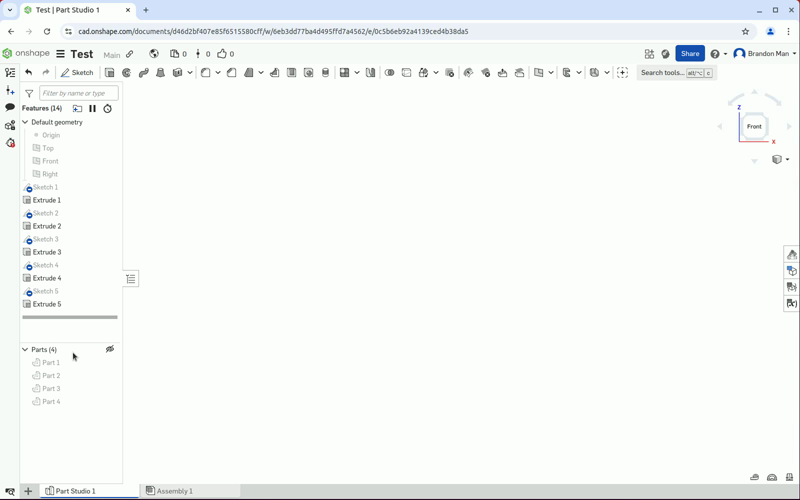
key(space)
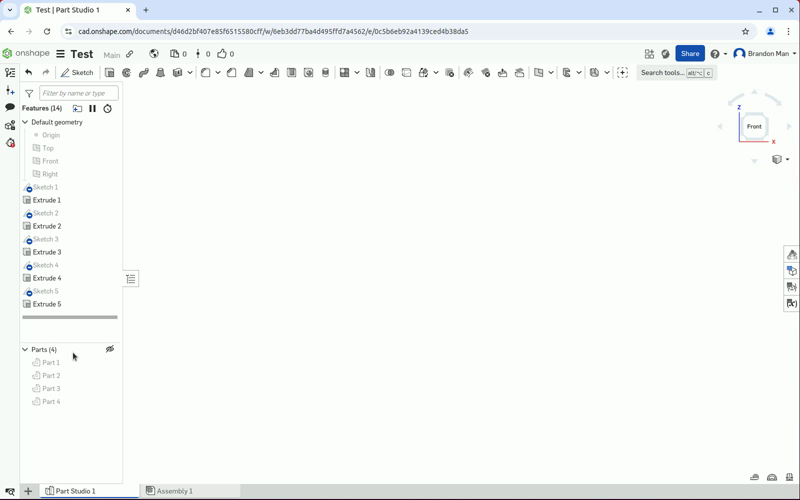
key_down(shift)
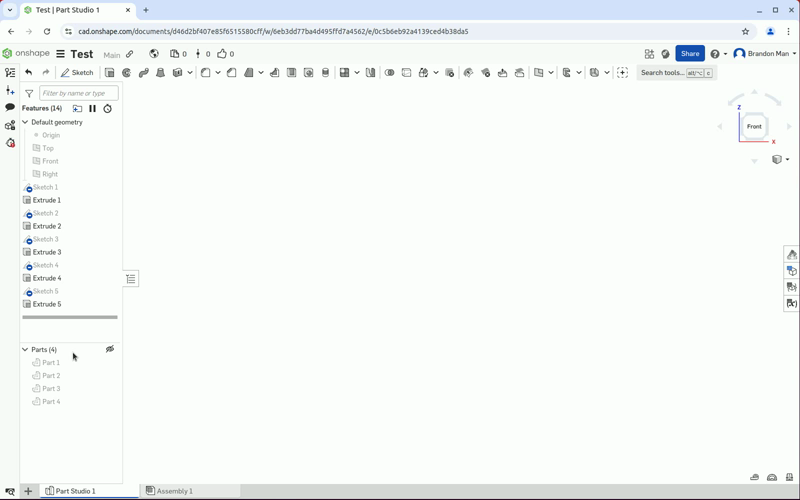
key(left)
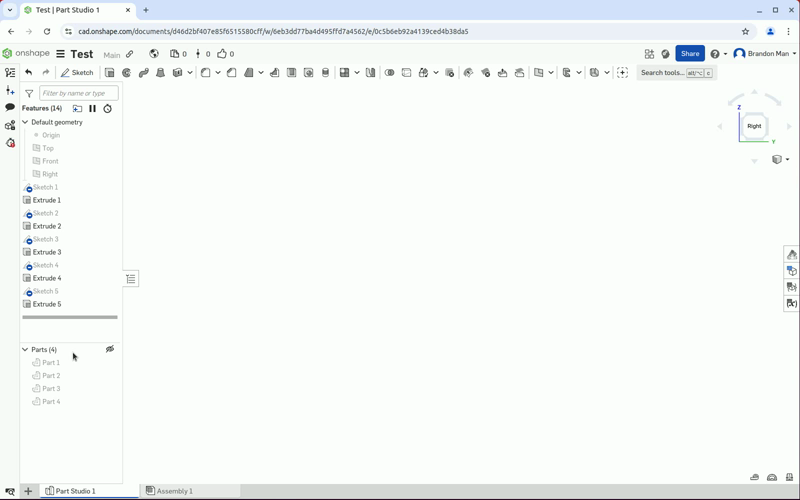
key_up(shift)
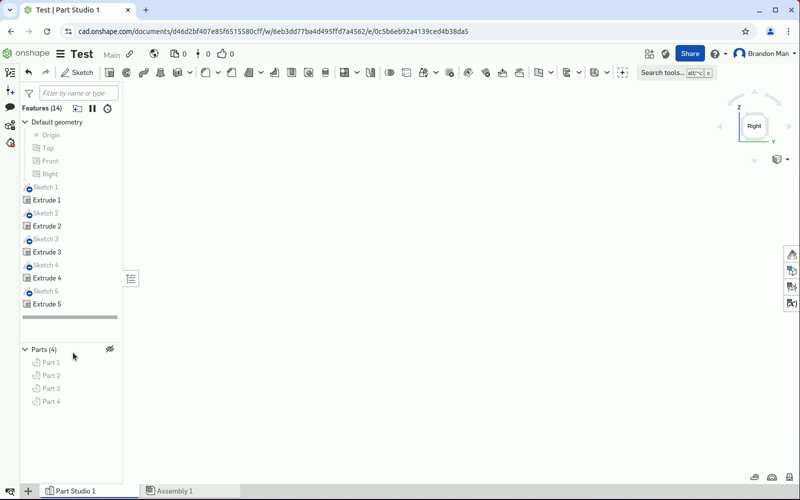
mouse_move(73, 352)
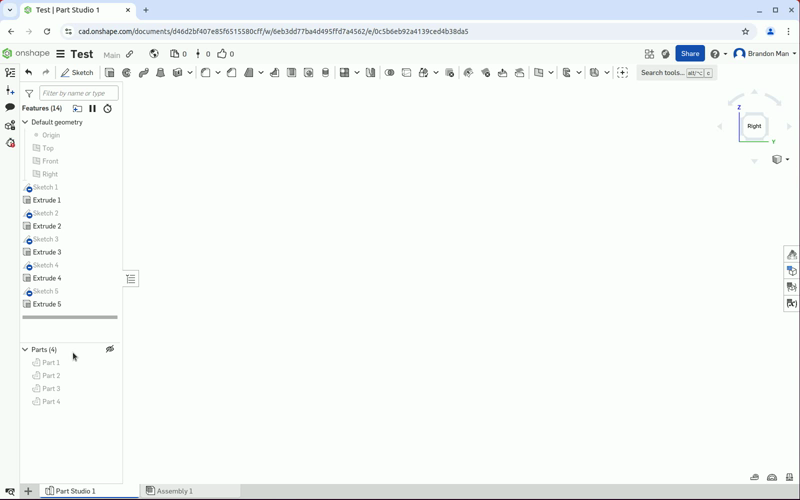
key(shift+y)
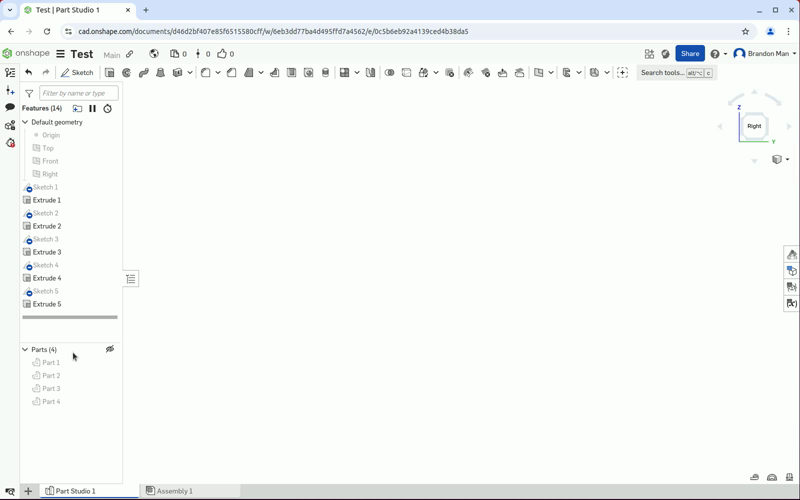
key(shift+s)
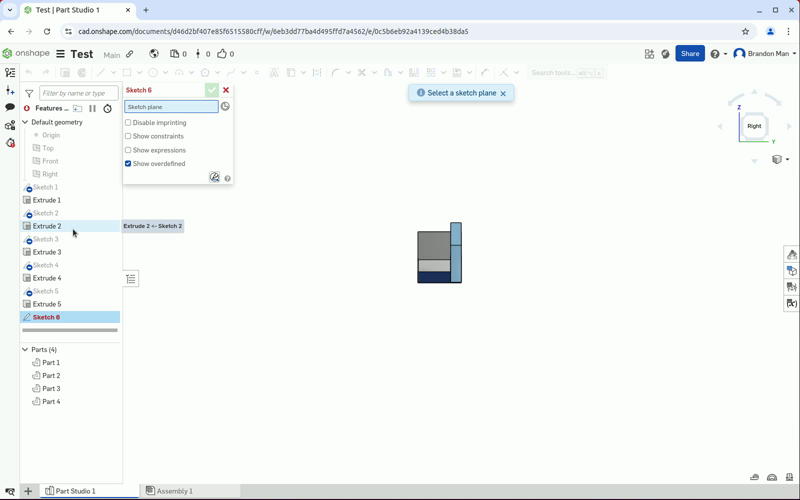
scroll(3)
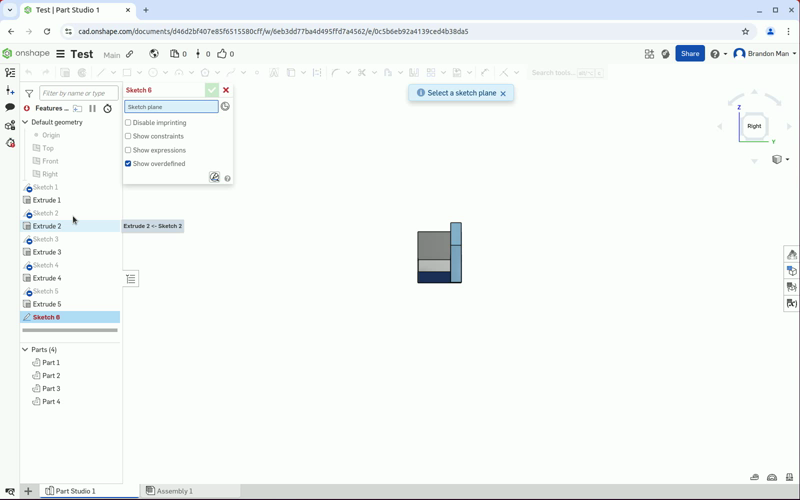
mouse_move(73, 176)
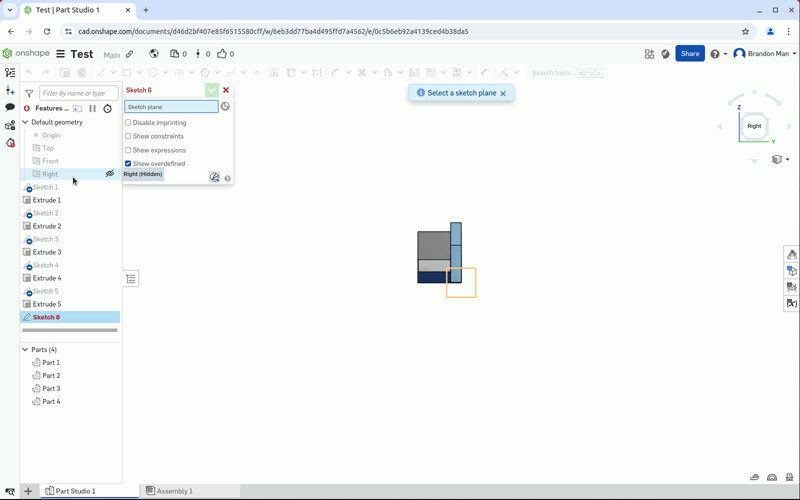
click(73, 176)
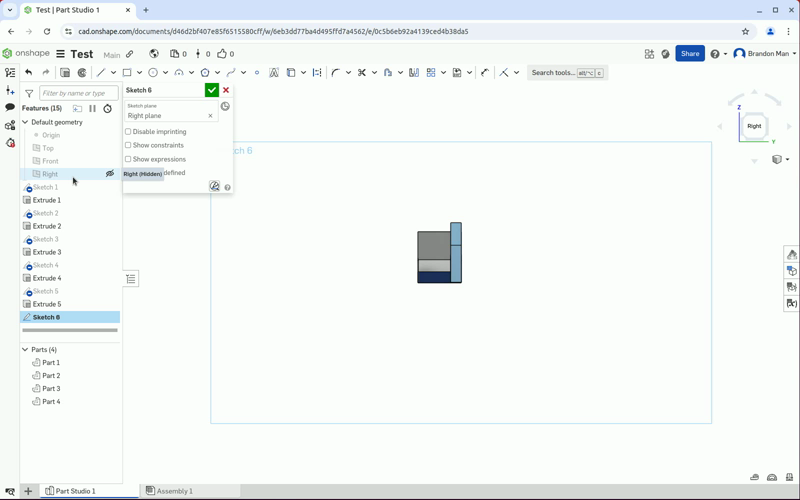
mouse_move(73, 352)
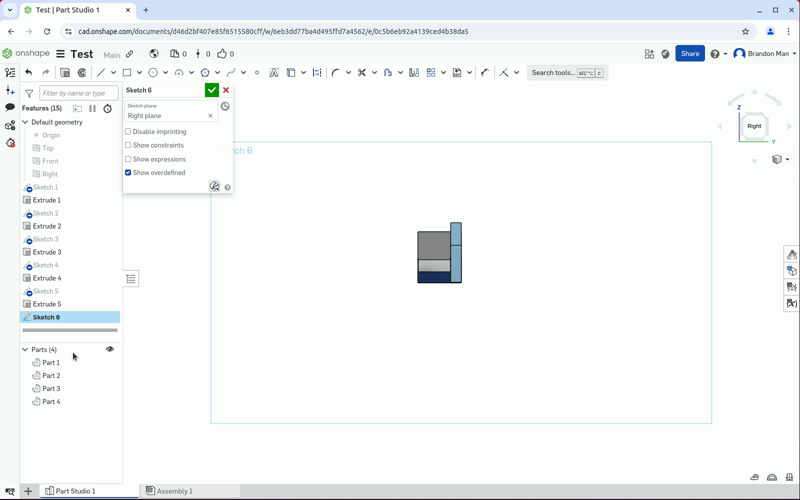
key(y)
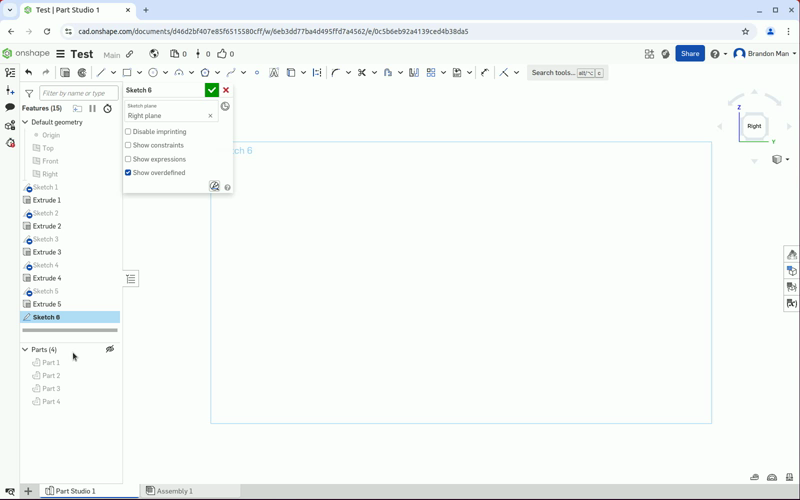
key(l)
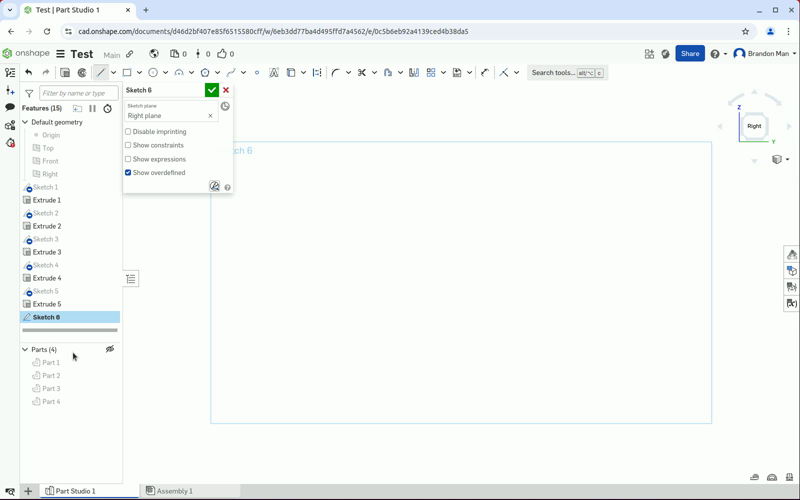
key_down(shift)
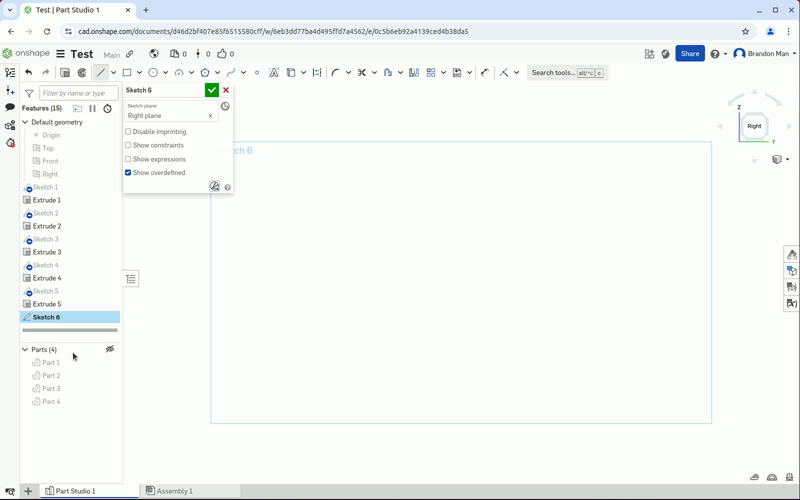
mouse_move(417, 260)
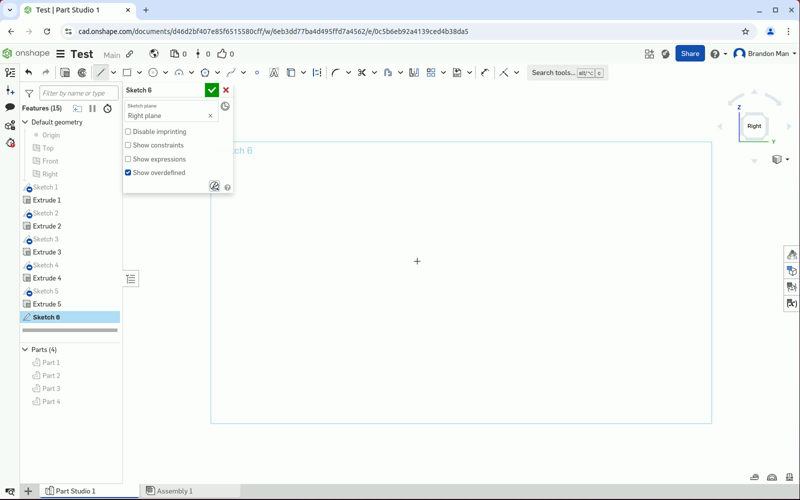
click(417, 260)
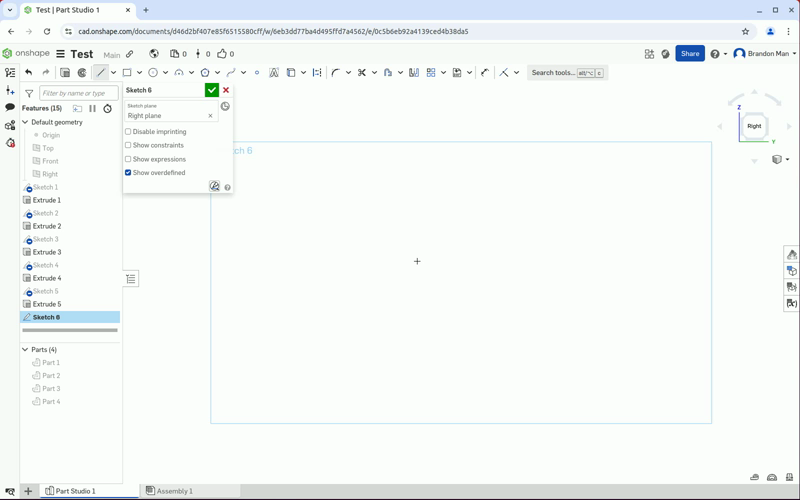
key_up(shift)
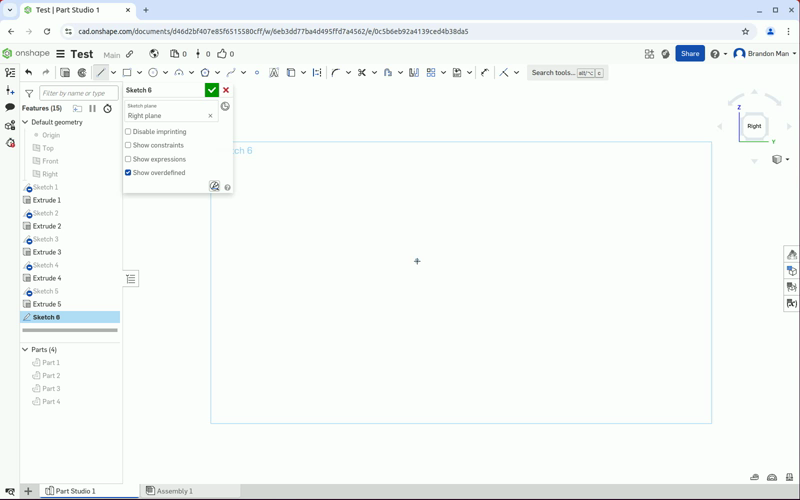
key_down(shift)
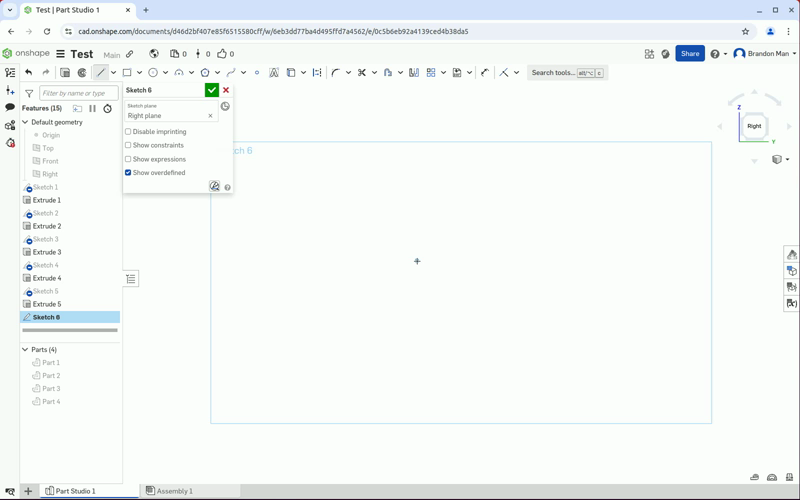
mouse_move(447, 260)
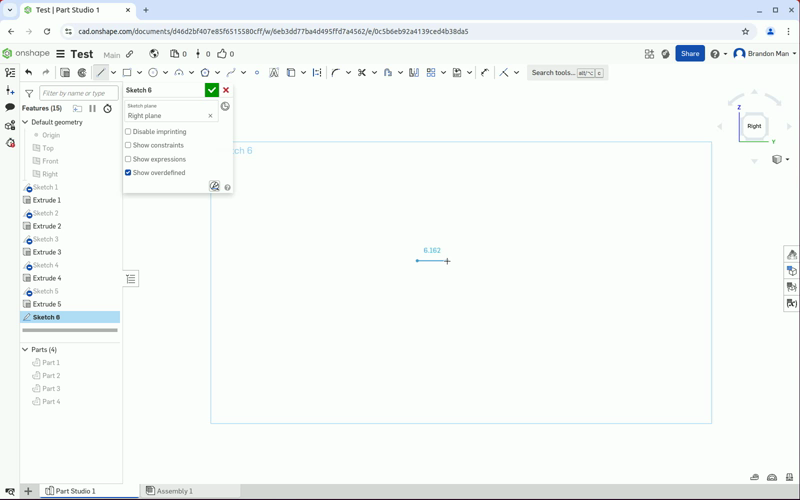
mouse_move(434, 231)
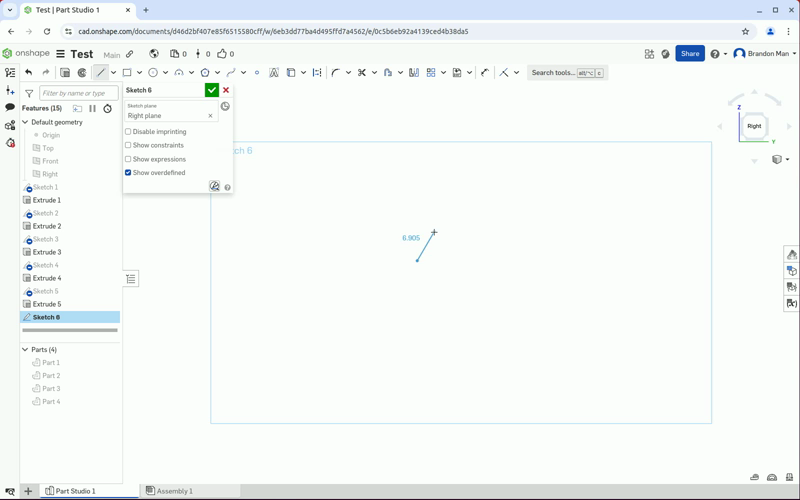
click(434, 231)
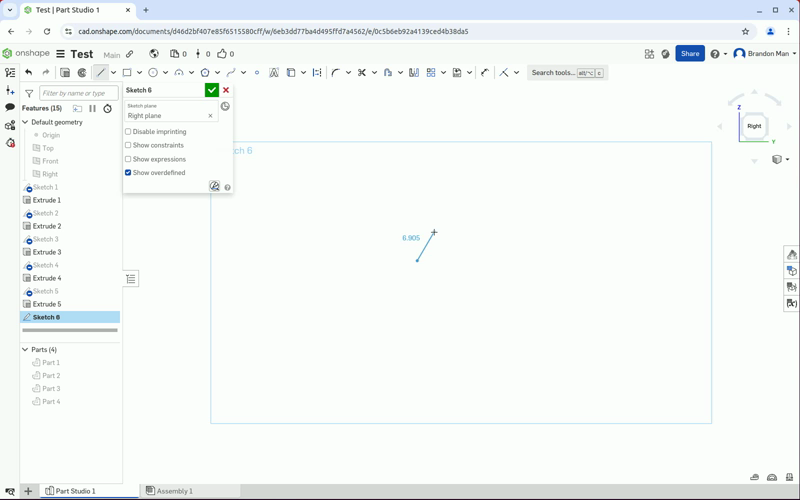
key_up(shift)
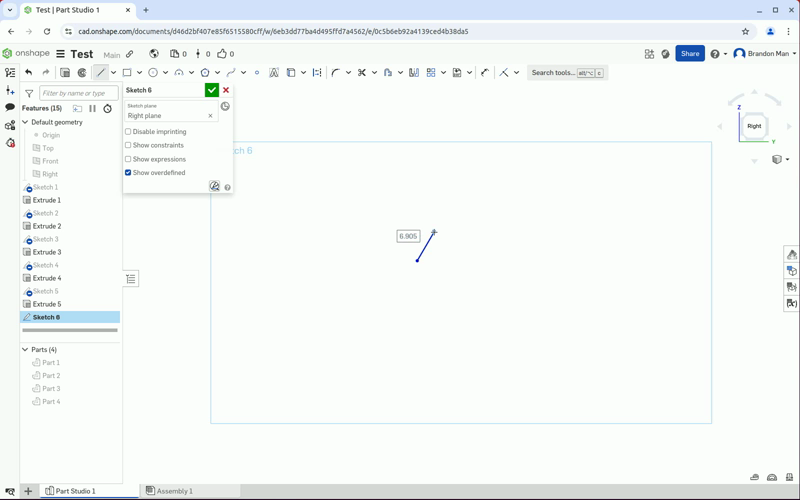
key_down(shift)
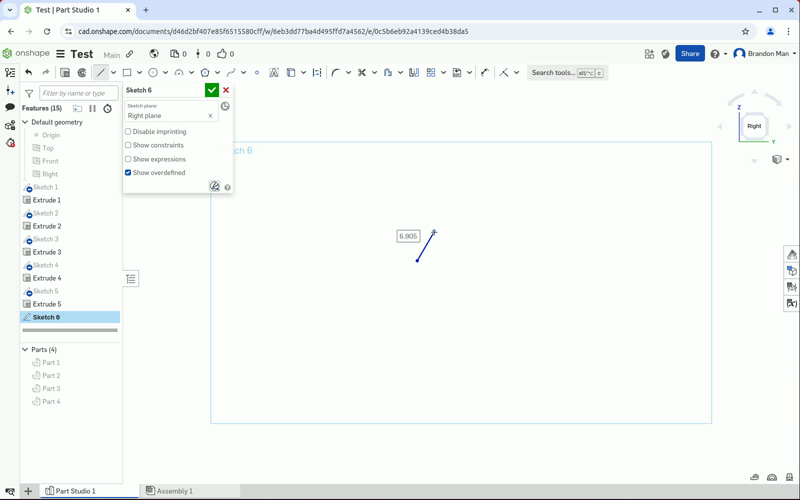
mouse_move(464, 231)
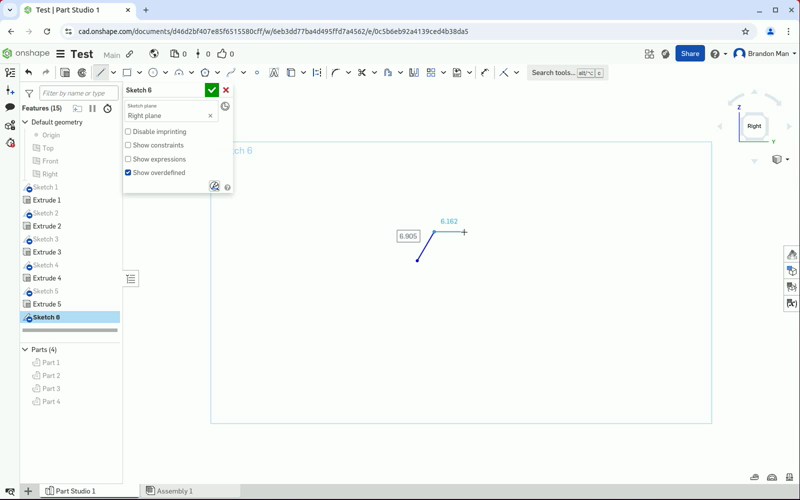
mouse_move(417, 231)
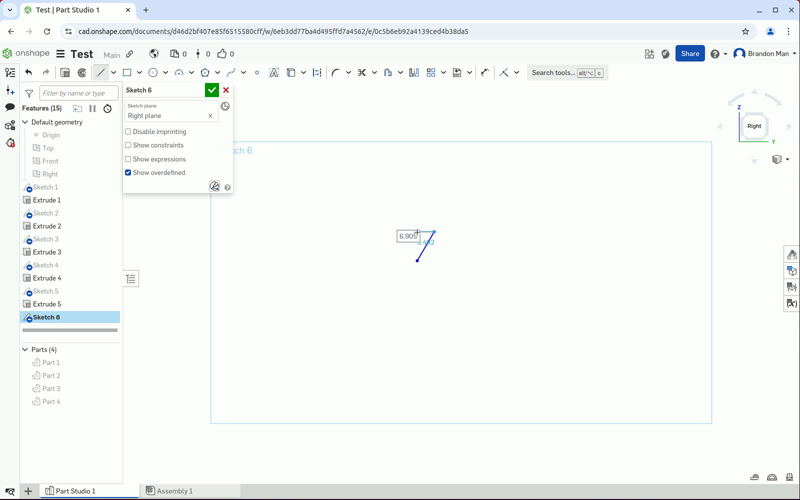
click(417, 231)
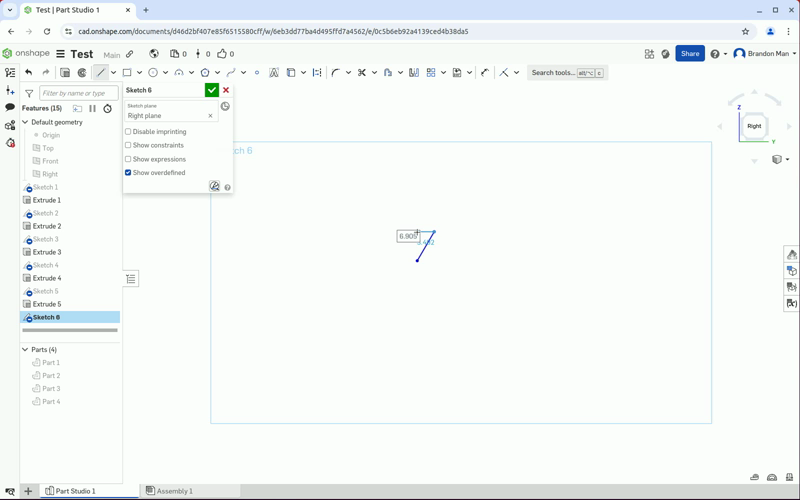
key_up(shift)
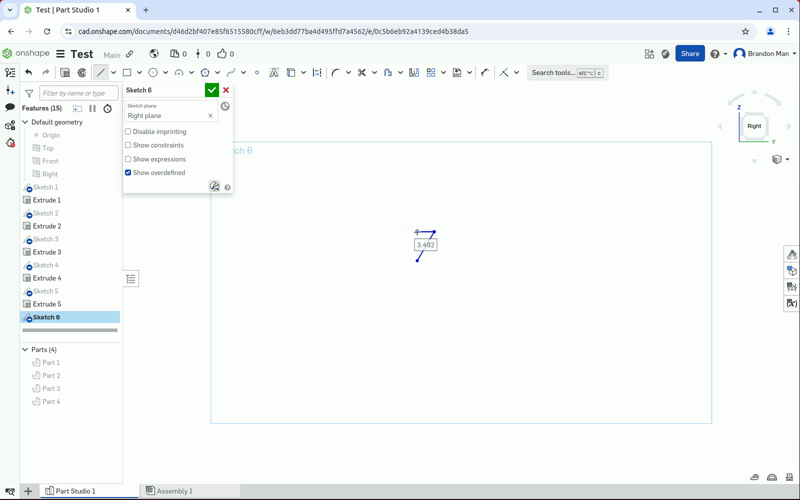
mouse_move(447, 231)
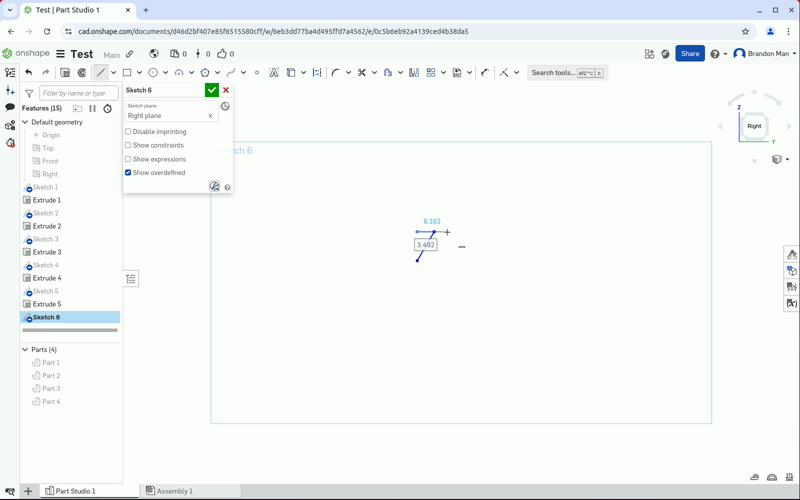
key_down(shift)
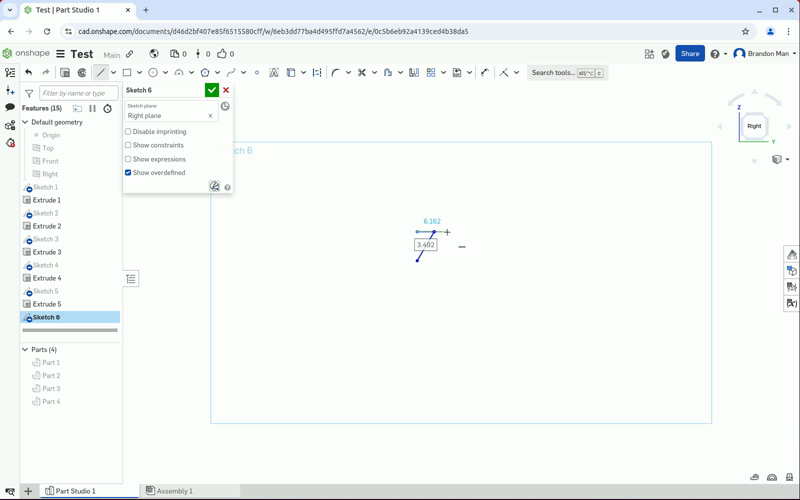
mouse_move(417, 260)
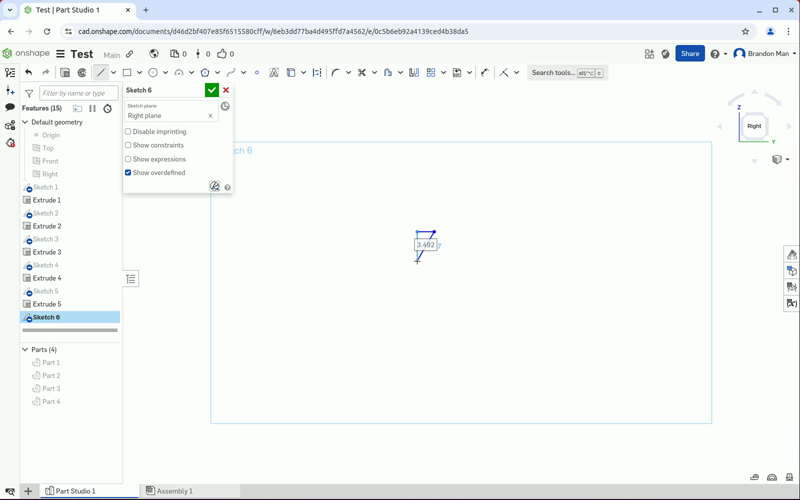
key_up(shift)
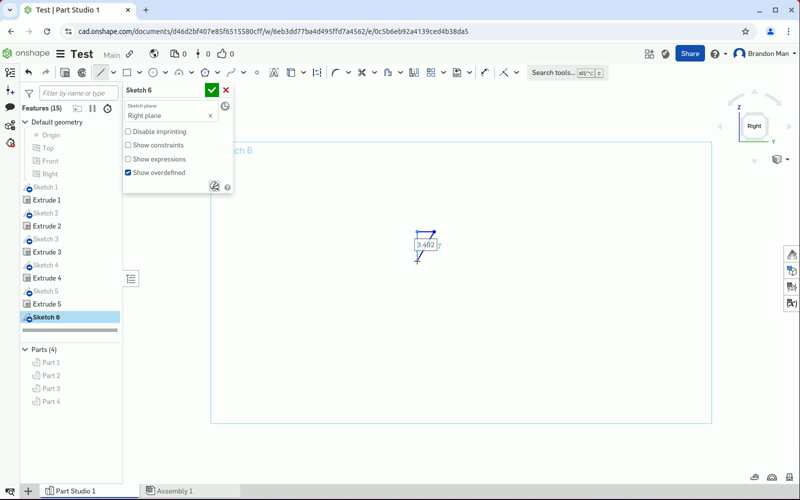
click(417, 260)
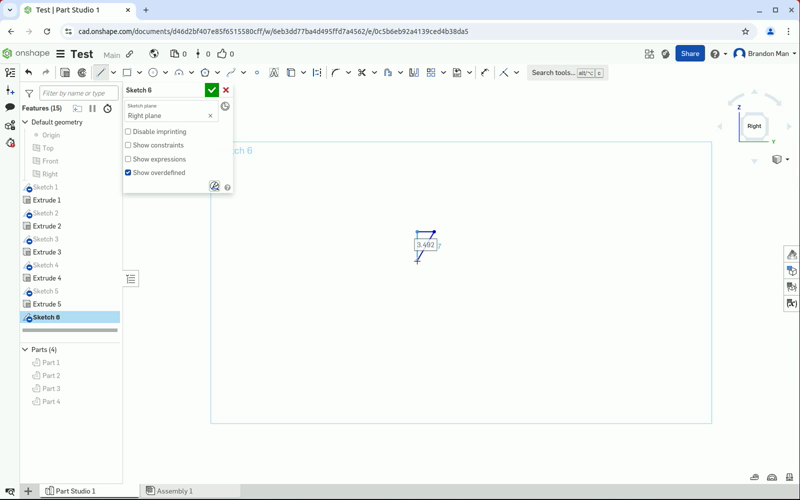
key(esc)
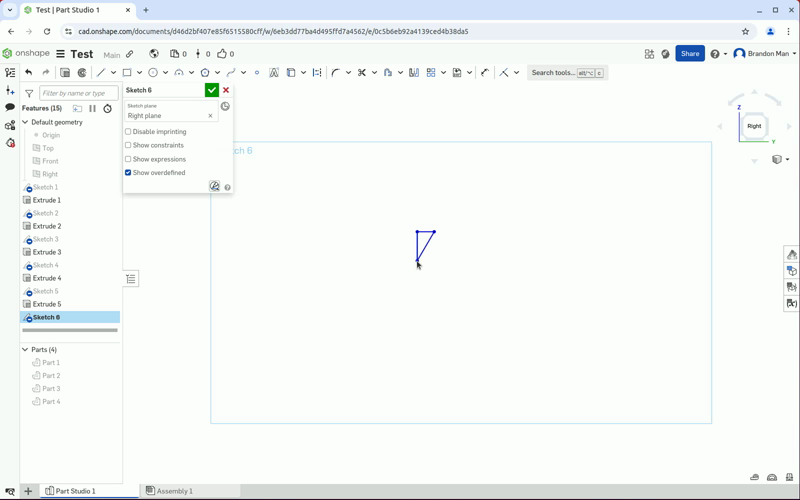
mouse_move(424, 238)
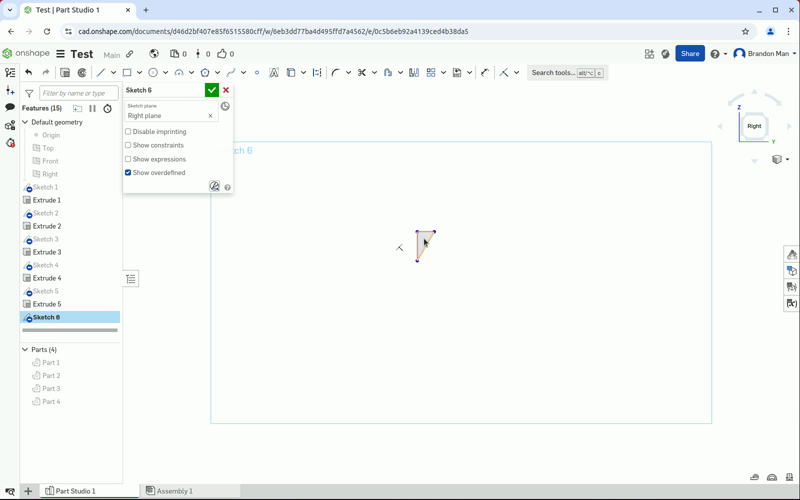
scroll(6)
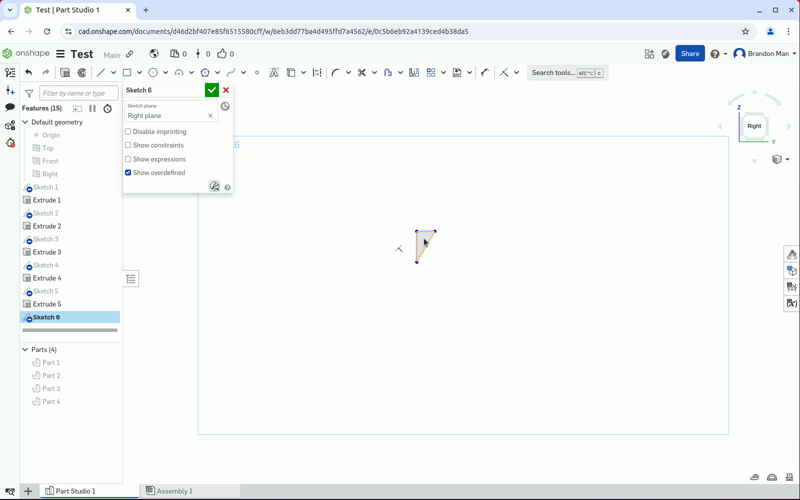
scroll(6)
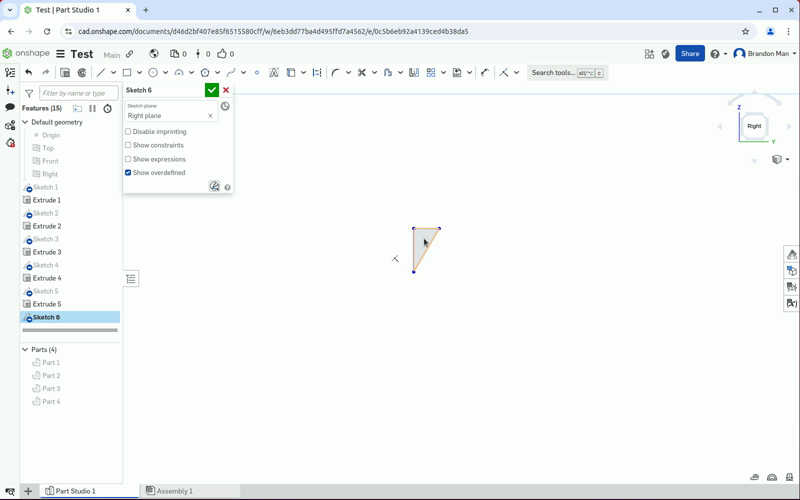
scroll(6)
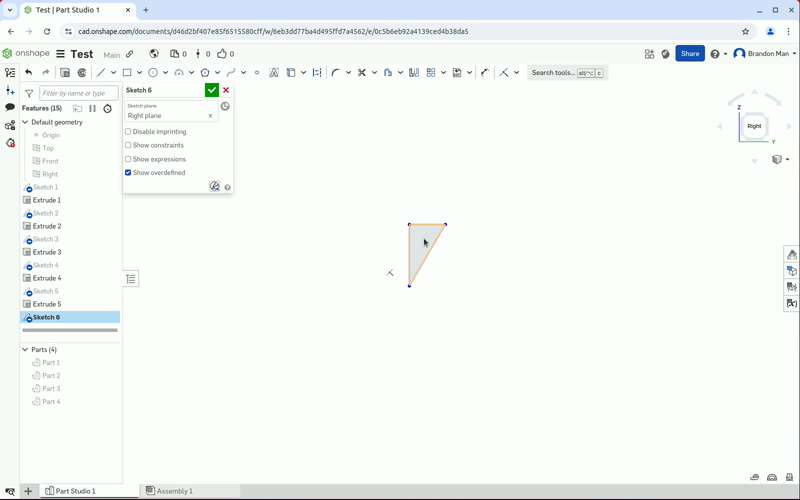
scroll(6)
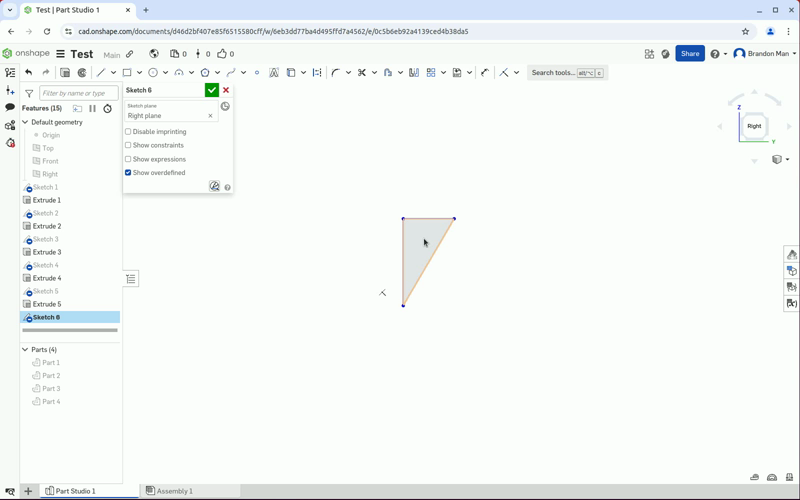
scroll(6)
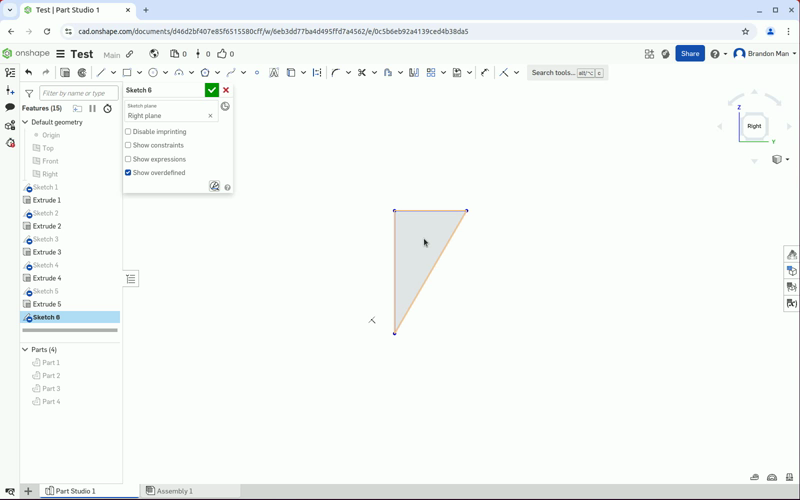
scroll(6)
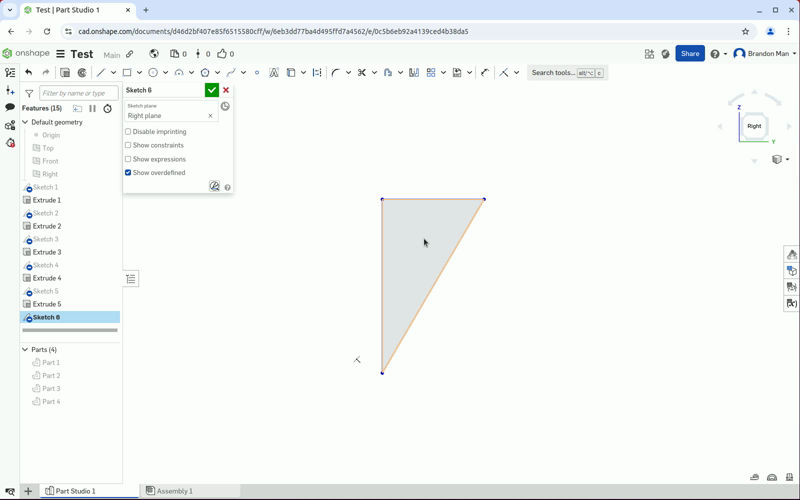
scroll(6)
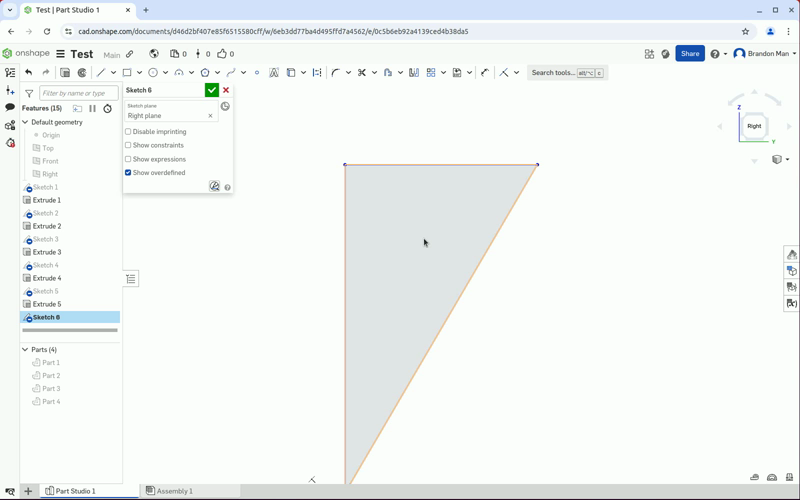
click(424, 238)
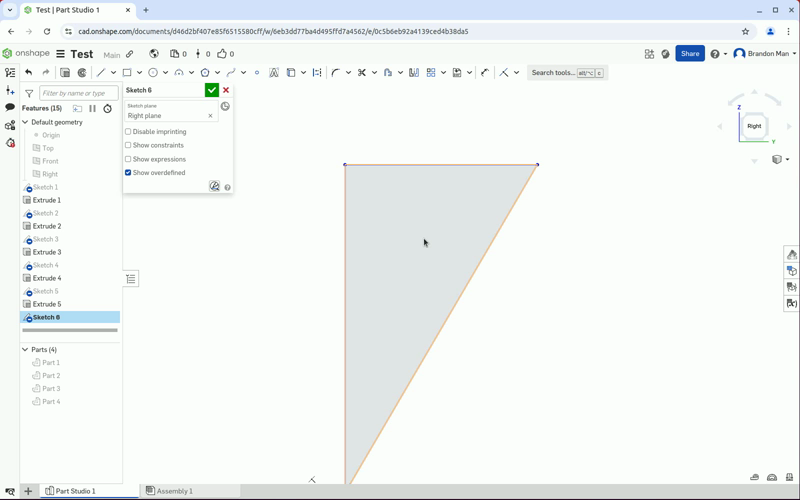
scroll(-6)
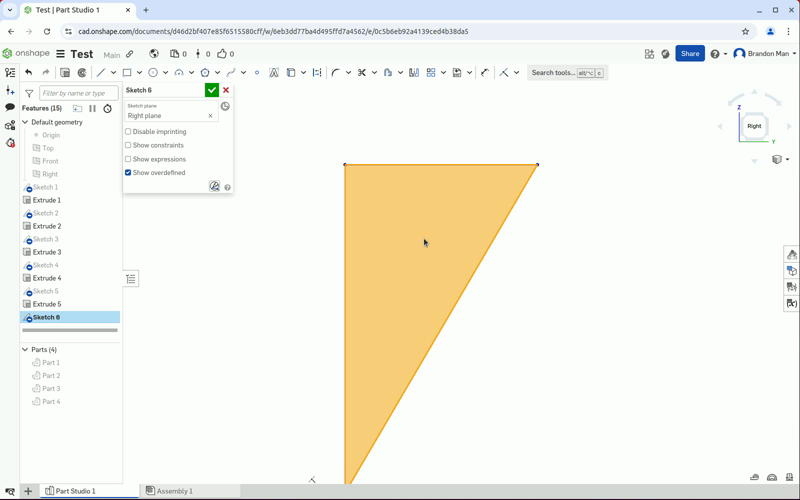
scroll(-6)
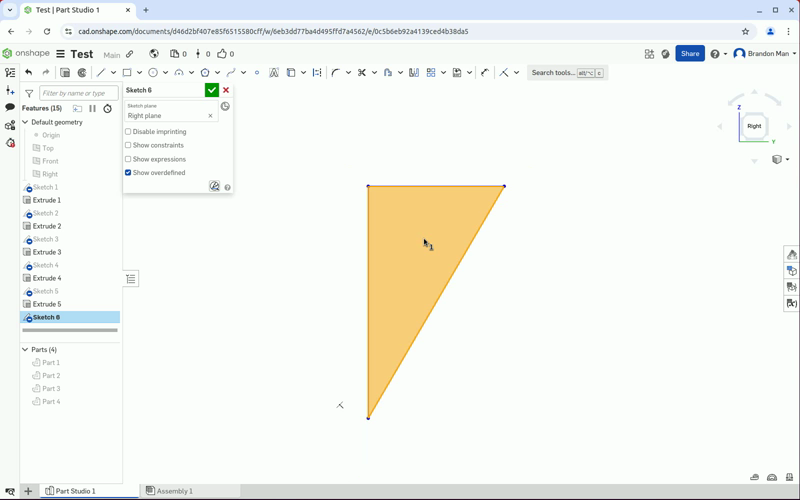
scroll(-6)
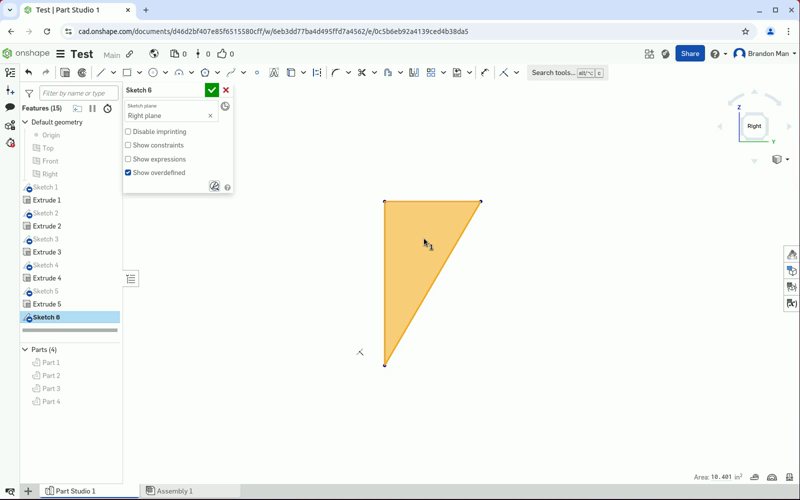
scroll(-6)
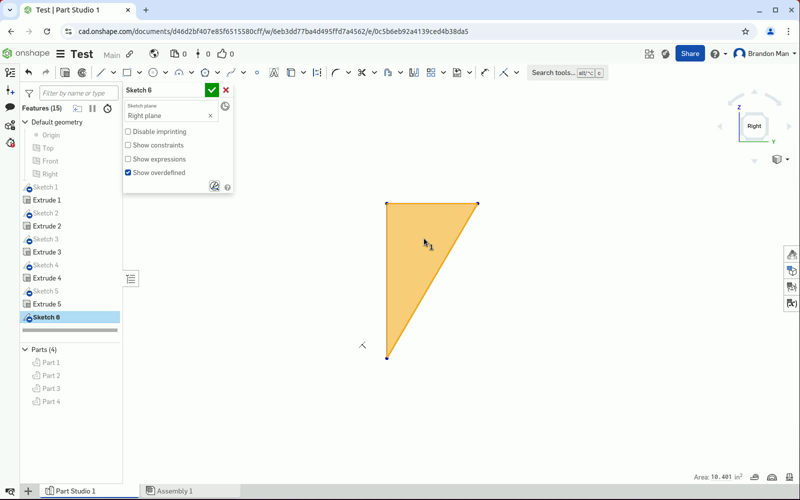
scroll(-6)
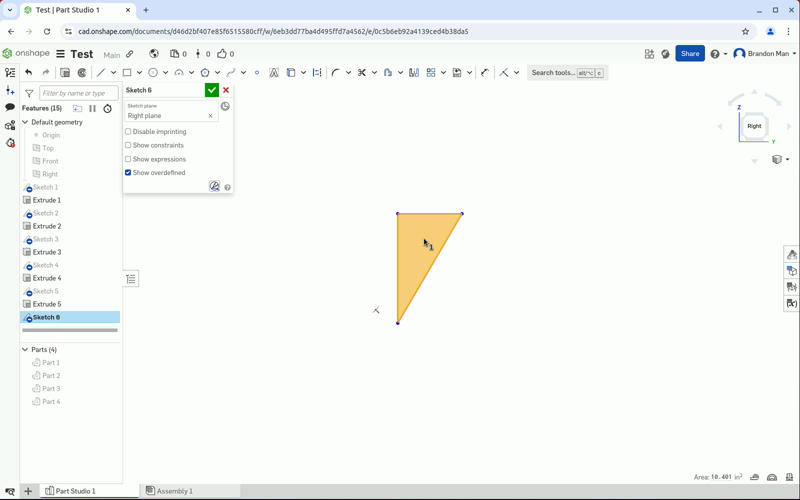
scroll(-6)
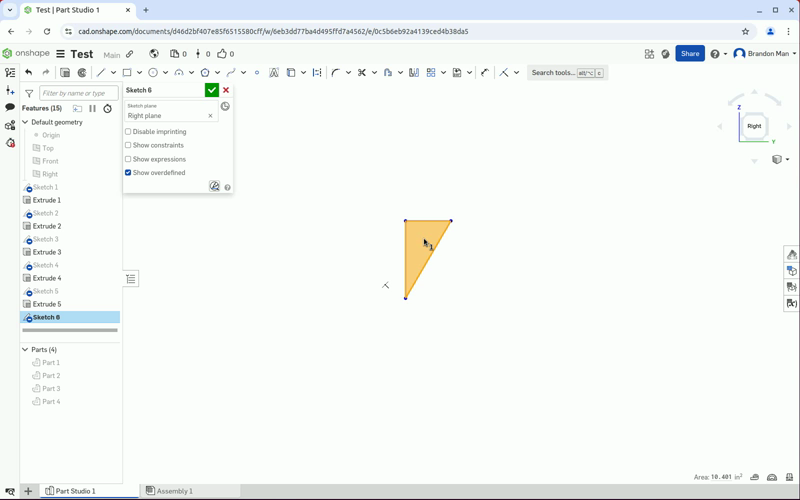
scroll(-6)
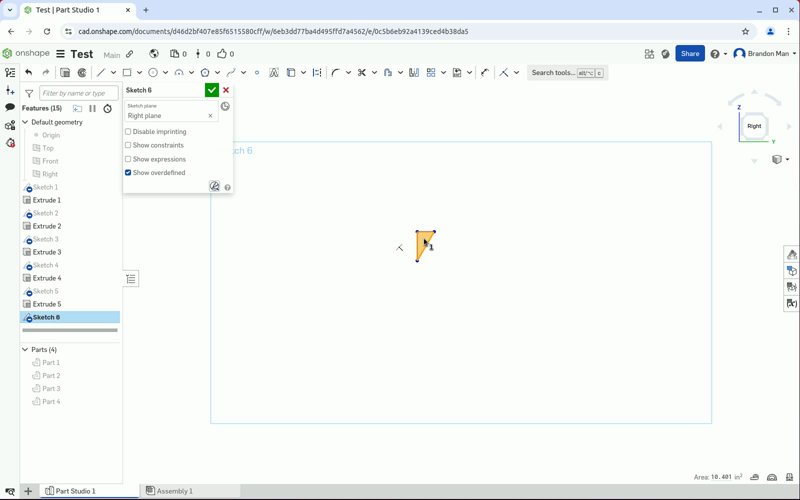
mouse_move(73, 352)
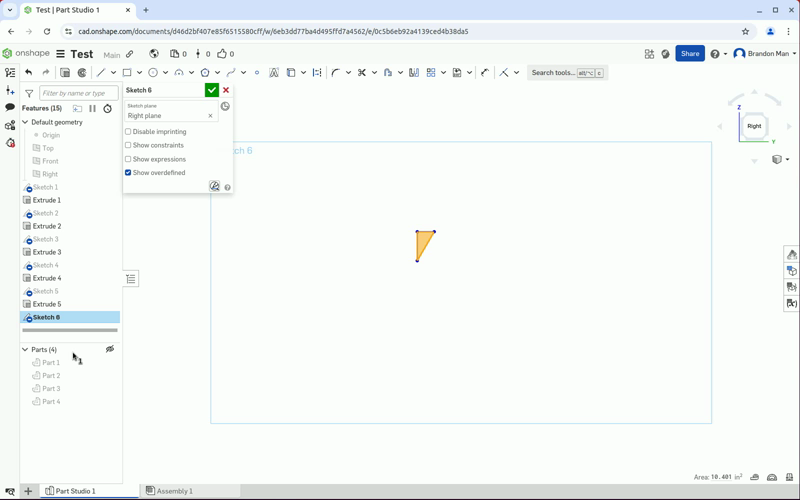
key(shift+y)
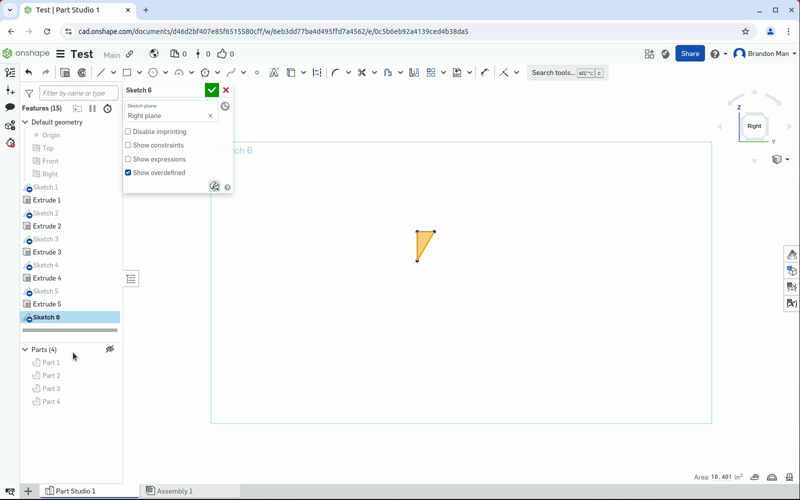
key(shift+e)
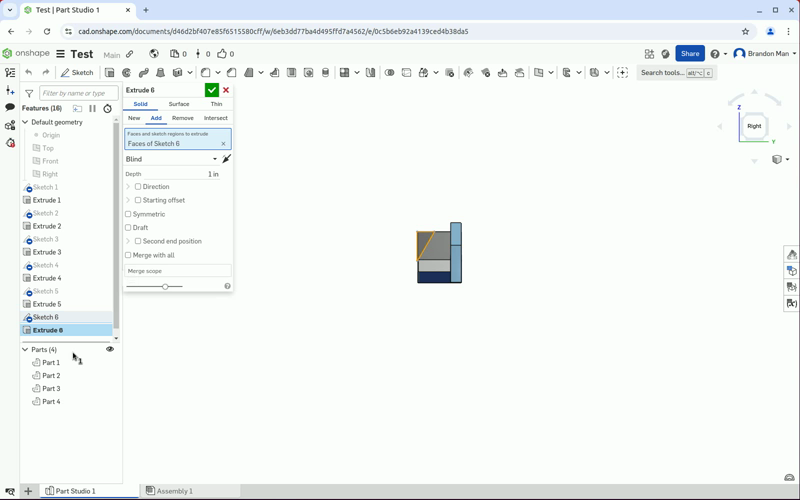
mouse_move(143, 106)
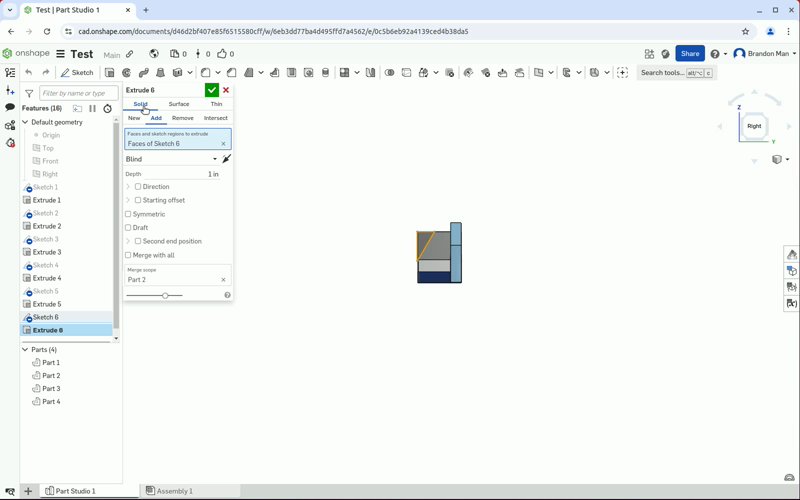
click(143, 106)
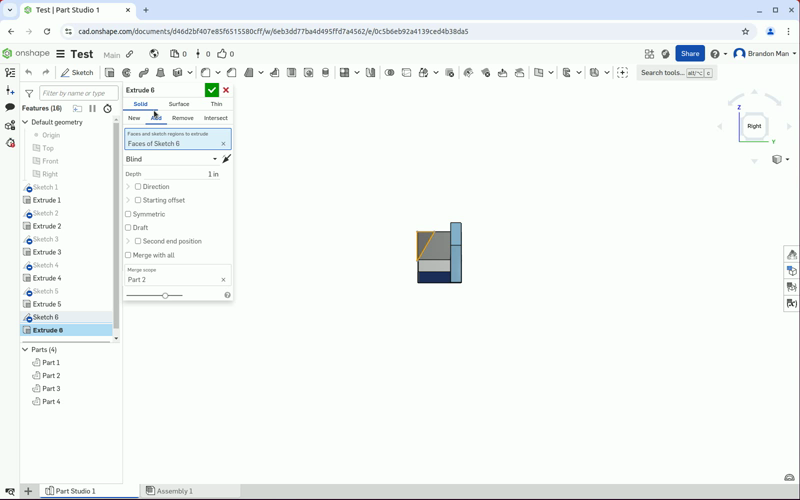
mouse_move(186, 120)
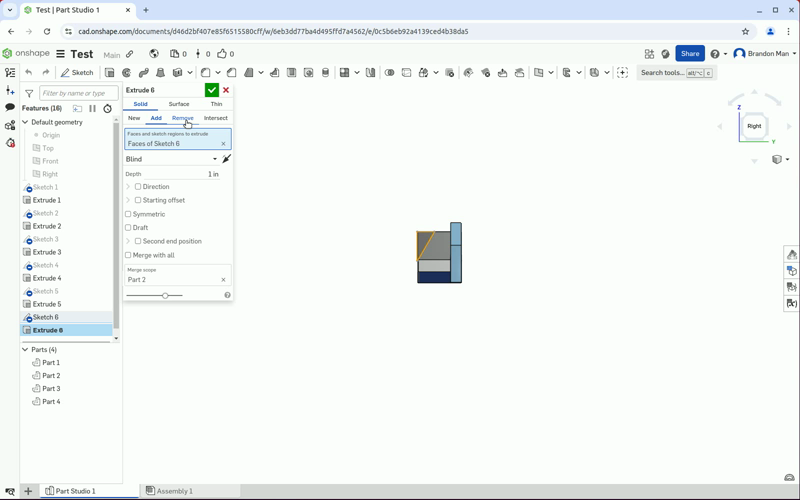
click(186, 120)
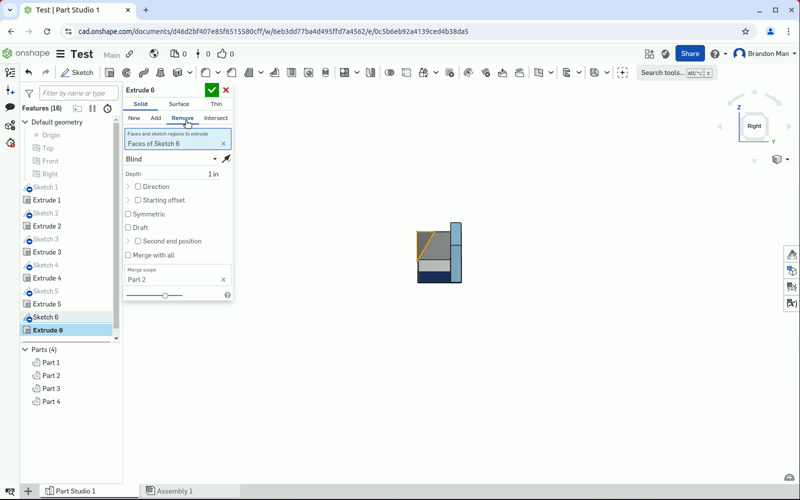
key(tab, 4)
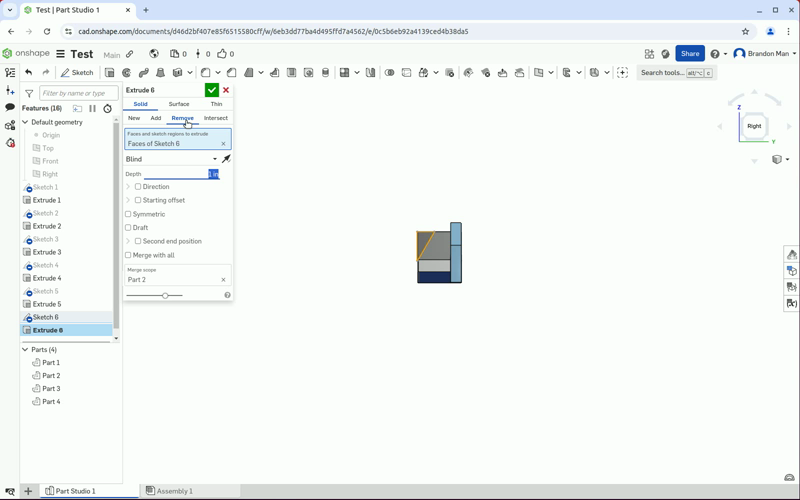
text(-7.943)
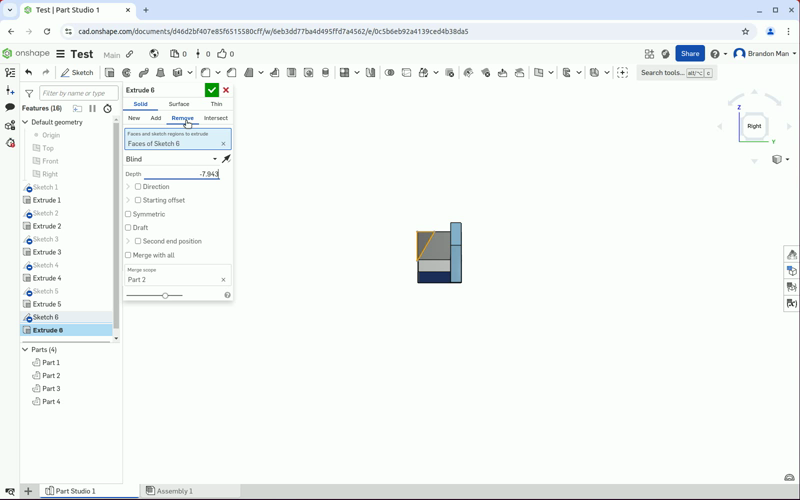
key(tab, 6)
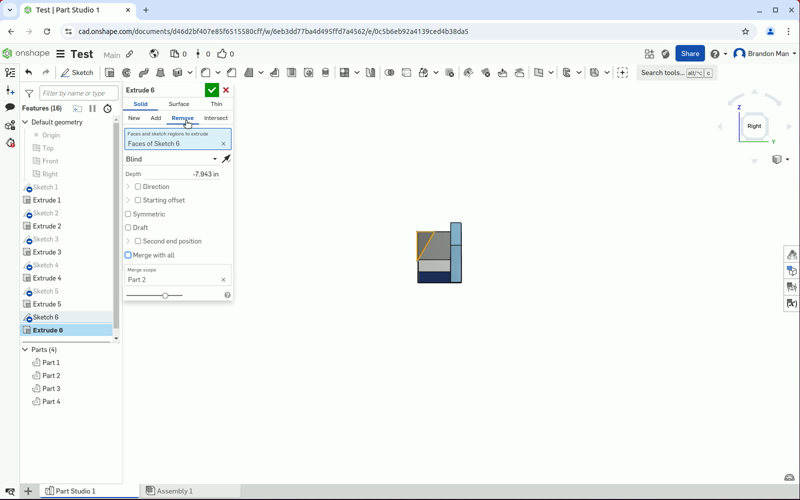
key(space)
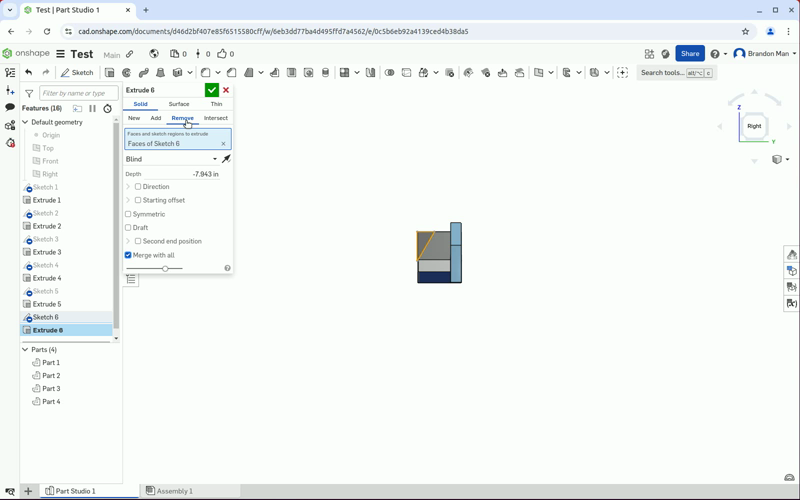
key(enter)
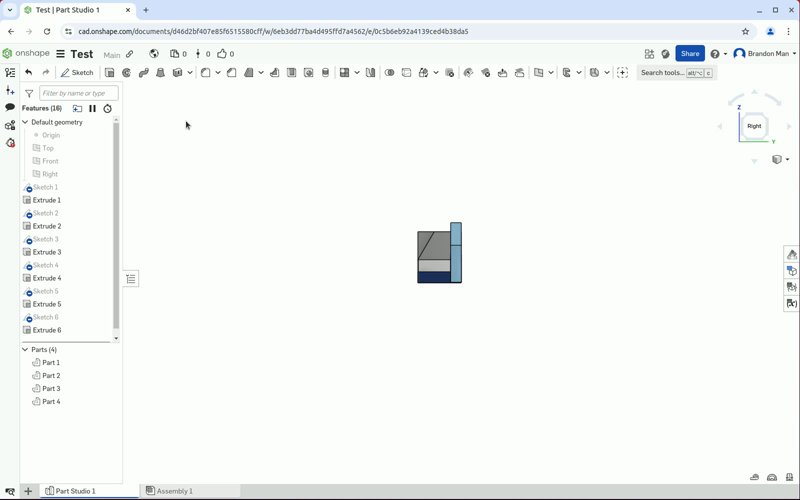
key(shift+h)
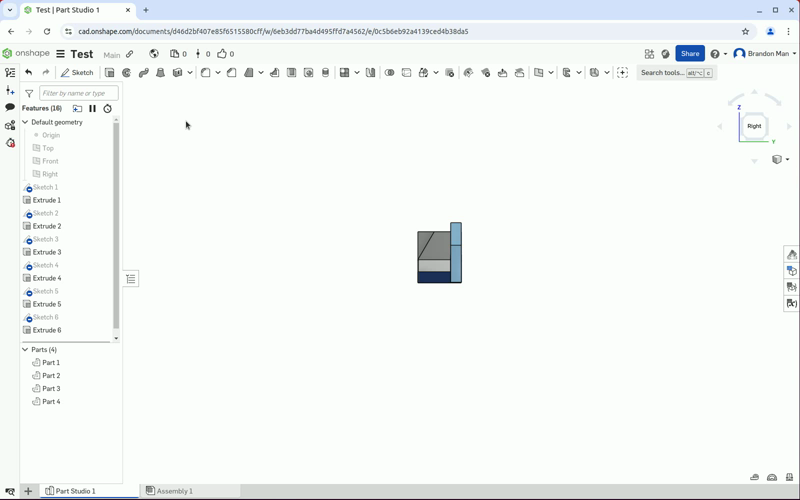
key(shift+h)
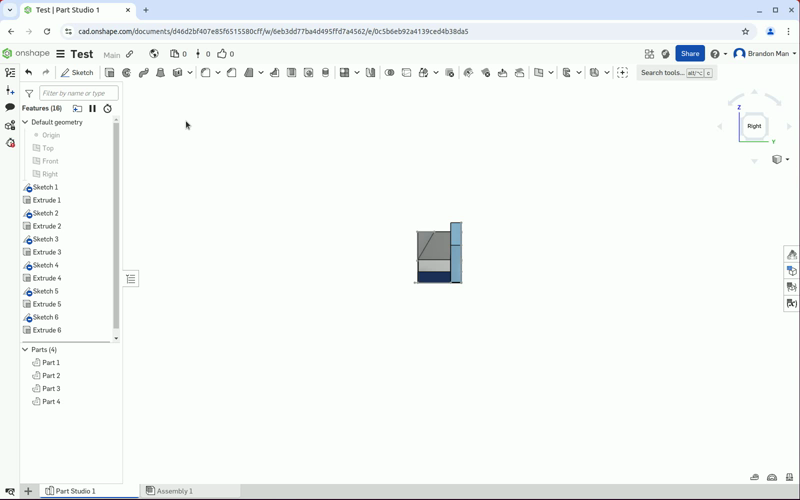
key(shift+7)
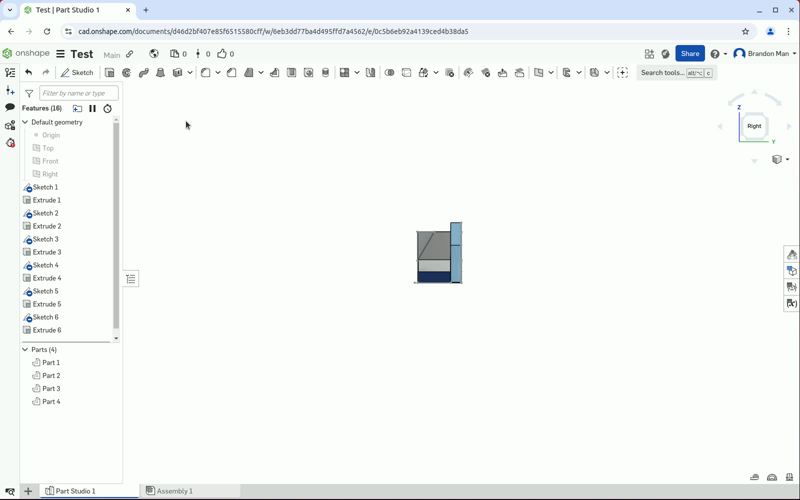
key(right, 2)
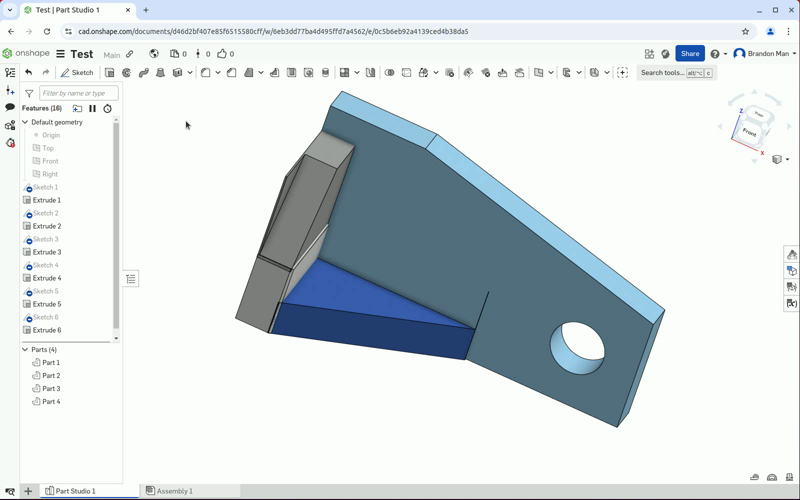
key(down, 2)
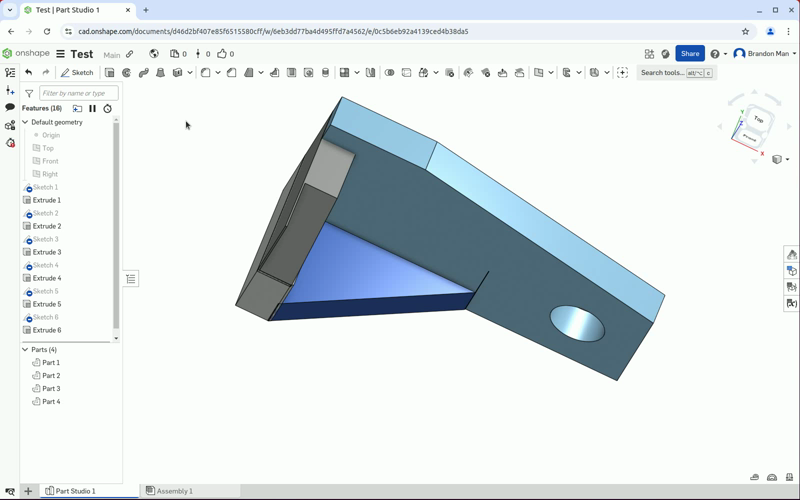
key(up, 2)
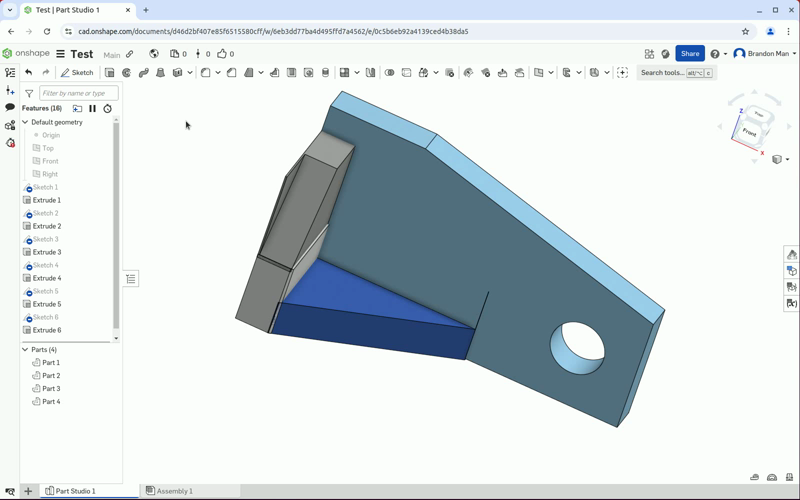
key(left, 2)
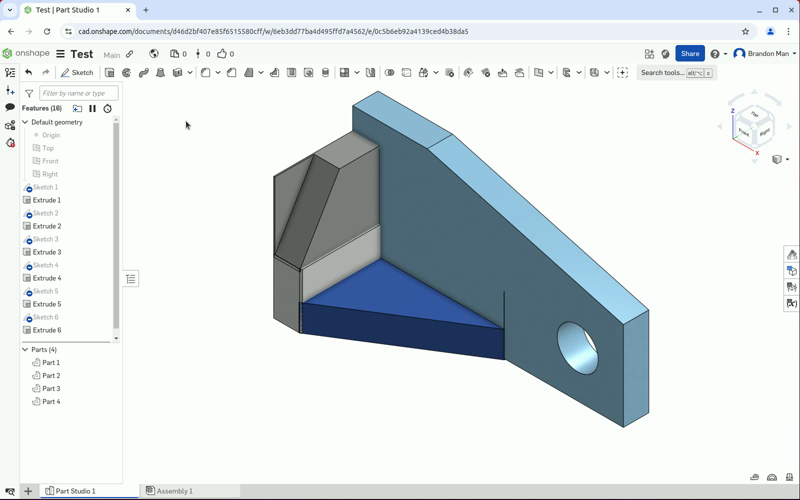
mouse_move(69, 189)
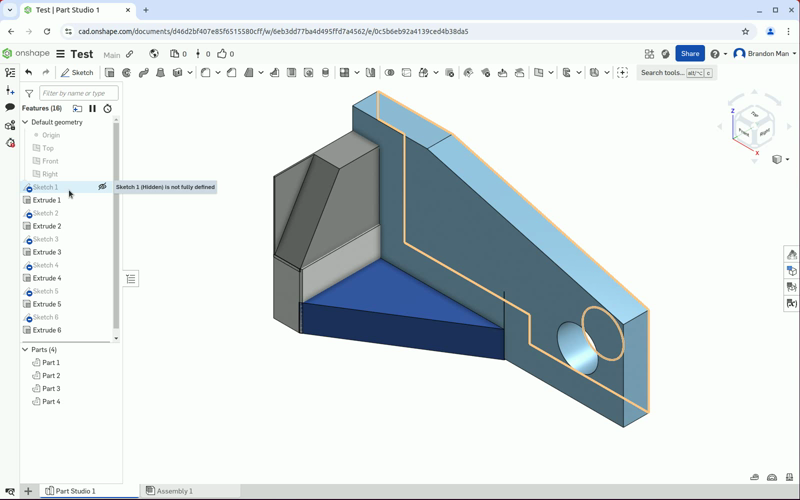
click(69, 189)